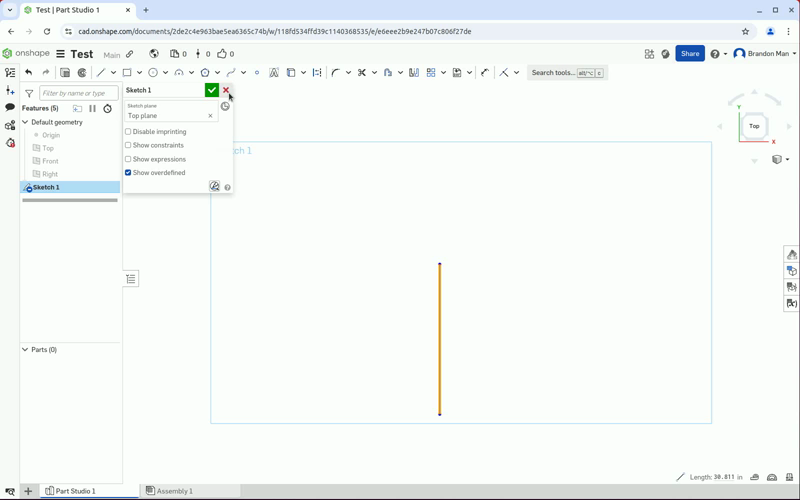
key(shift+h)
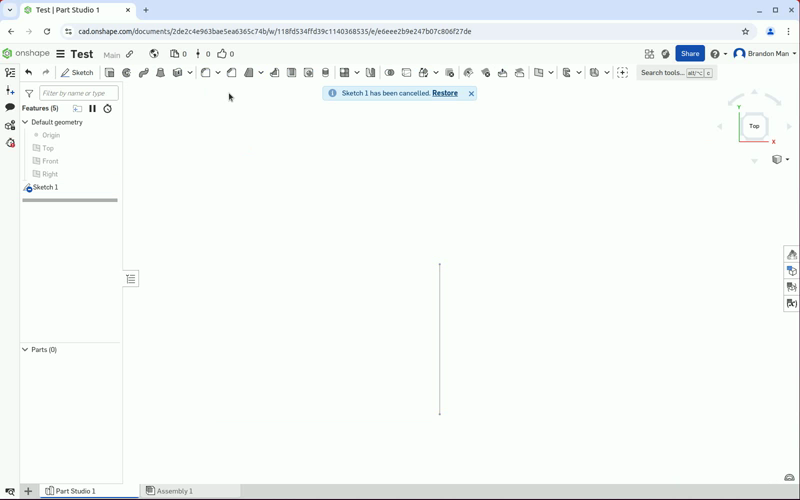
key(shift+s)
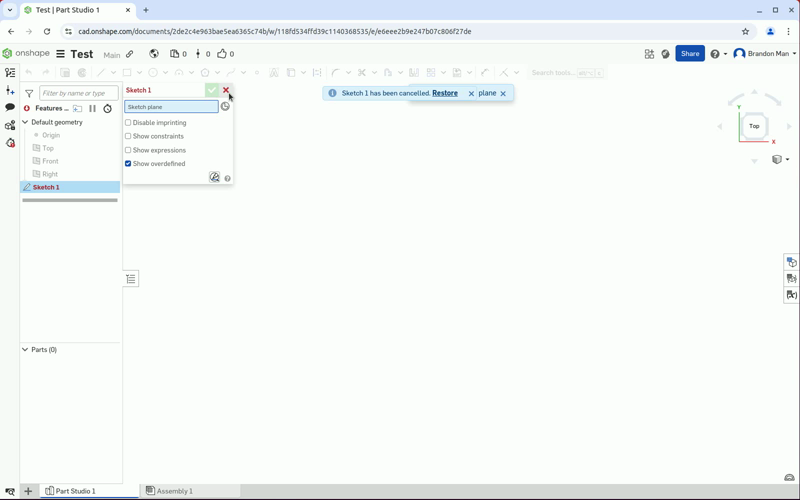
mouse_move(73, 150)
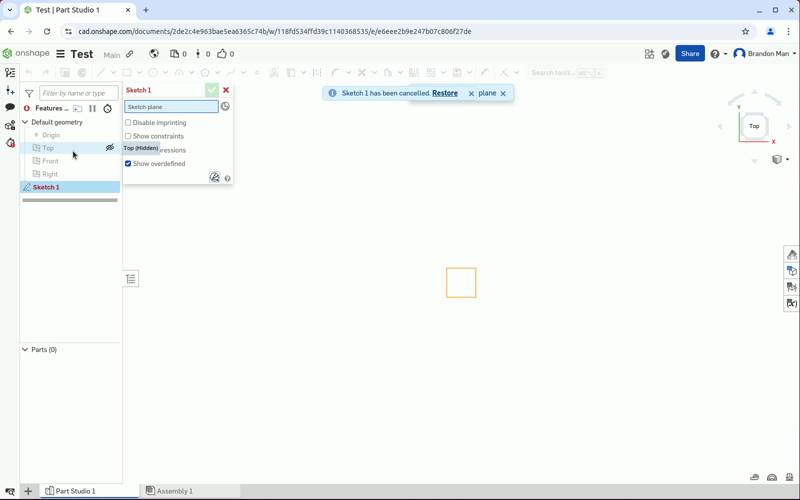
click(73, 150)
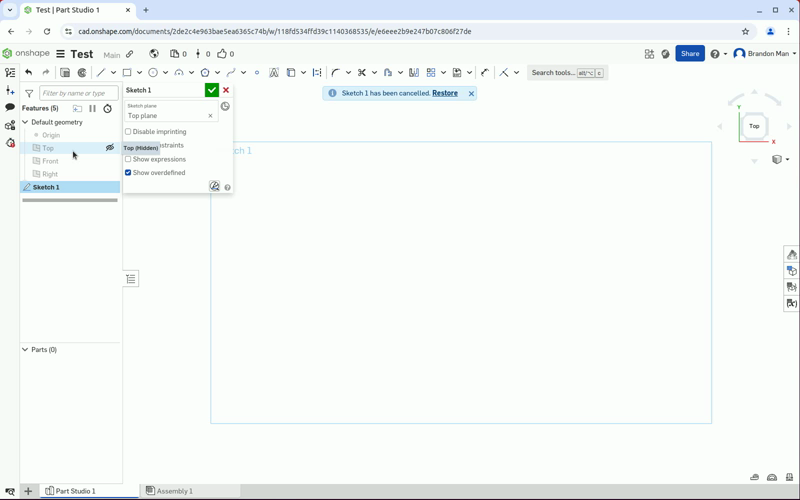
mouse_move(73, 352)
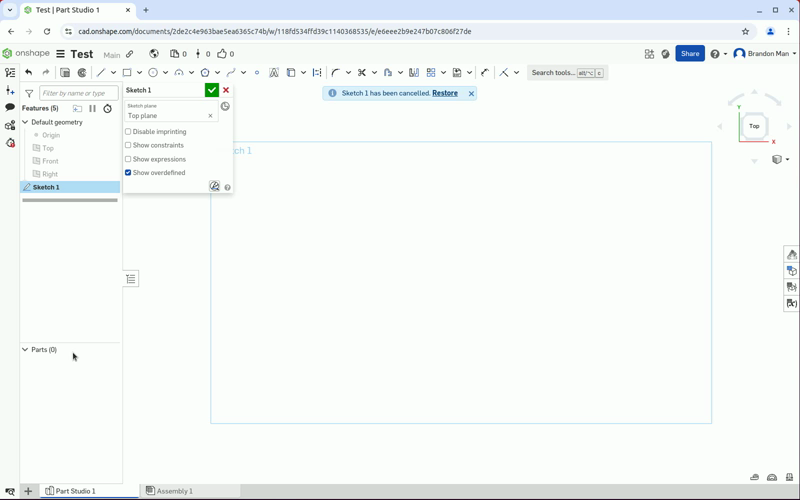
key(y)
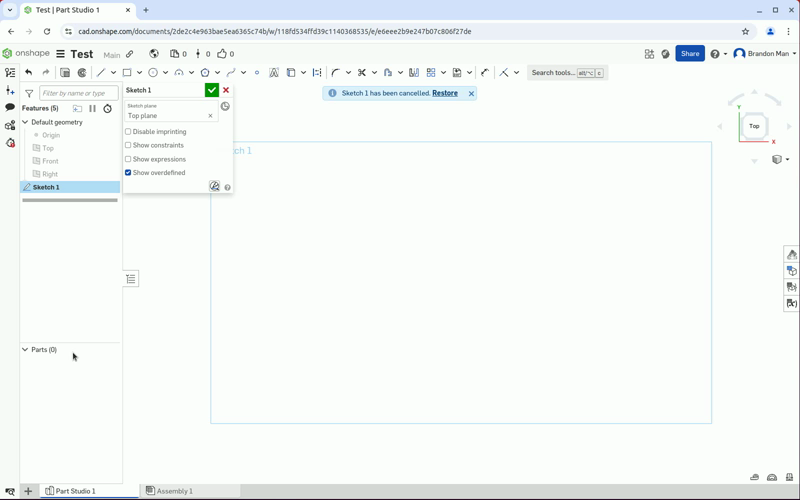
key(l)
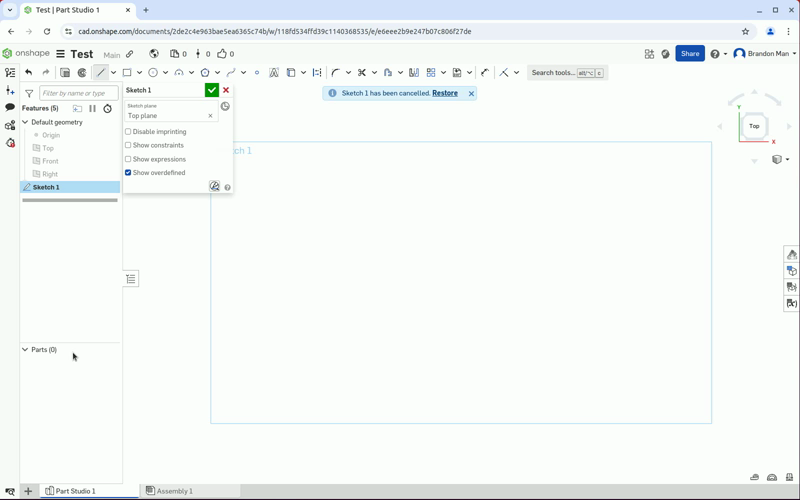
key_down(shift)
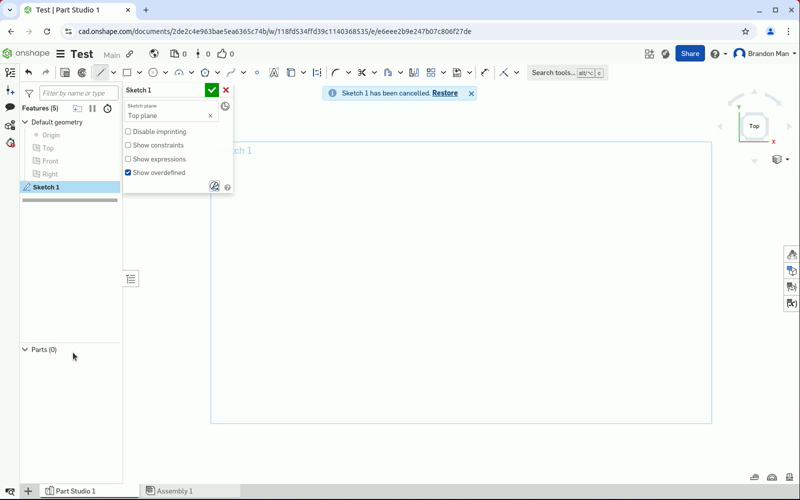
mouse_move(460, 300)
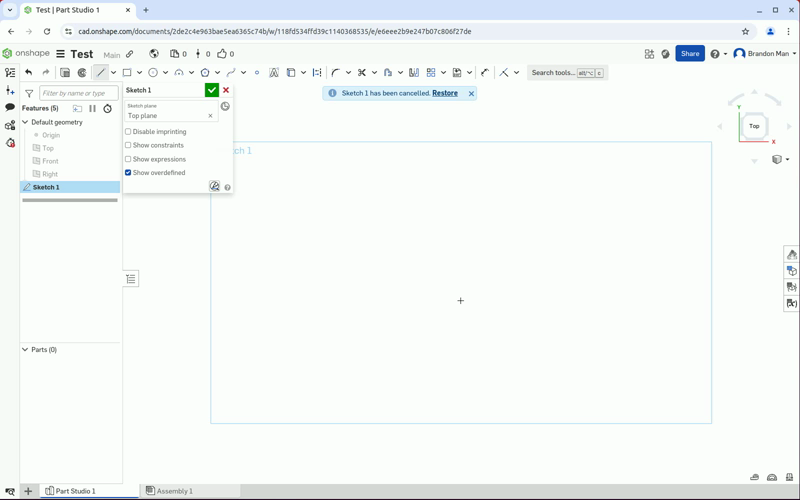
click(460, 300)
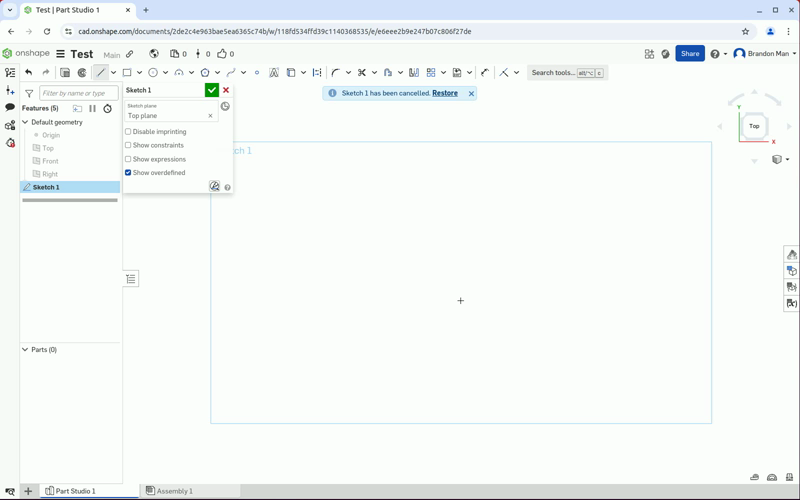
key_up(shift)
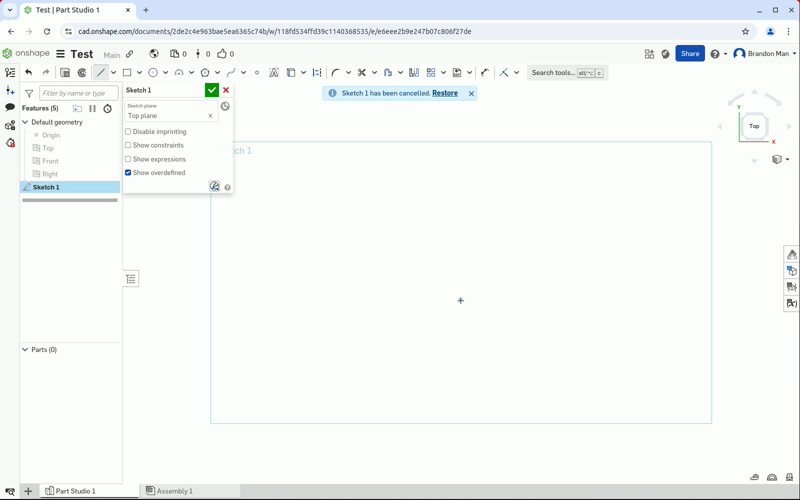
key_down(shift)
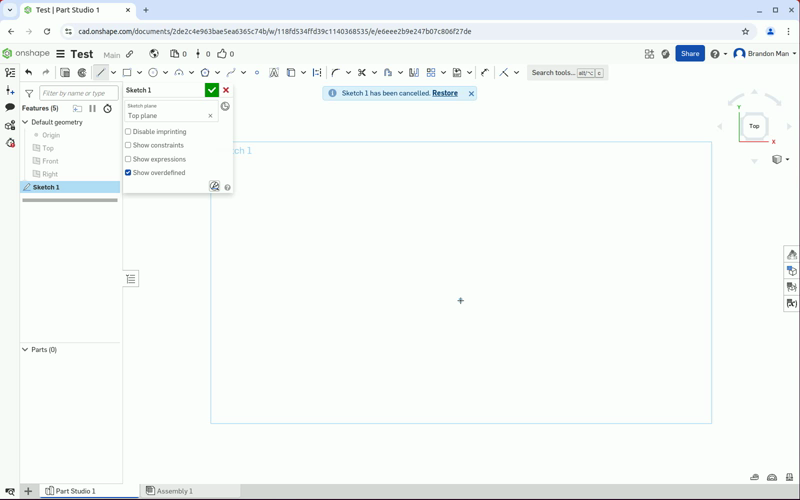
mouse_move(490, 300)
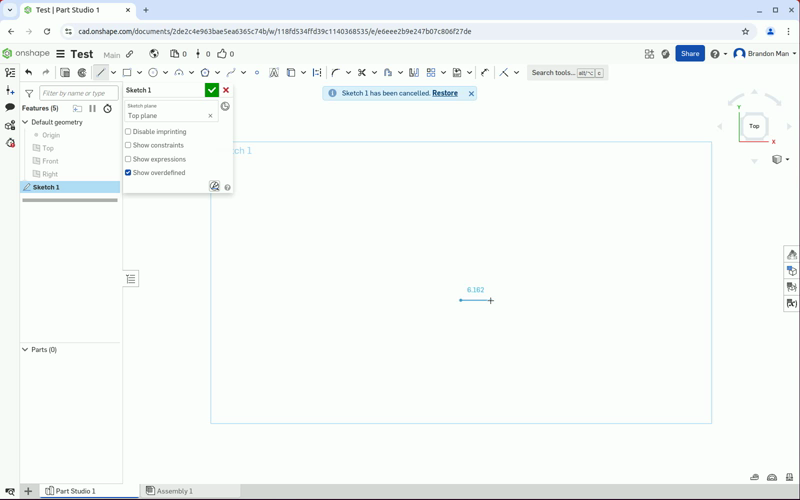
mouse_move(464, 300)
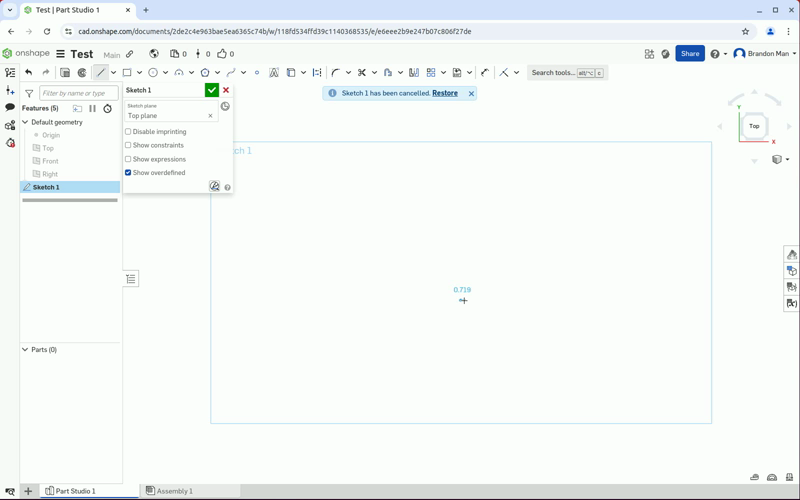
scroll(6)
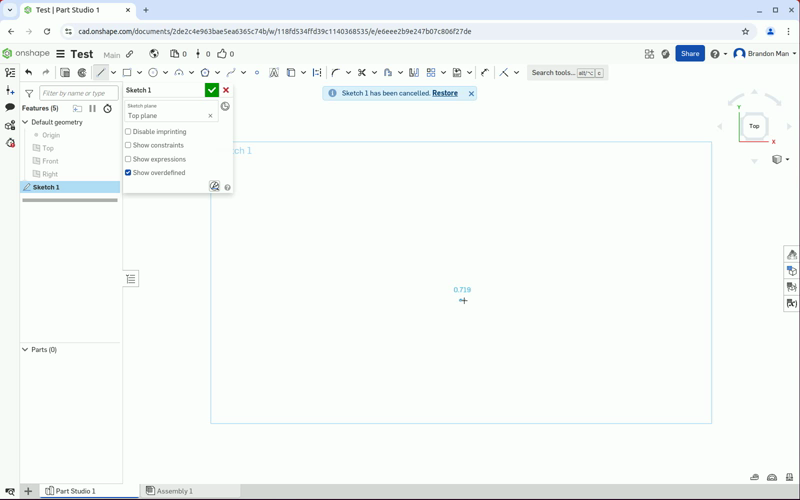
scroll(6)
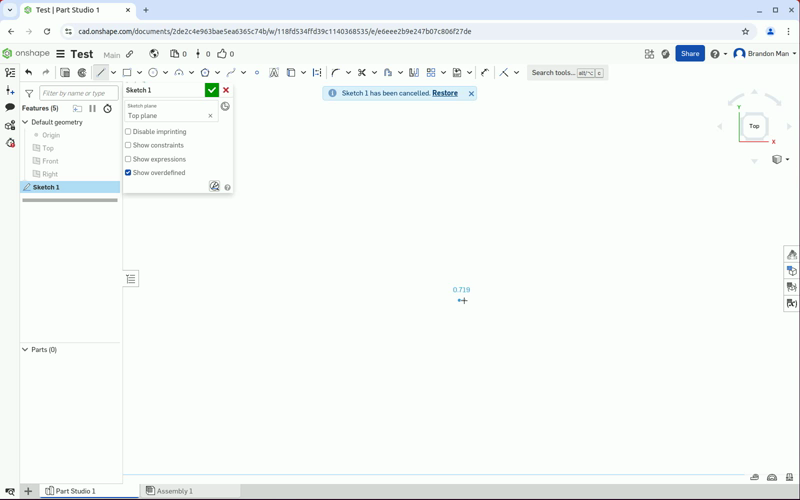
scroll(6)
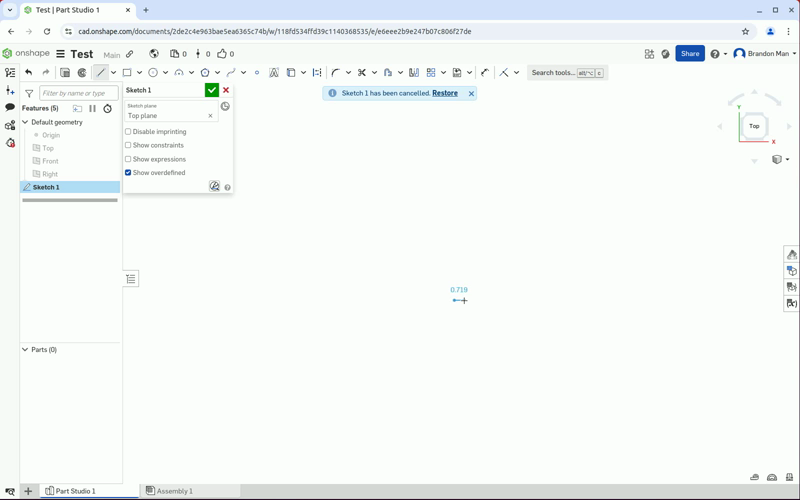
scroll(6)
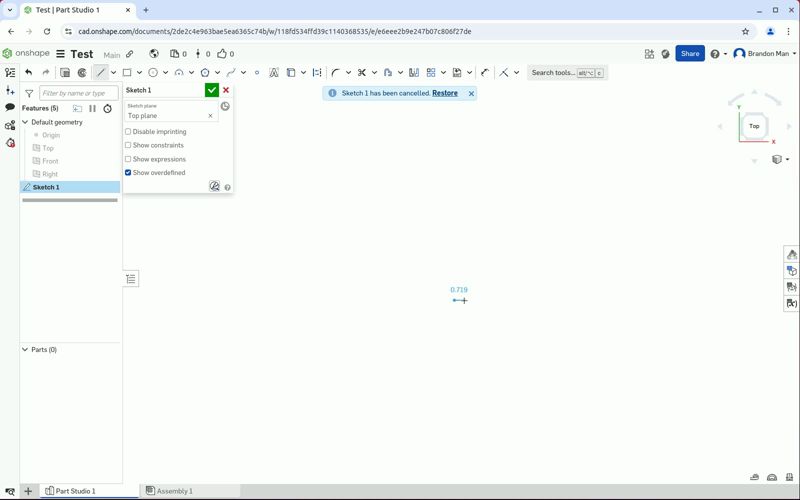
scroll(6)
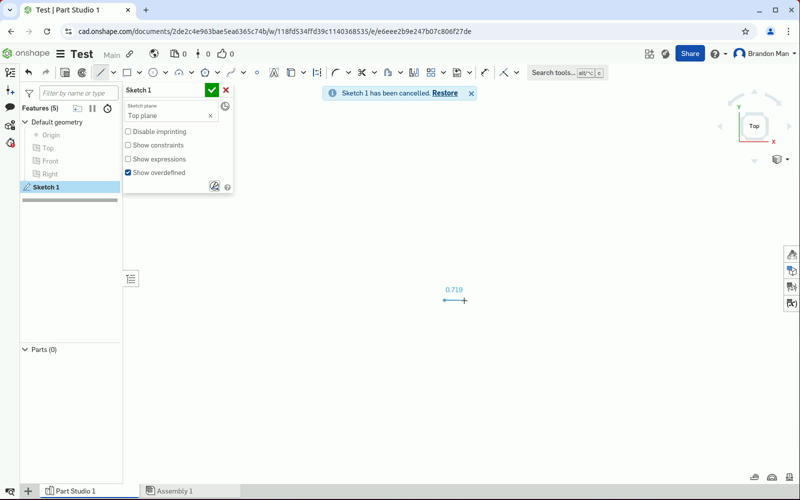
scroll(6)
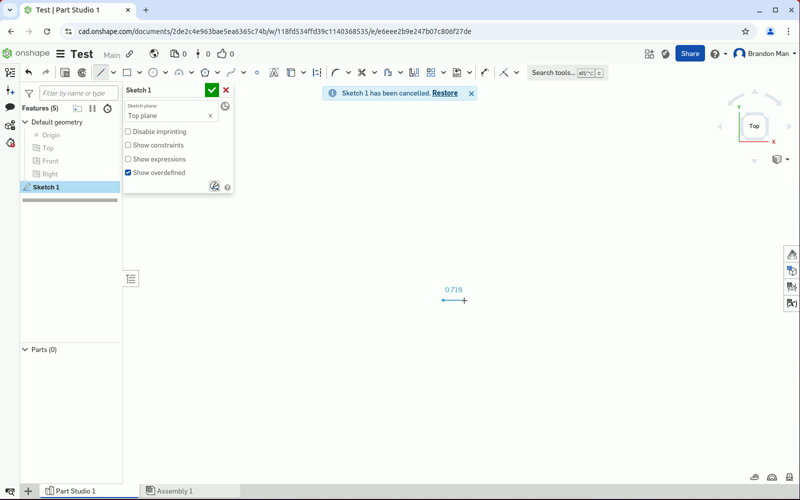
scroll(6)
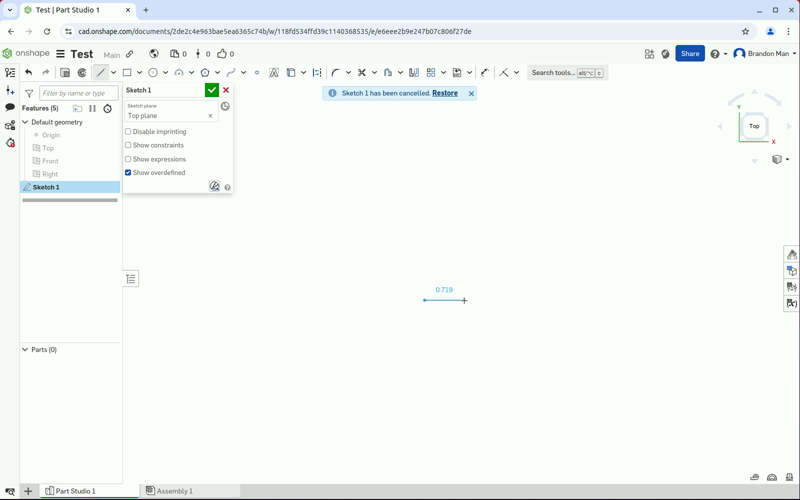
click(464, 300)
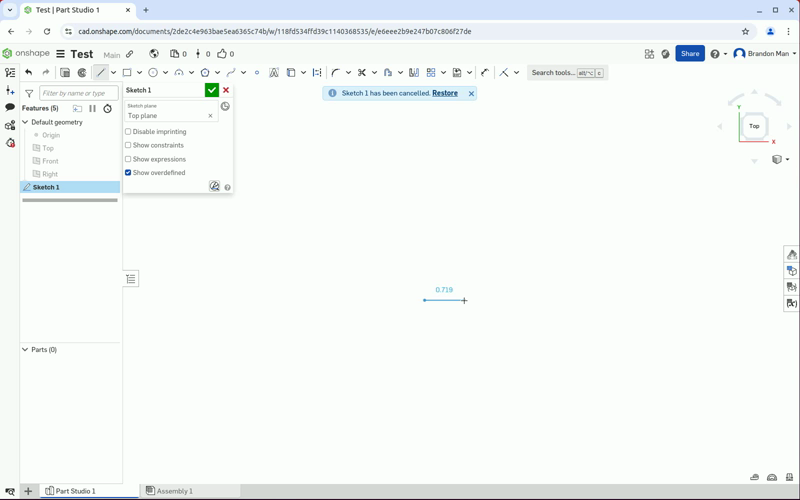
scroll(-6)
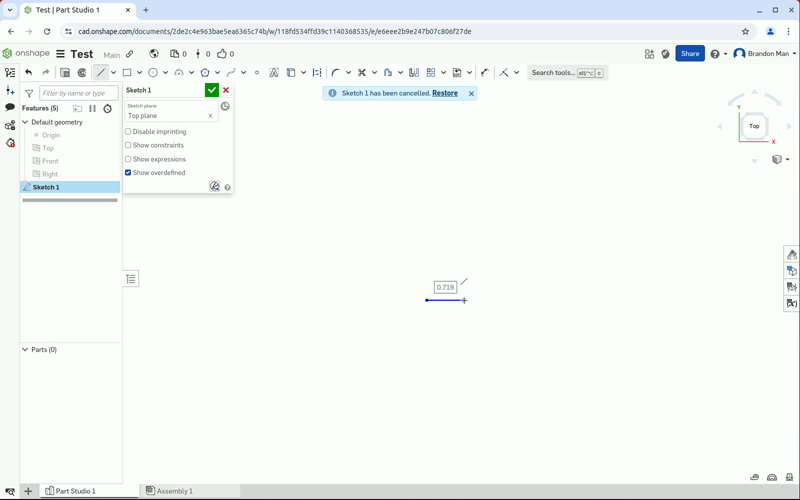
scroll(-6)
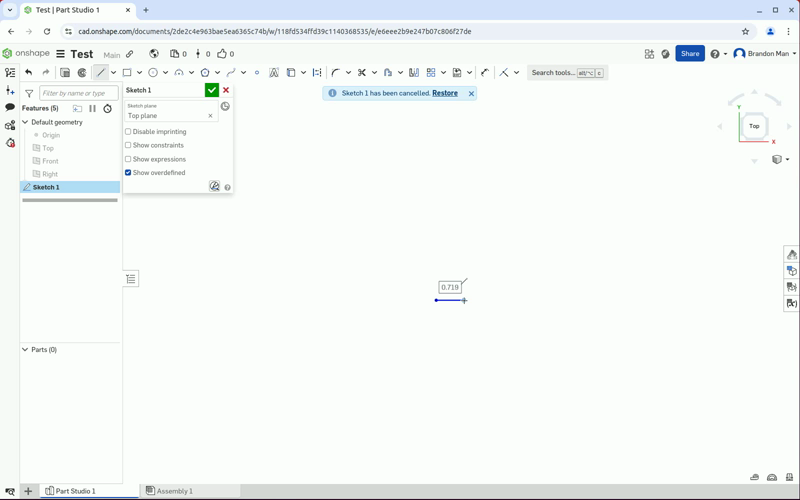
scroll(-6)
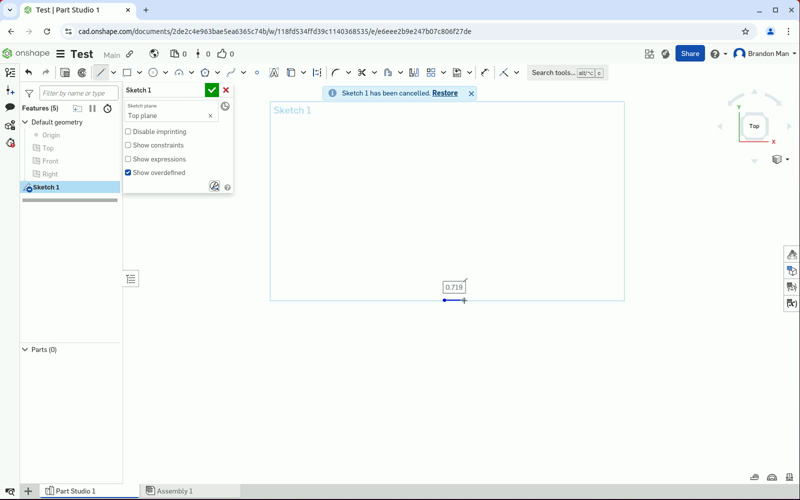
scroll(-6)
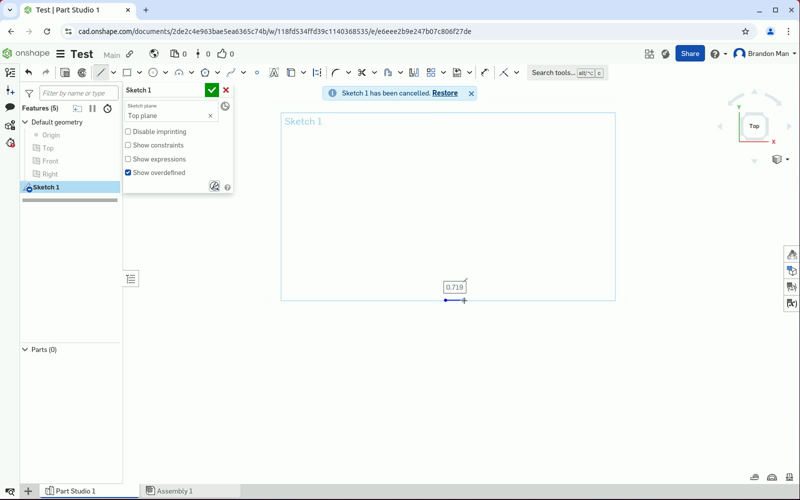
scroll(-6)
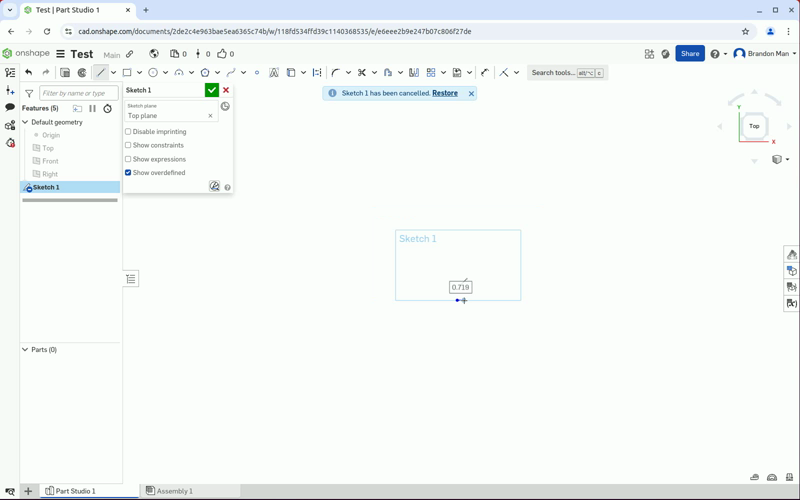
scroll(-6)
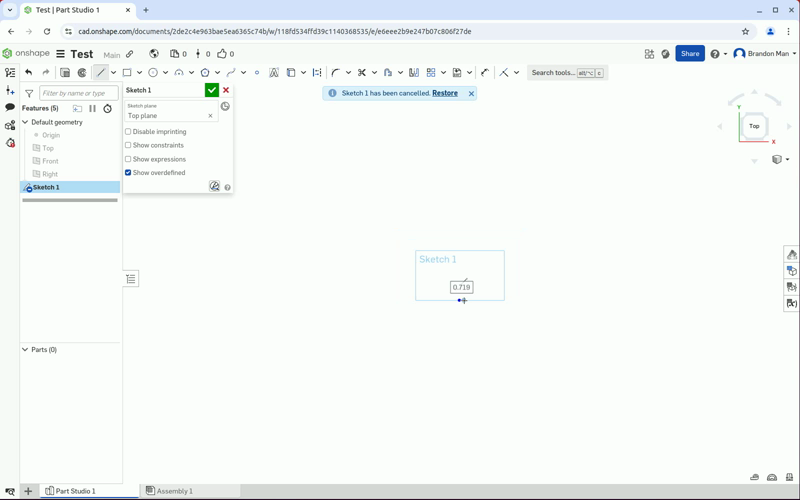
scroll(-6)
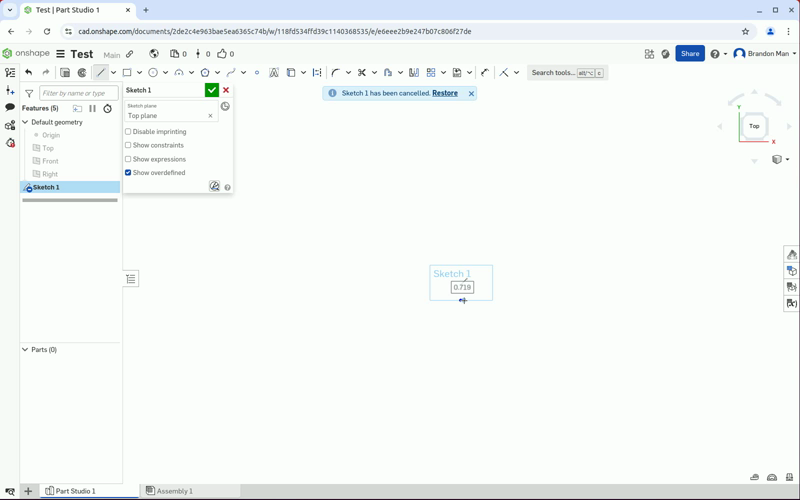
key_up(shift)
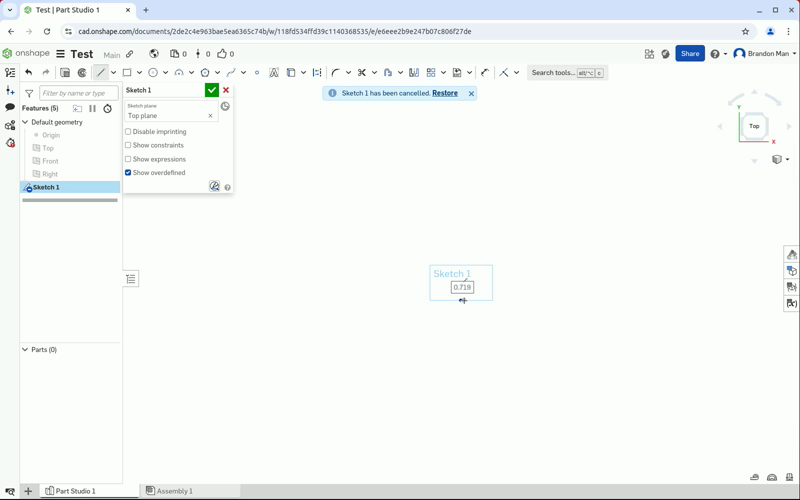
key_down(shift)
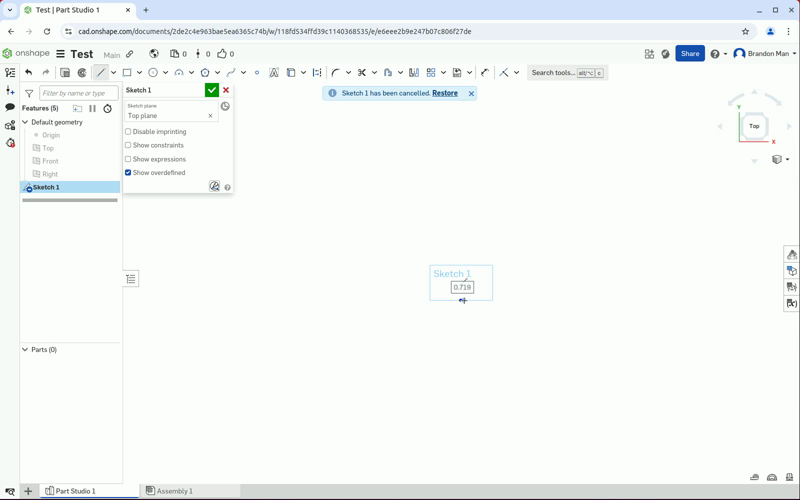
mouse_move(494, 300)
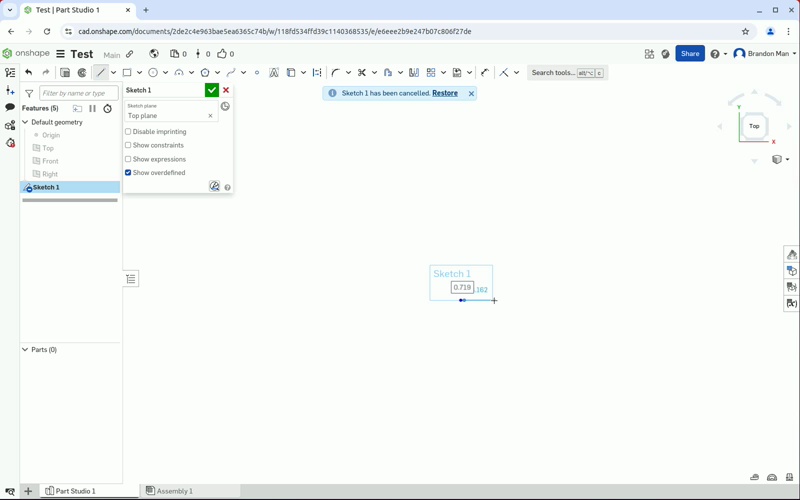
mouse_move(464, 297)
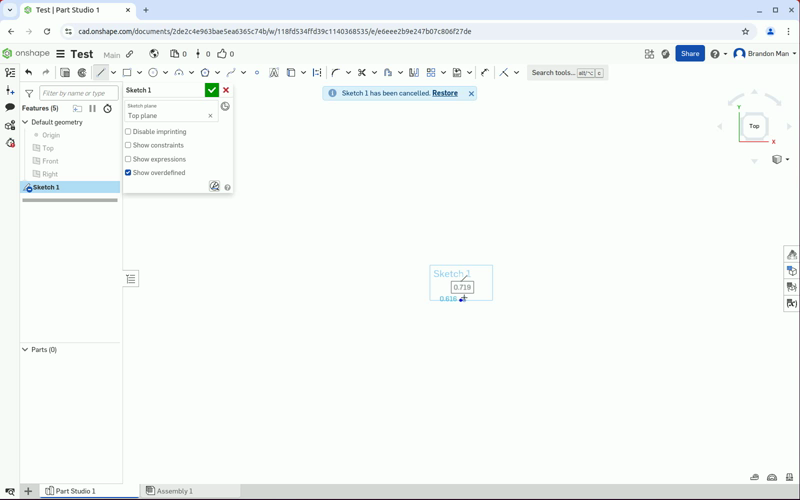
scroll(6)
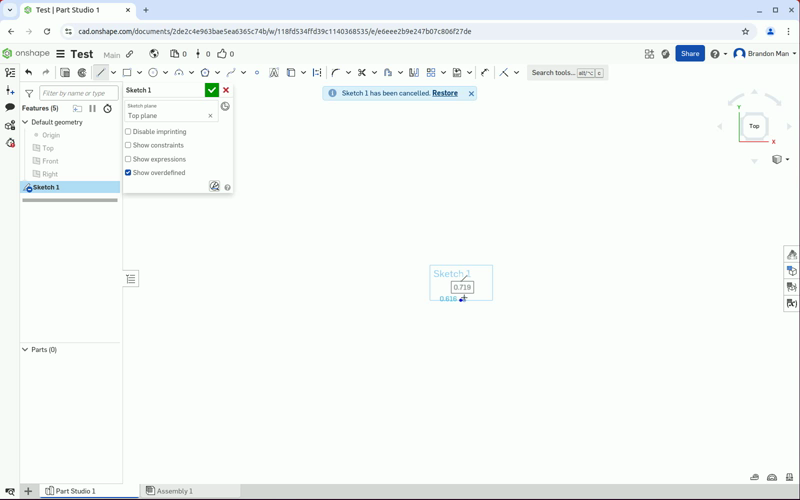
scroll(6)
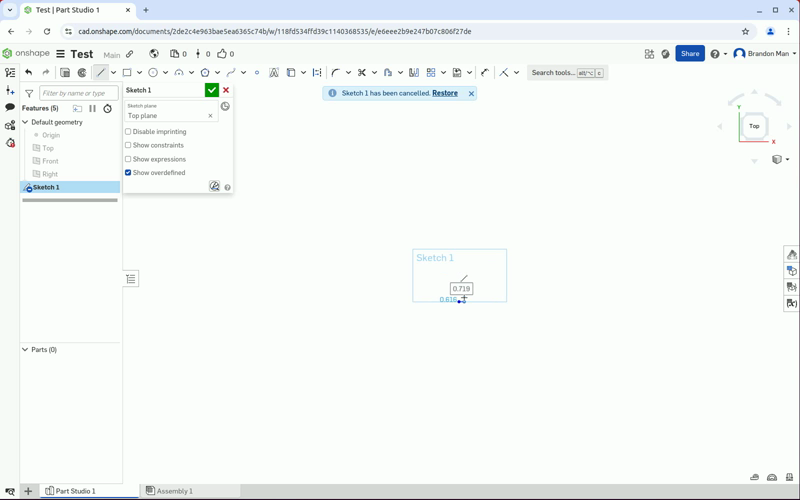
scroll(6)
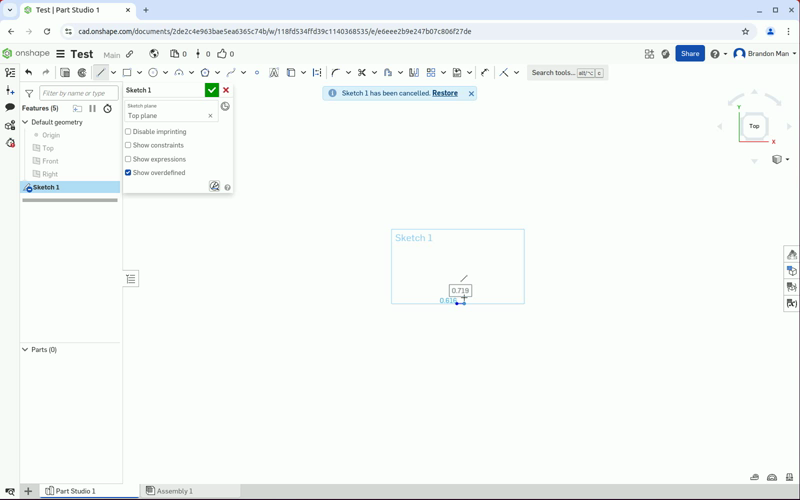
scroll(6)
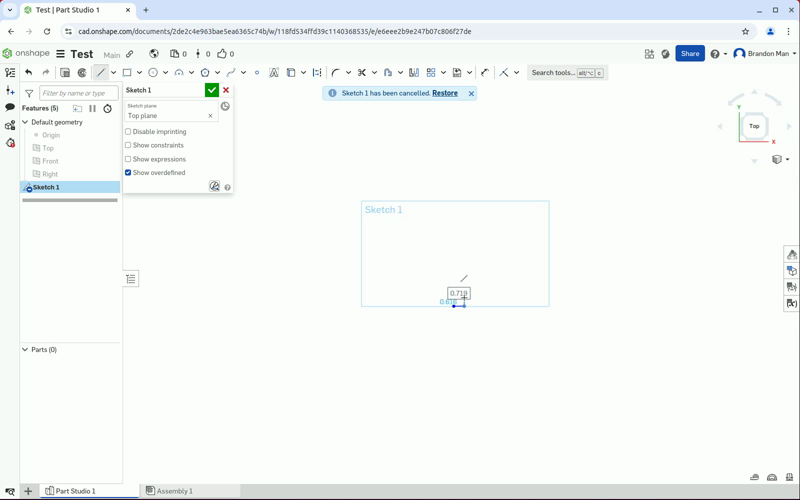
scroll(6)
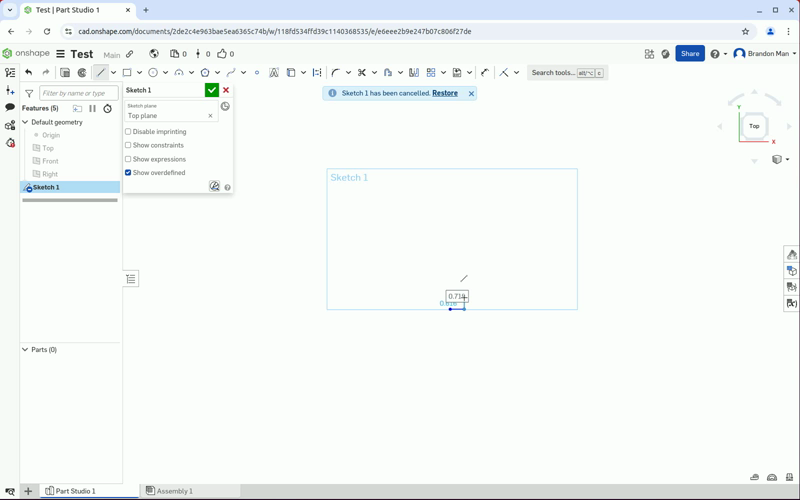
scroll(6)
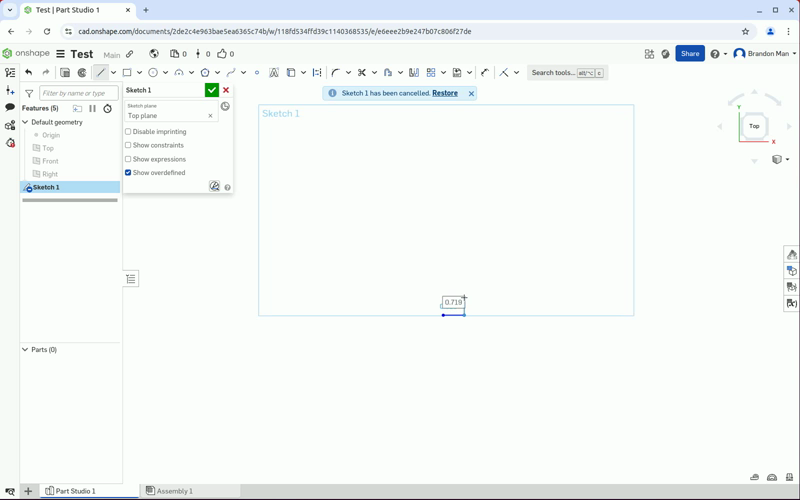
scroll(6)
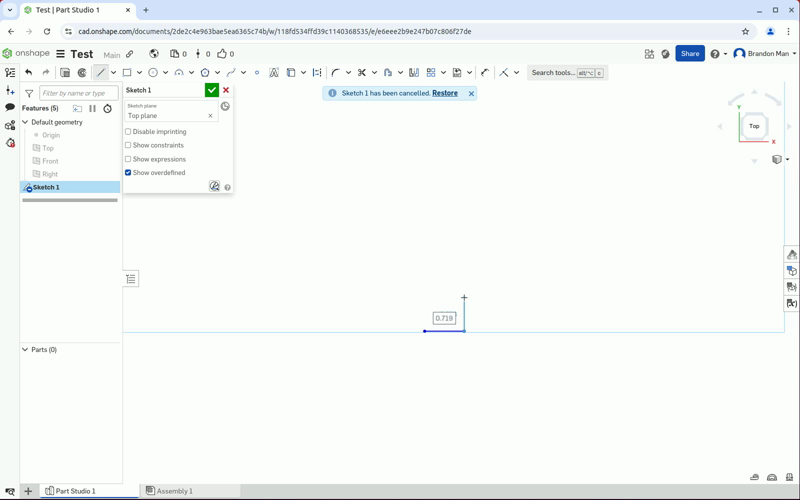
click(464, 297)
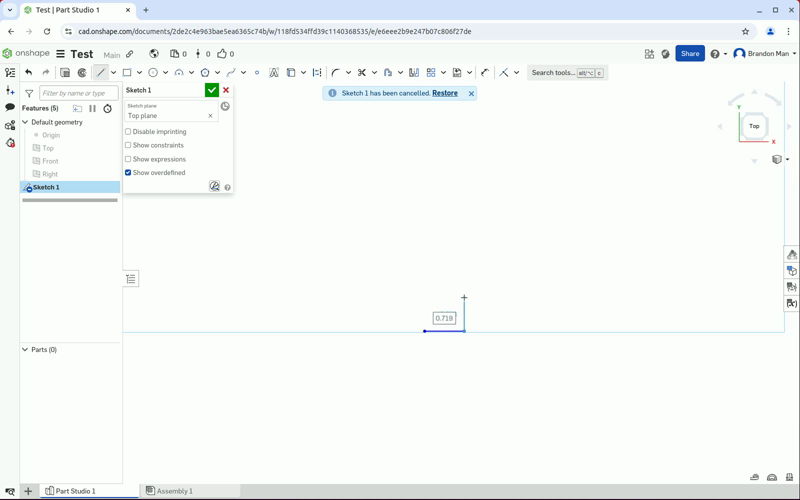
scroll(-6)
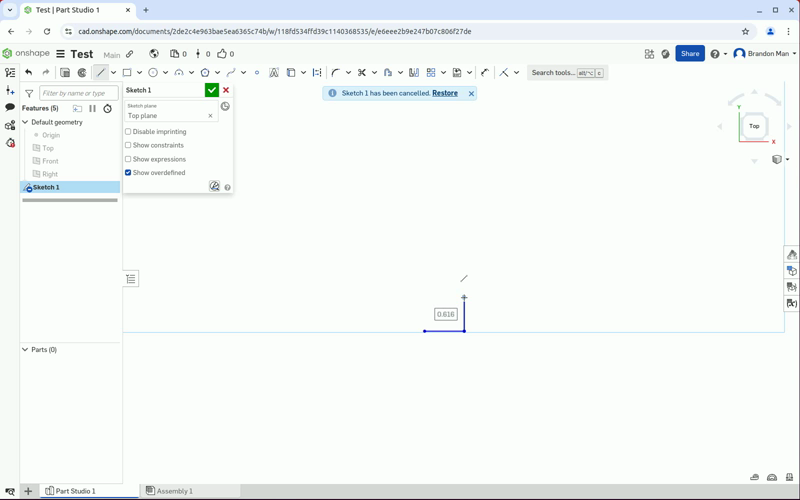
scroll(-6)
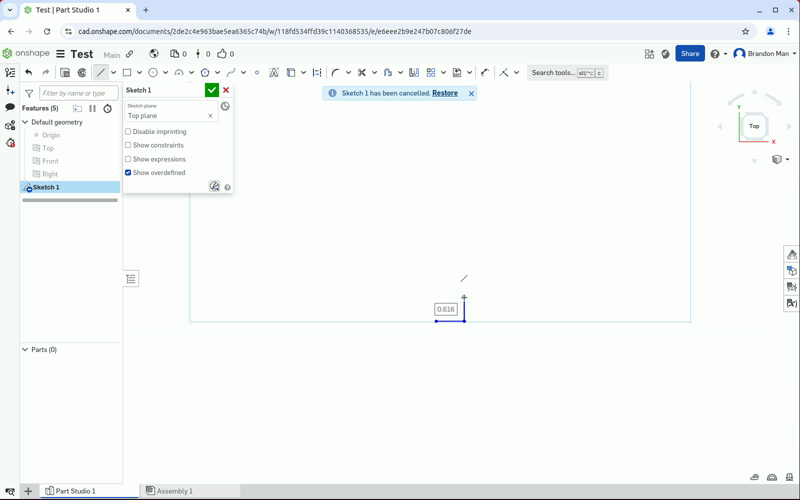
scroll(-6)
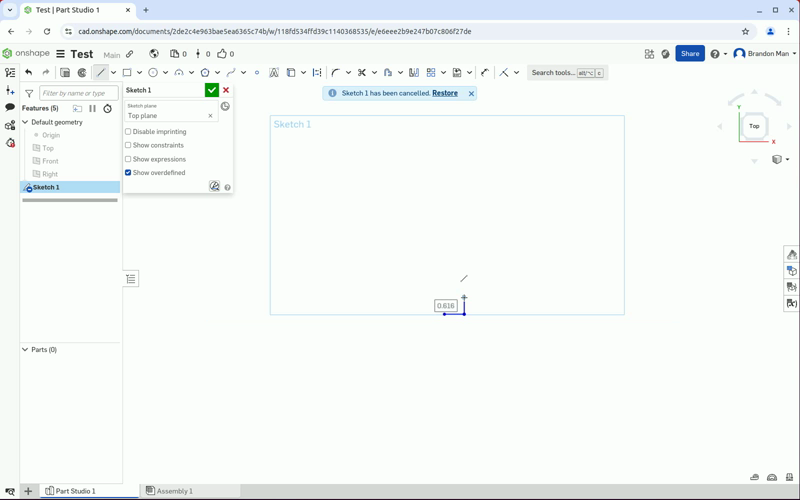
scroll(-6)
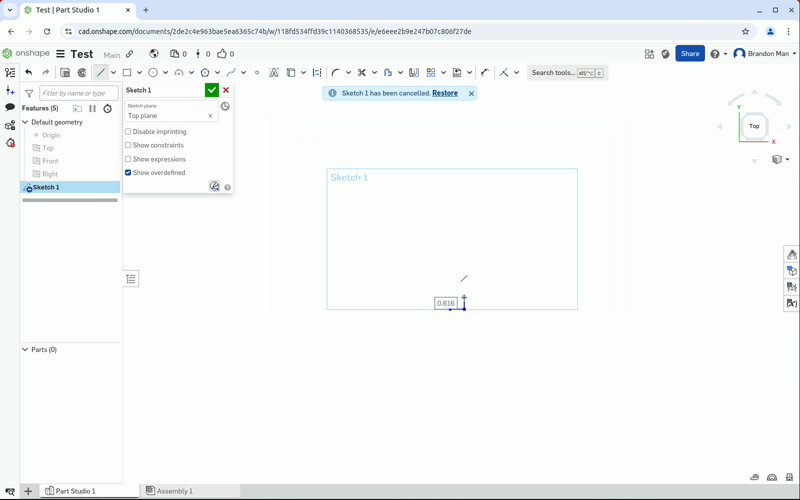
scroll(-6)
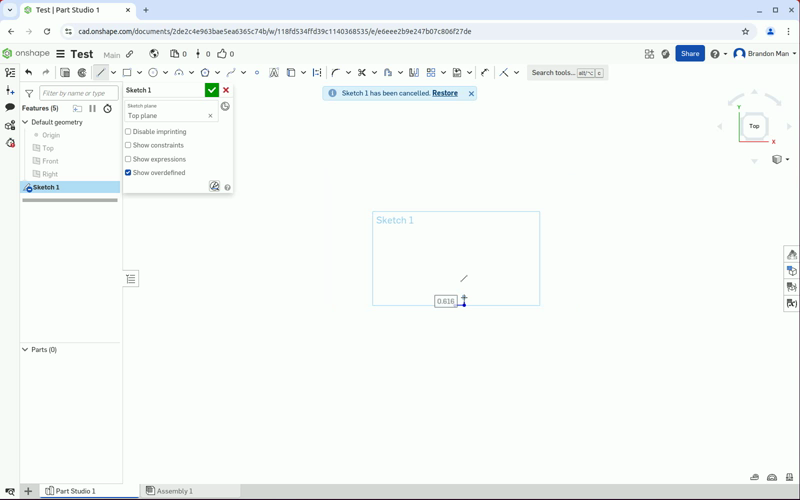
scroll(-6)
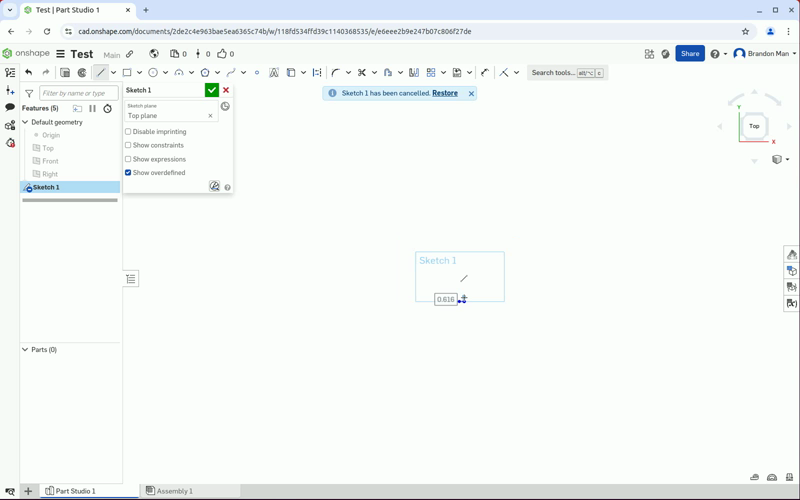
scroll(-6)
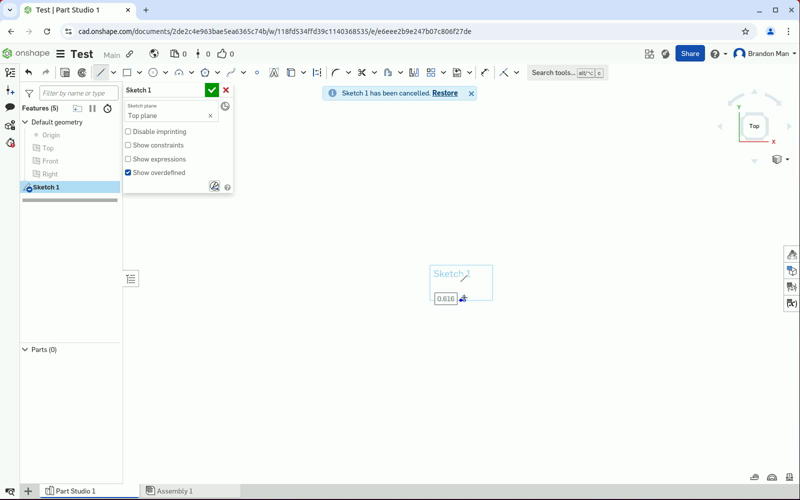
key_up(shift)
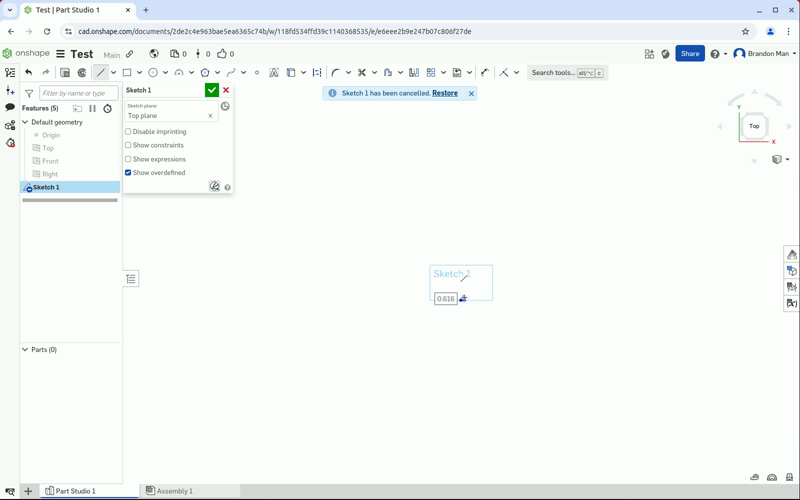
key_down(shift)
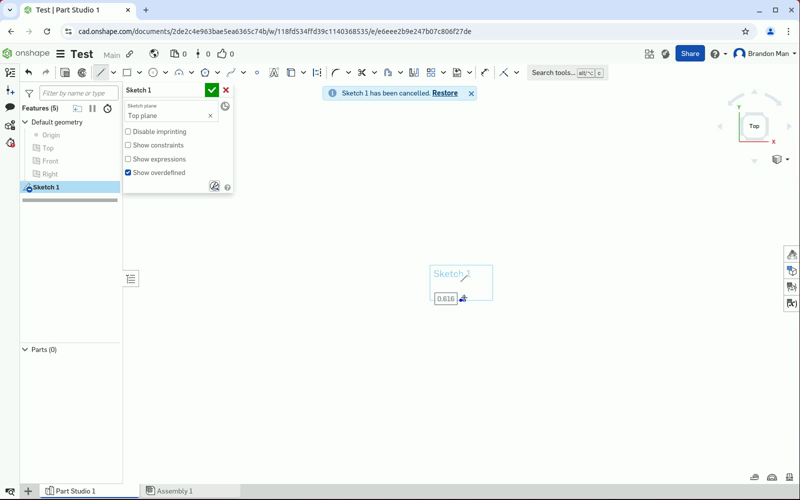
mouse_move(494, 297)
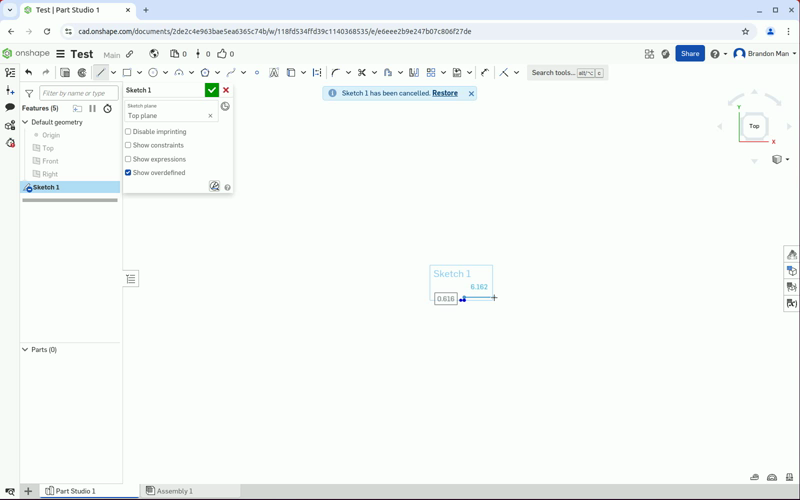
mouse_move(460, 297)
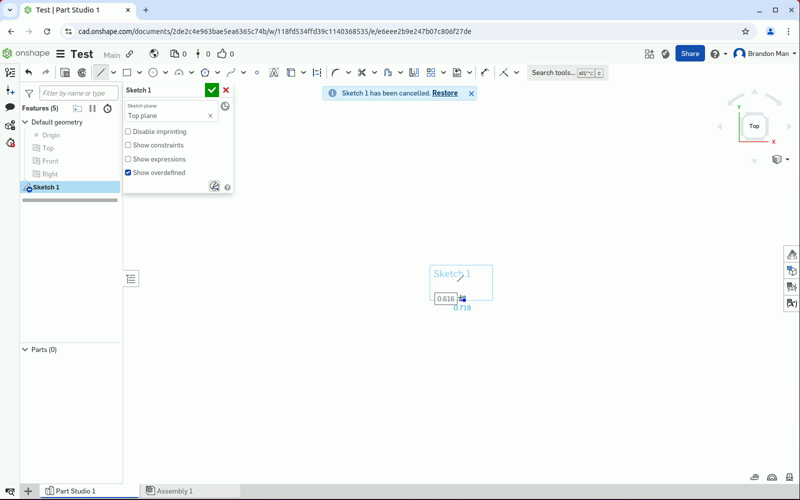
scroll(6)
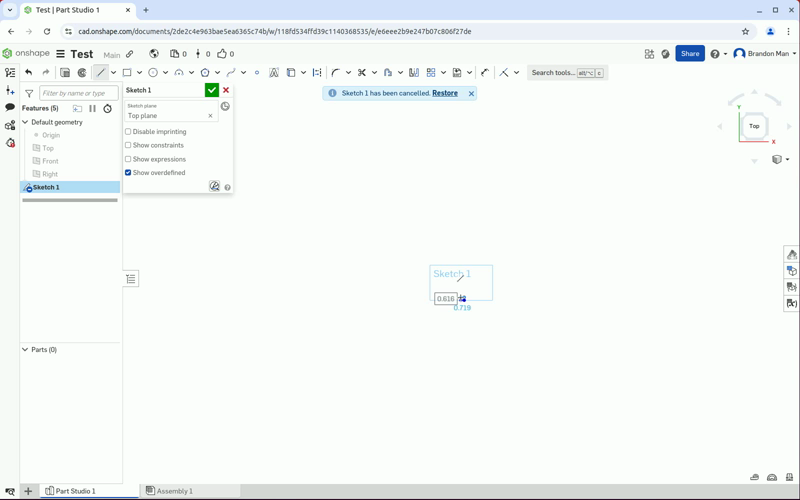
scroll(6)
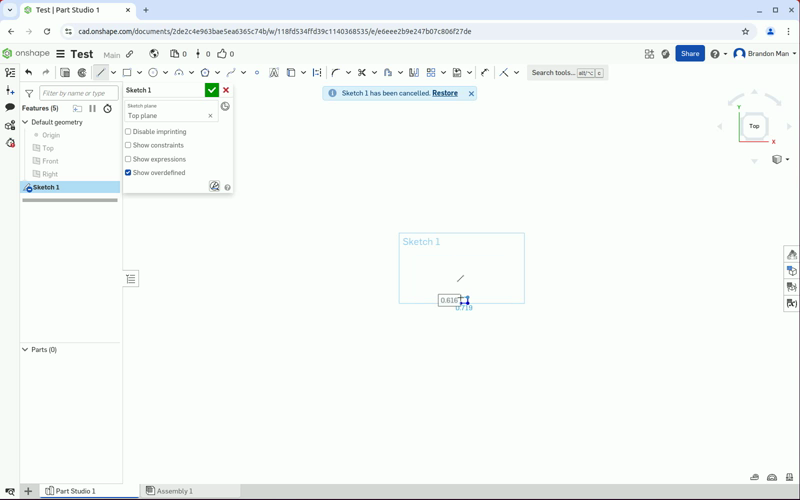
scroll(6)
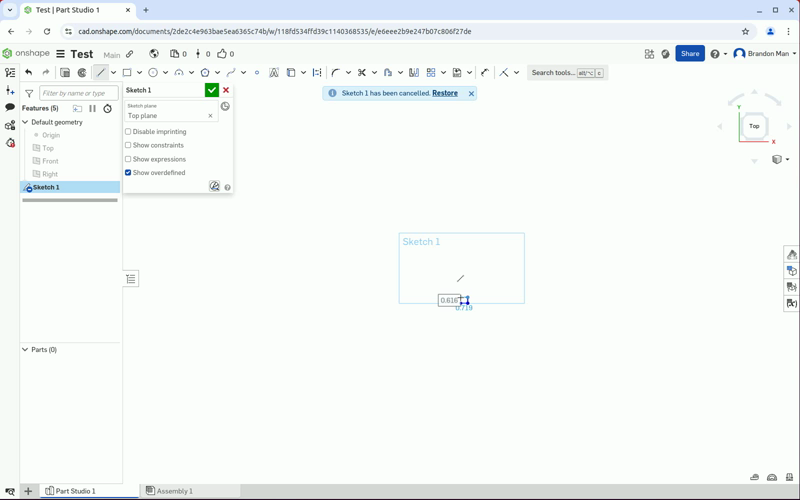
scroll(6)
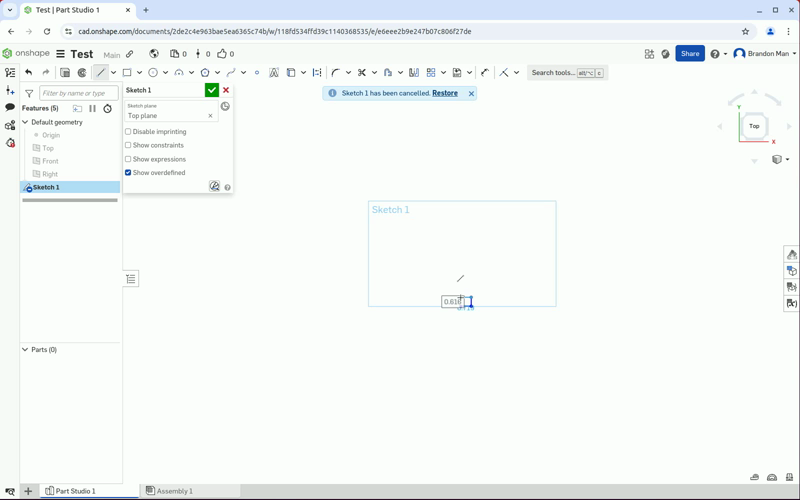
scroll(6)
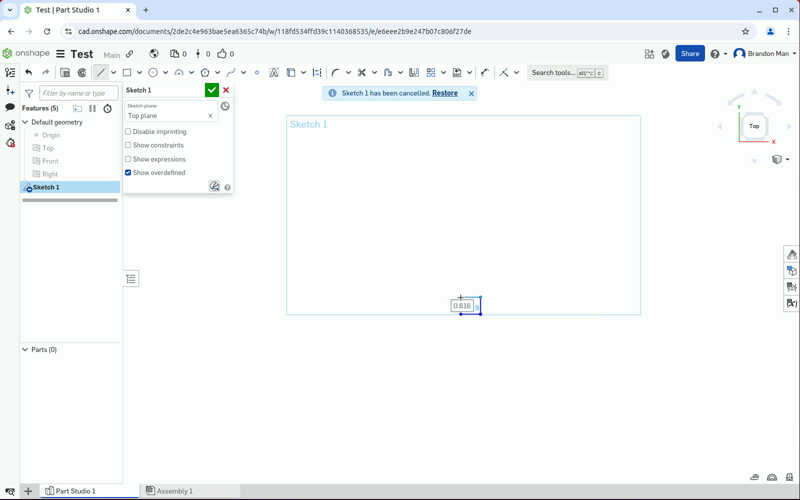
scroll(6)
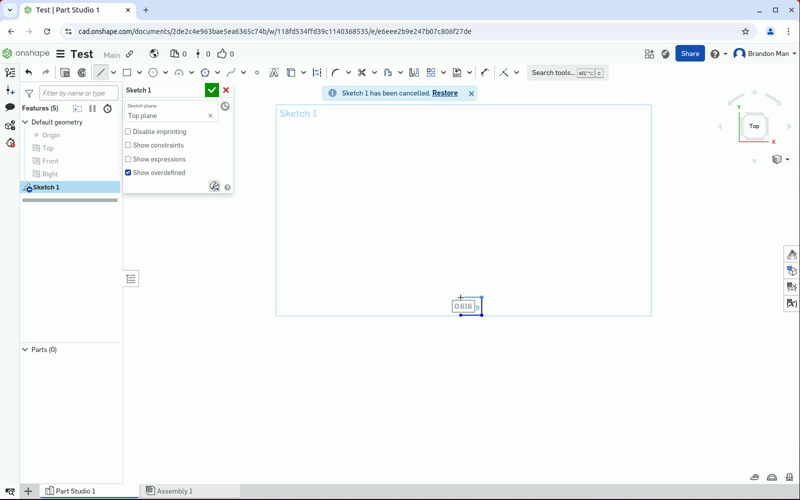
scroll(6)
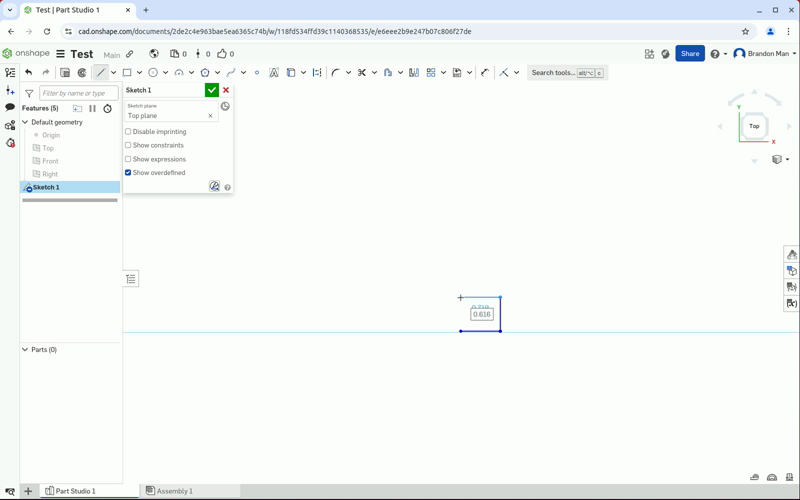
click(460, 297)
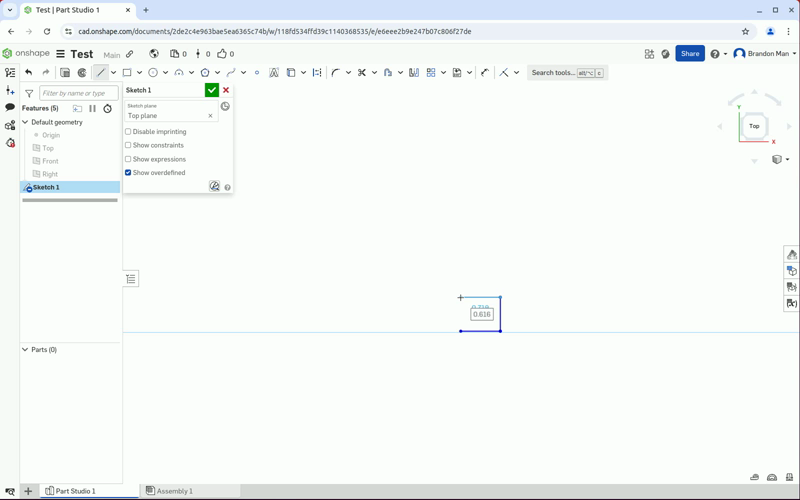
scroll(-6)
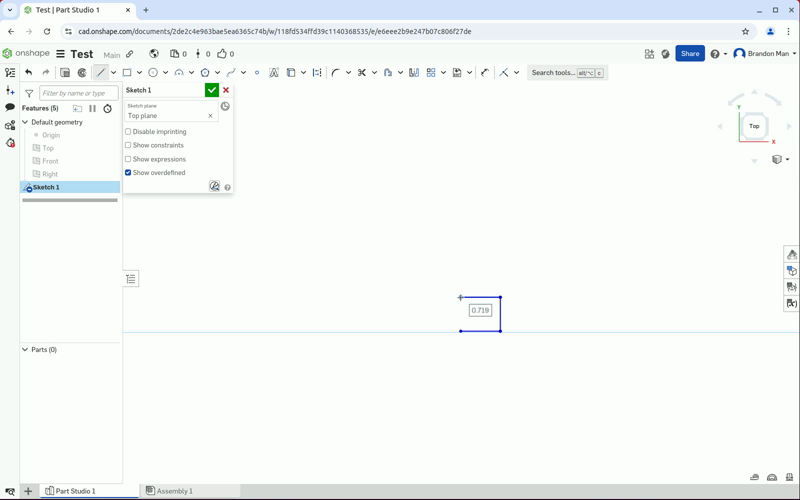
scroll(-6)
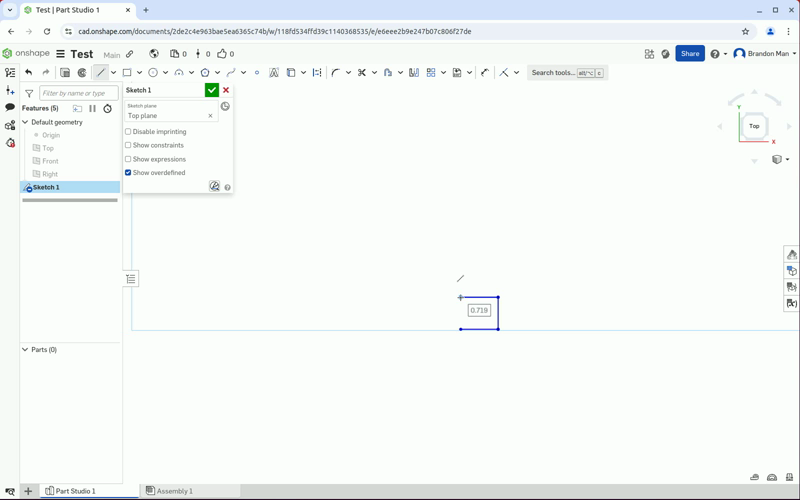
scroll(-6)
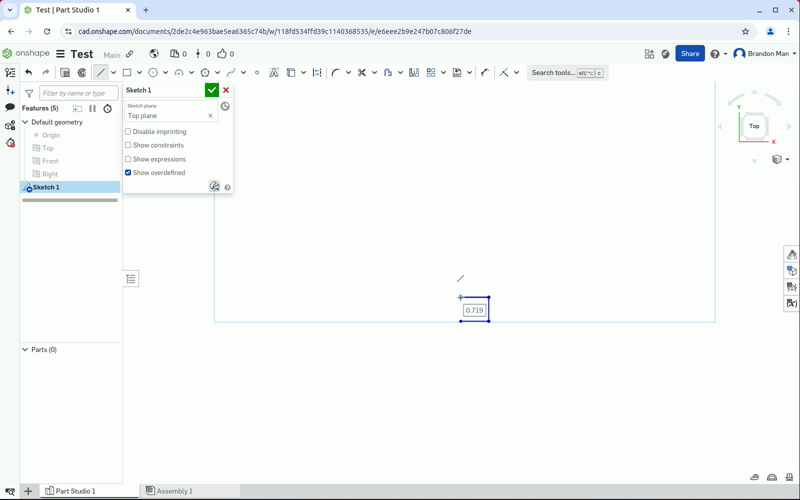
scroll(-6)
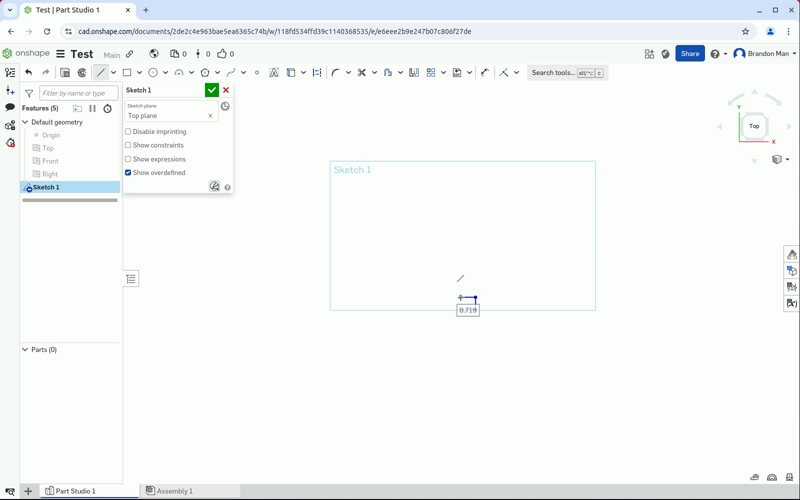
scroll(-6)
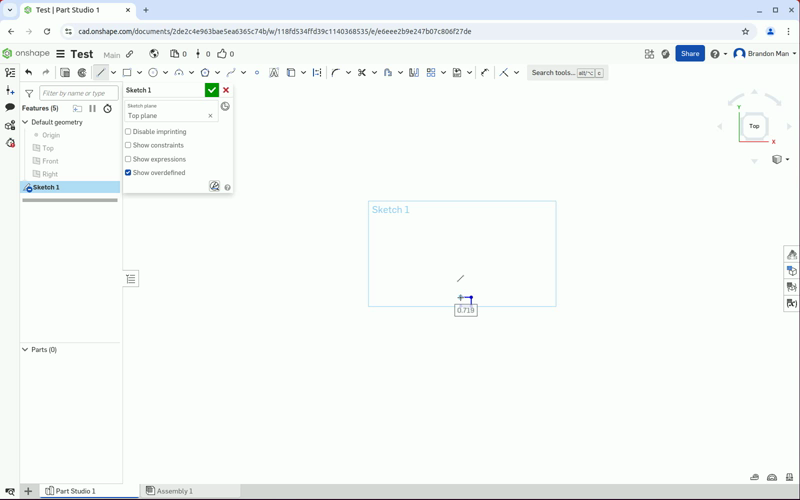
scroll(-6)
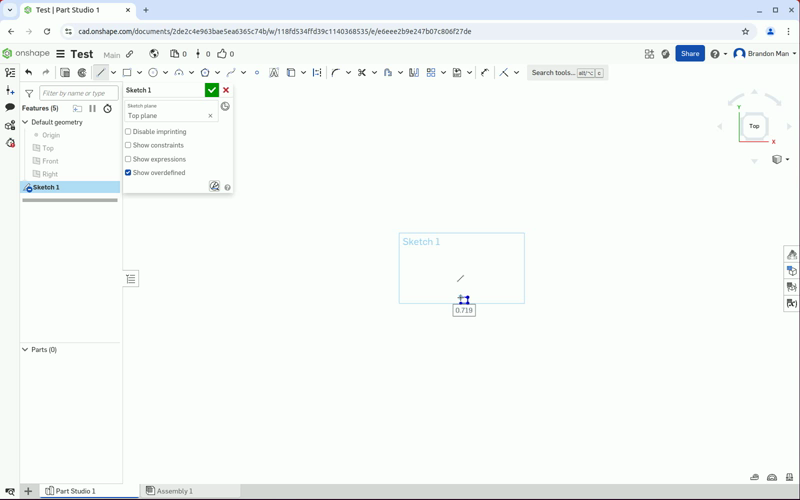
scroll(-6)
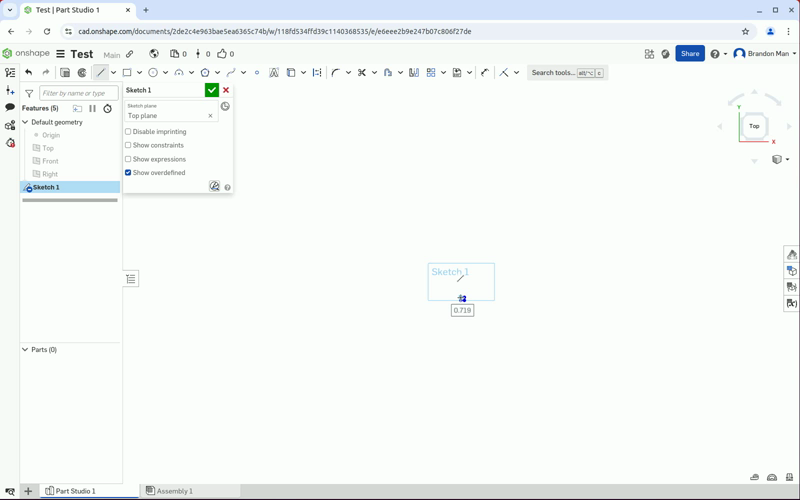
key_up(shift)
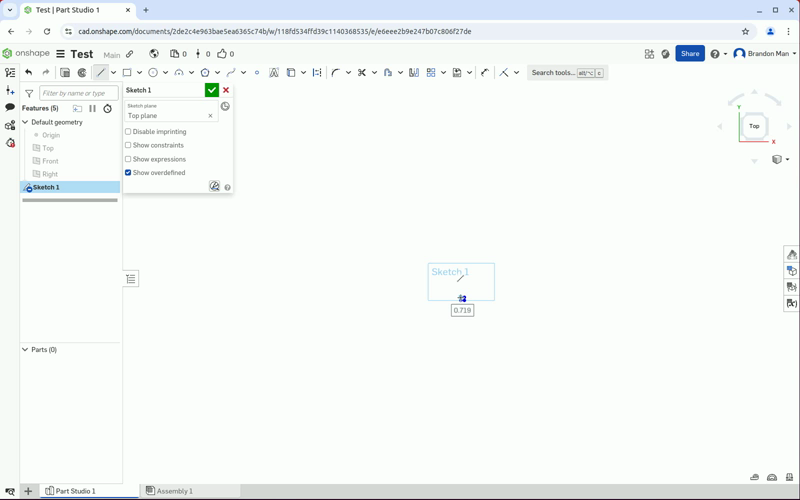
mouse_move(490, 297)
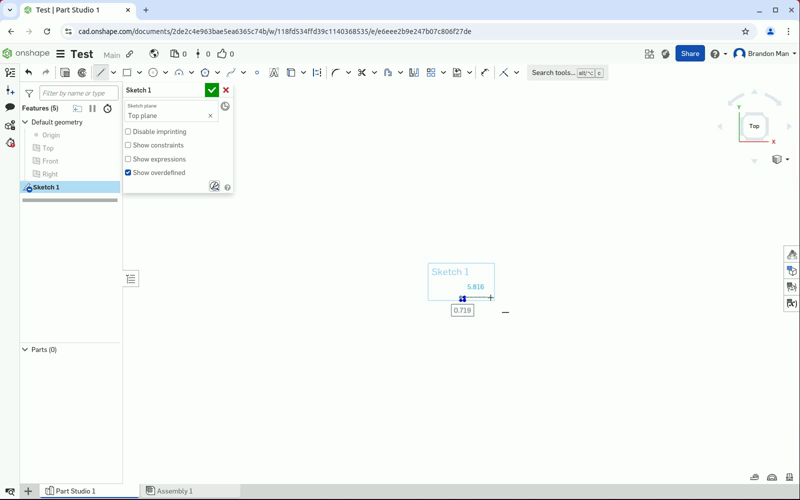
key_down(shift)
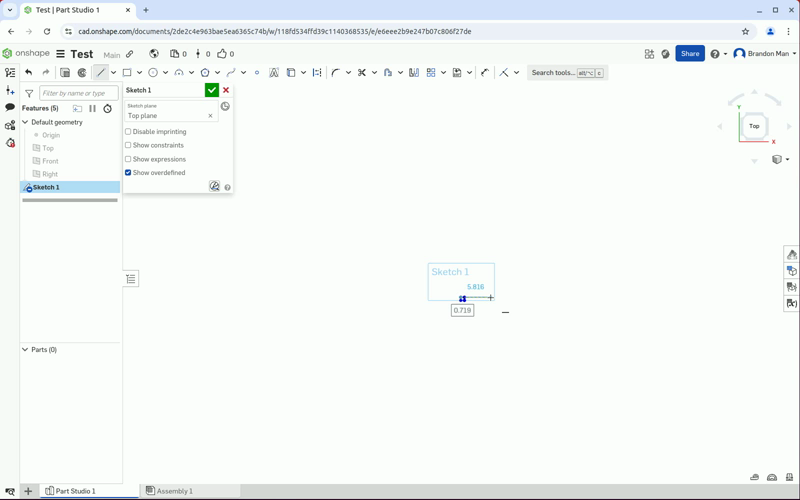
mouse_move(460, 300)
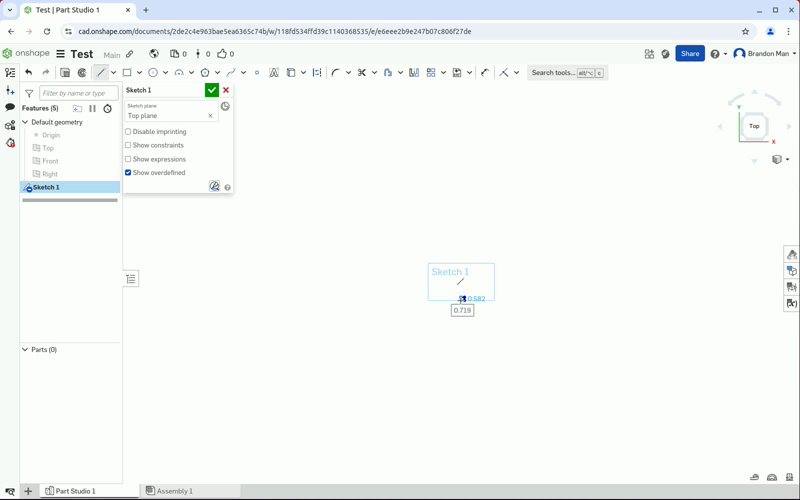
scroll(6)
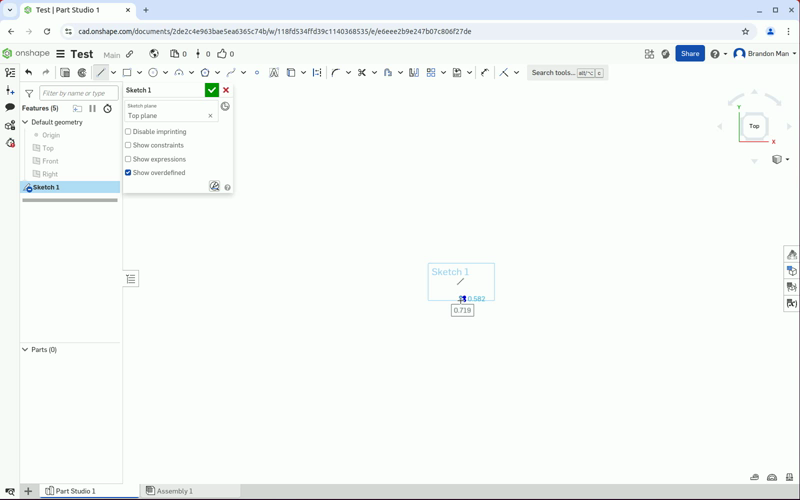
scroll(6)
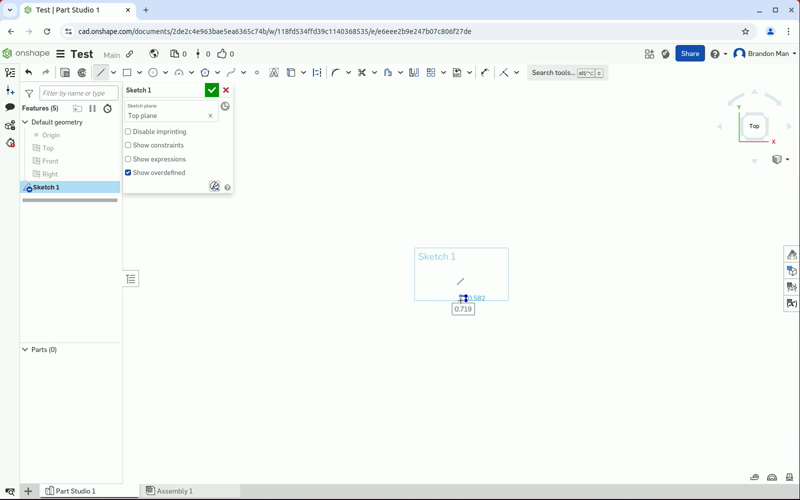
scroll(6)
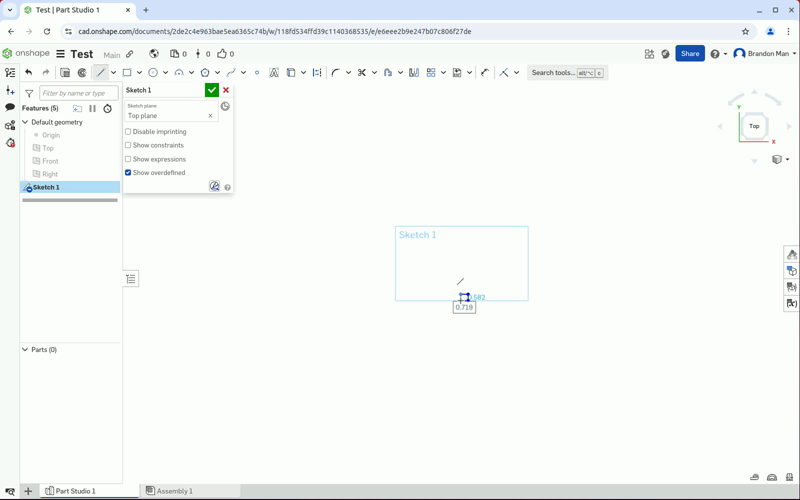
scroll(6)
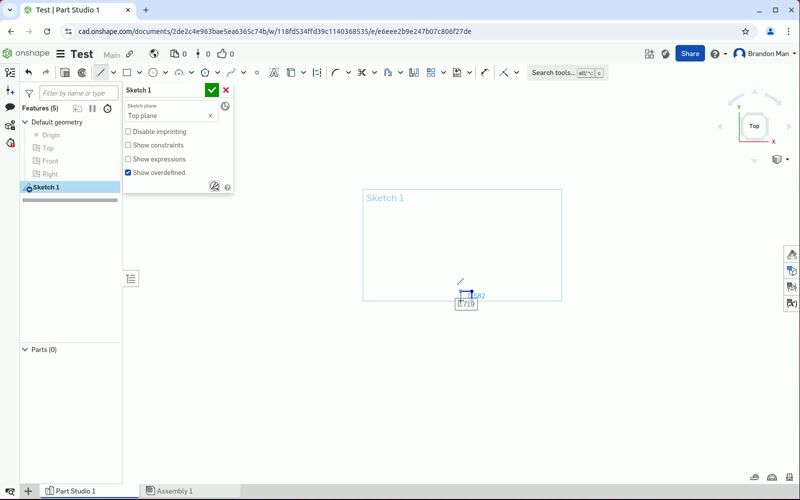
scroll(6)
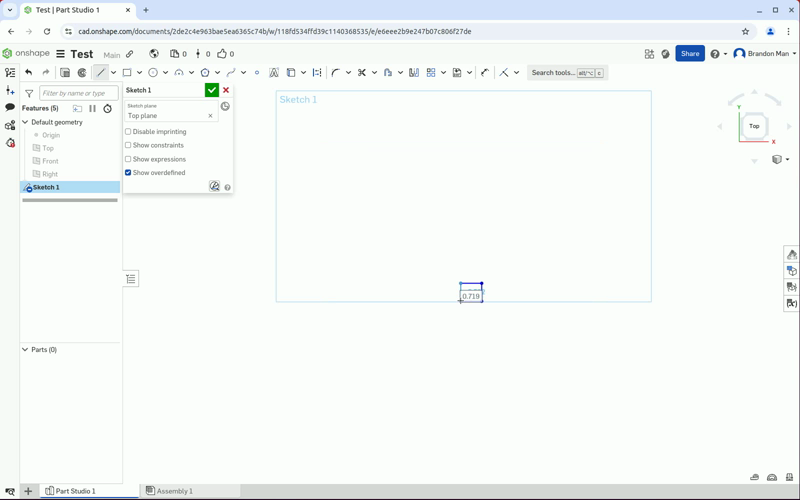
scroll(6)
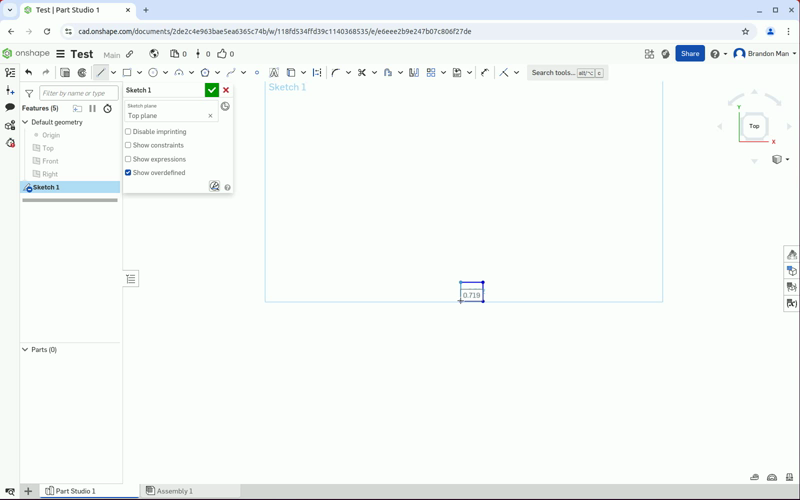
scroll(6)
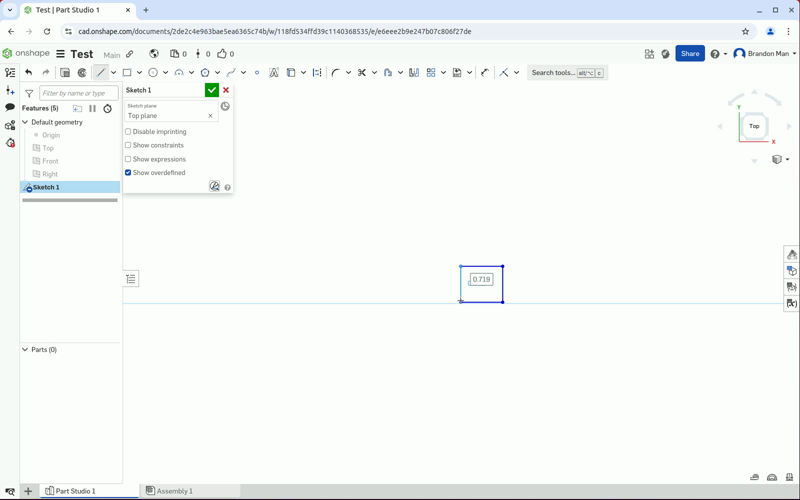
key_up(shift)
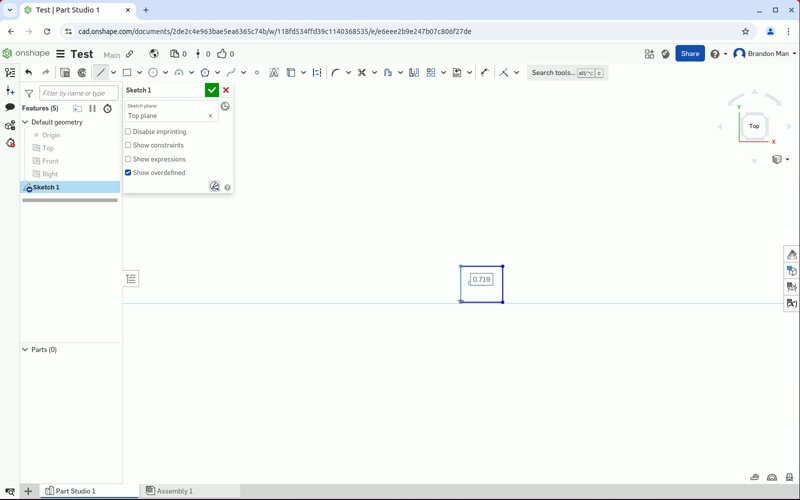
click(460, 300)
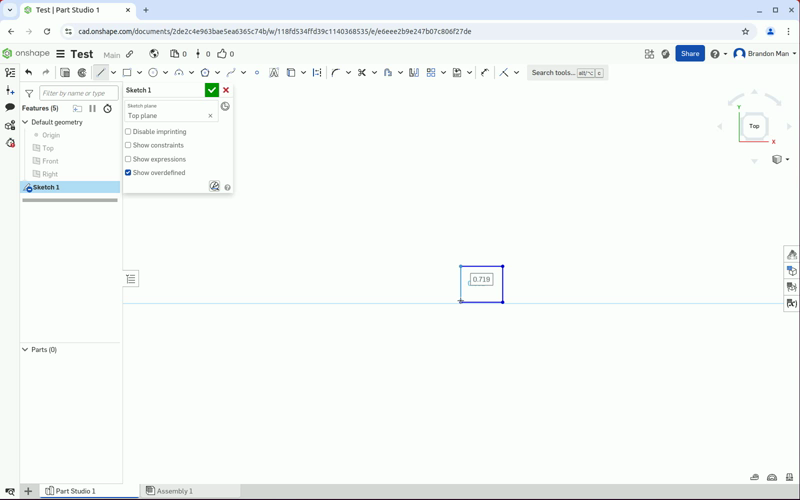
scroll(-6)
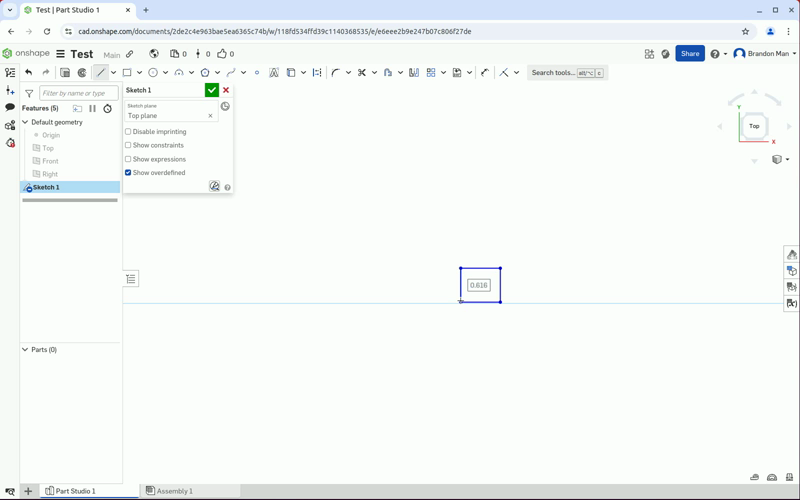
scroll(-6)
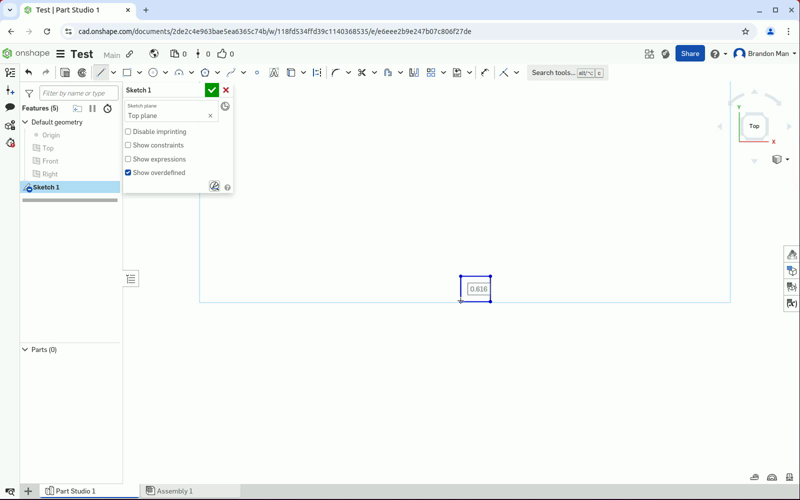
scroll(-6)
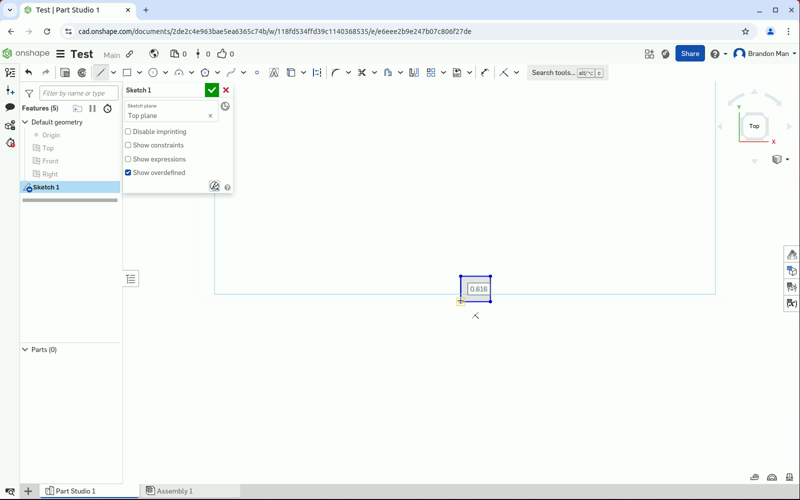
scroll(-6)
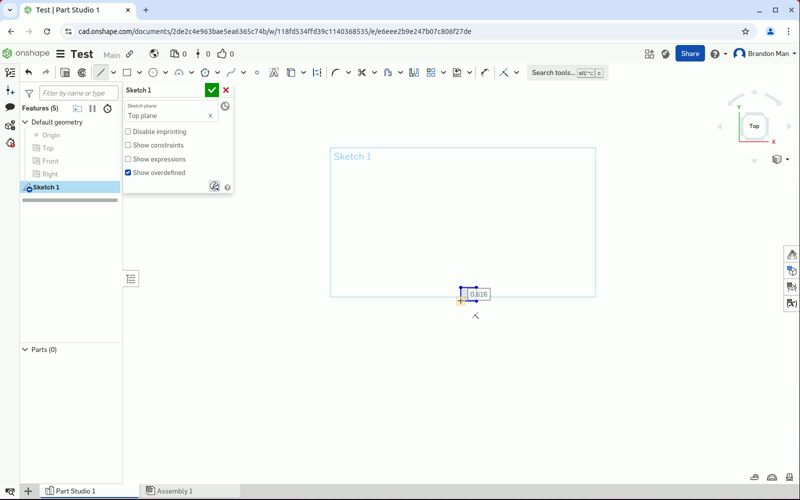
scroll(-6)
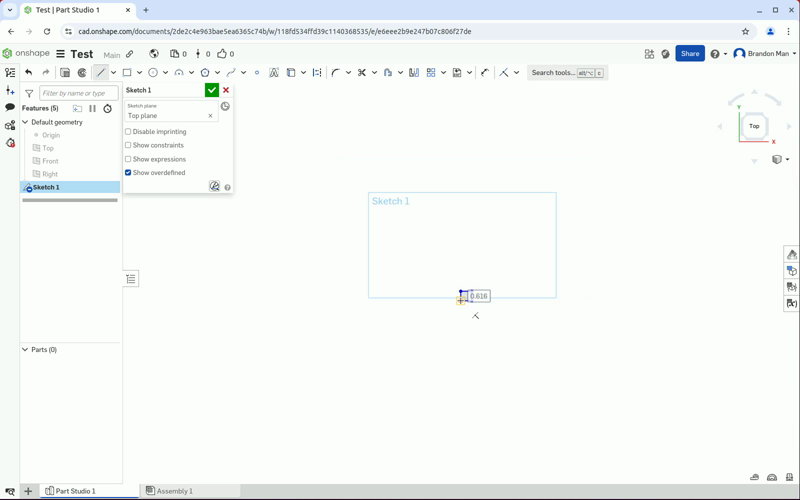
scroll(-6)
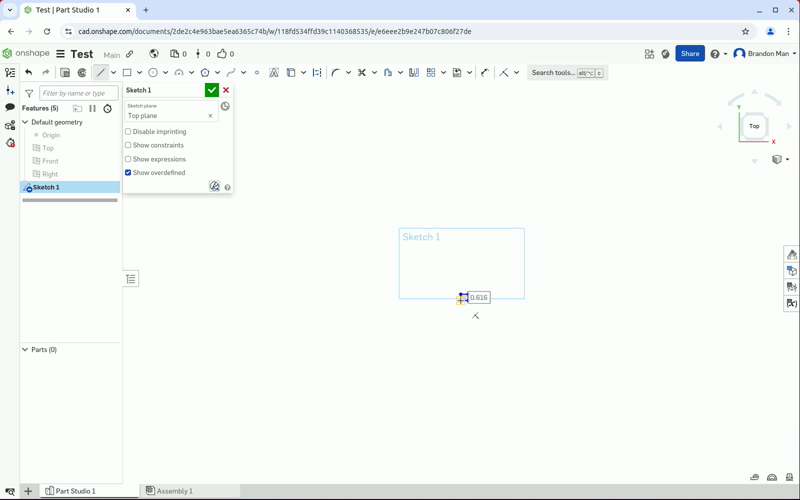
scroll(-6)
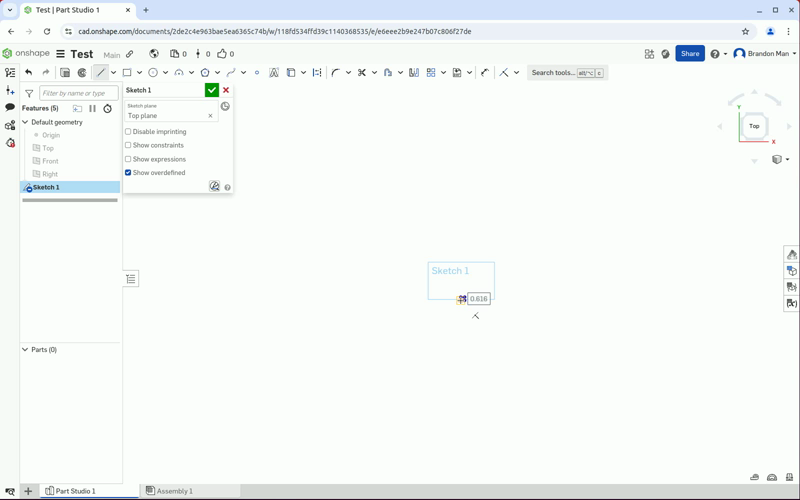
key(esc)
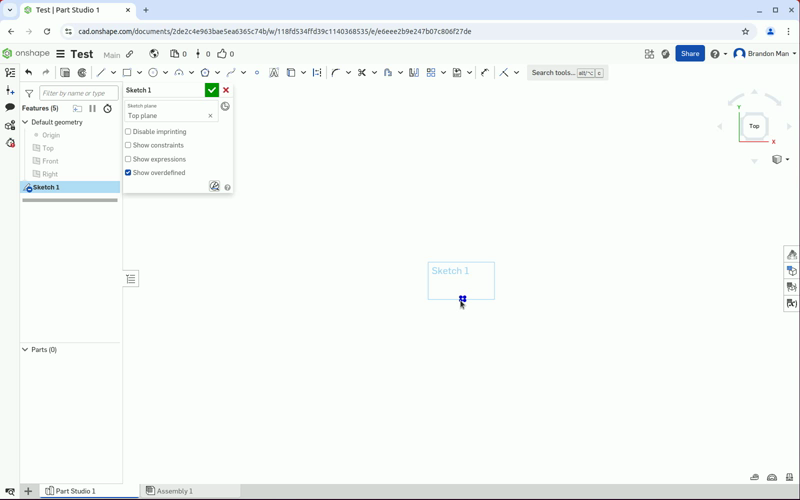
mouse_move(461, 297)
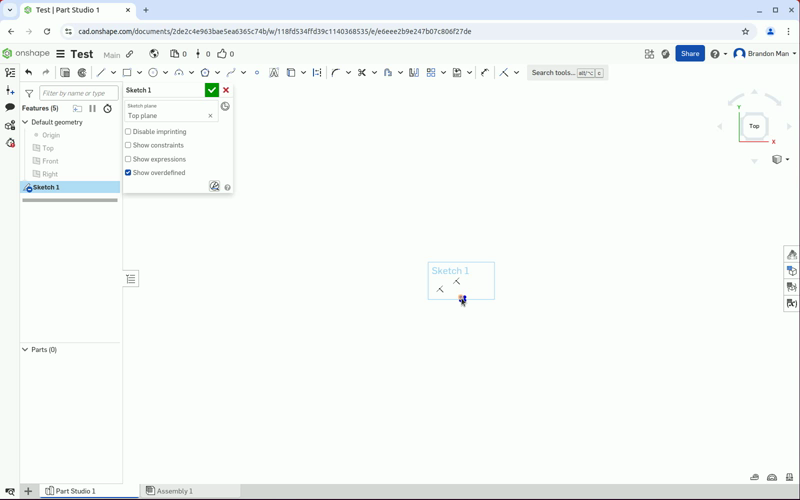
scroll(6)
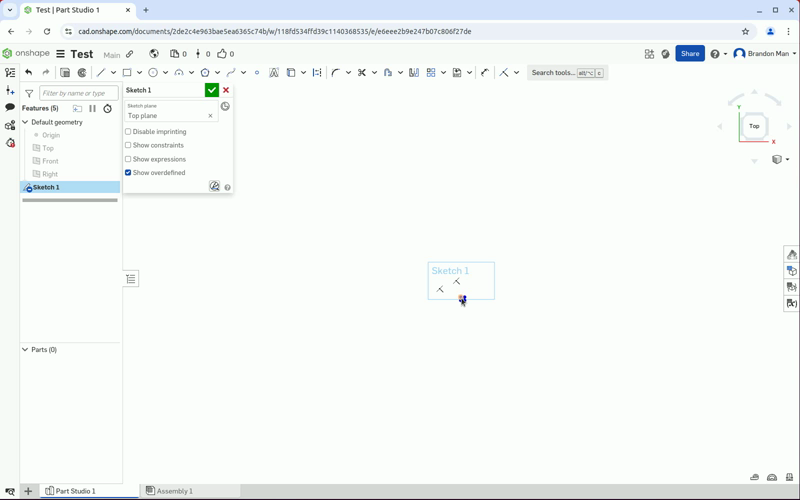
scroll(6)
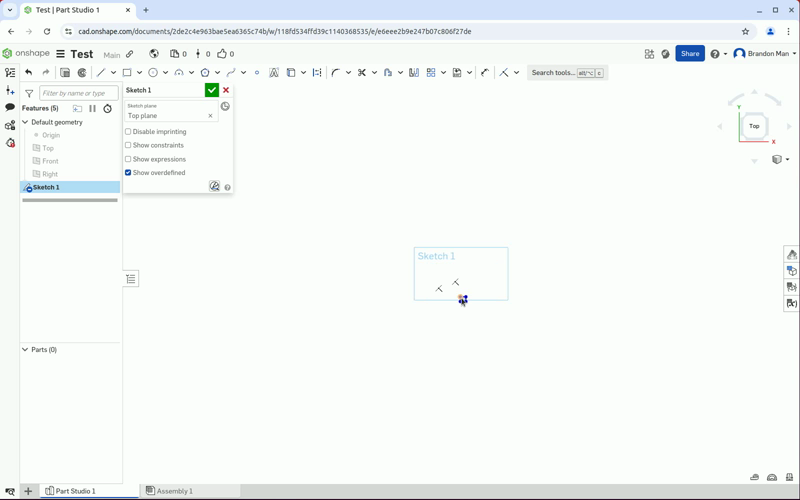
scroll(6)
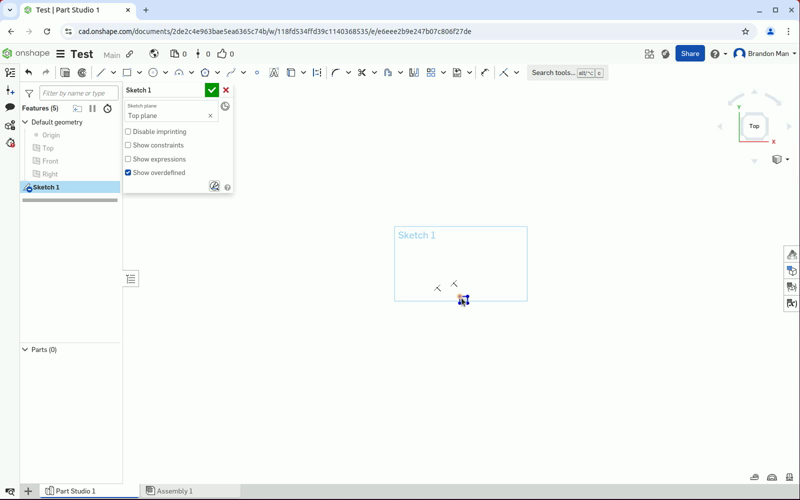
scroll(6)
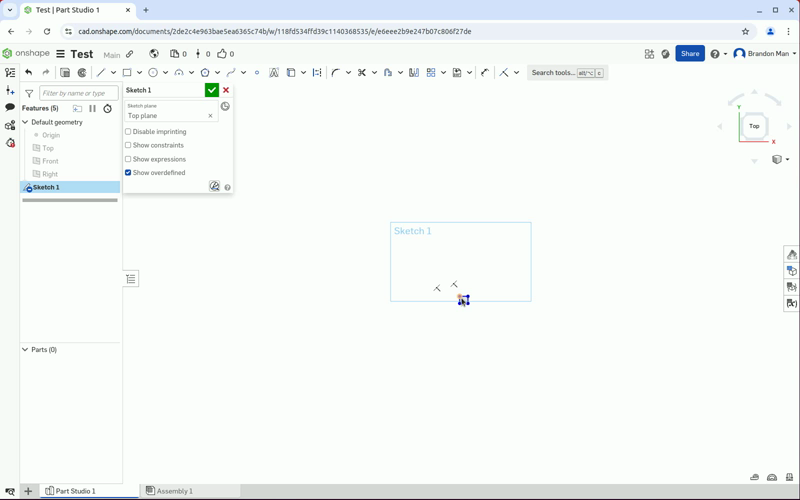
scroll(6)
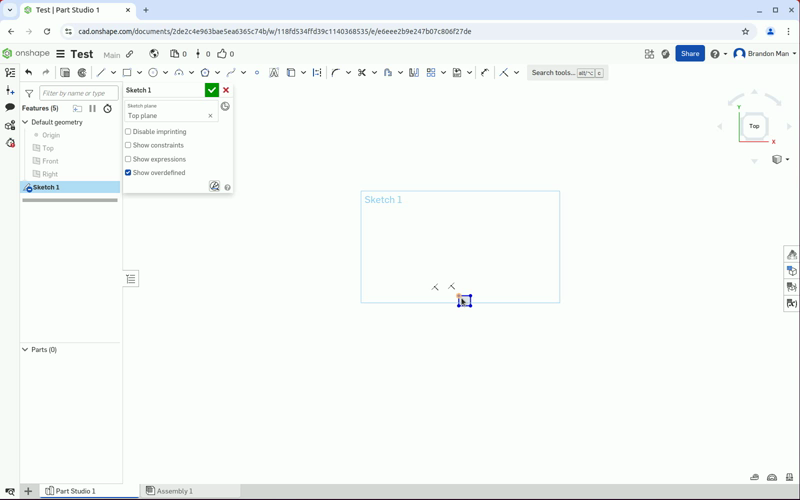
scroll(6)
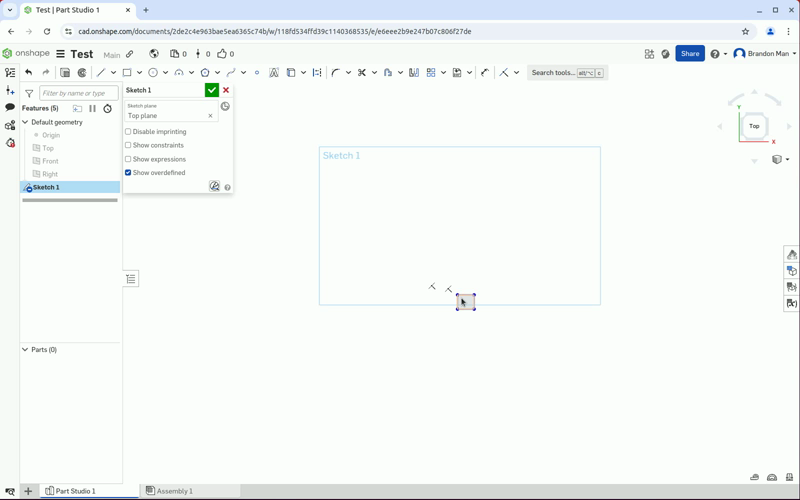
scroll(6)
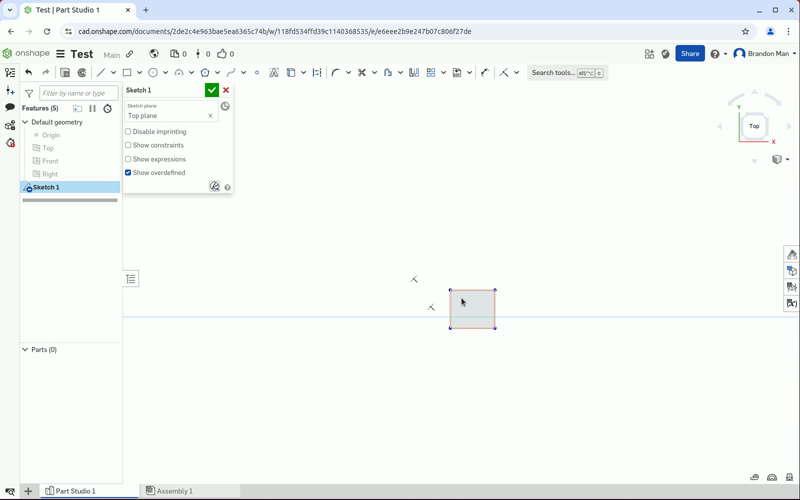
click(461, 297)
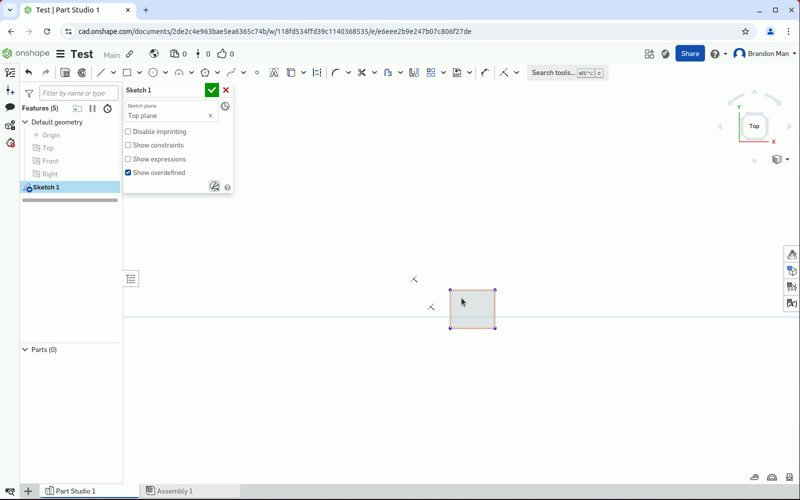
scroll(-6)
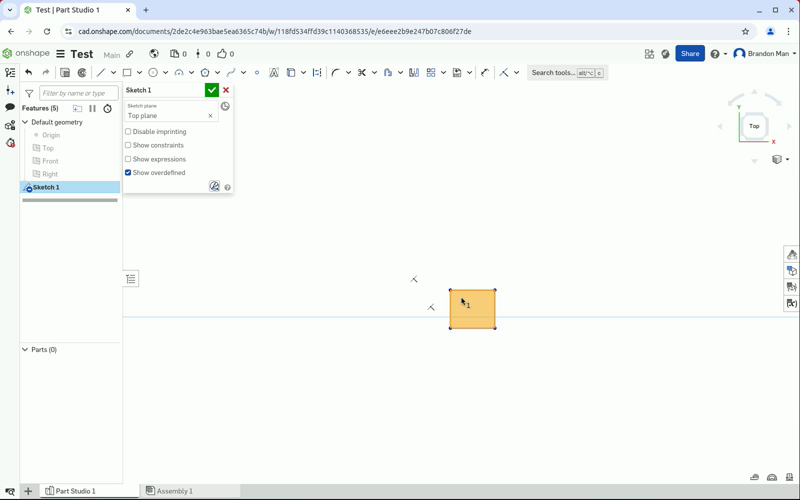
scroll(-6)
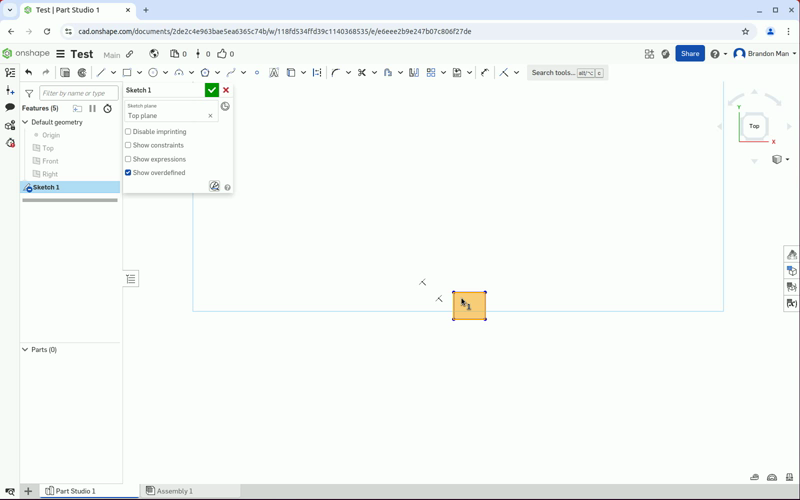
scroll(-6)
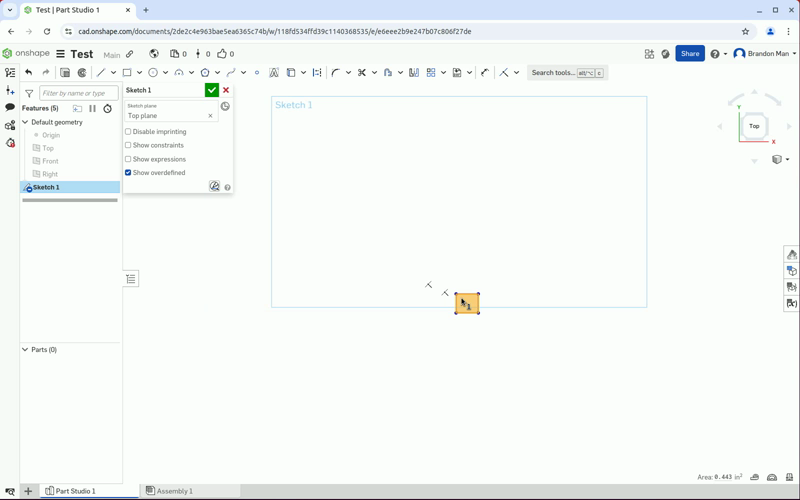
scroll(-6)
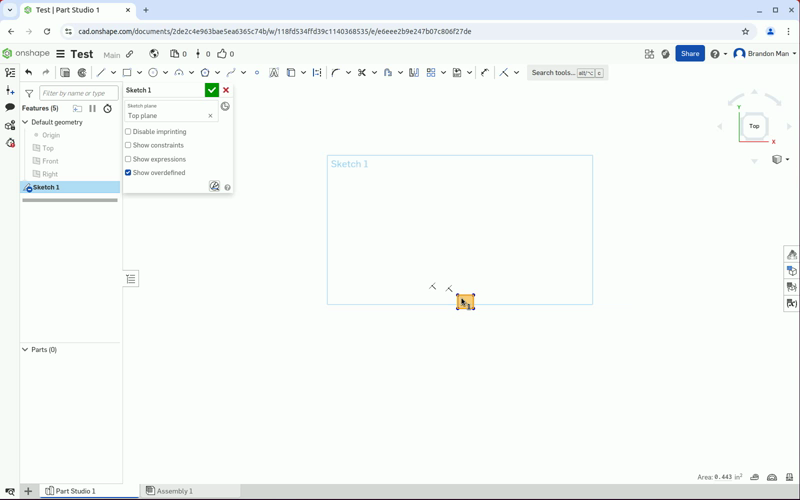
scroll(-6)
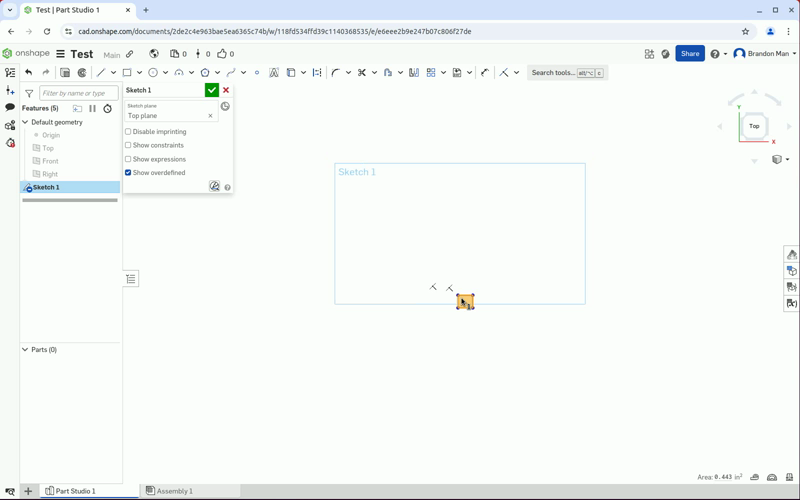
scroll(-6)
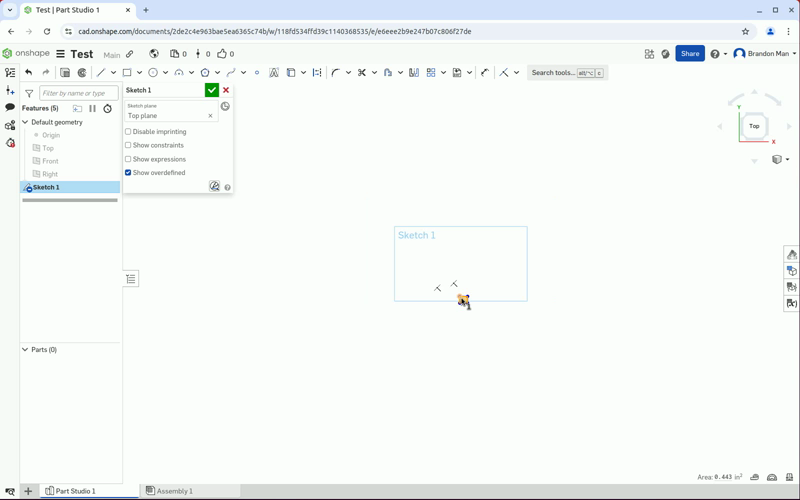
scroll(-6)
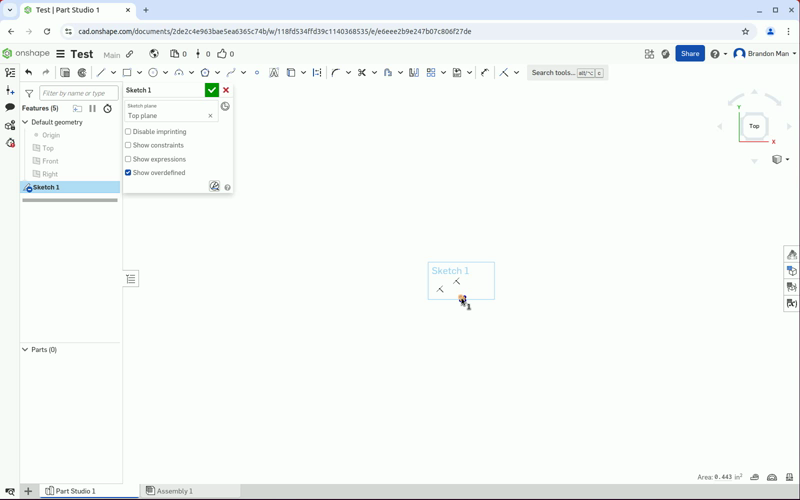
mouse_move(73, 352)
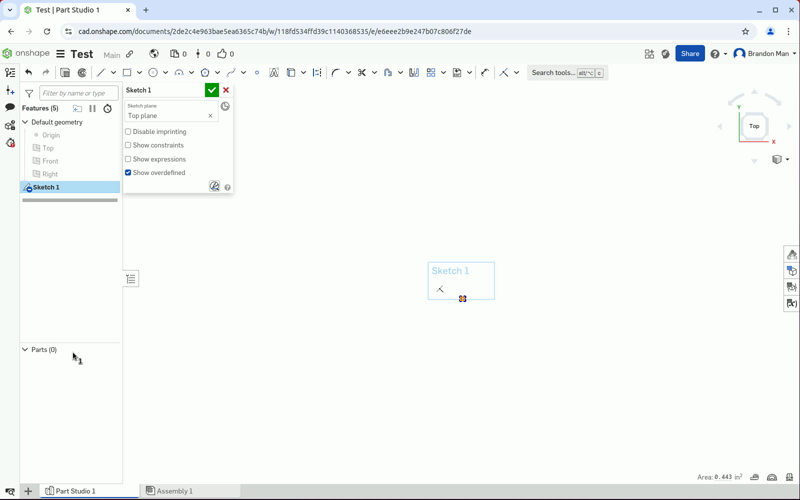
key(shift+y)
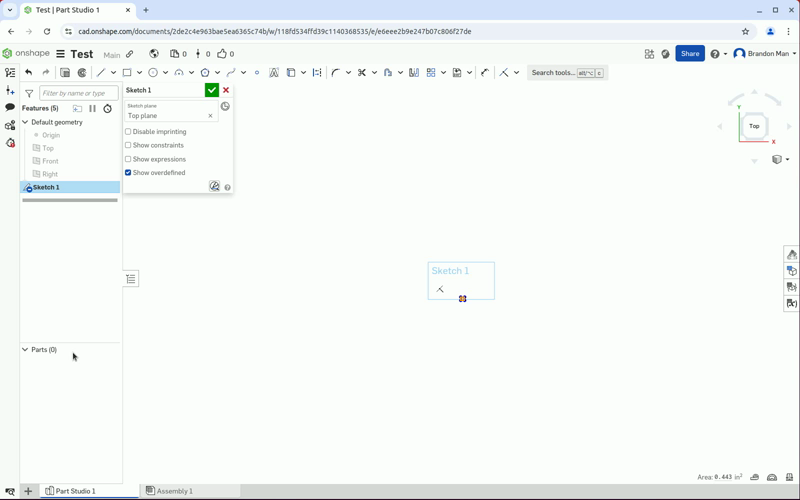
key(shift+e)
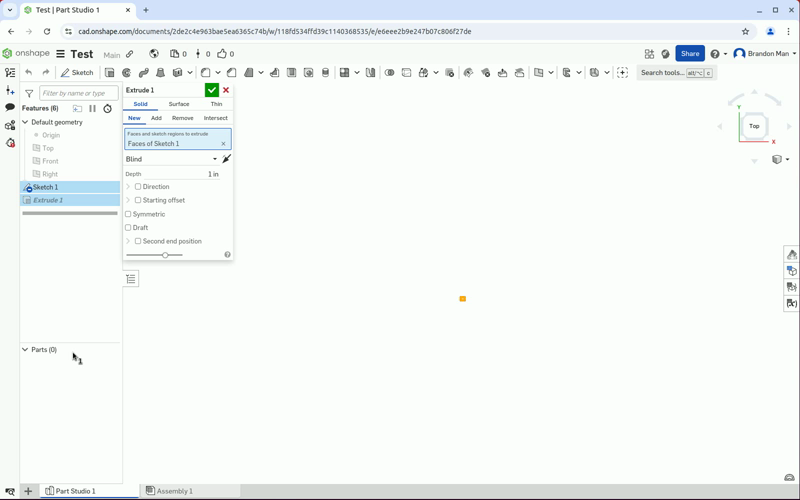
mouse_move(143, 106)
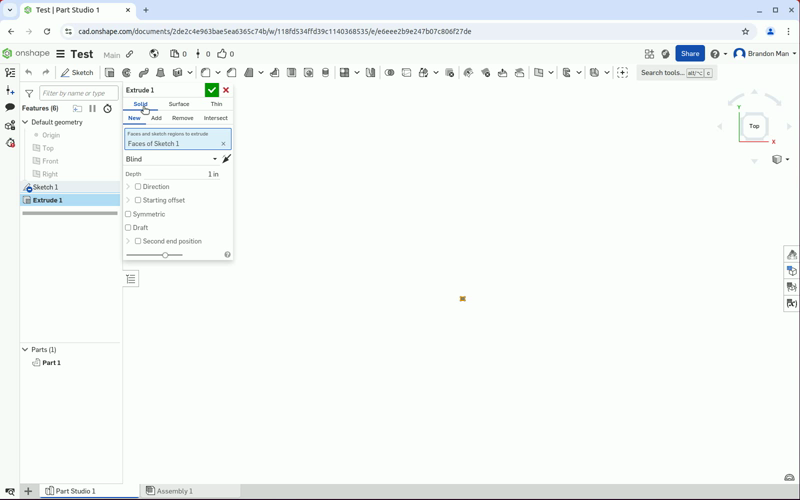
click(143, 106)
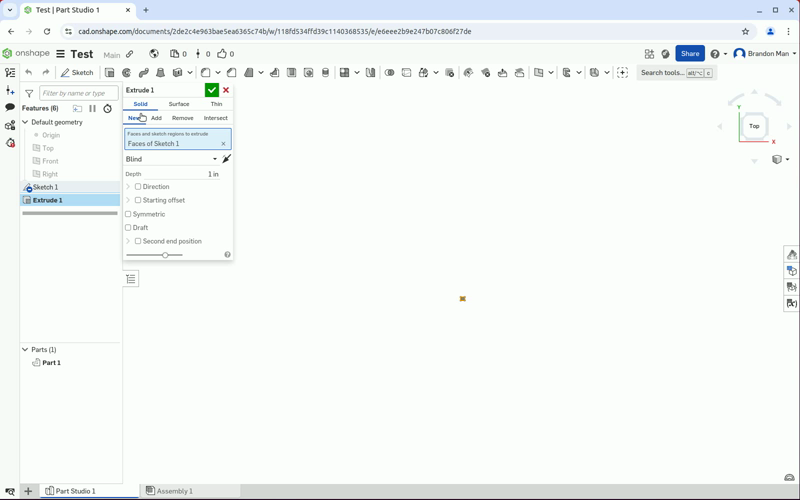
mouse_move(137, 120)
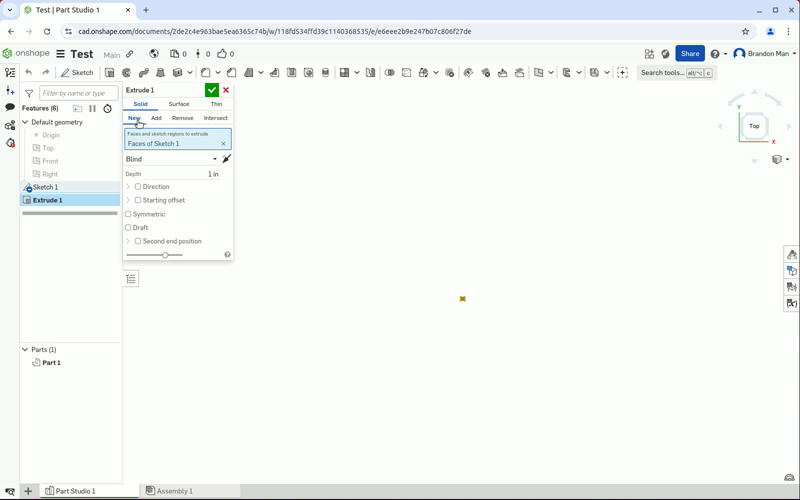
click(137, 120)
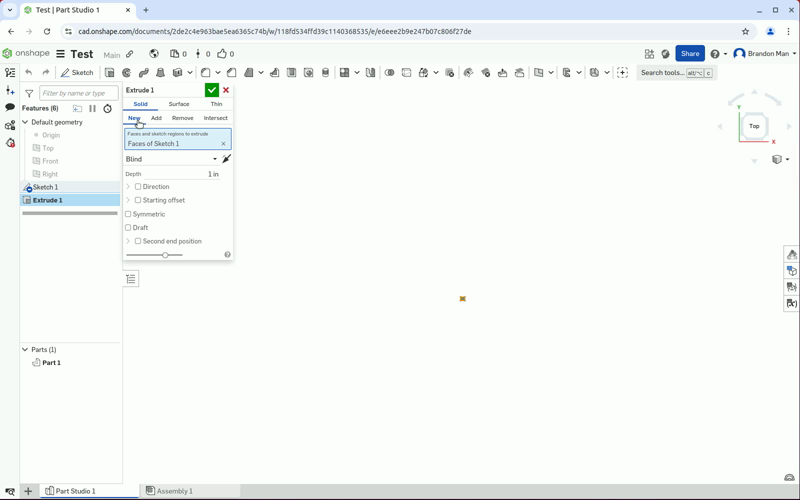
key(tab, 4)
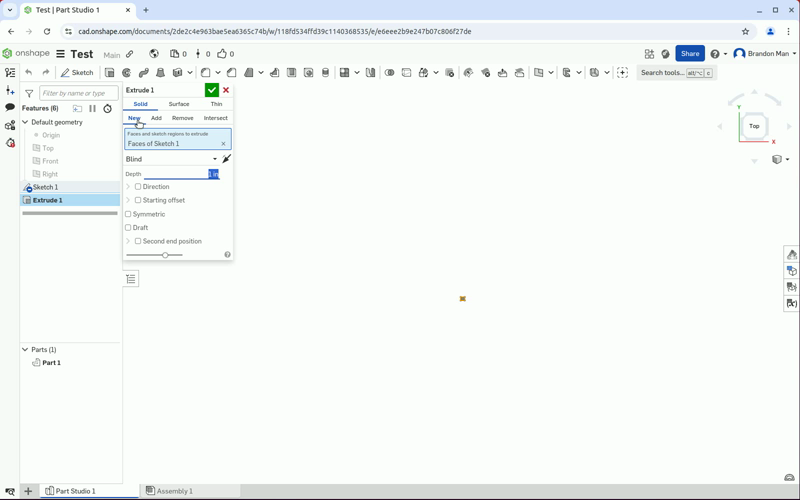
text(2.648)
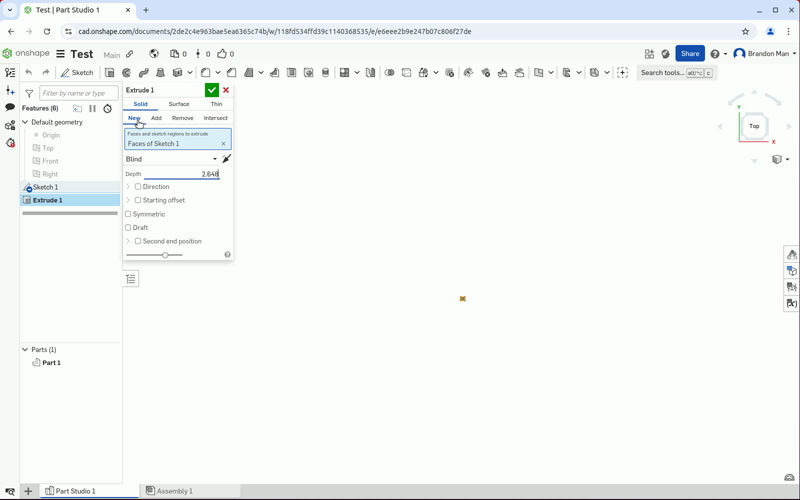
key(enter)
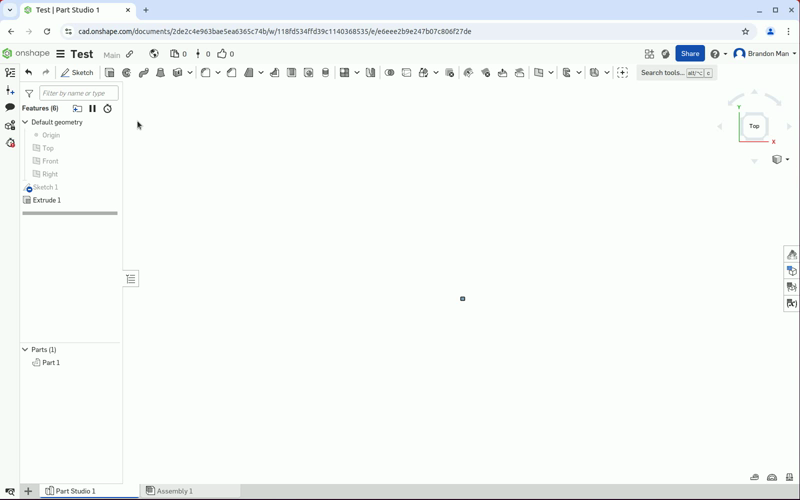
key(shift+h)
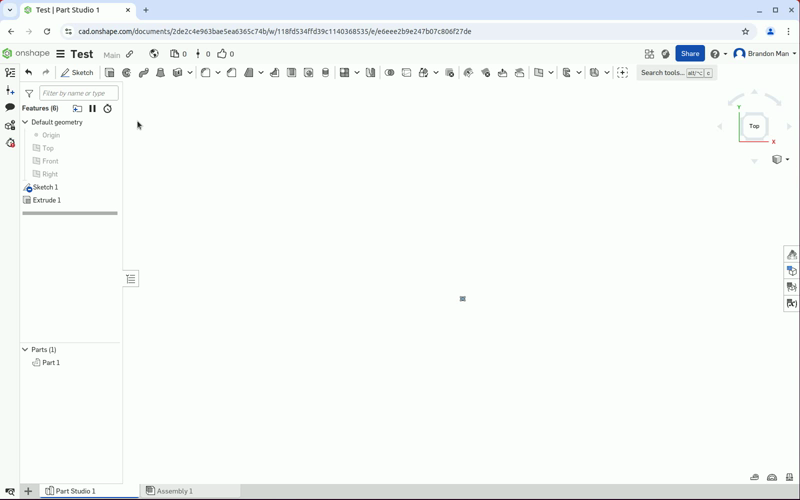
key(shift+h)
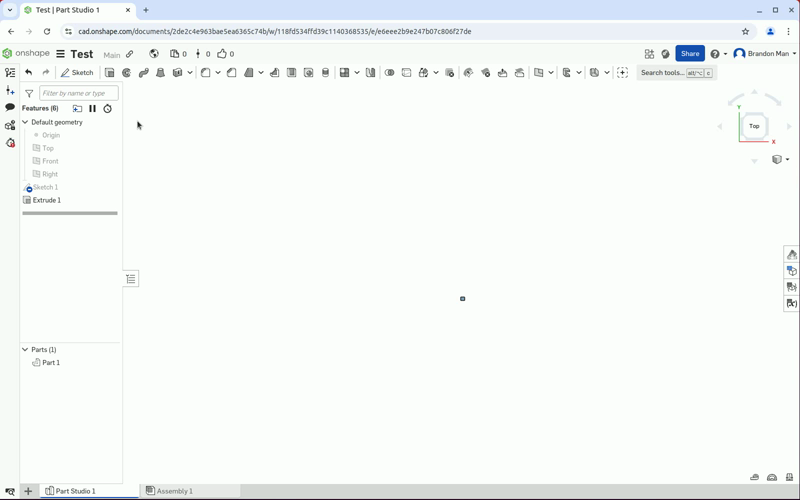
mouse_move(73, 189)
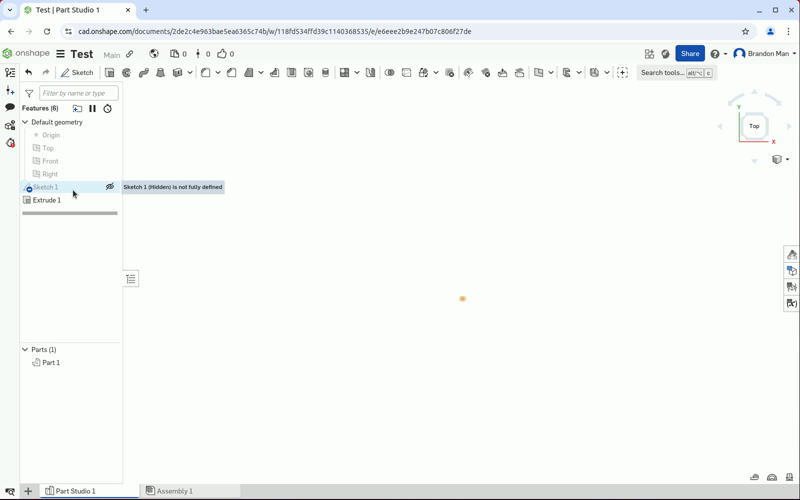
click(73, 189)
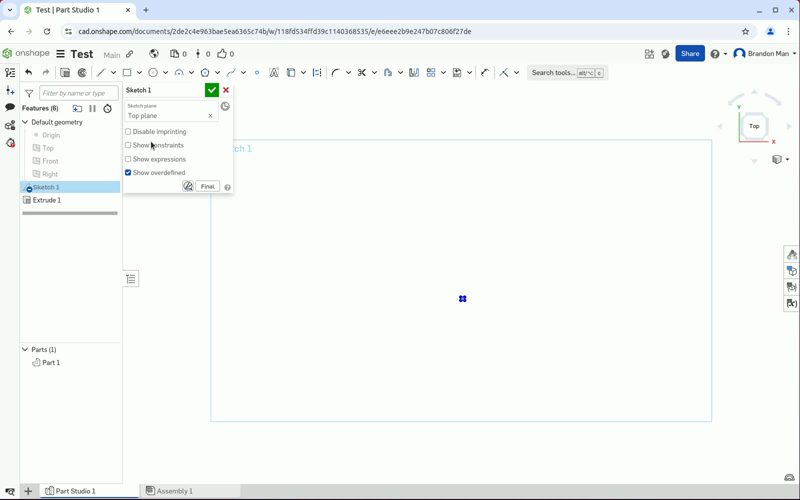
mouse_move(229, 92)
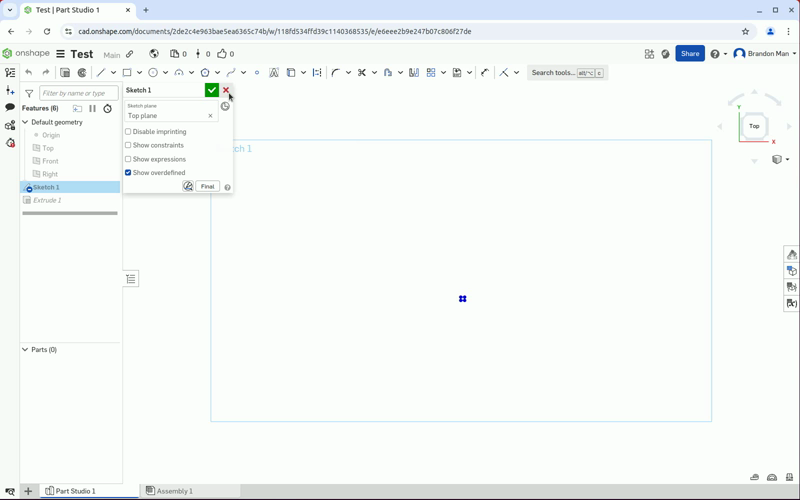
click(229, 92)
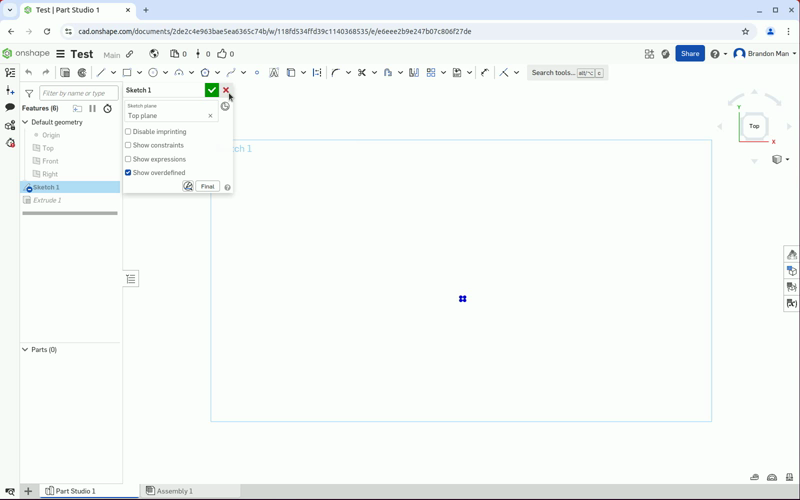
key(shift+s)
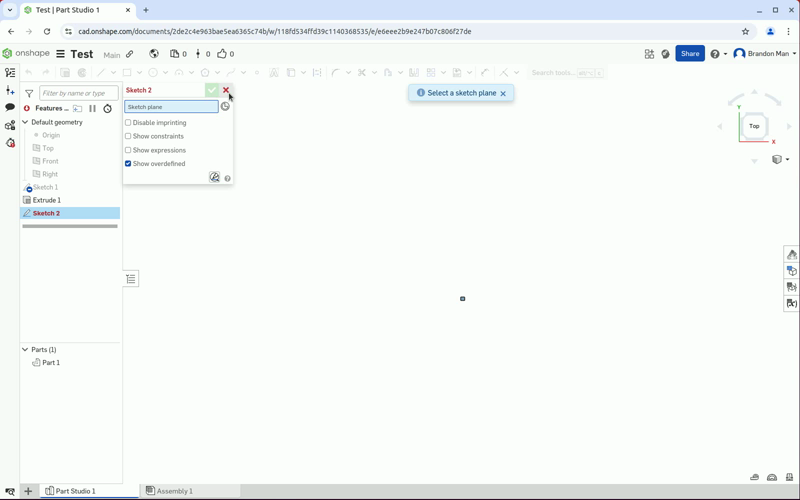
mouse_move(73, 150)
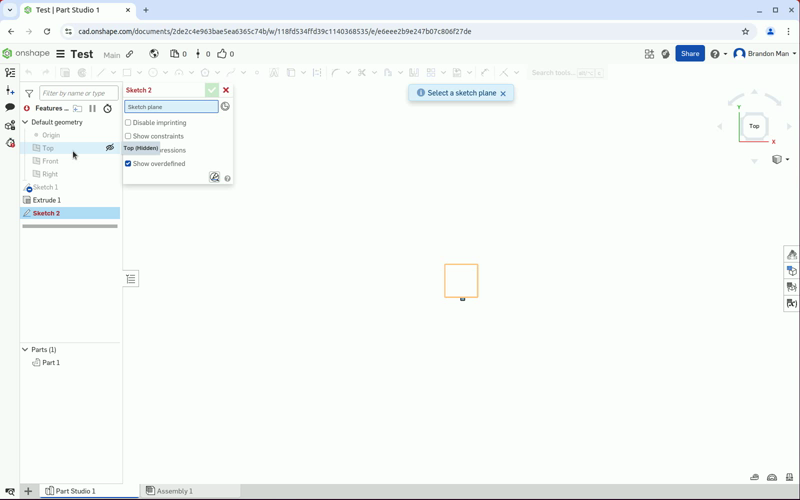
click(73, 150)
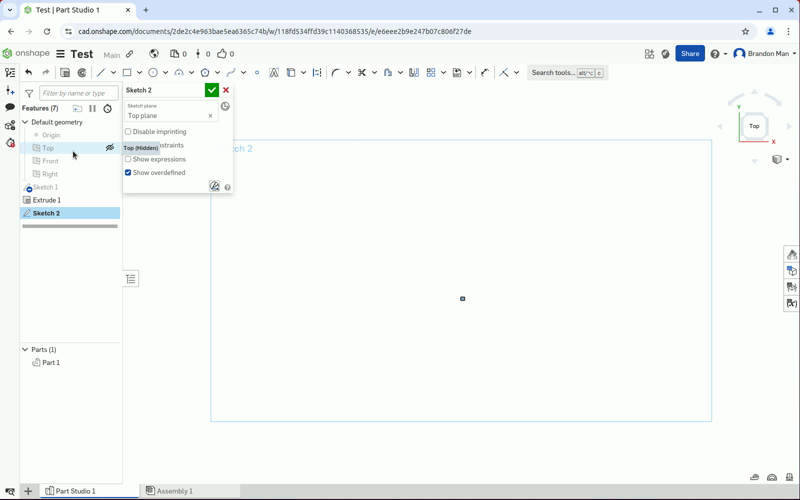
mouse_move(73, 352)
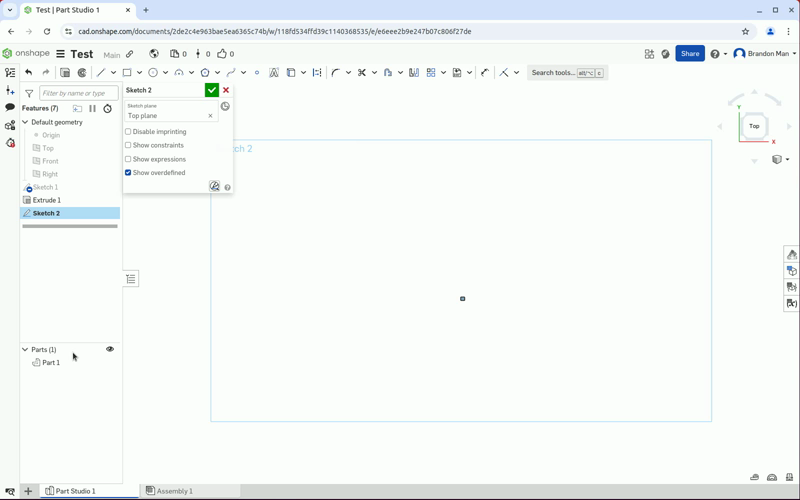
key(y)
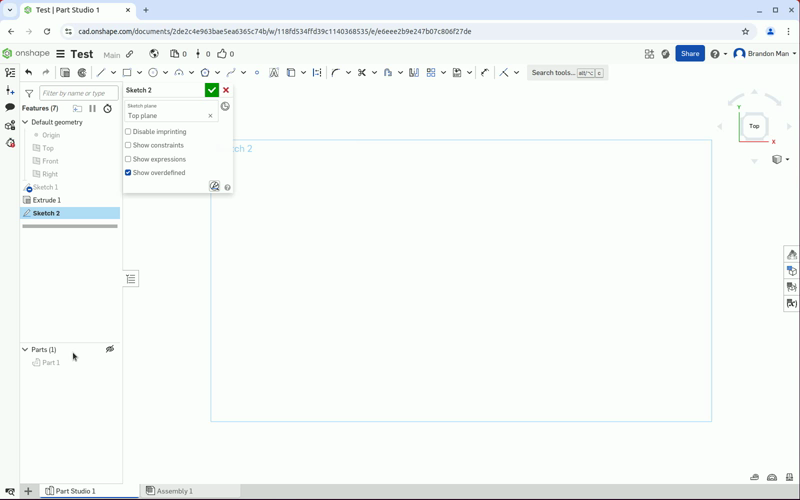
key(l)
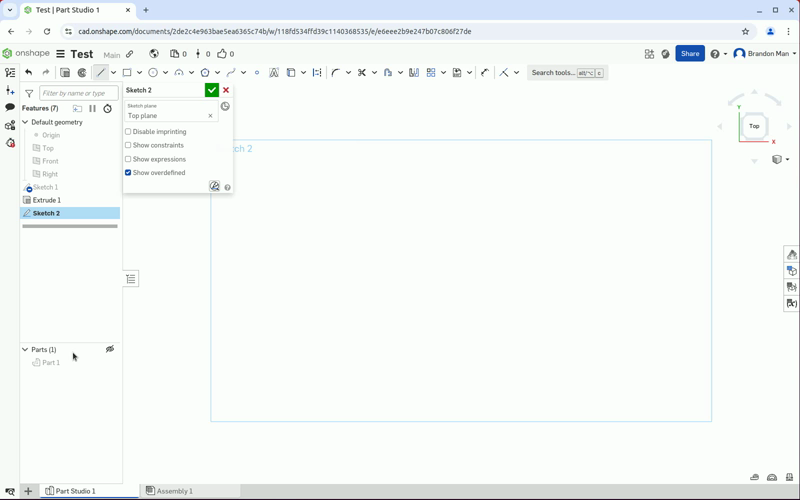
key_down(shift)
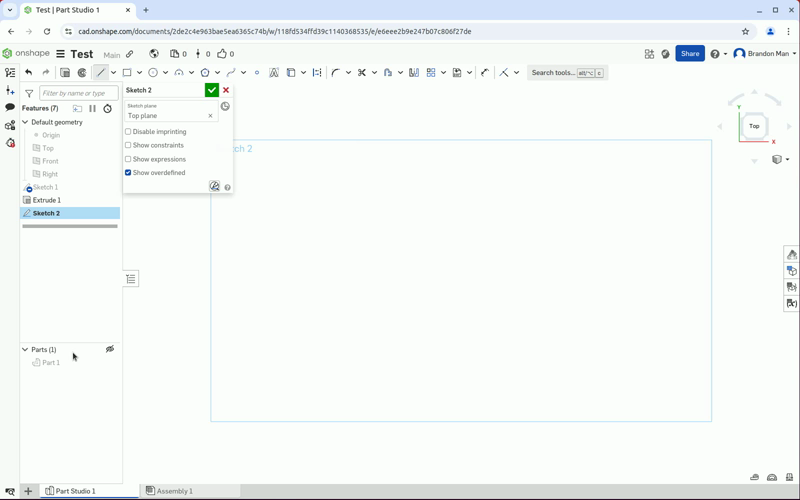
mouse_move(460, 311)
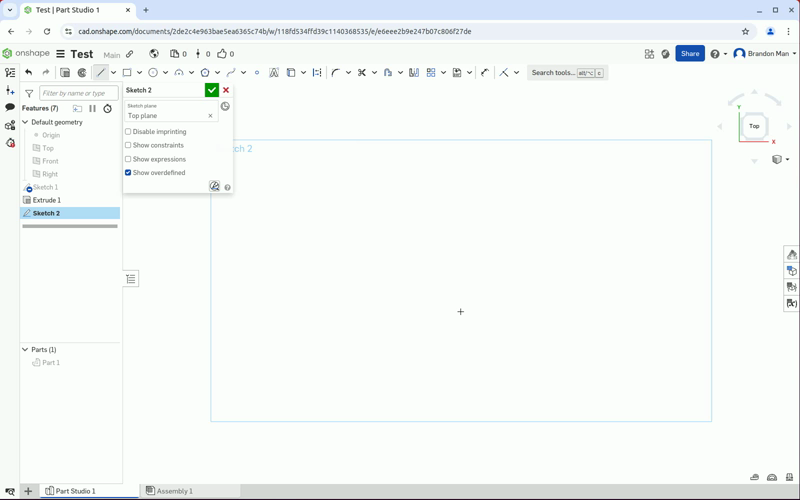
click(460, 311)
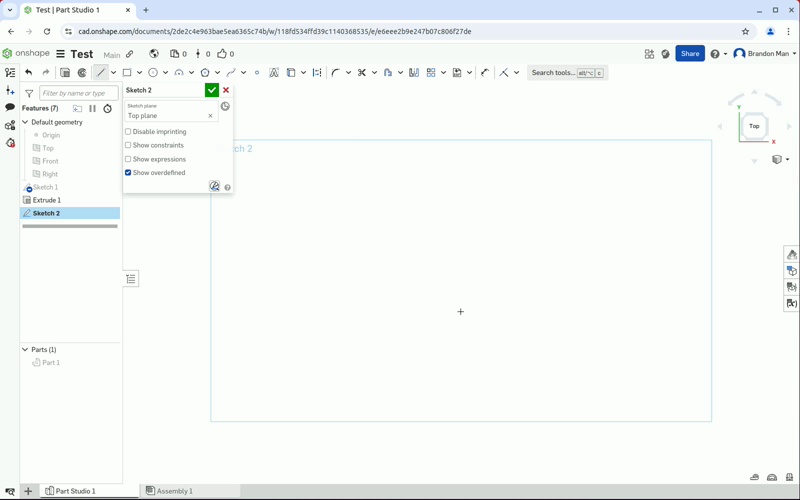
key_up(shift)
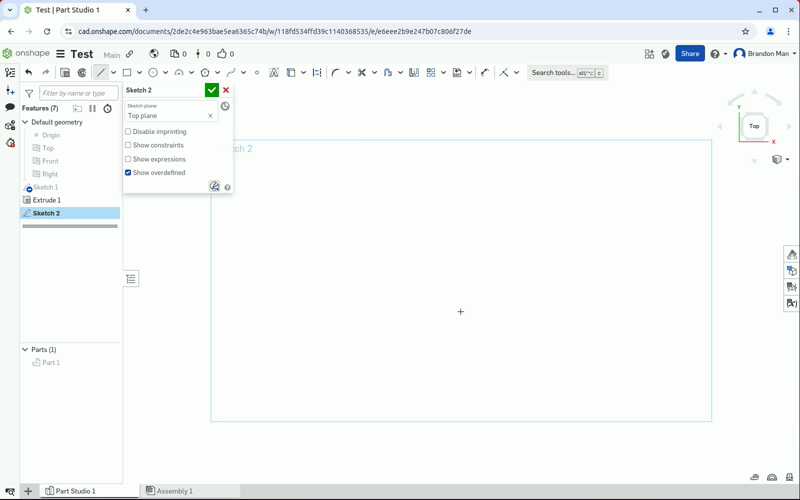
key_down(shift)
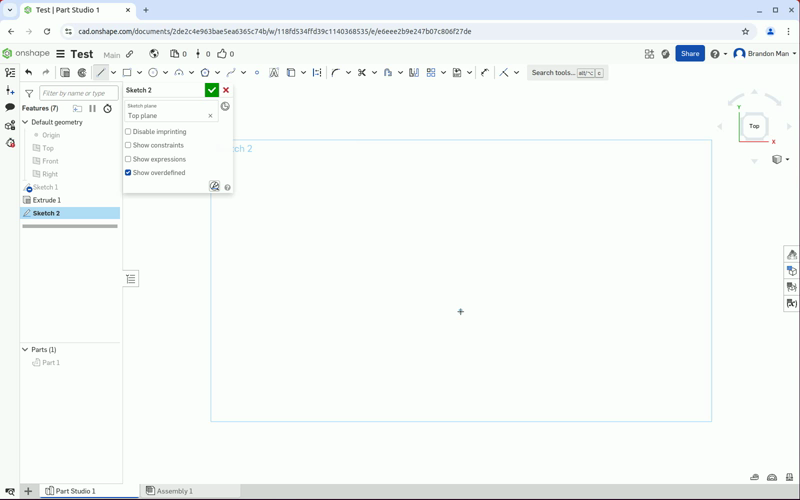
mouse_move(490, 311)
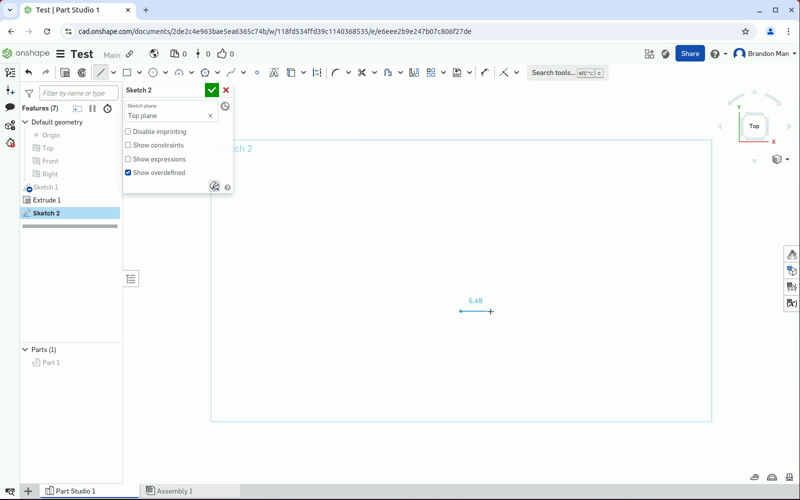
mouse_move(463, 311)
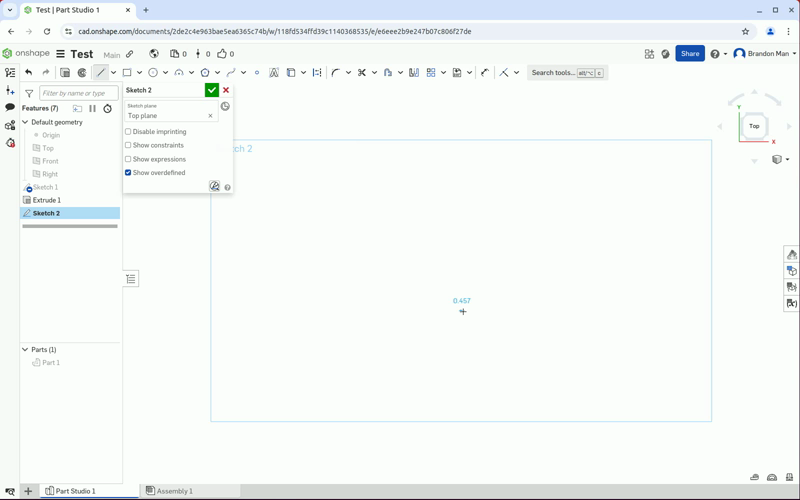
scroll(6)
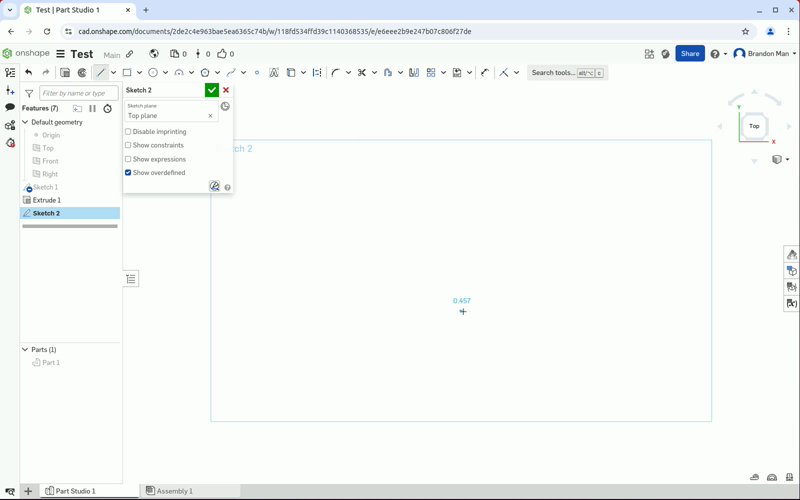
scroll(6)
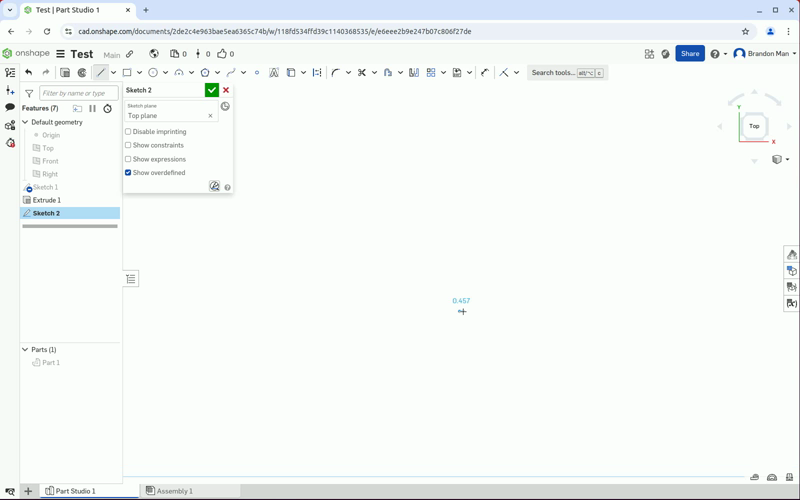
scroll(6)
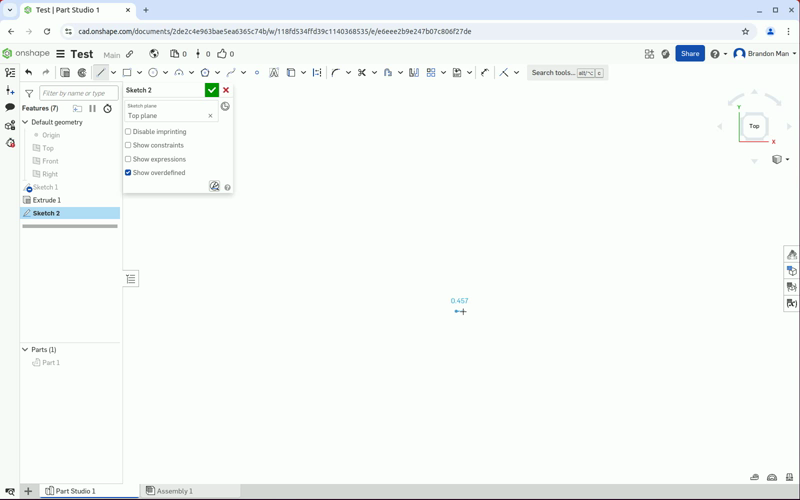
scroll(6)
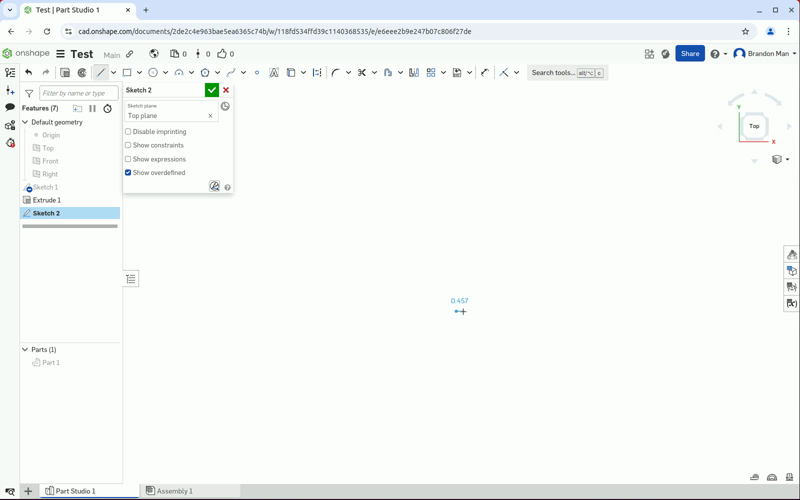
scroll(6)
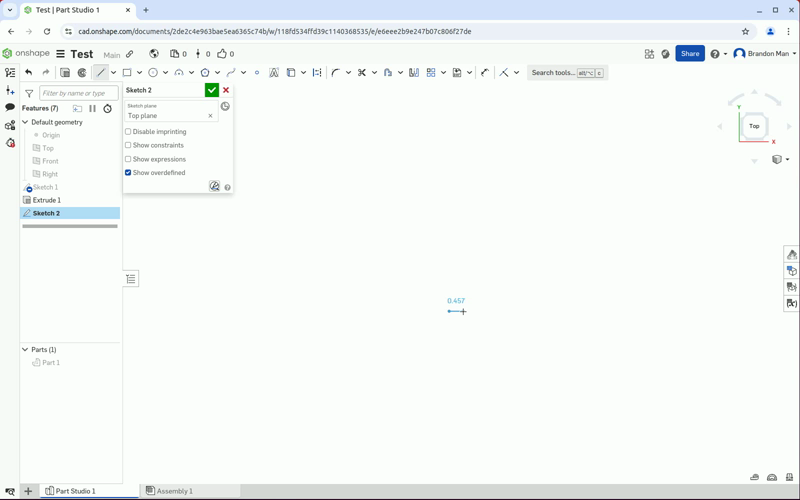
scroll(6)
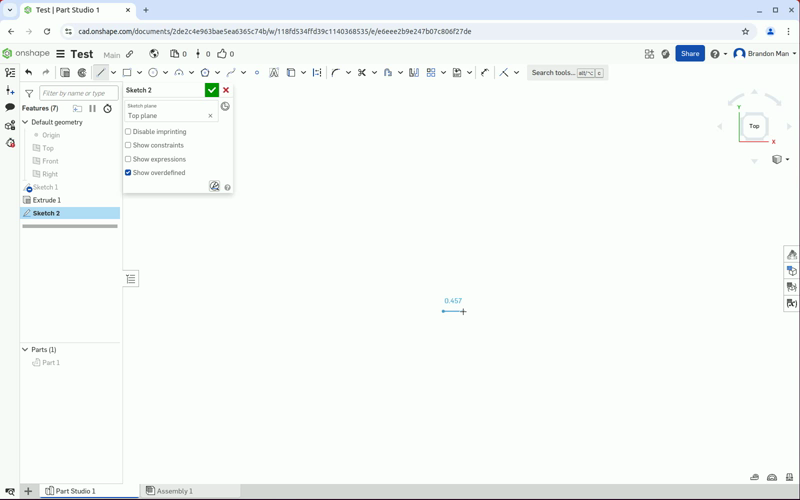
scroll(6)
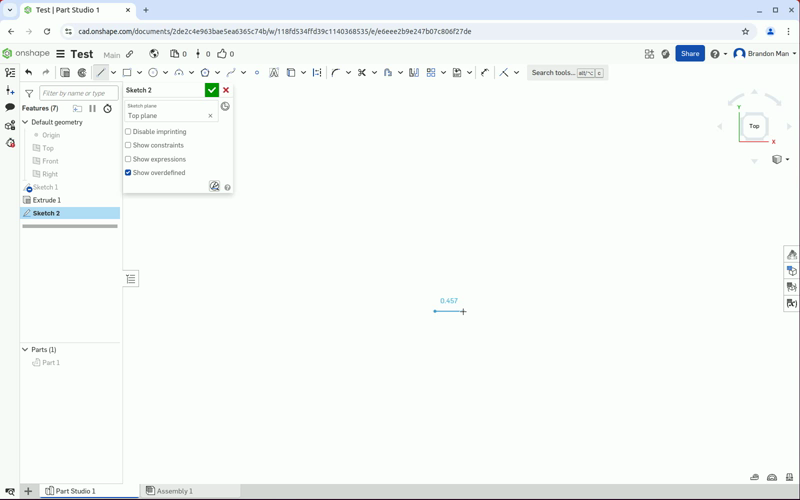
click(463, 311)
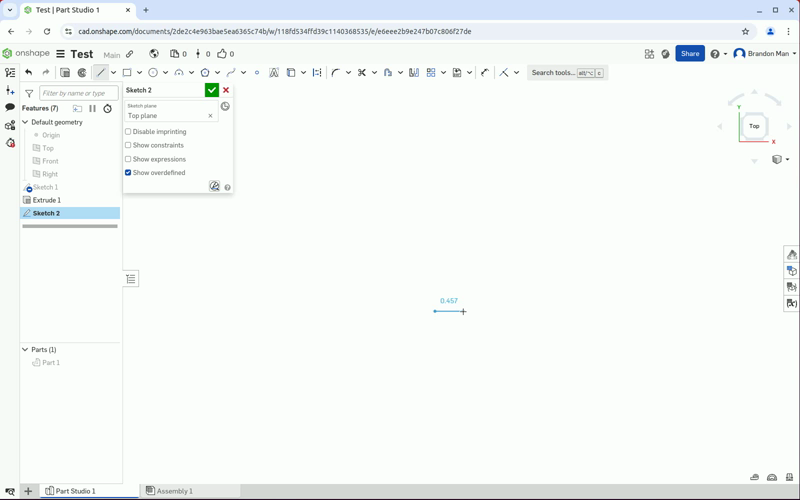
scroll(-6)
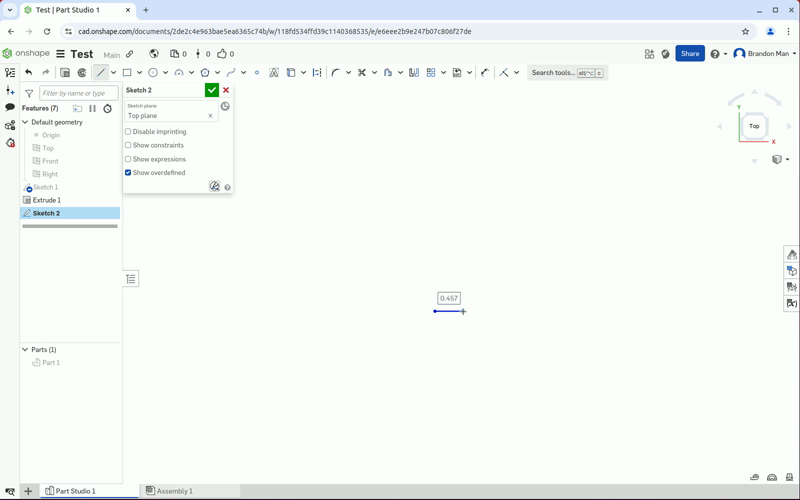
scroll(-6)
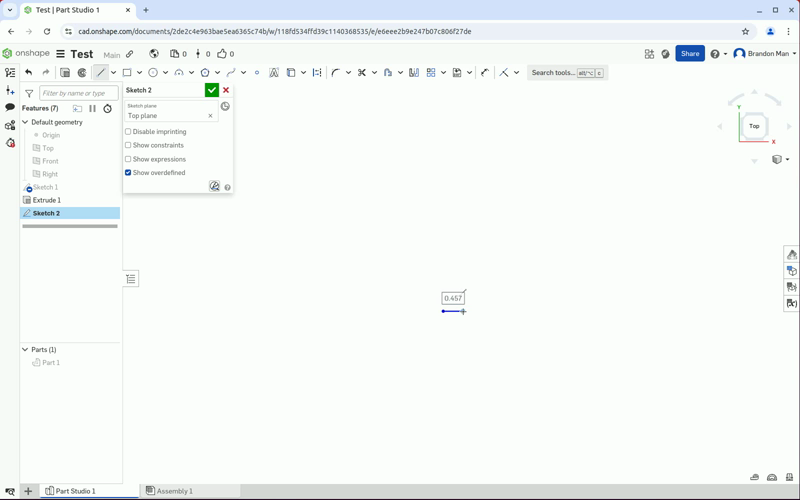
scroll(-6)
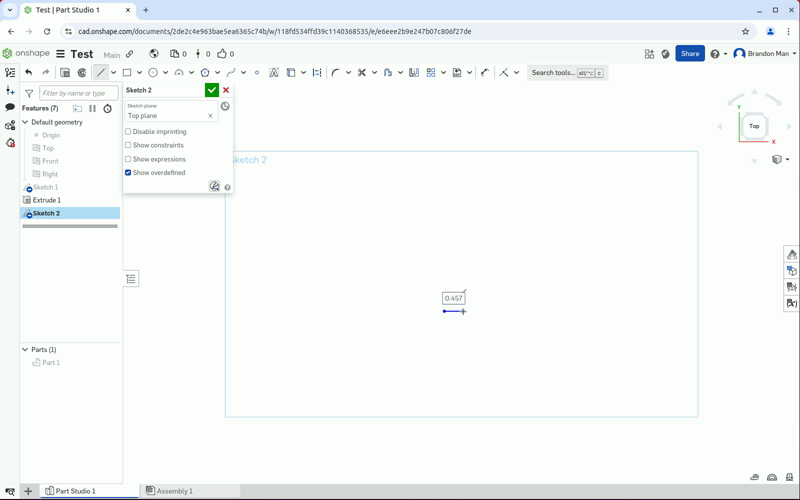
scroll(-6)
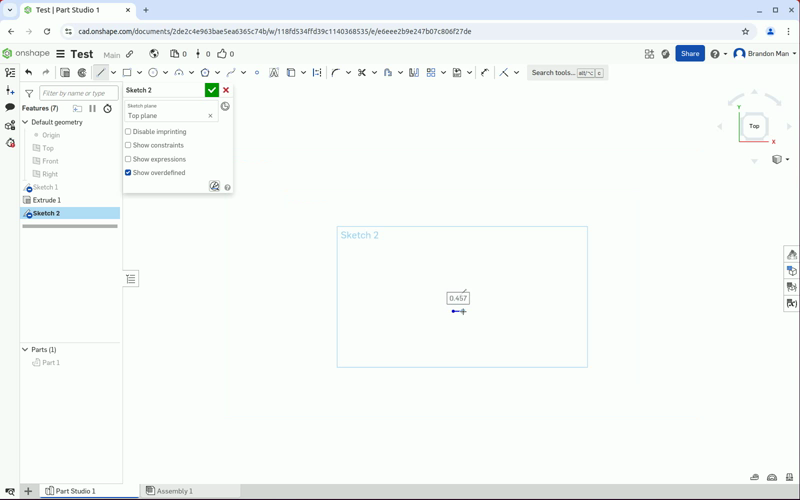
scroll(-6)
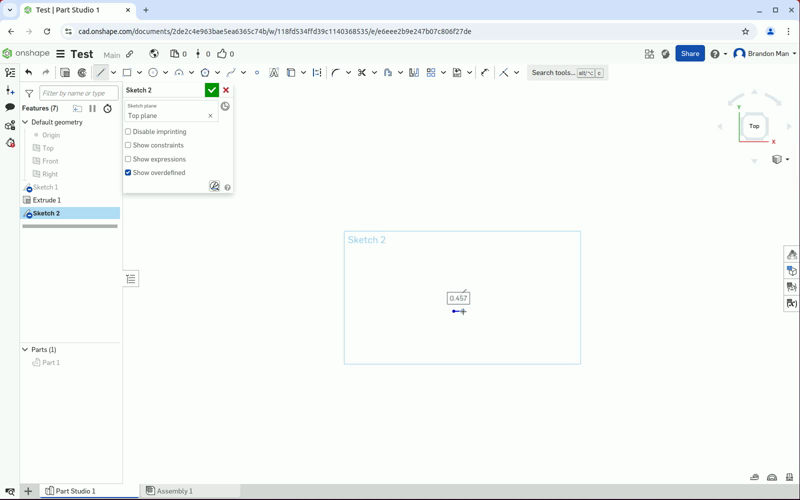
scroll(-6)
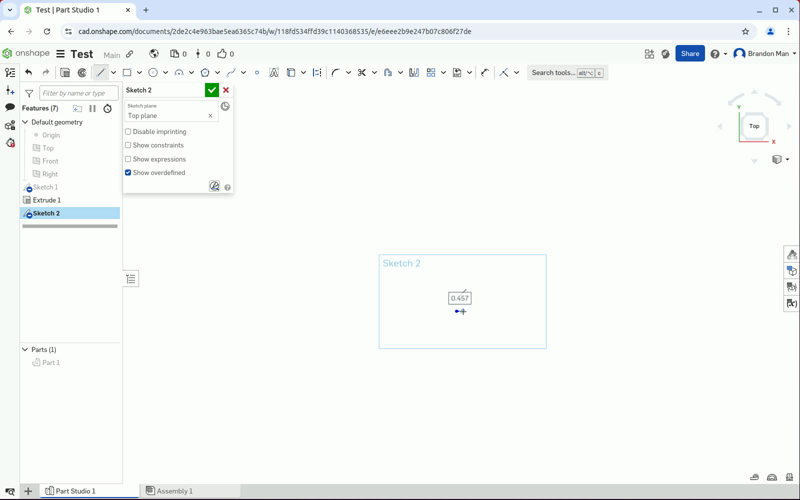
scroll(-6)
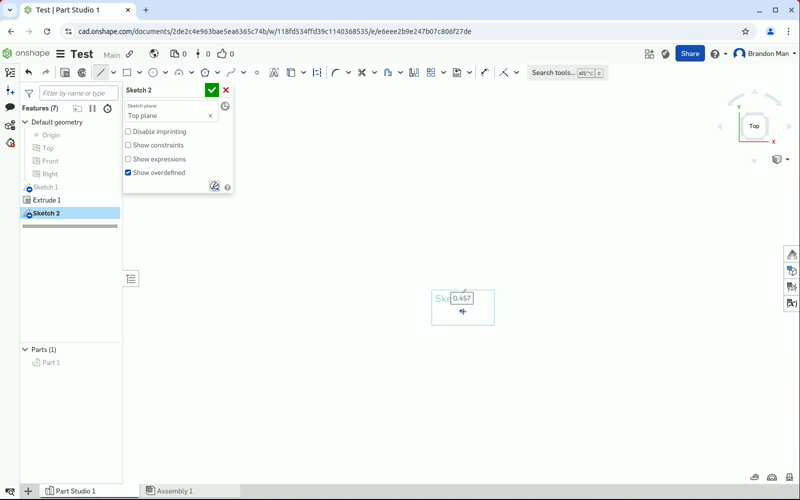
key_up(shift)
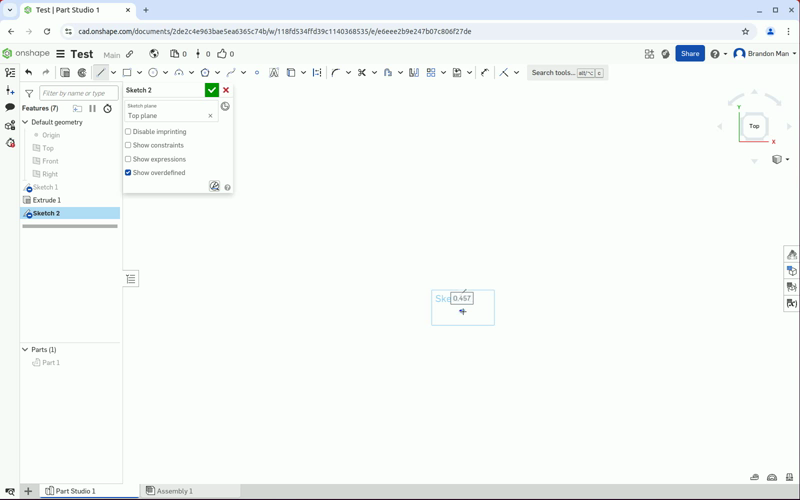
key_down(shift)
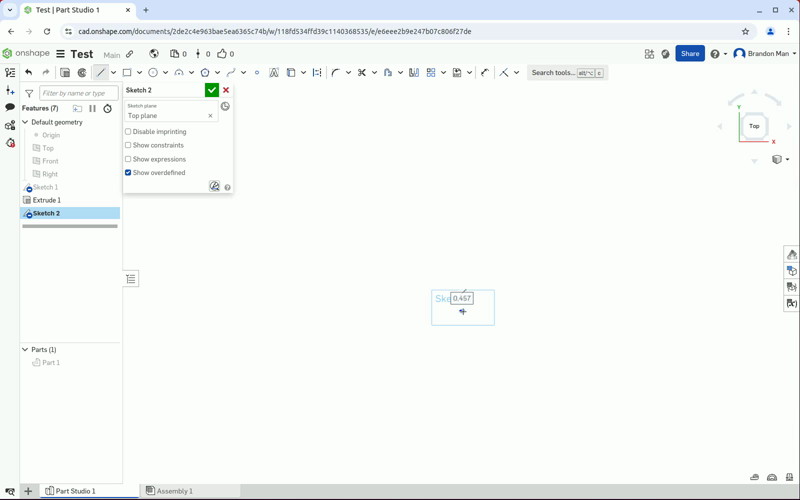
mouse_move(493, 311)
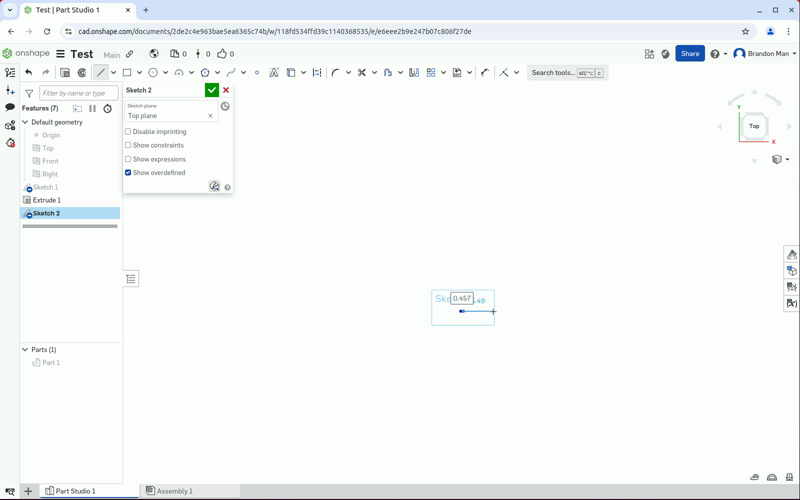
mouse_move(463, 309)
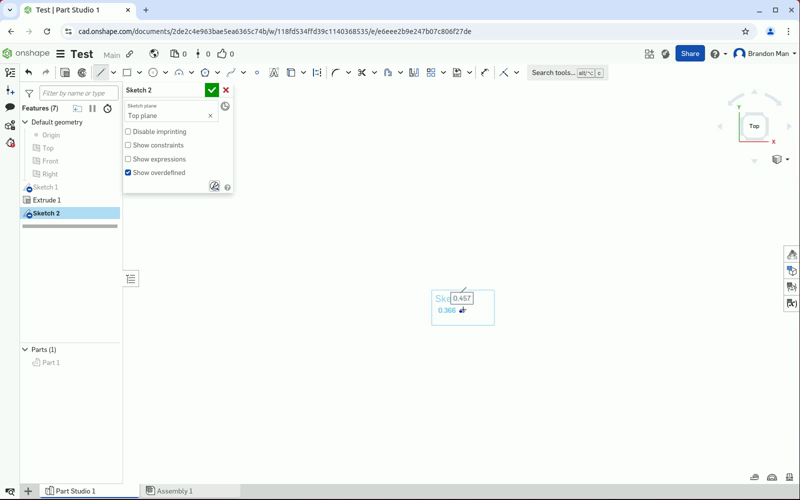
scroll(6)
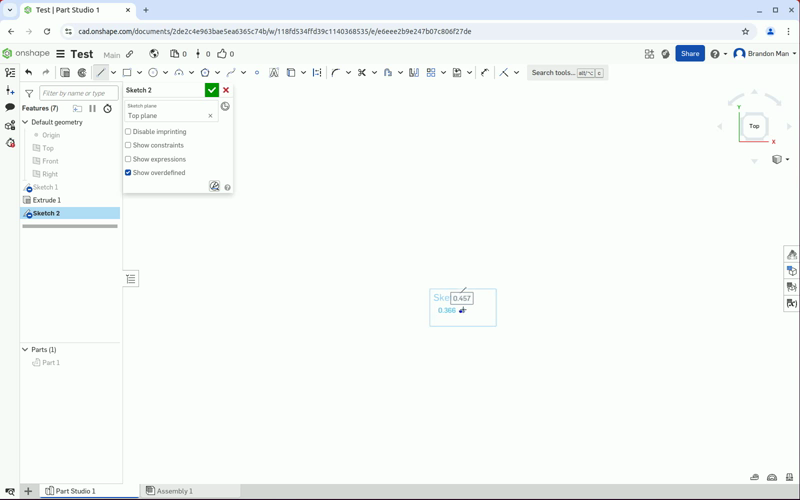
scroll(6)
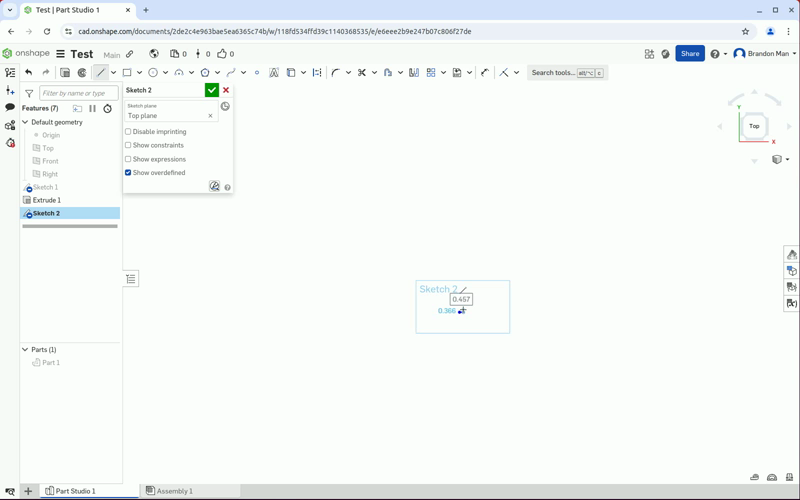
scroll(6)
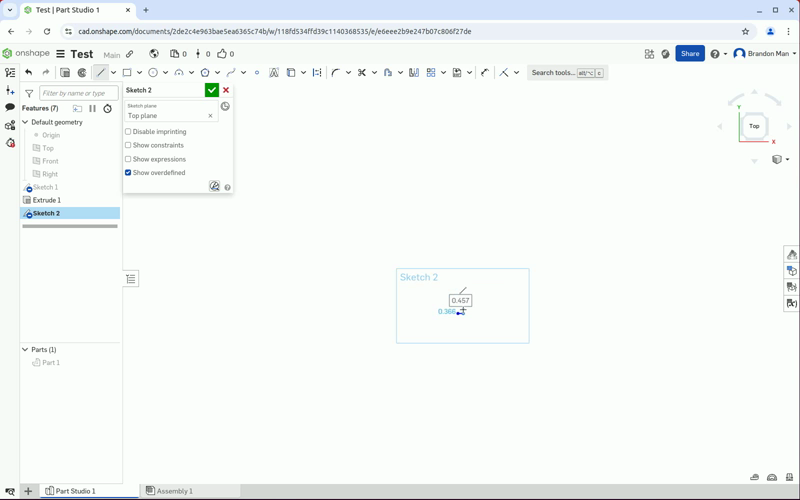
scroll(6)
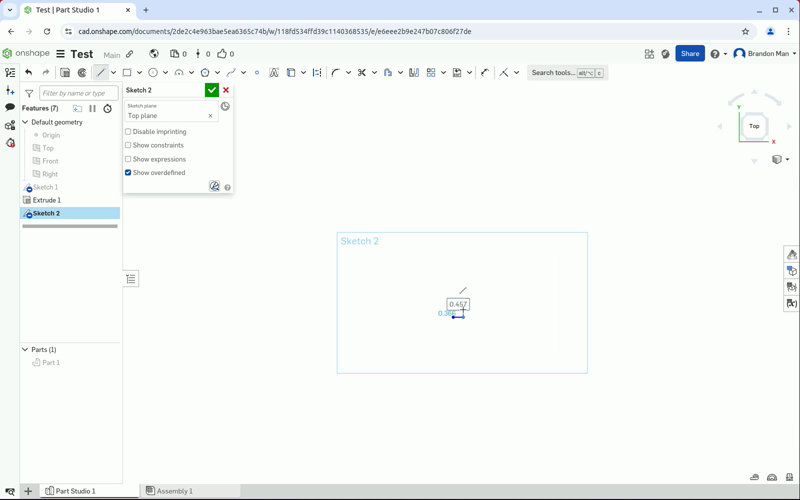
scroll(6)
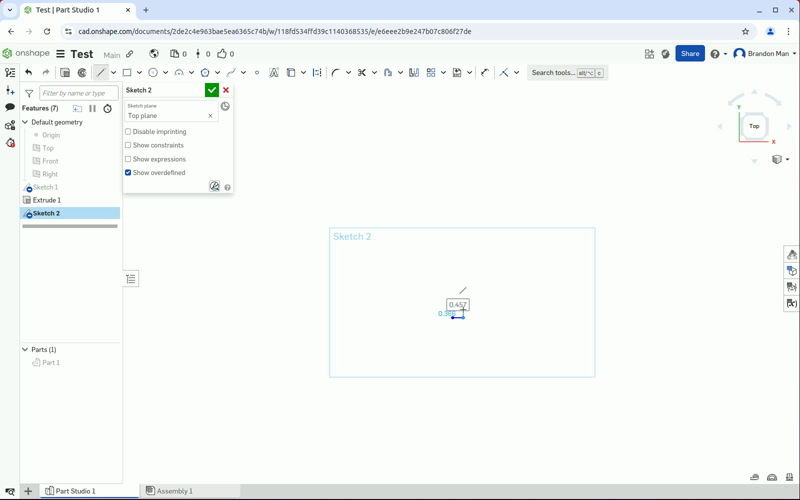
scroll(6)
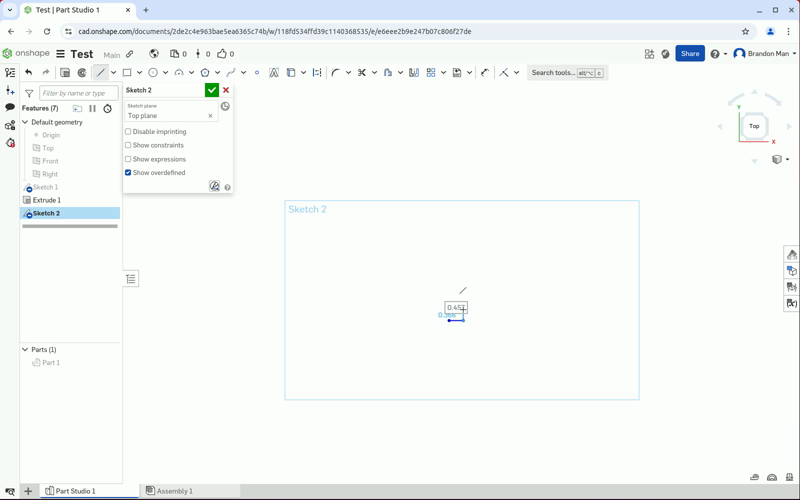
scroll(6)
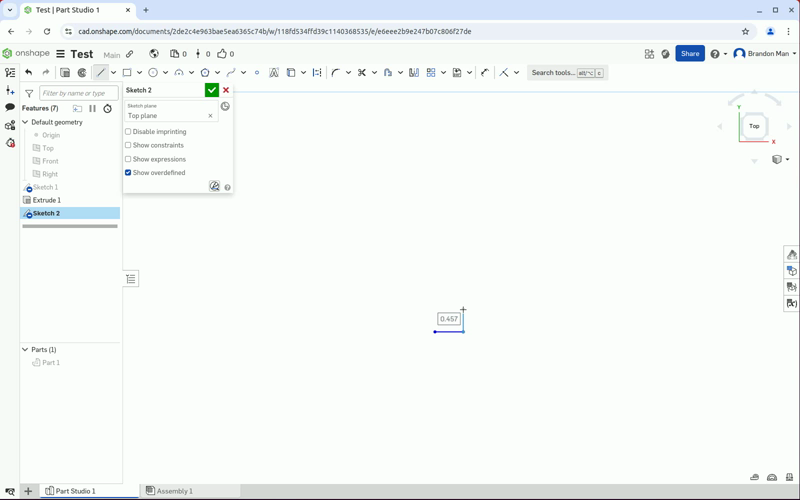
click(463, 309)
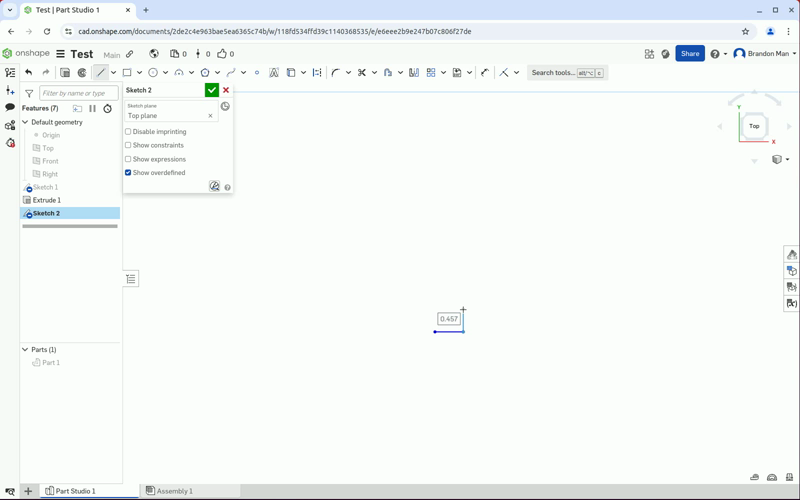
scroll(-6)
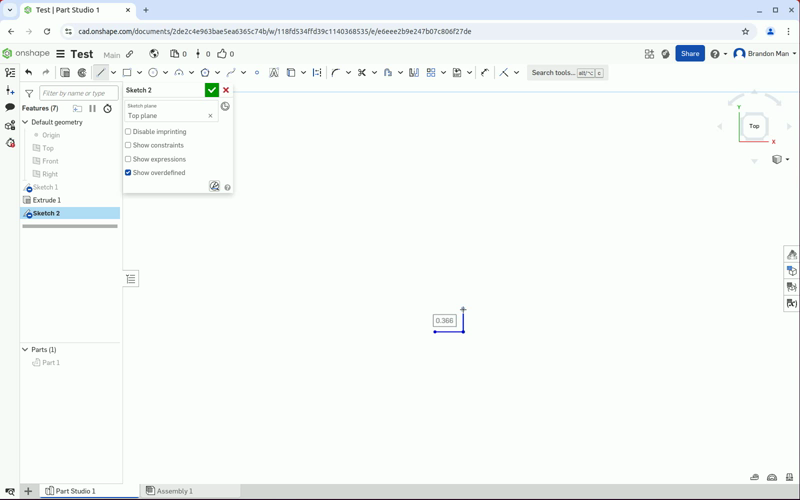
scroll(-6)
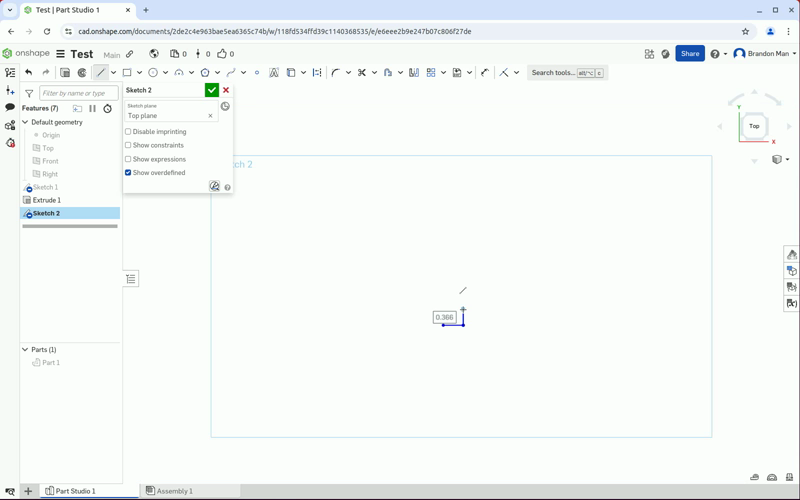
scroll(-6)
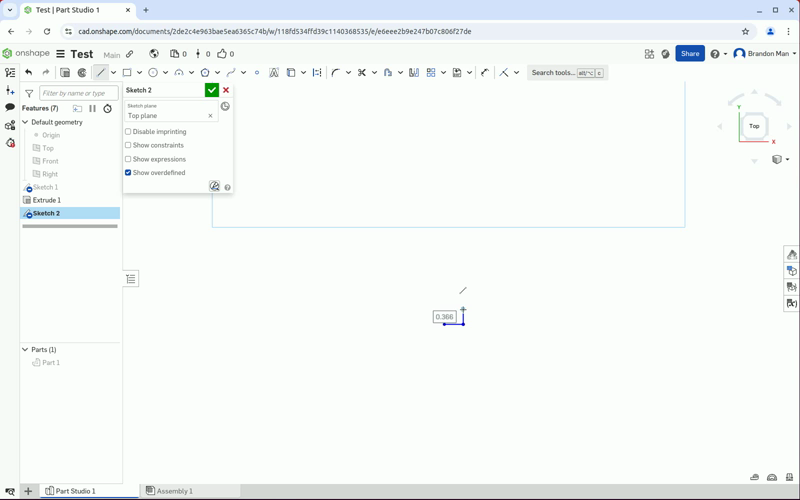
scroll(-6)
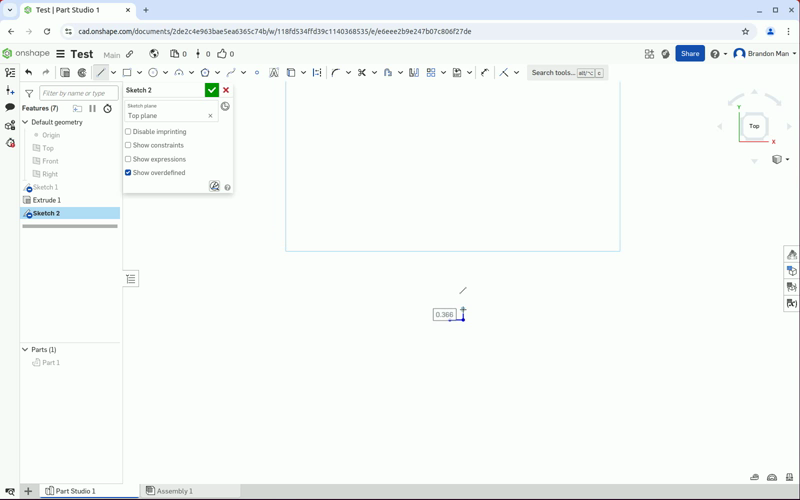
scroll(-6)
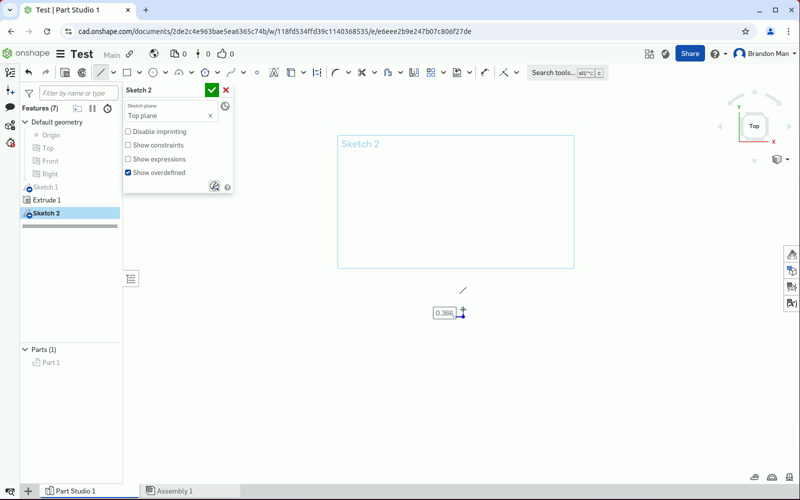
scroll(-6)
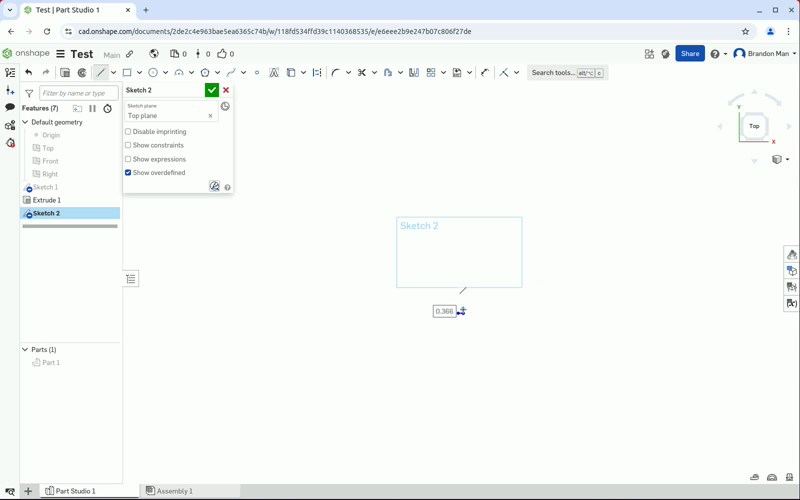
scroll(-6)
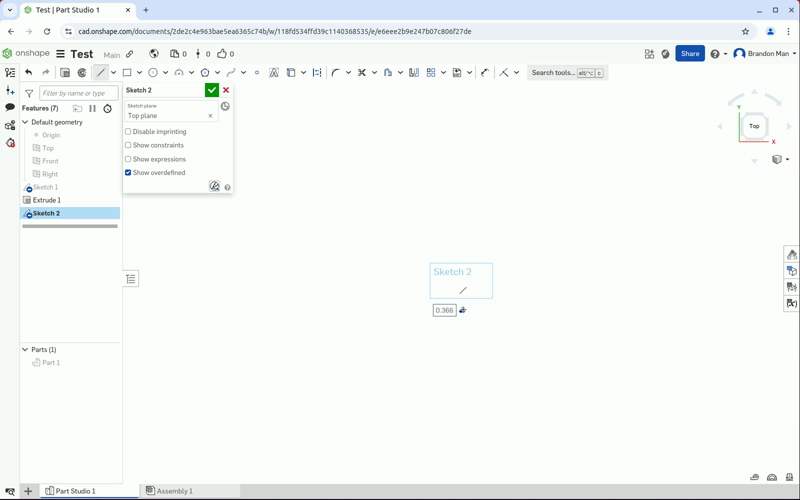
key_up(shift)
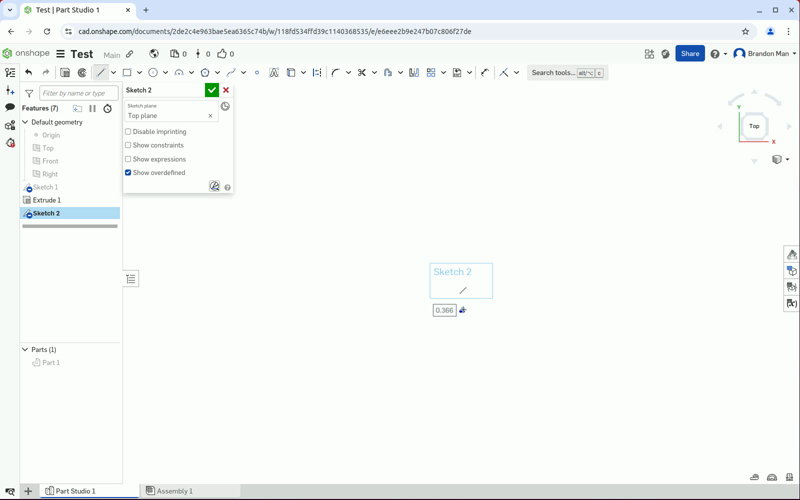
key_down(shift)
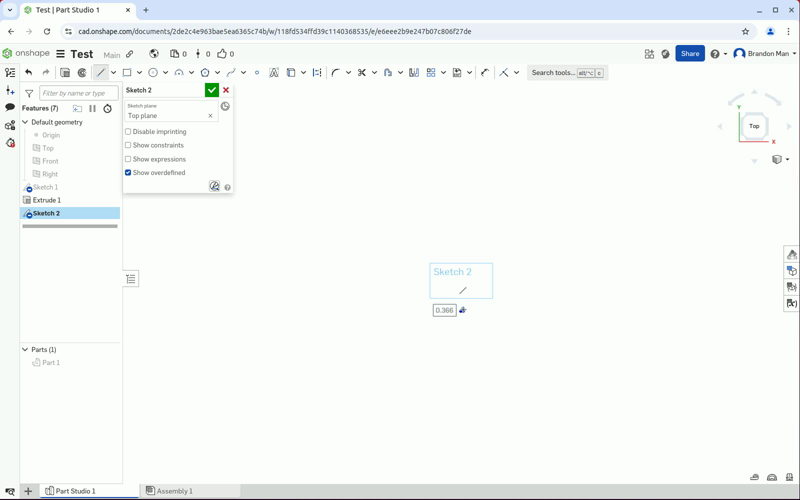
mouse_move(493, 309)
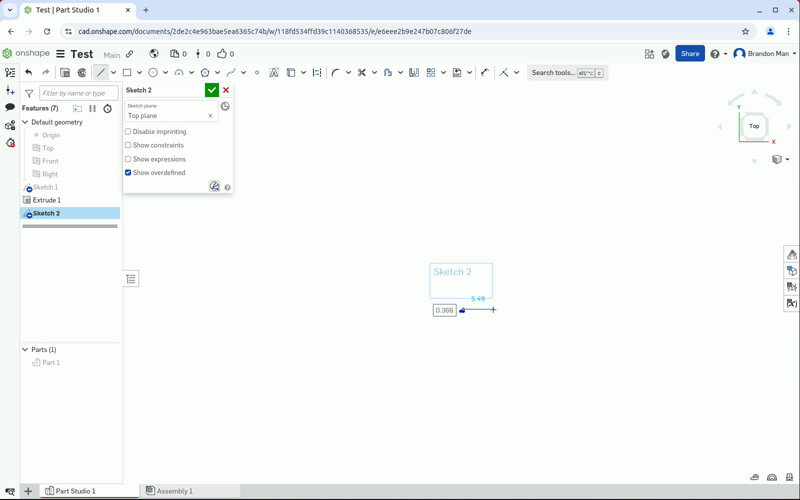
mouse_move(460, 309)
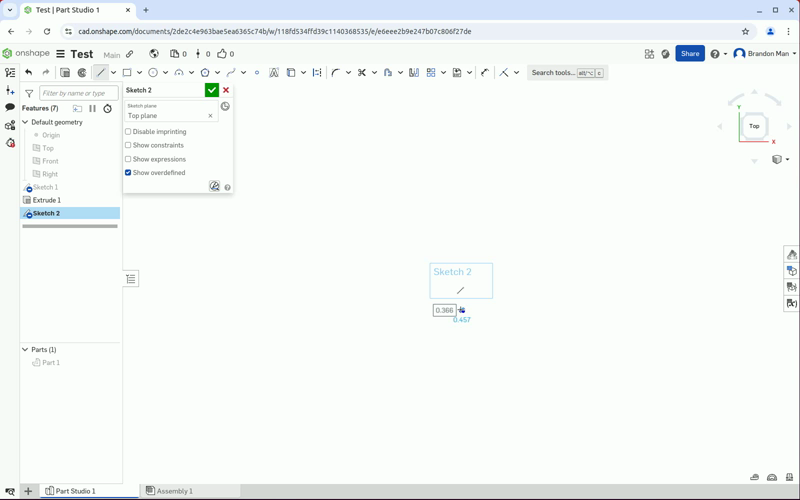
scroll(6)
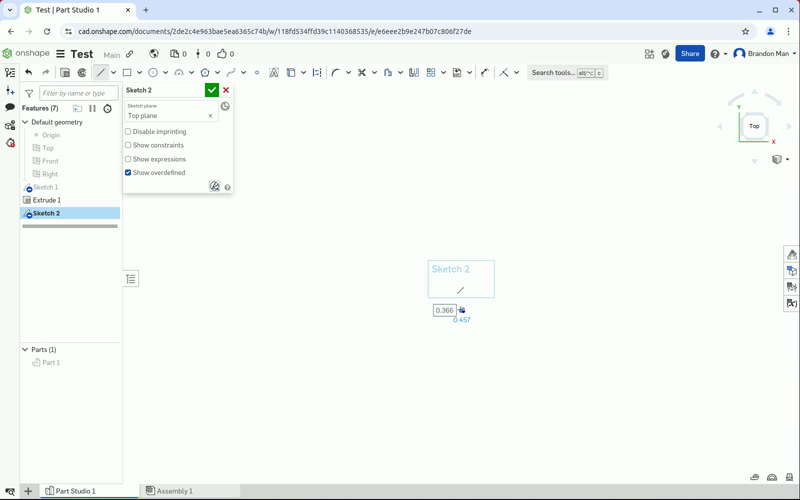
scroll(6)
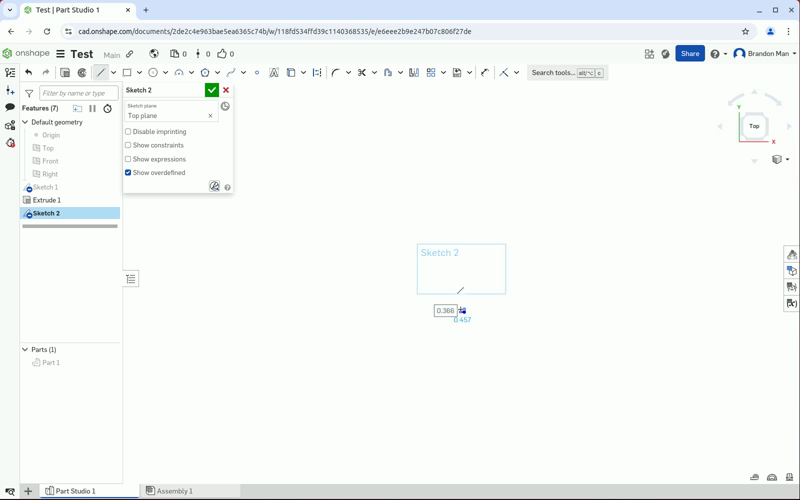
scroll(6)
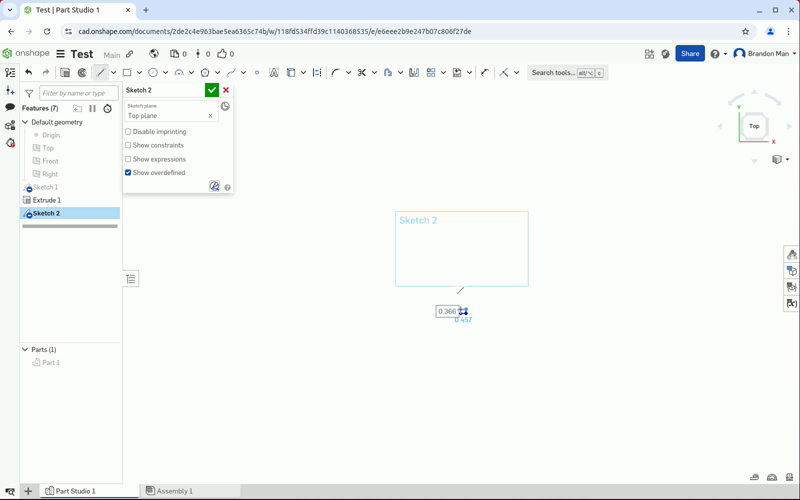
scroll(6)
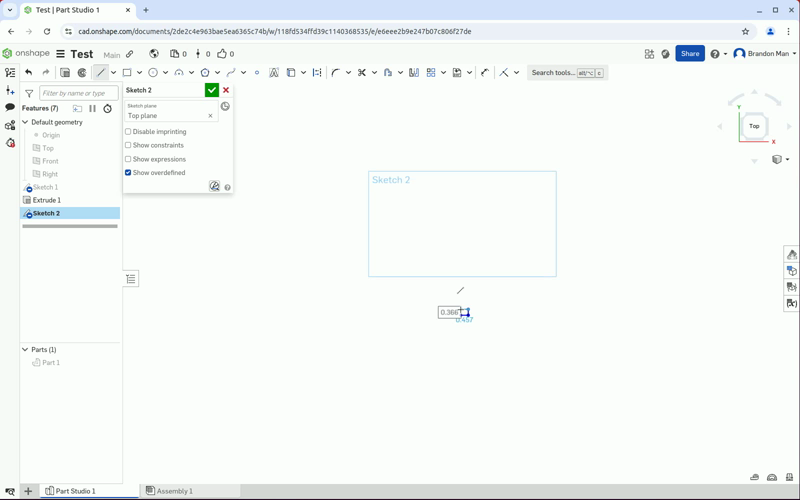
scroll(6)
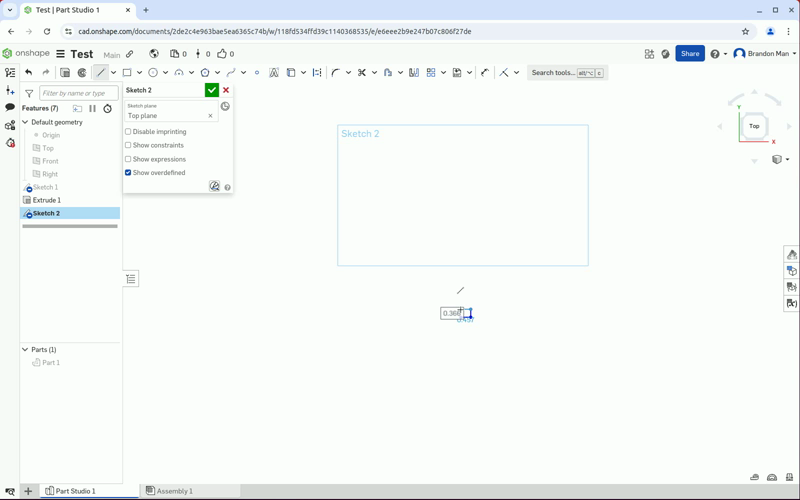
scroll(6)
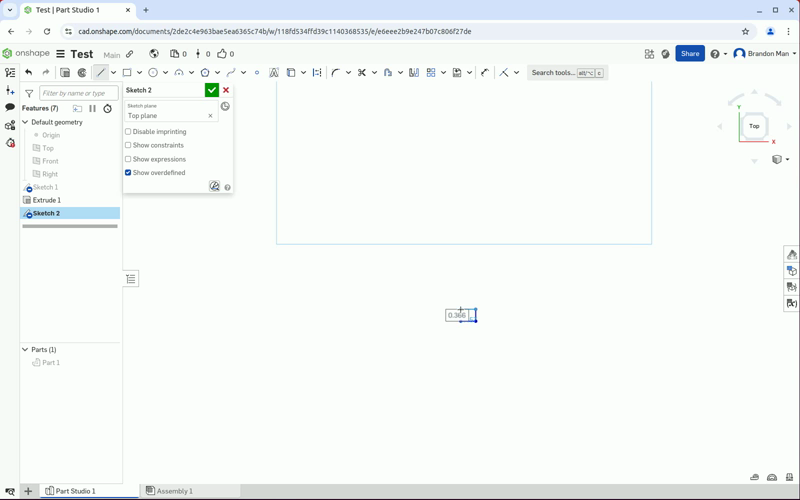
scroll(6)
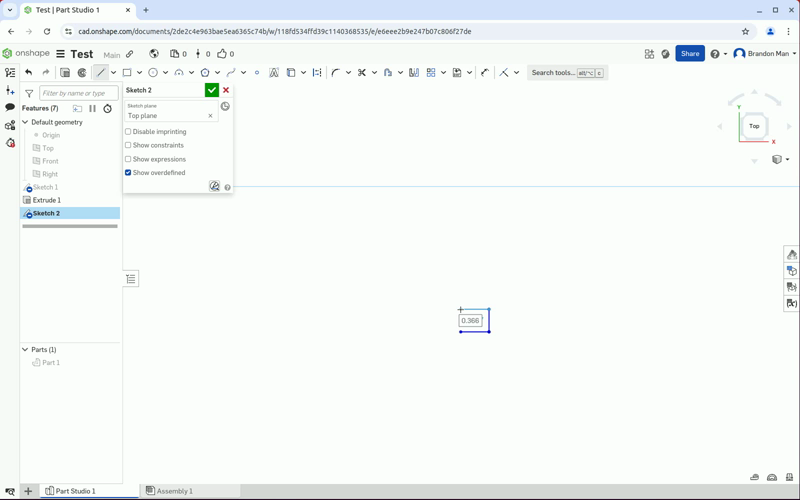
click(460, 309)
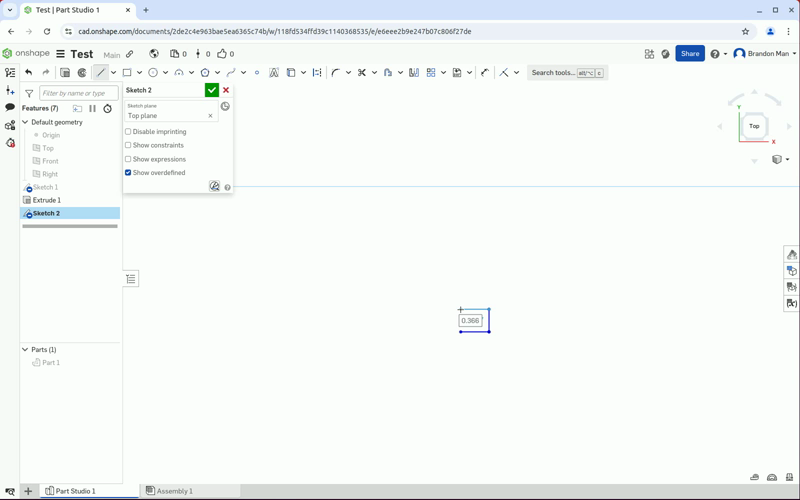
scroll(-6)
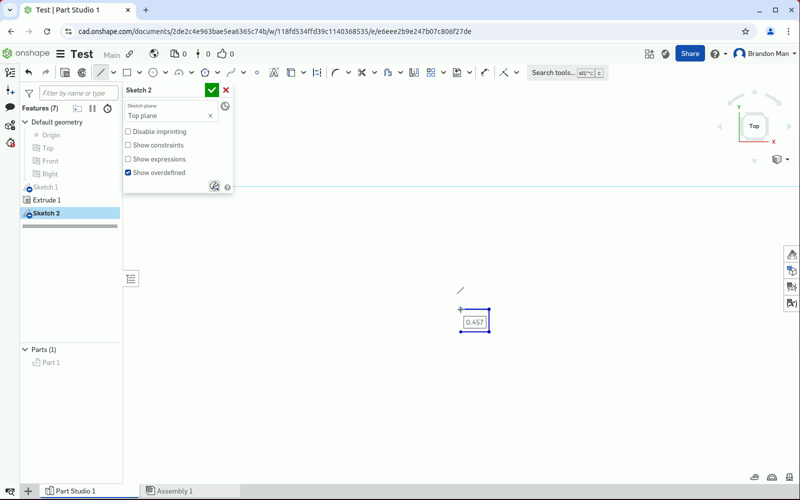
scroll(-6)
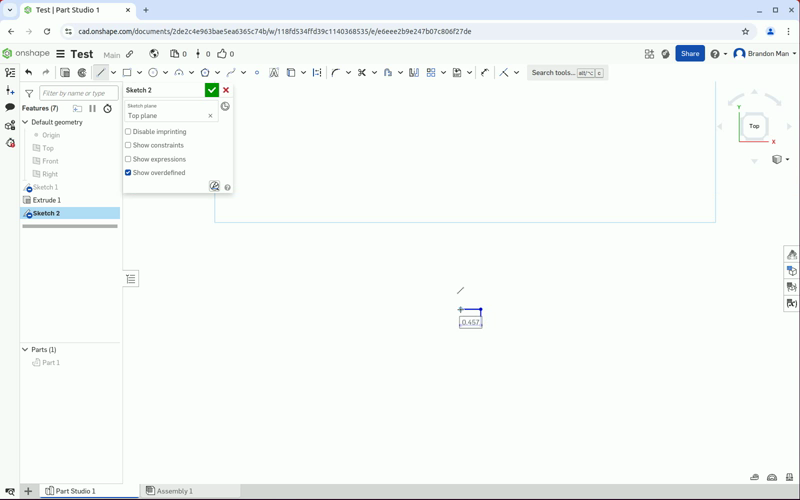
scroll(-6)
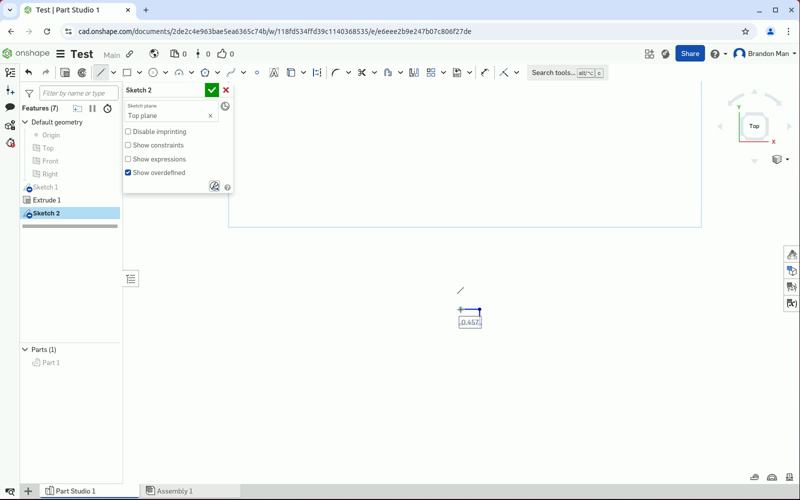
scroll(-6)
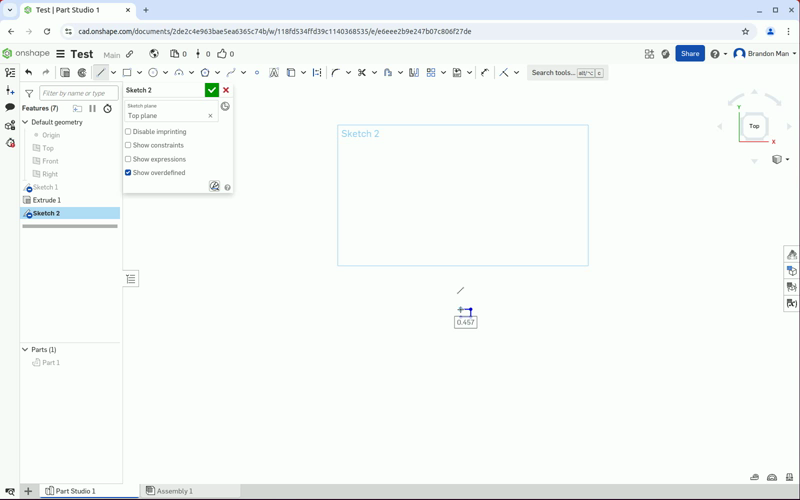
scroll(-6)
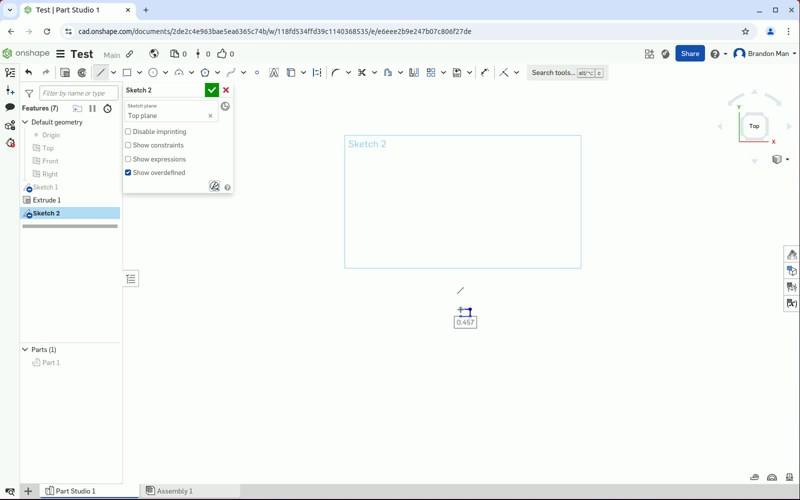
scroll(-6)
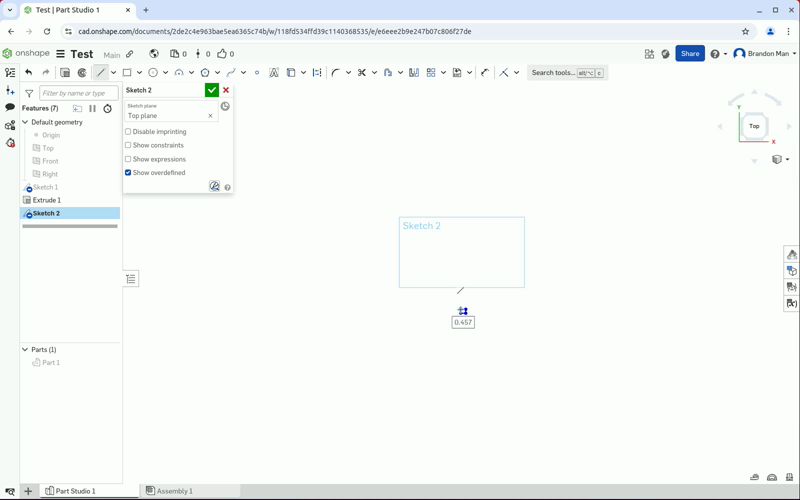
scroll(-6)
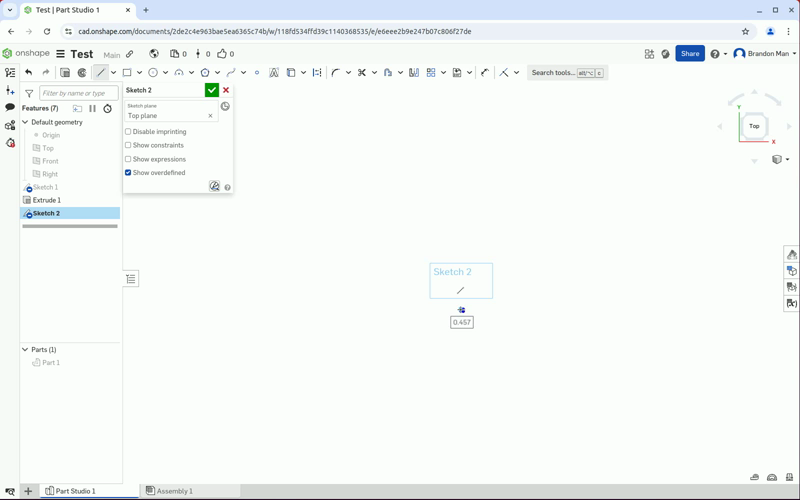
key_up(shift)
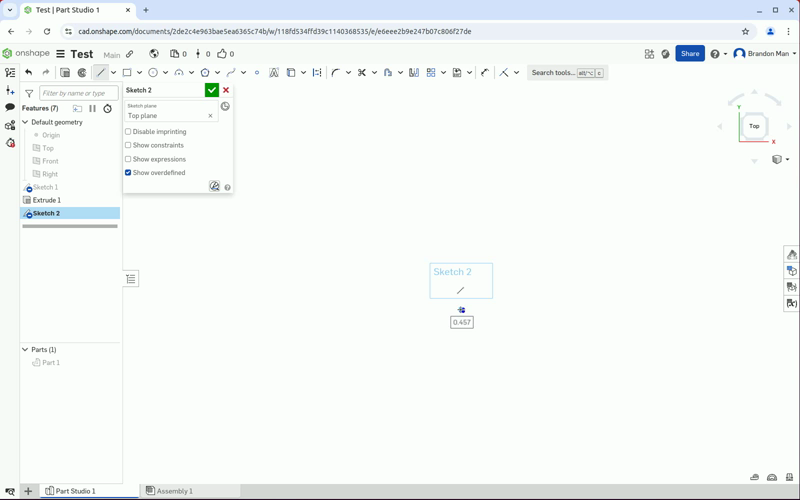
mouse_move(490, 309)
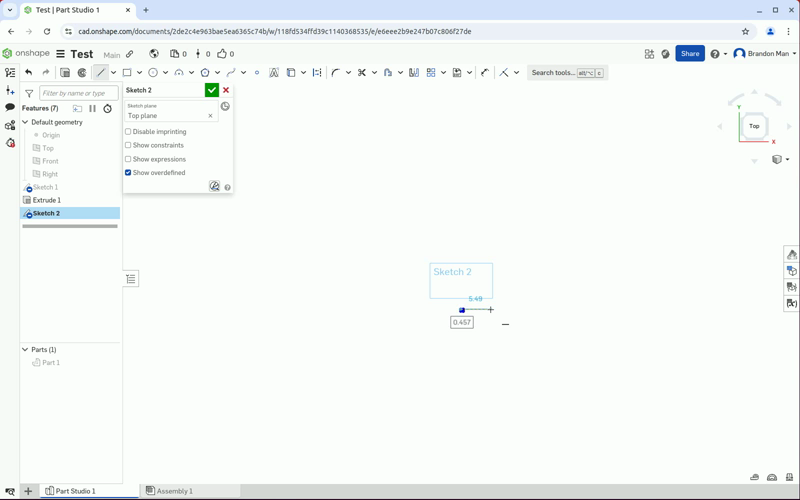
key_down(shift)
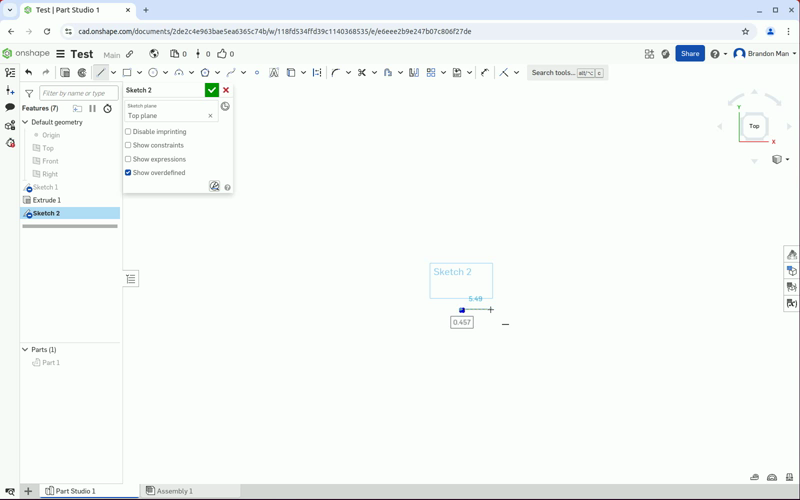
mouse_move(460, 311)
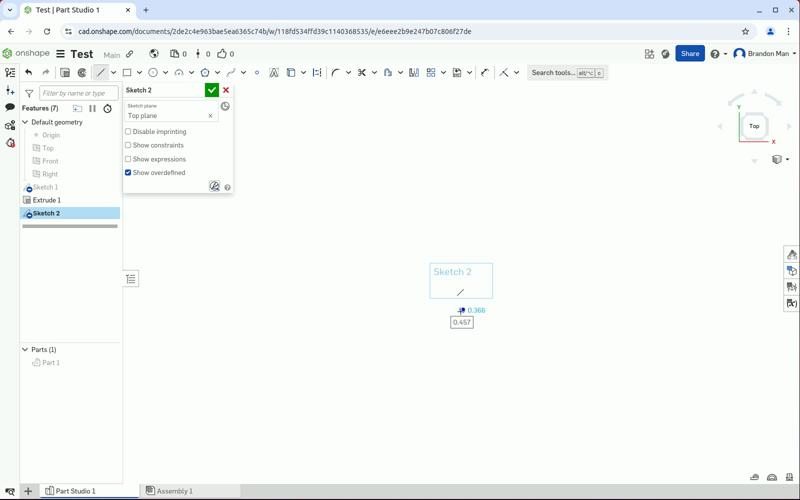
scroll(6)
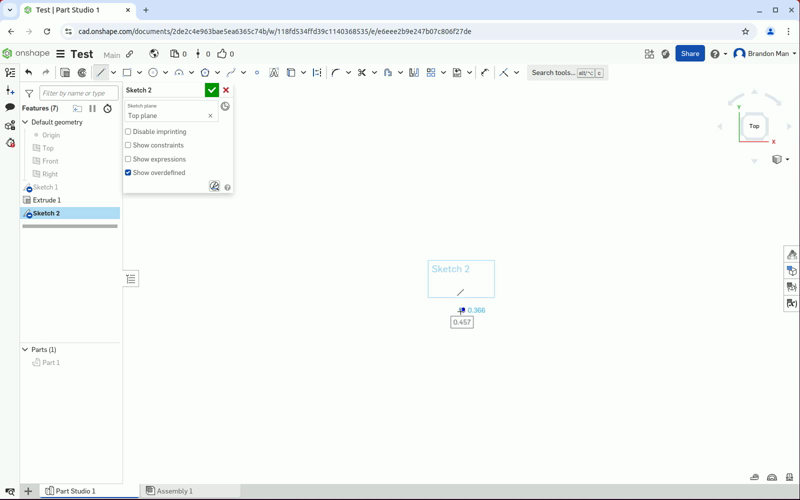
scroll(6)
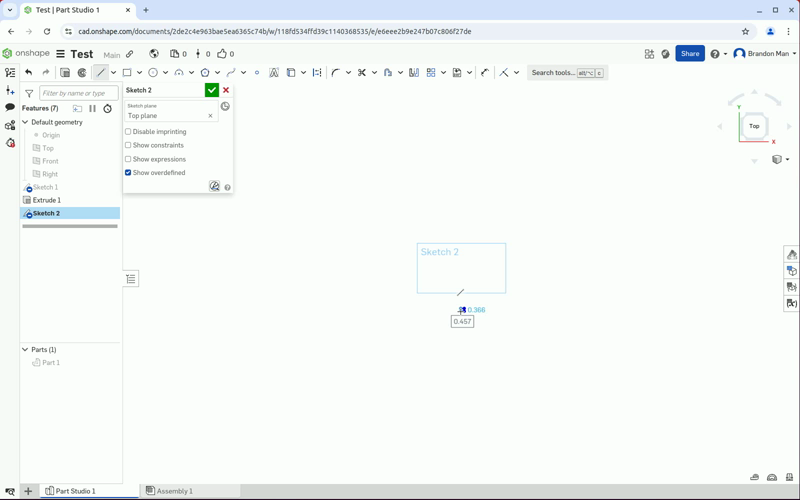
scroll(6)
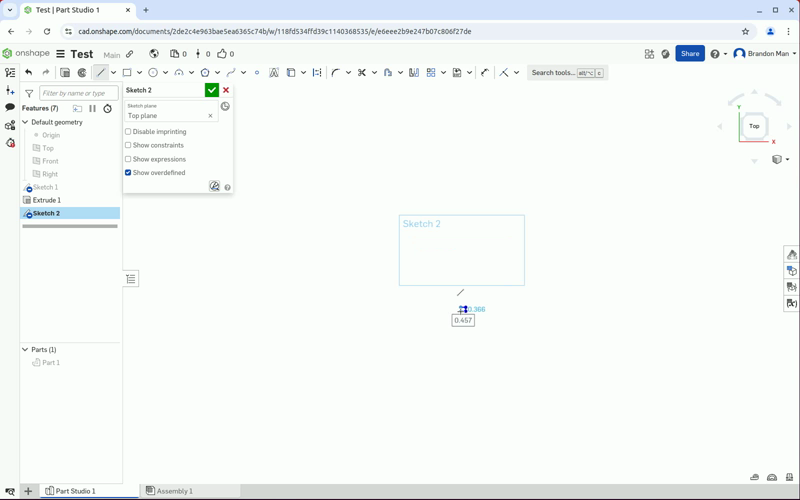
scroll(6)
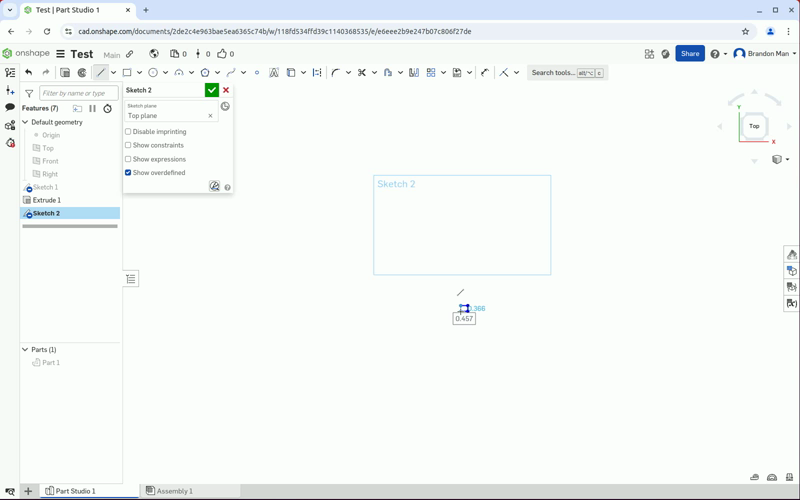
scroll(6)
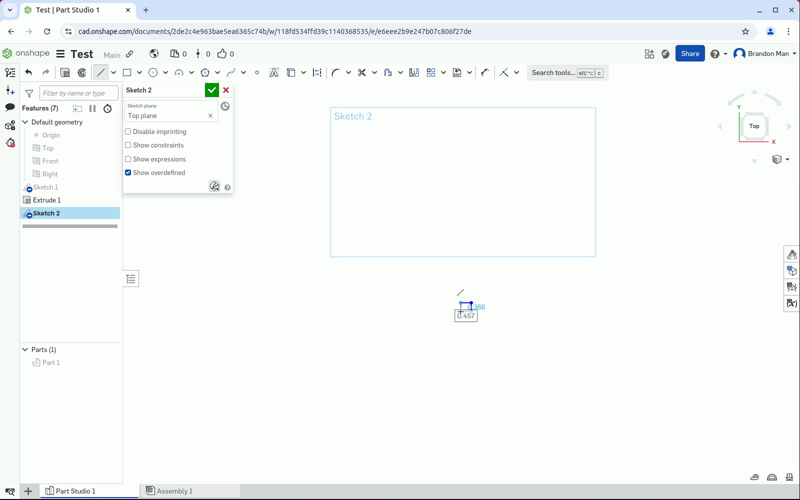
scroll(6)
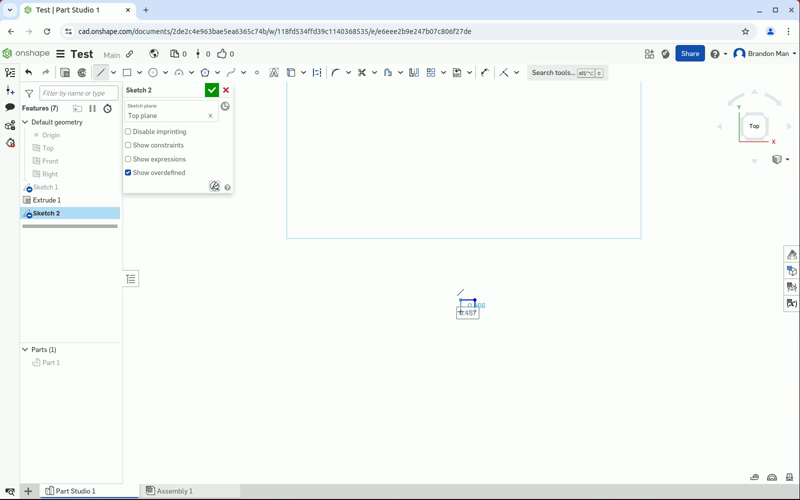
scroll(6)
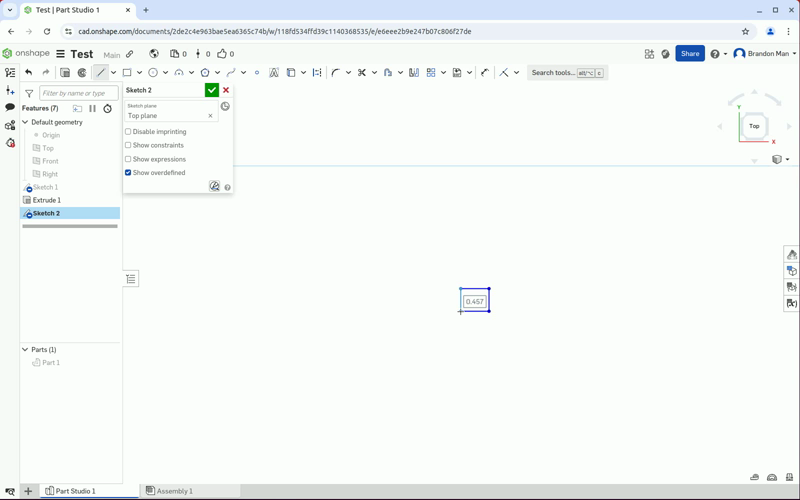
key_up(shift)
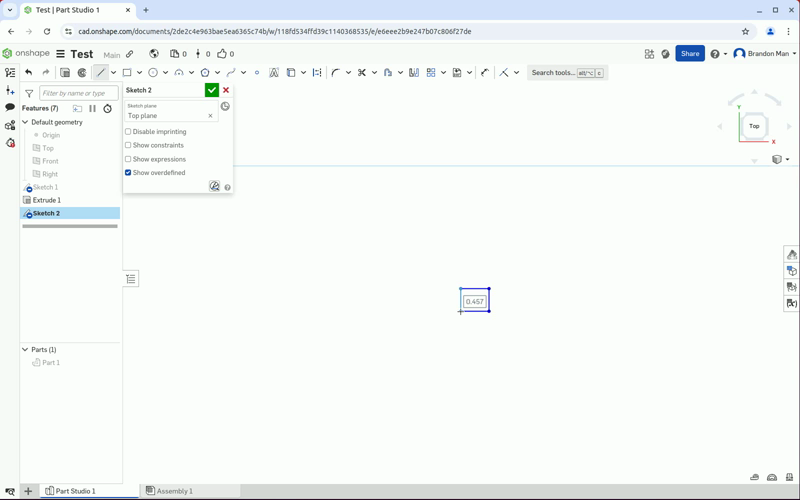
click(460, 311)
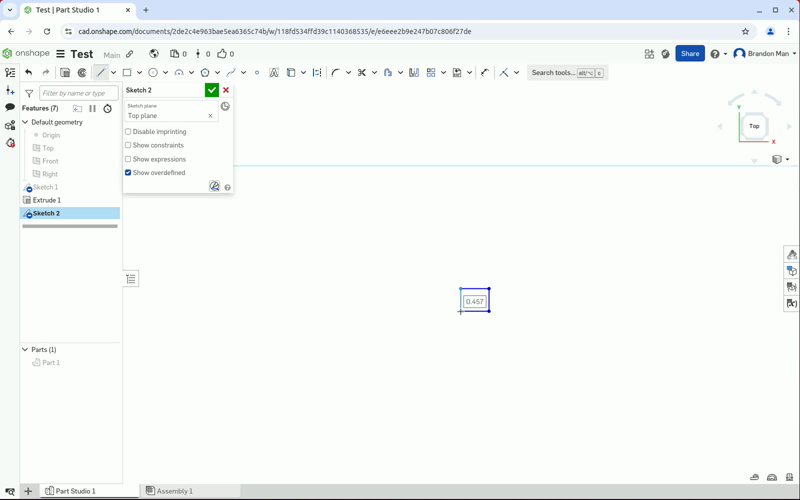
scroll(-6)
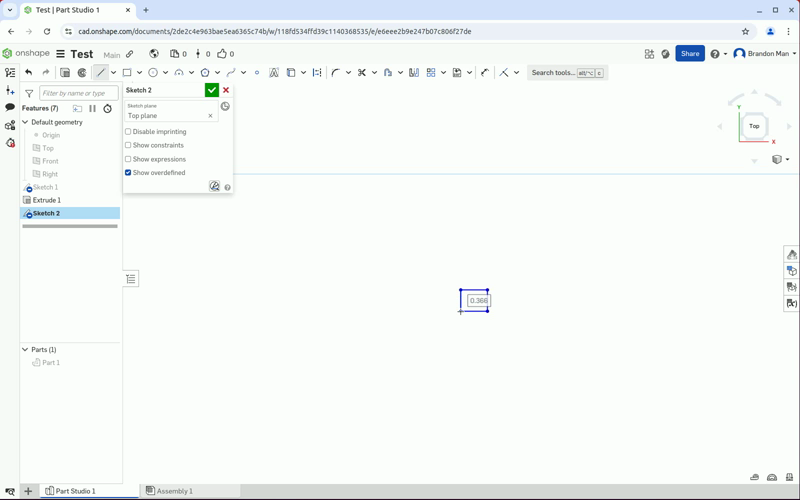
scroll(-6)
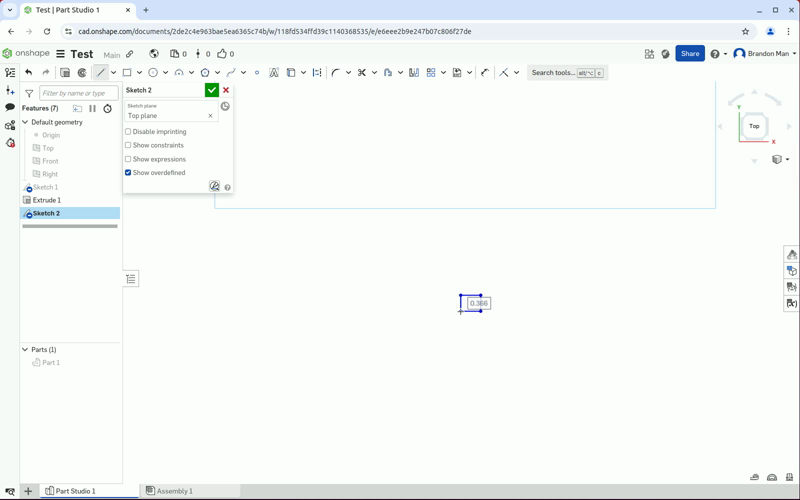
scroll(-6)
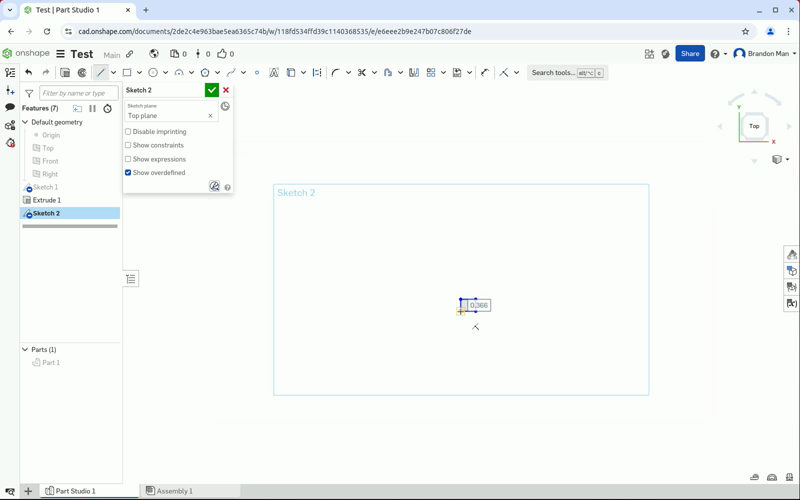
scroll(-6)
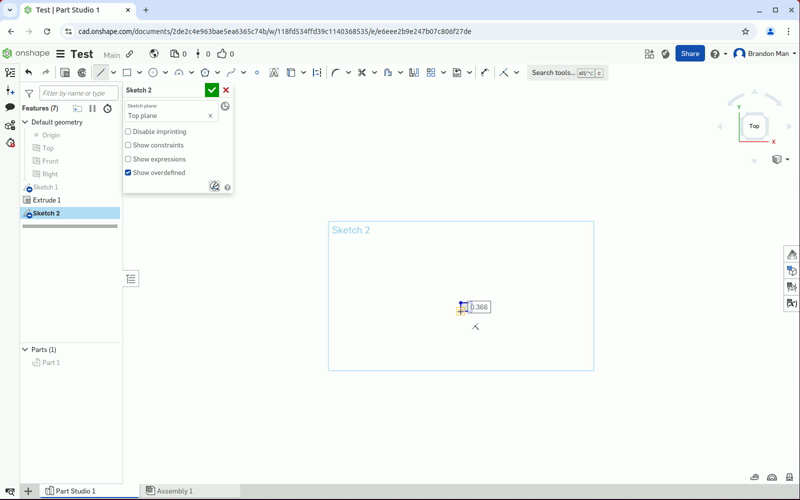
scroll(-6)
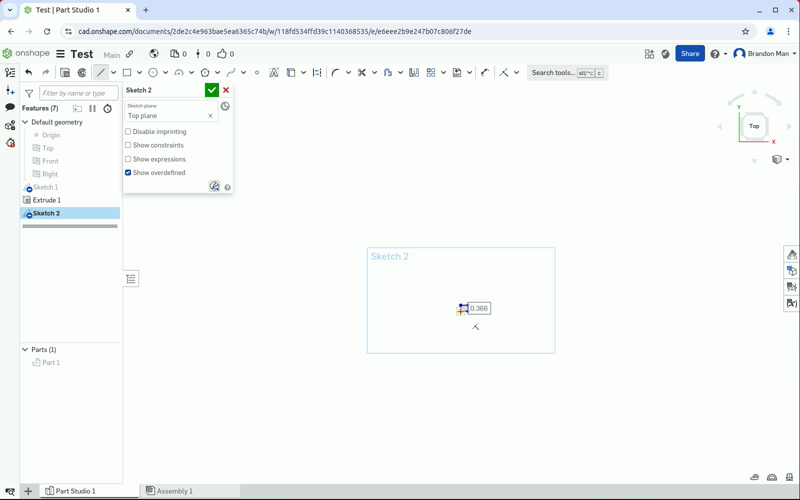
scroll(-6)
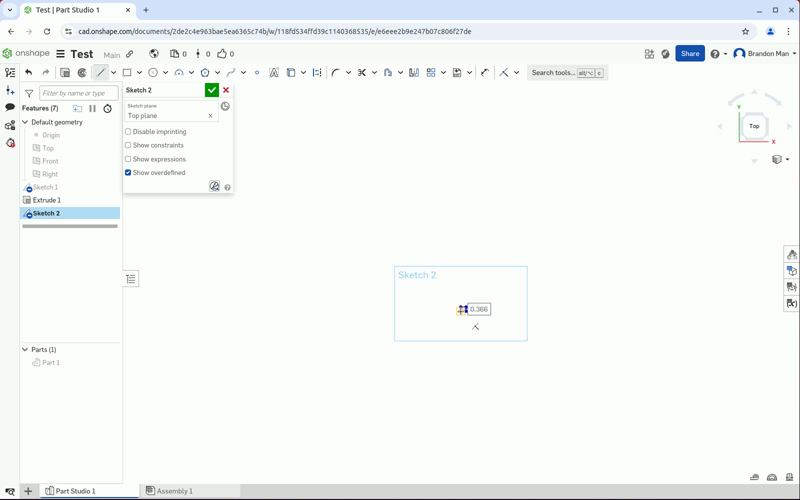
scroll(-6)
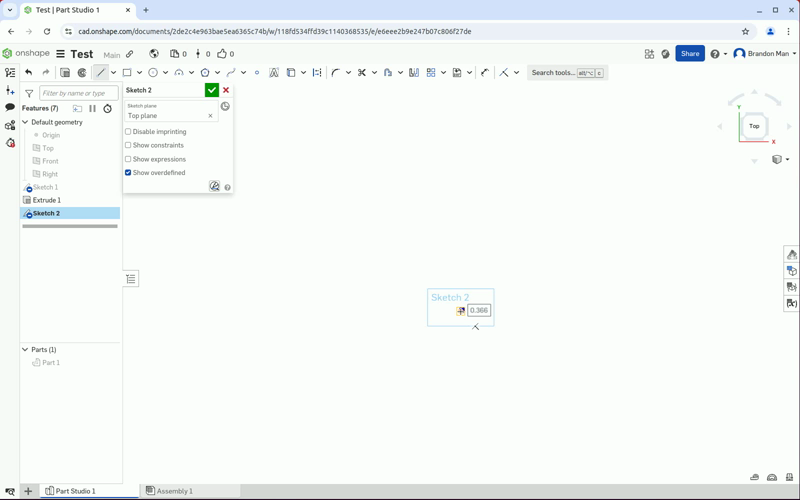
key(esc)
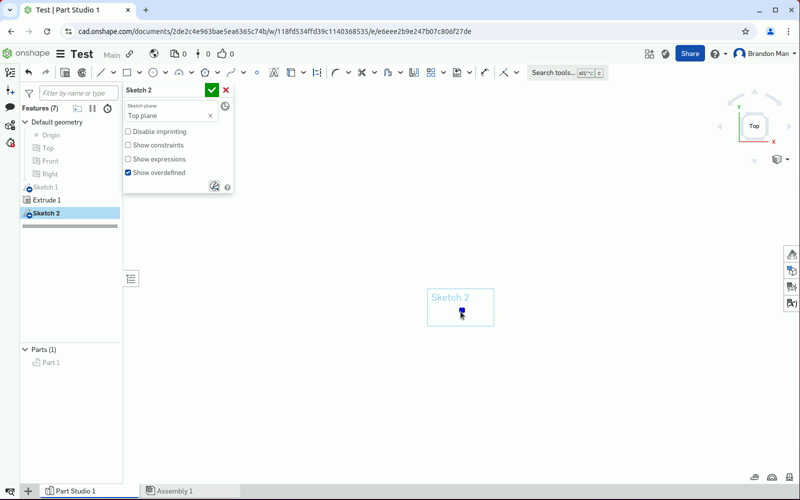
mouse_move(462, 309)
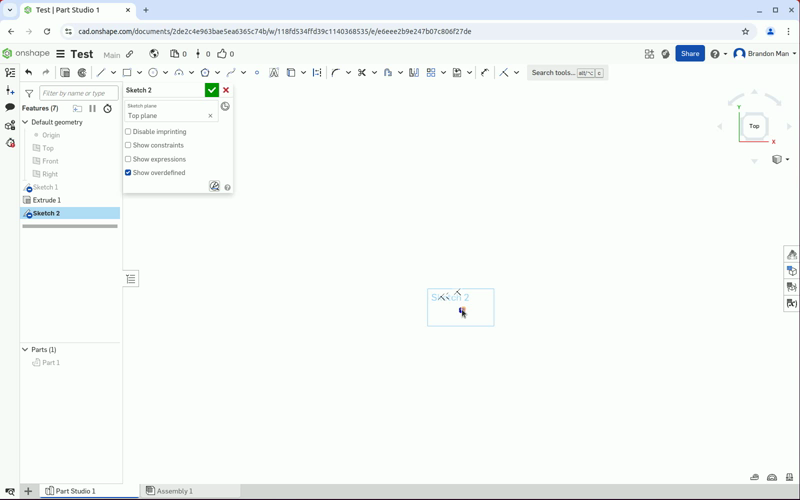
scroll(6)
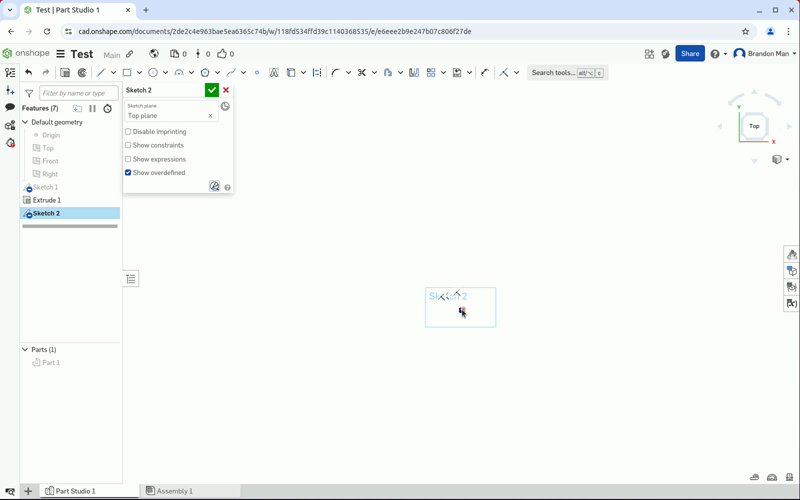
scroll(6)
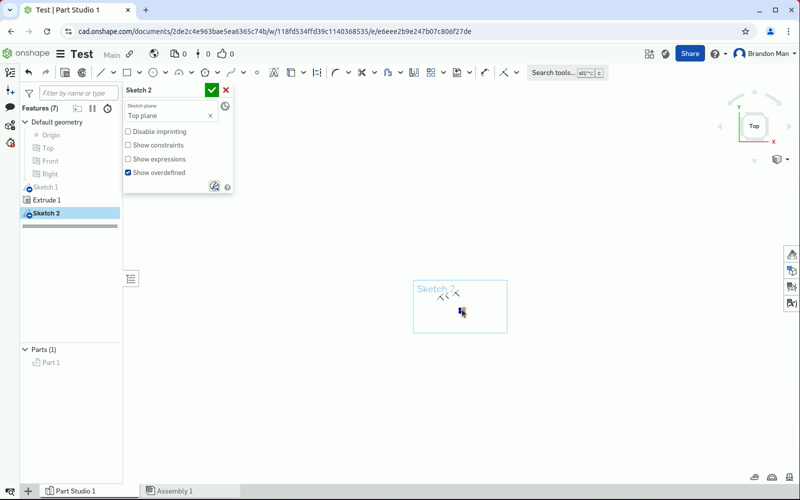
scroll(6)
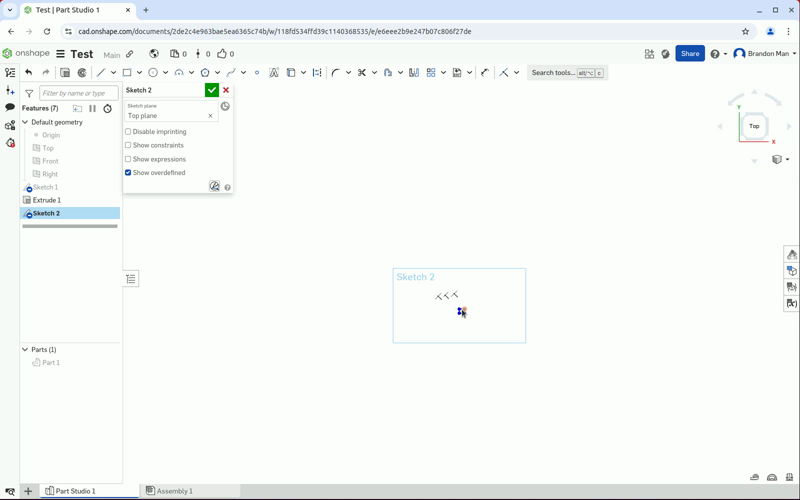
scroll(6)
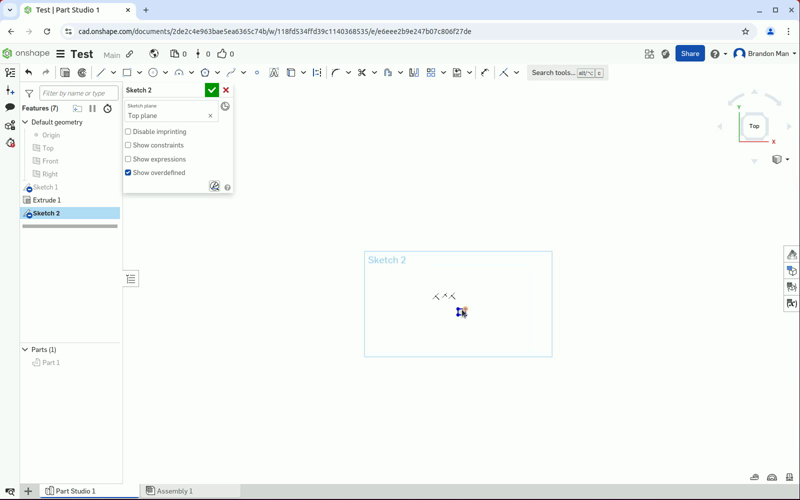
scroll(6)
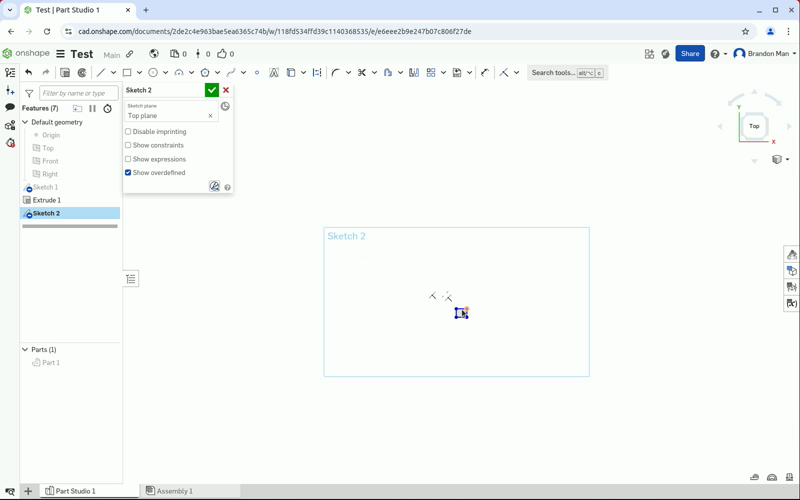
scroll(6)
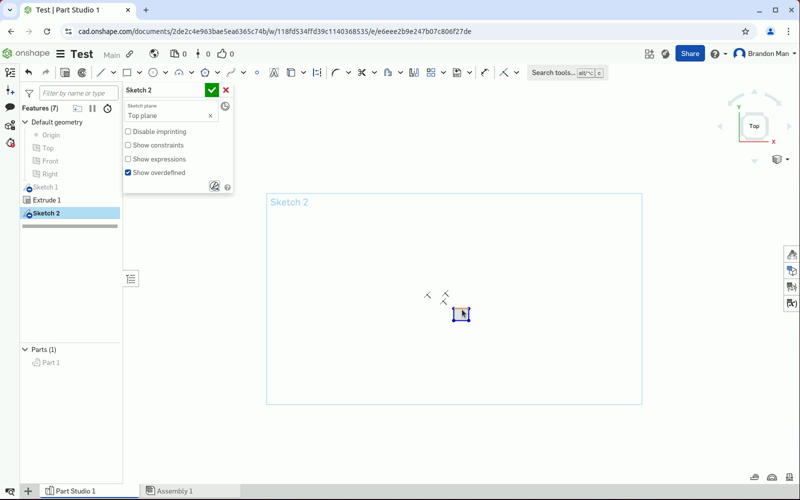
scroll(6)
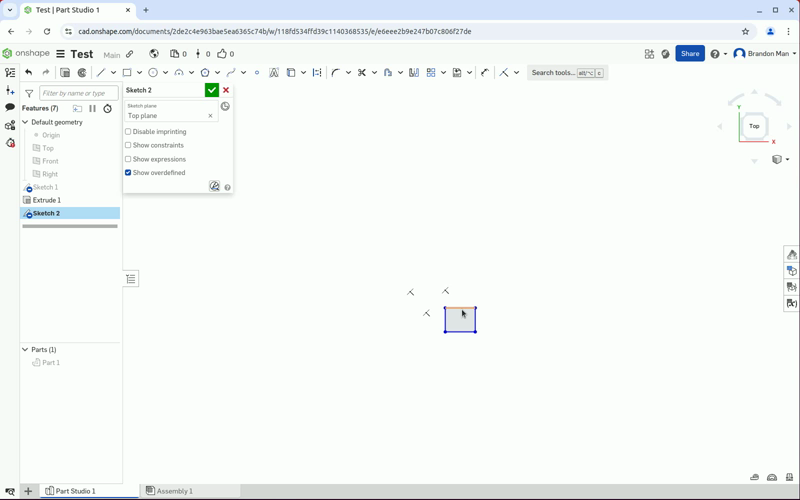
click(462, 309)
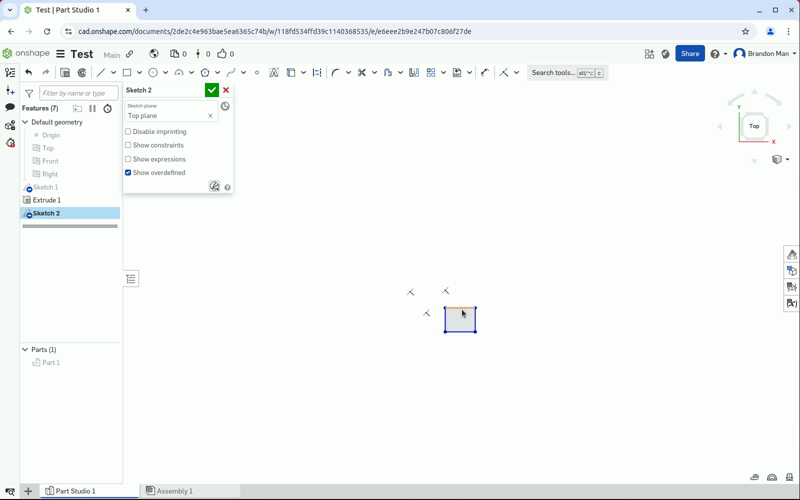
scroll(-6)
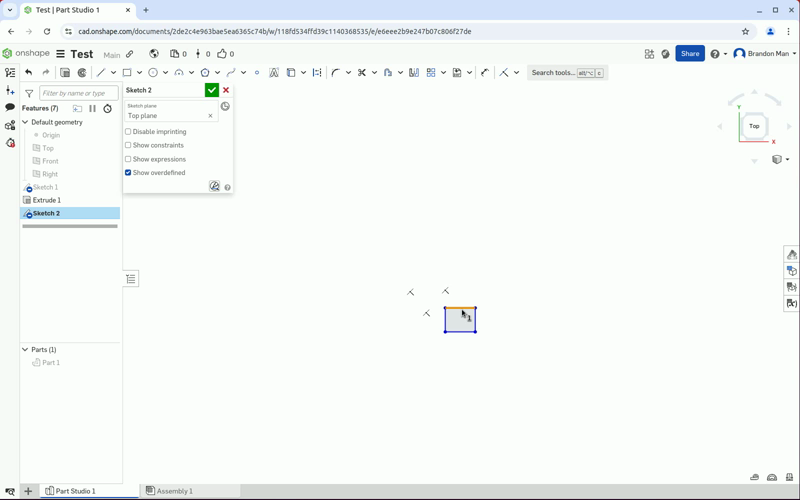
scroll(-6)
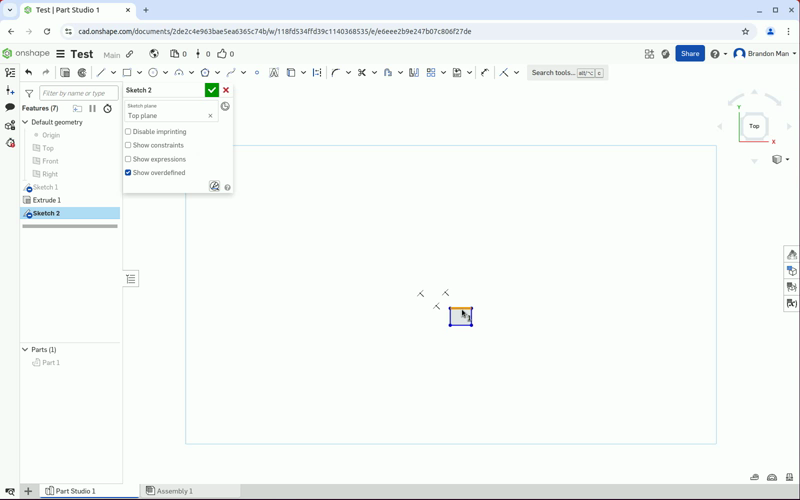
scroll(-6)
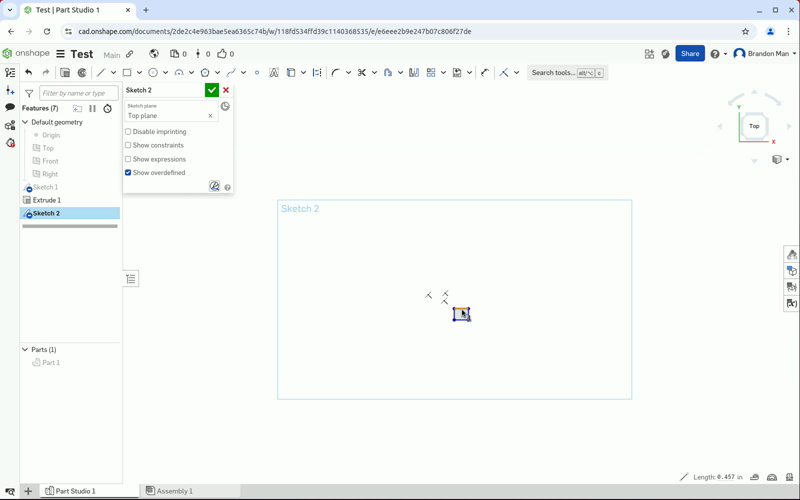
scroll(-6)
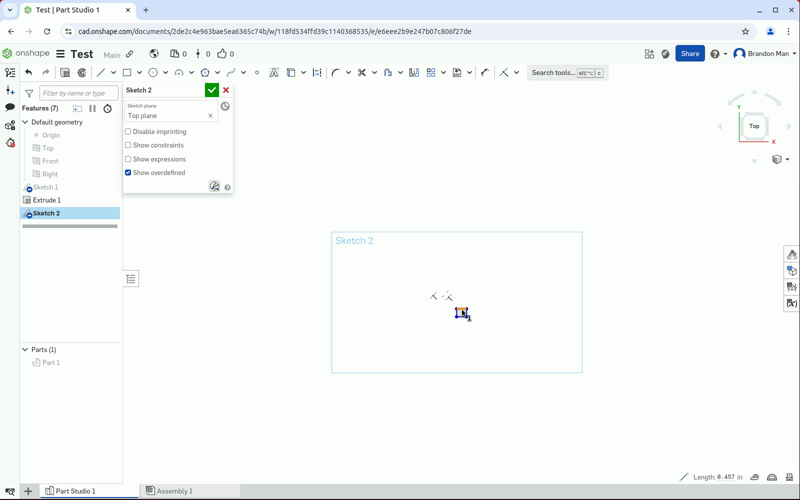
scroll(-6)
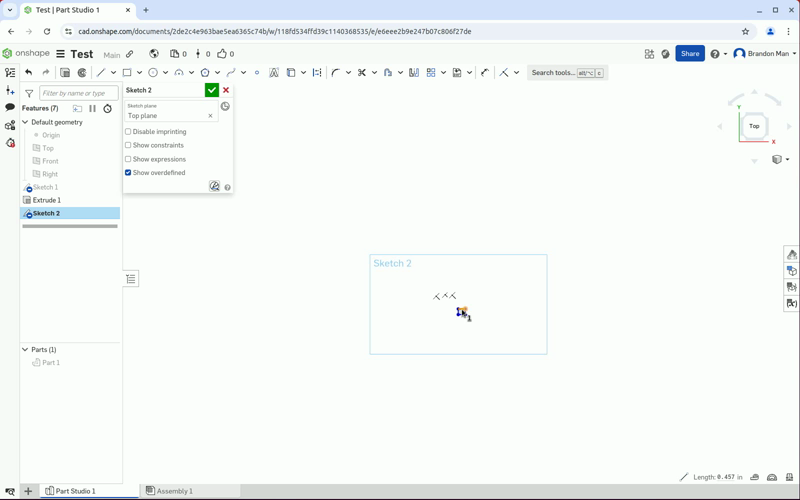
scroll(-6)
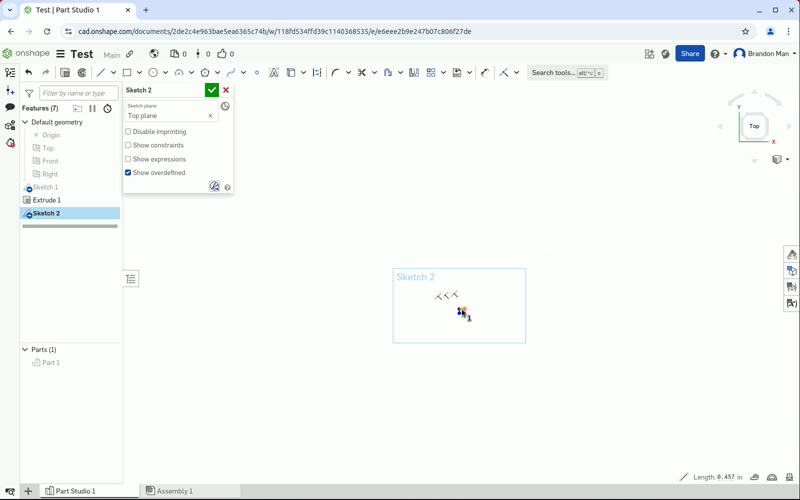
scroll(-6)
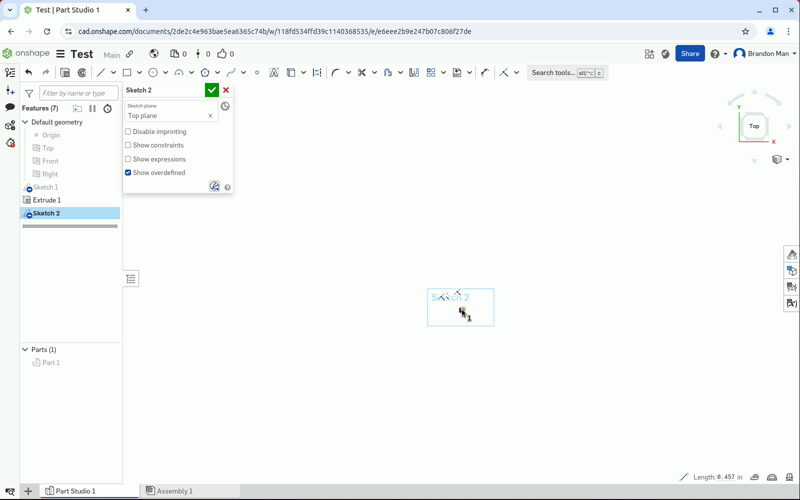
mouse_move(73, 352)
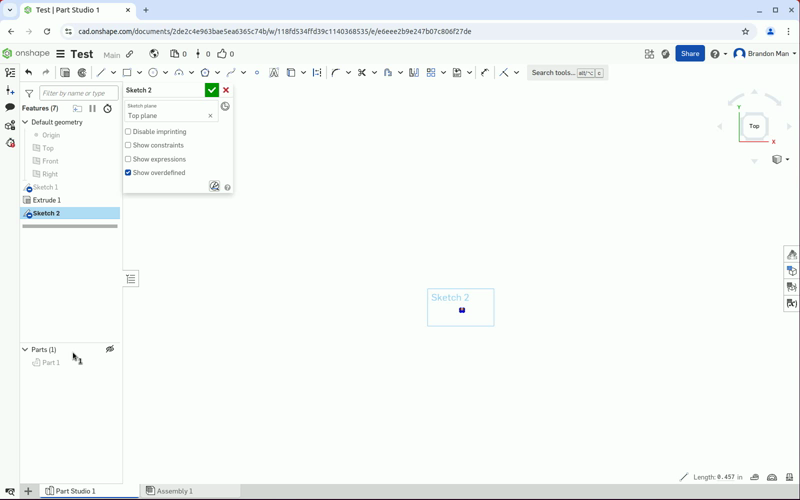
key(shift+y)
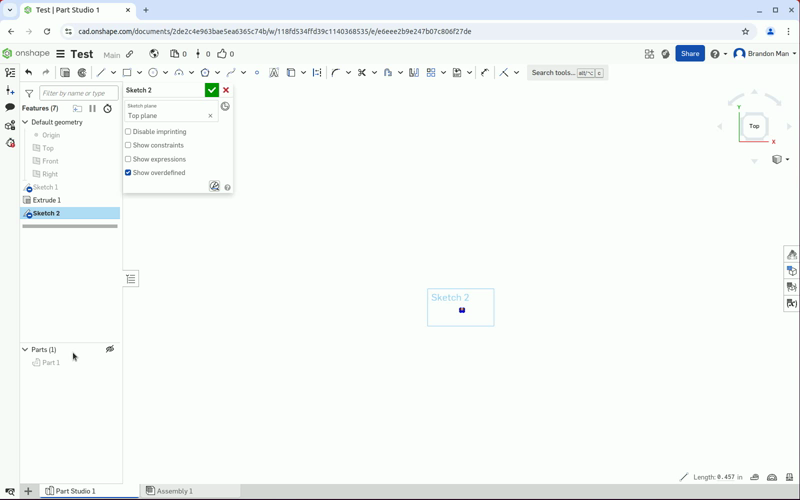
key(shift+e)
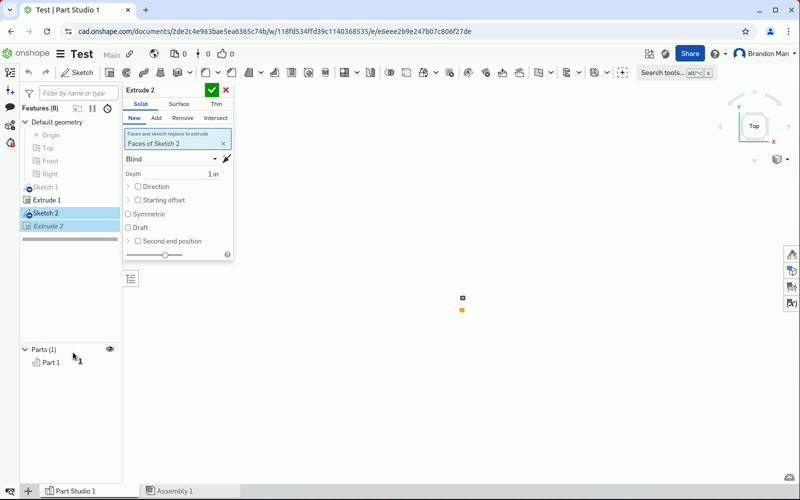
mouse_move(143, 106)
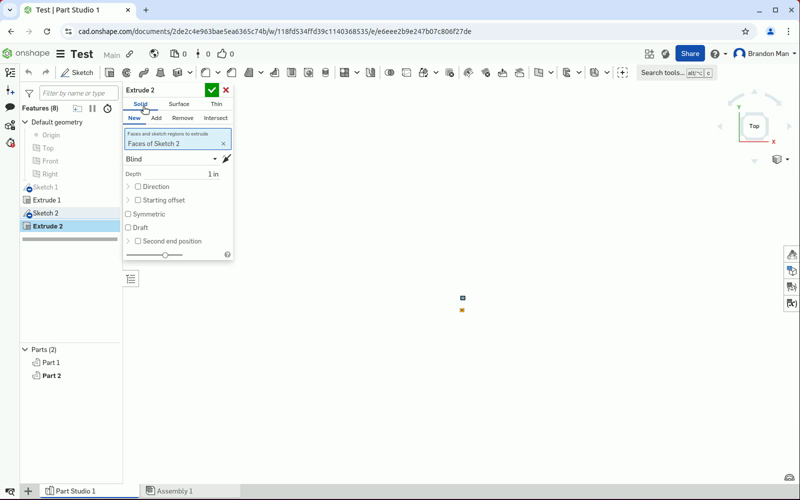
click(143, 106)
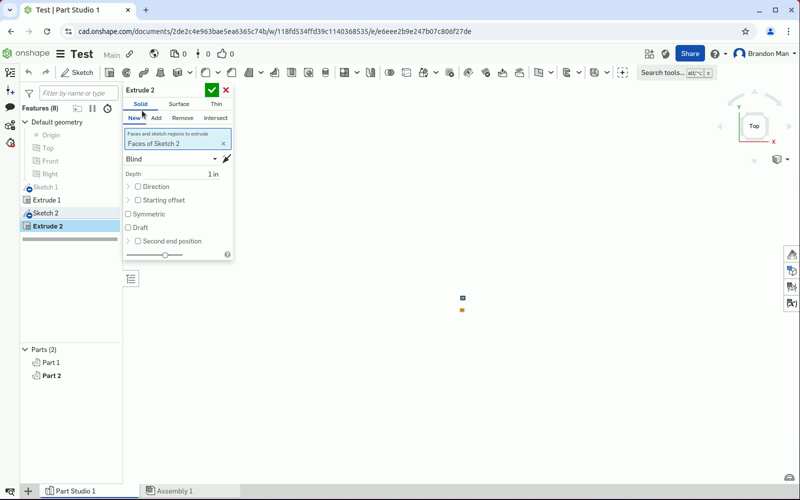
mouse_move(137, 120)
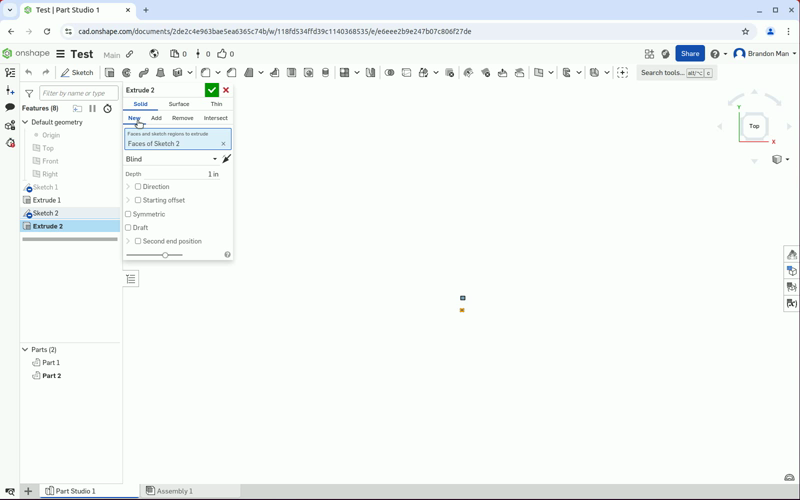
click(137, 120)
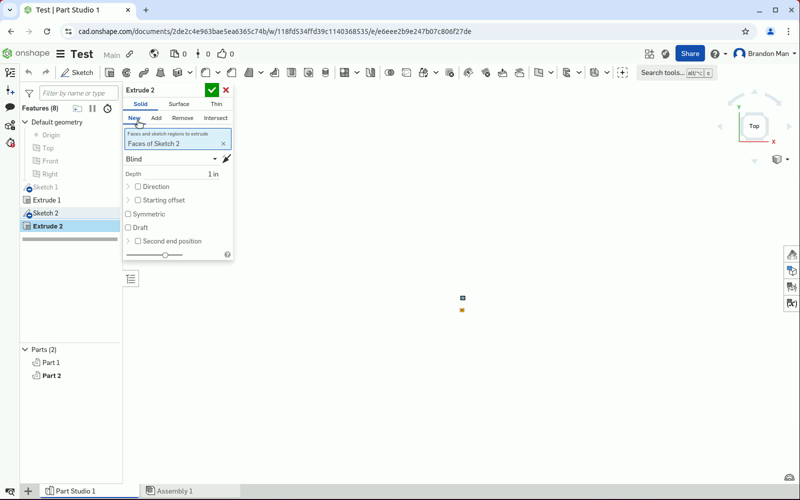
key(tab, 4)
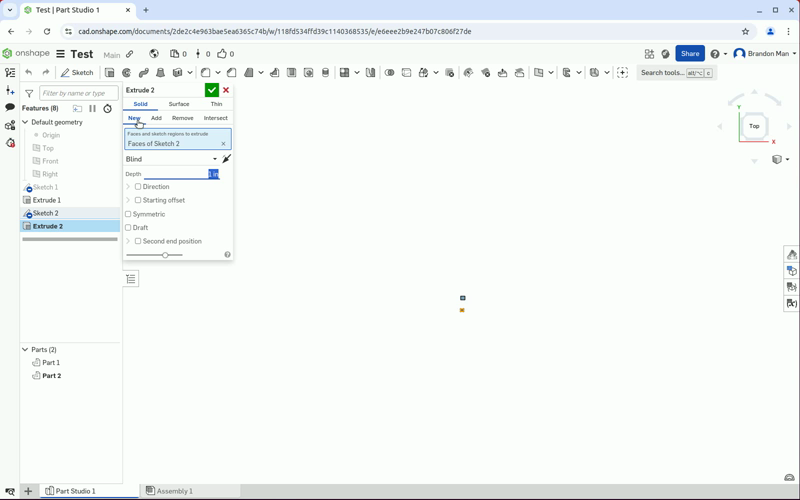
text(2.648)
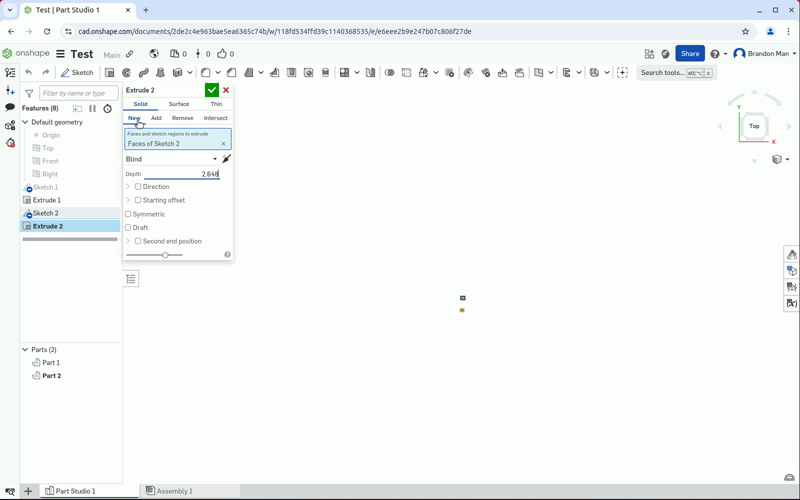
key(enter)
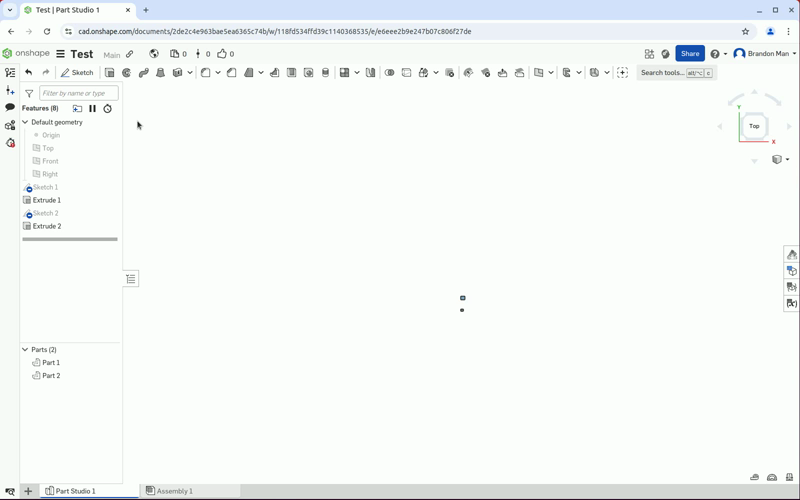
key(shift+h)
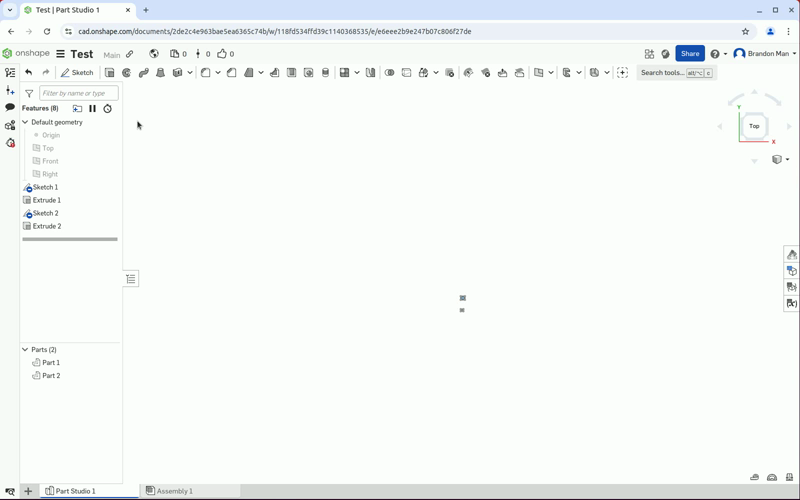
key(shift+h)
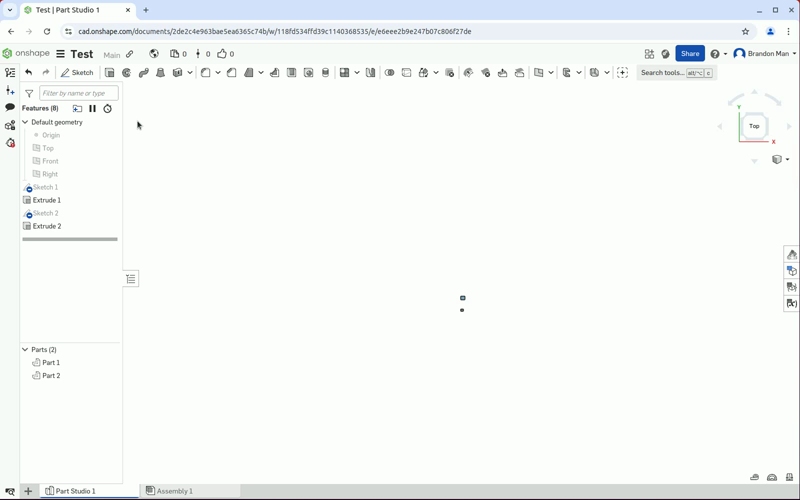
mouse_move(73, 189)
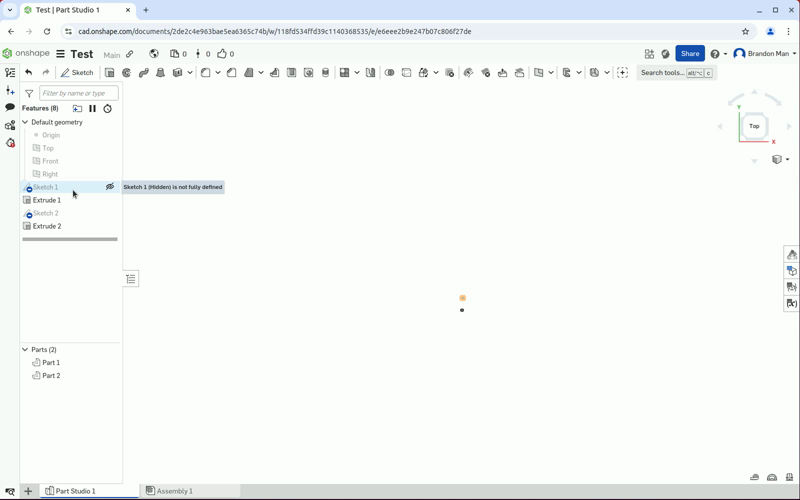
click(73, 189)
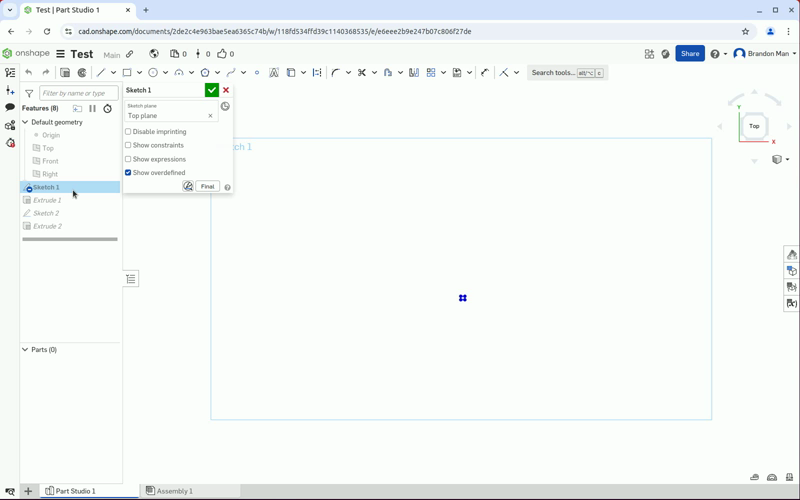
mouse_move(229, 92)
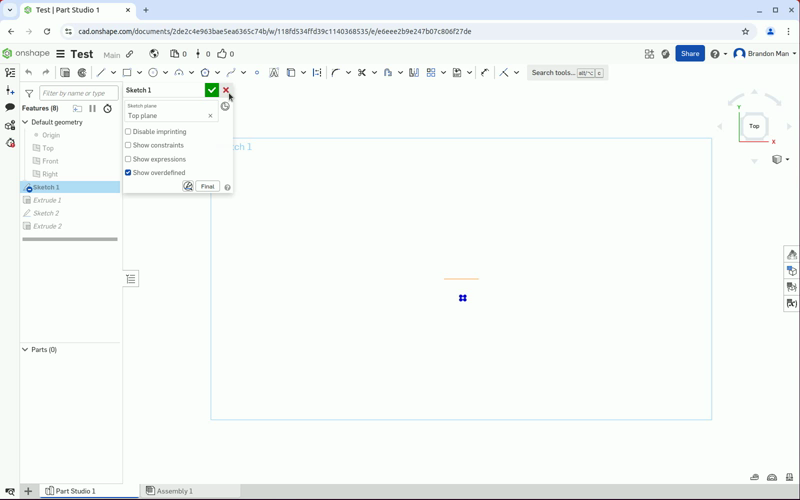
click(229, 92)
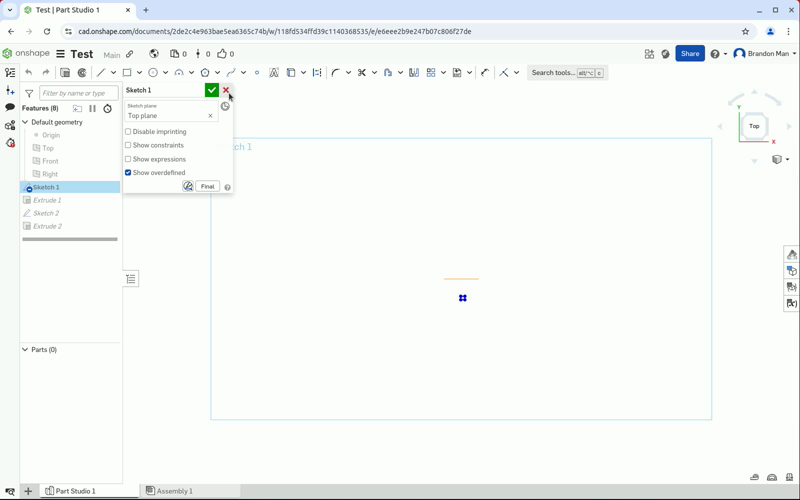
key(shift+s)
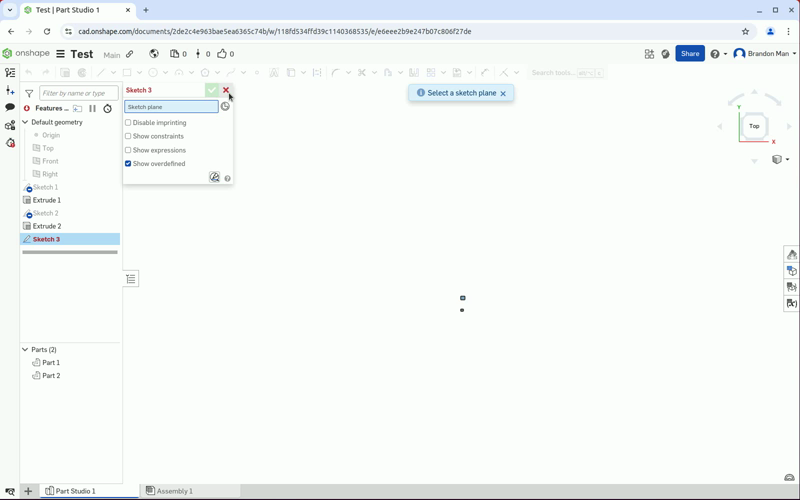
mouse_move(73, 150)
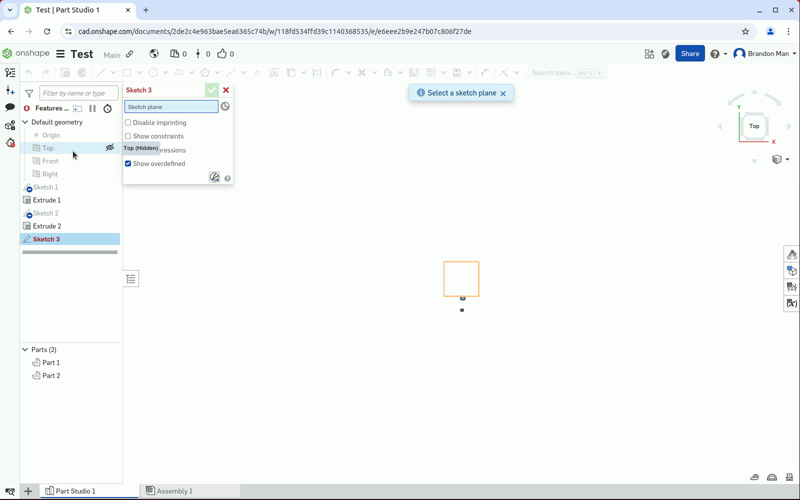
click(73, 150)
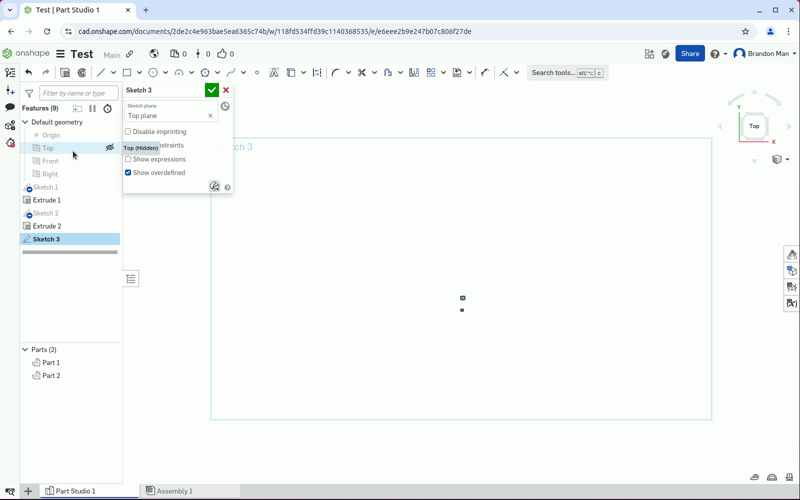
mouse_move(73, 352)
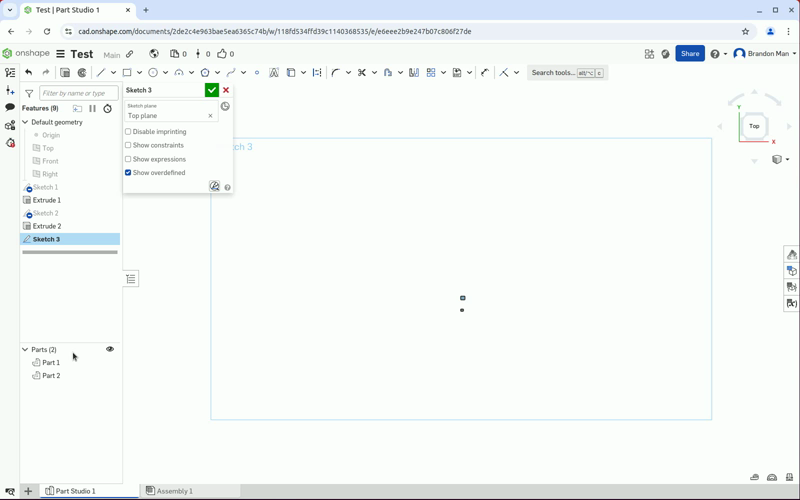
key(y)
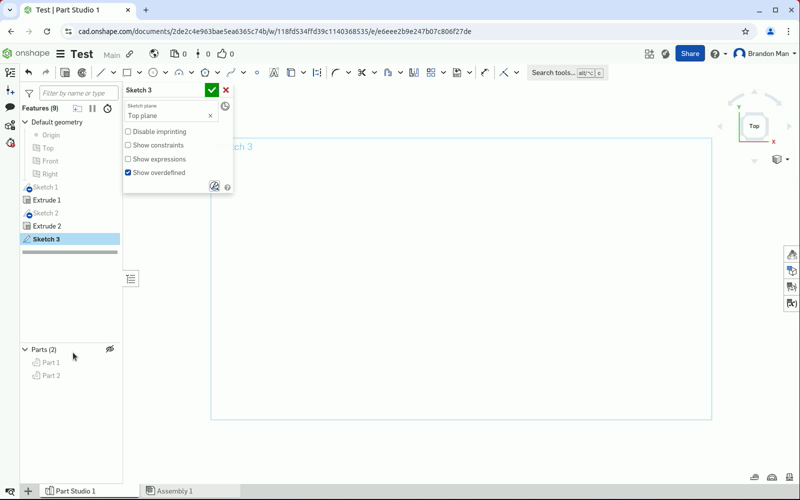
key(l)
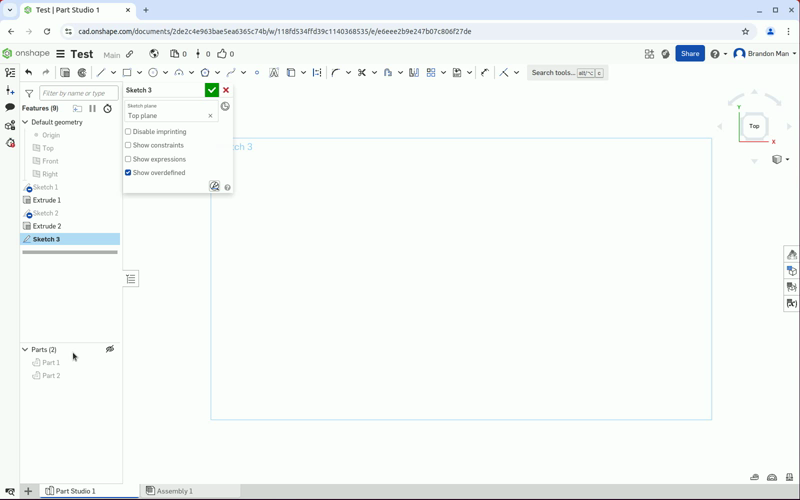
key_down(shift)
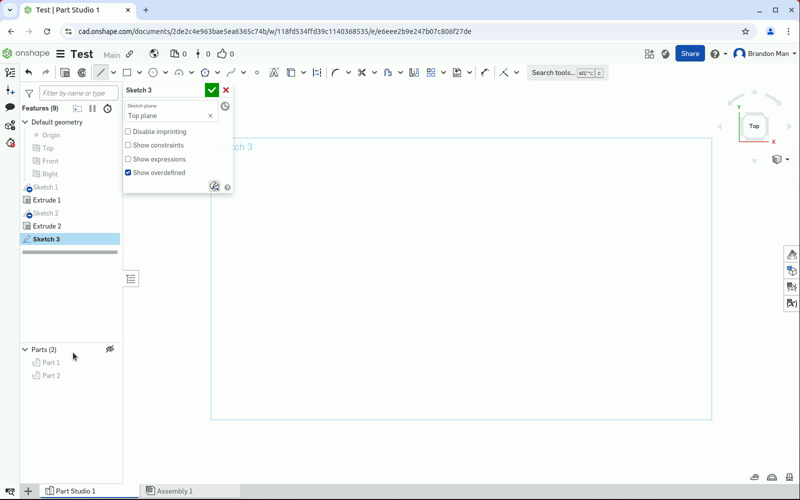
mouse_move(483, 311)
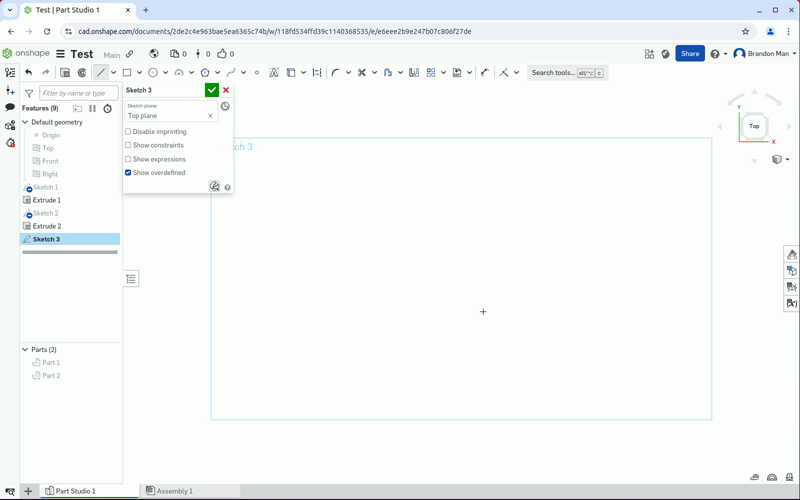
click(483, 311)
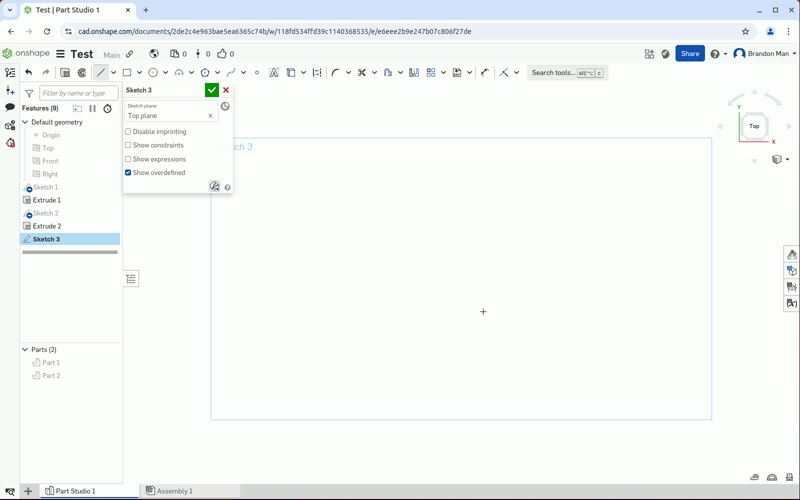
key_up(shift)
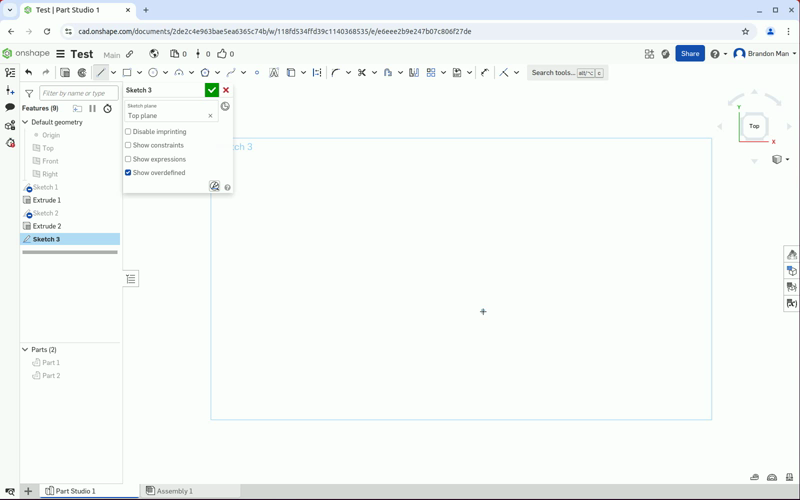
key_down(shift)
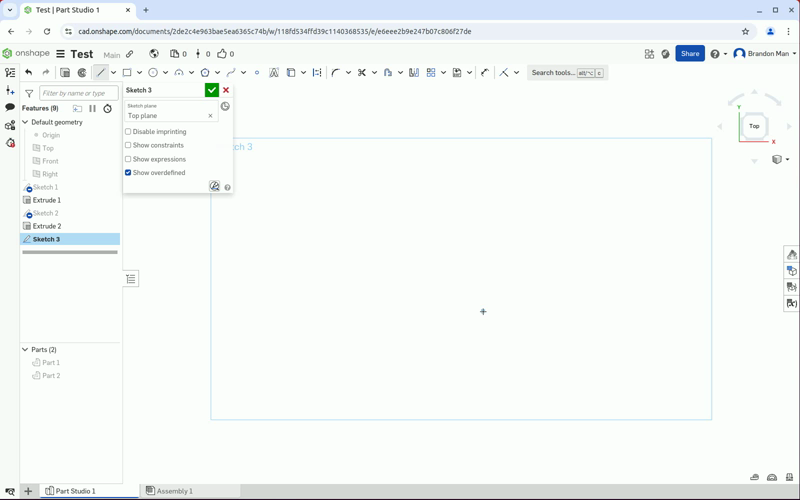
mouse_move(513, 311)
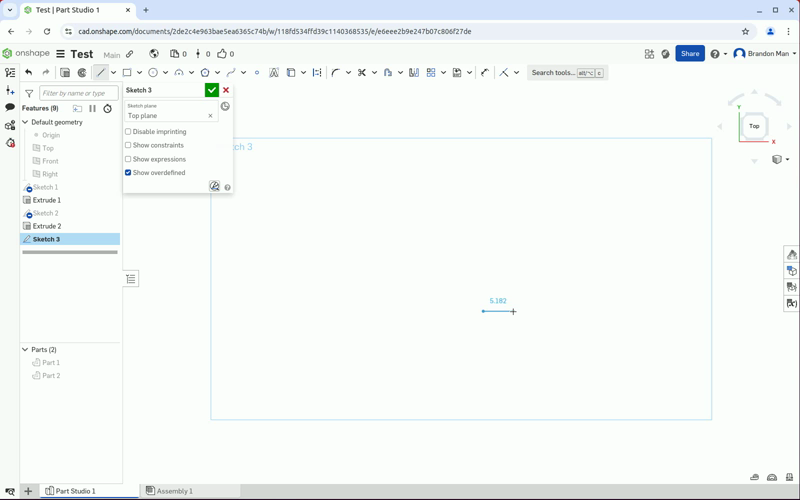
mouse_move(485, 311)
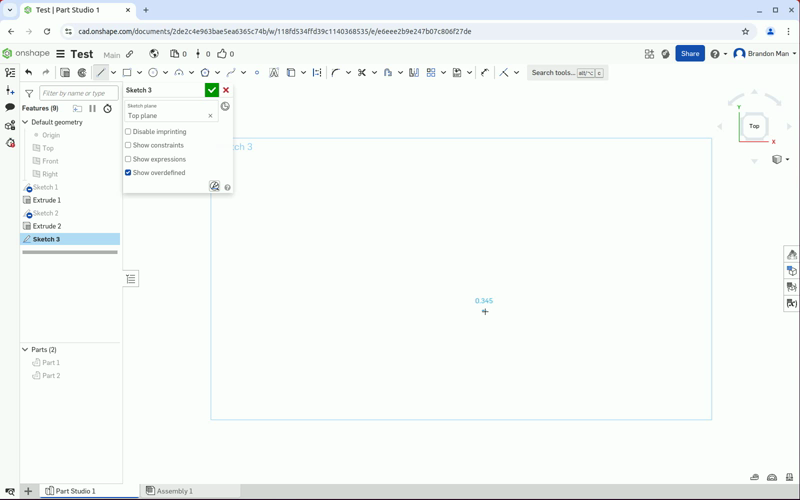
scroll(6)
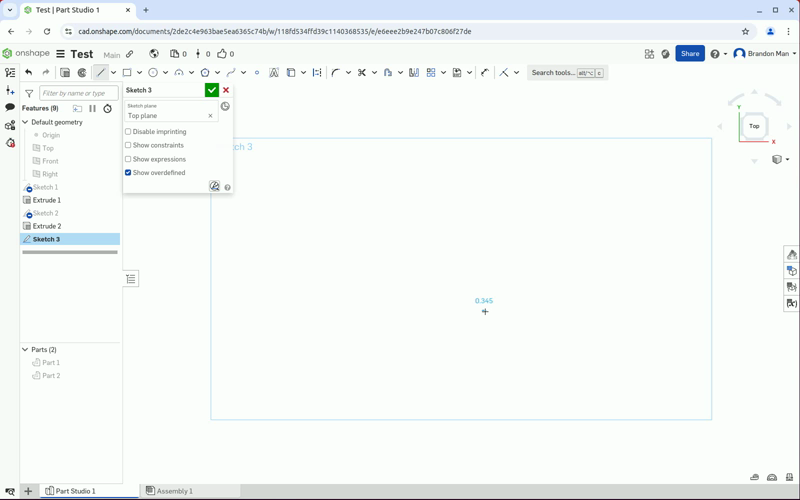
scroll(6)
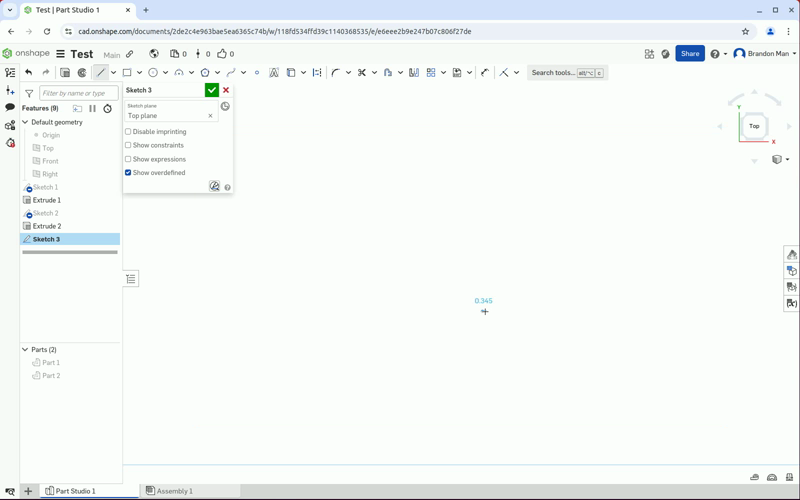
scroll(6)
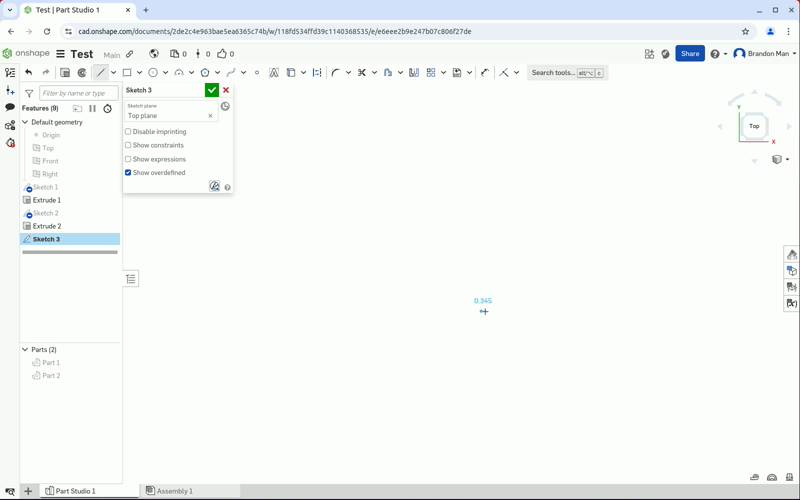
scroll(6)
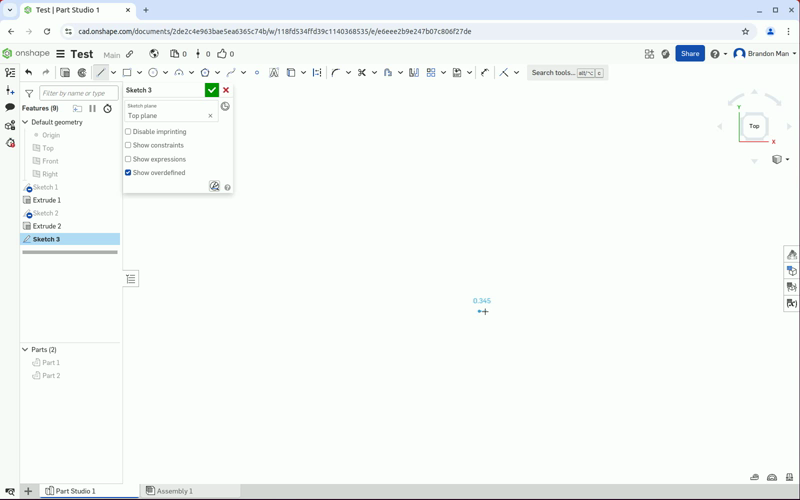
scroll(6)
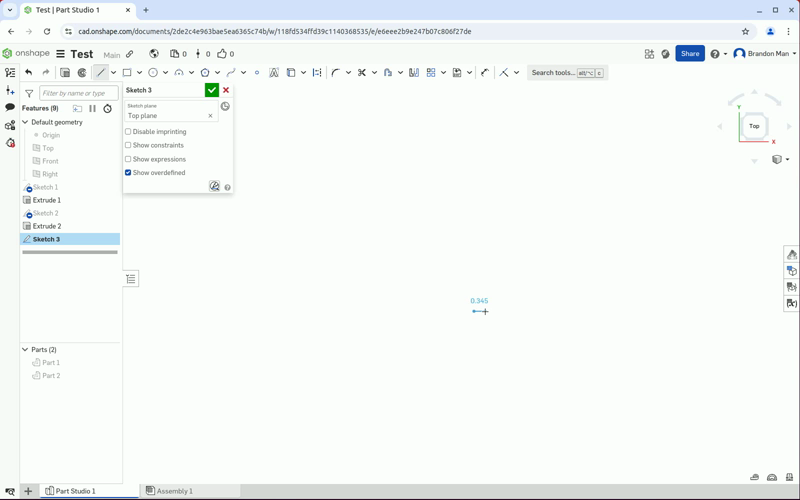
scroll(6)
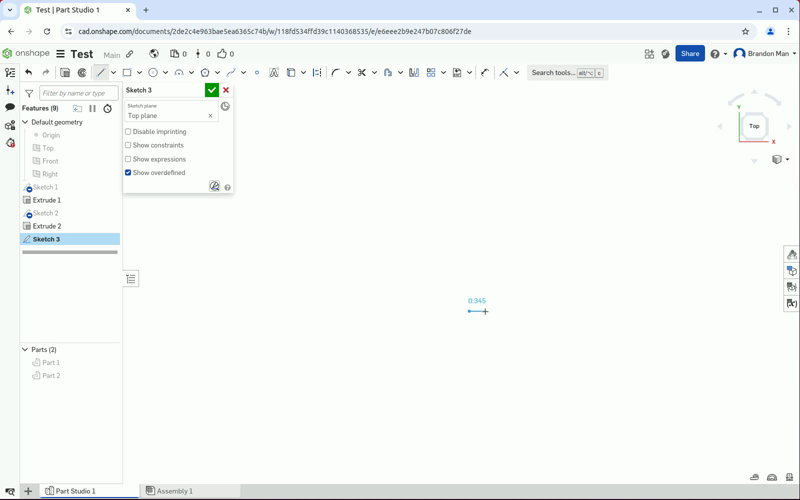
scroll(6)
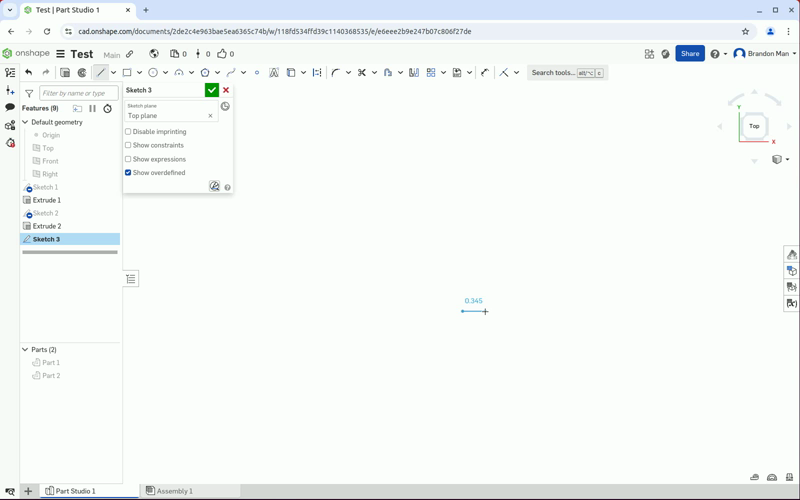
click(485, 311)
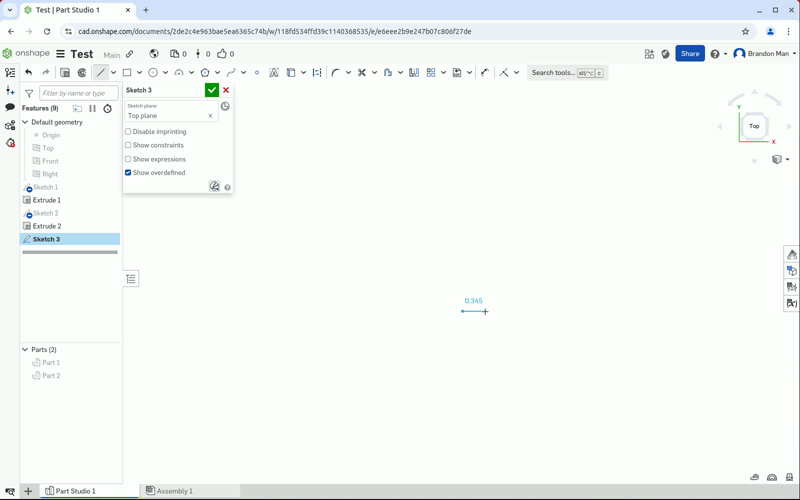
scroll(-6)
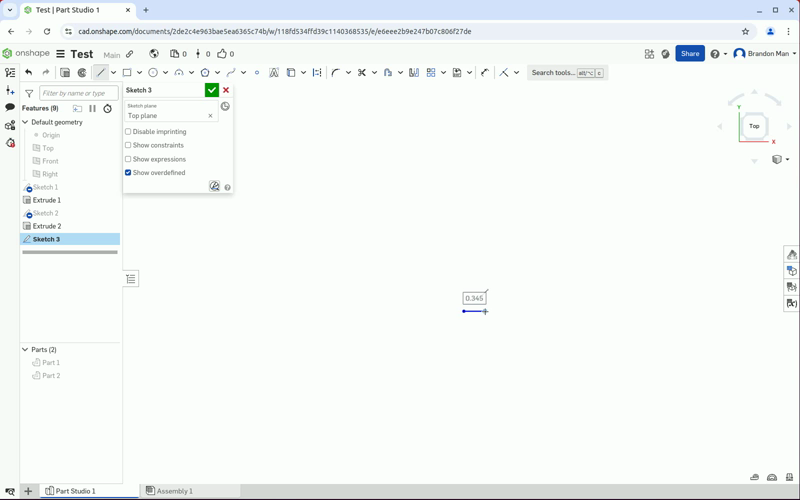
scroll(-6)
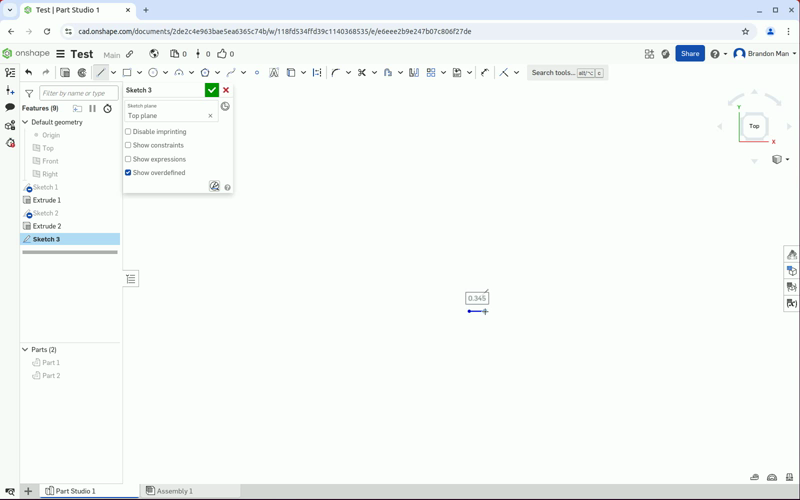
scroll(-6)
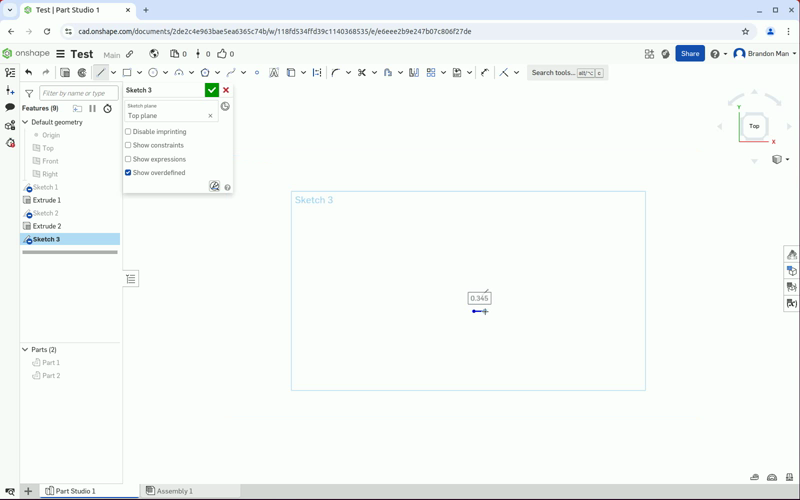
scroll(-6)
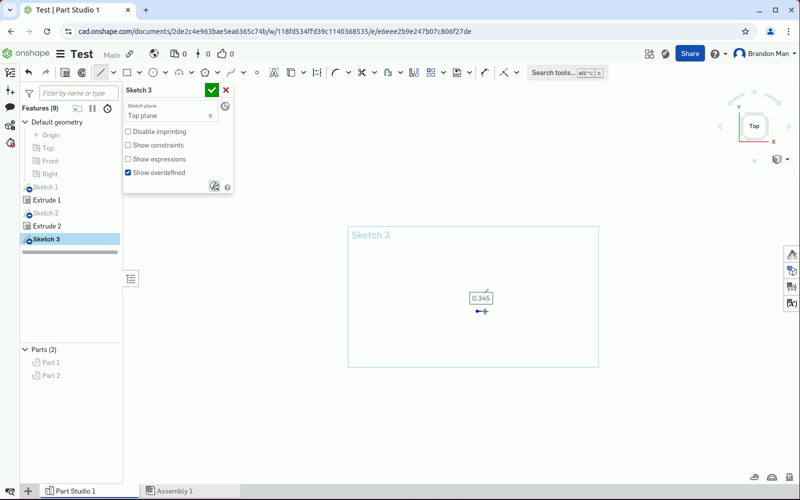
scroll(-6)
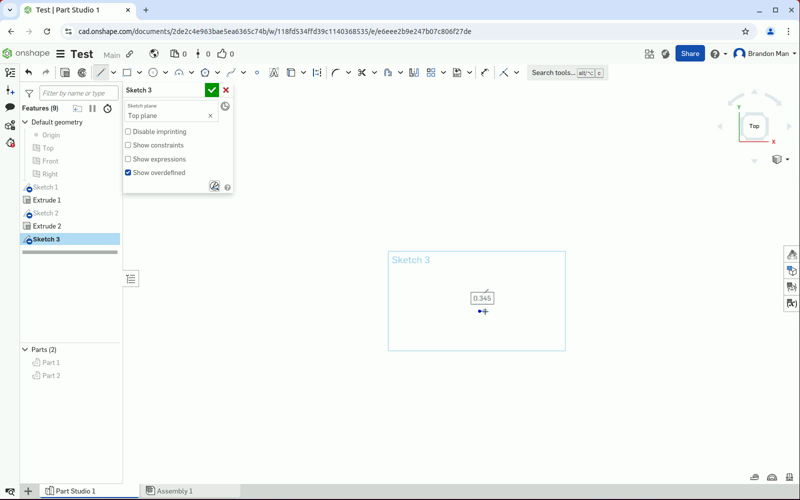
scroll(-6)
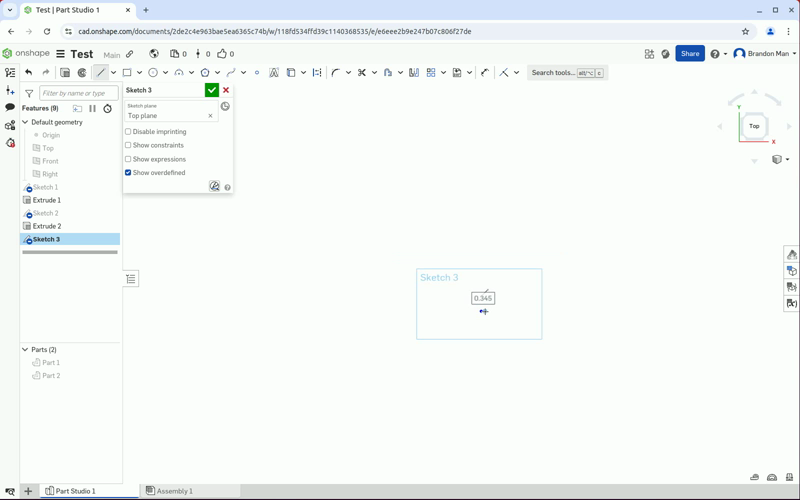
scroll(-6)
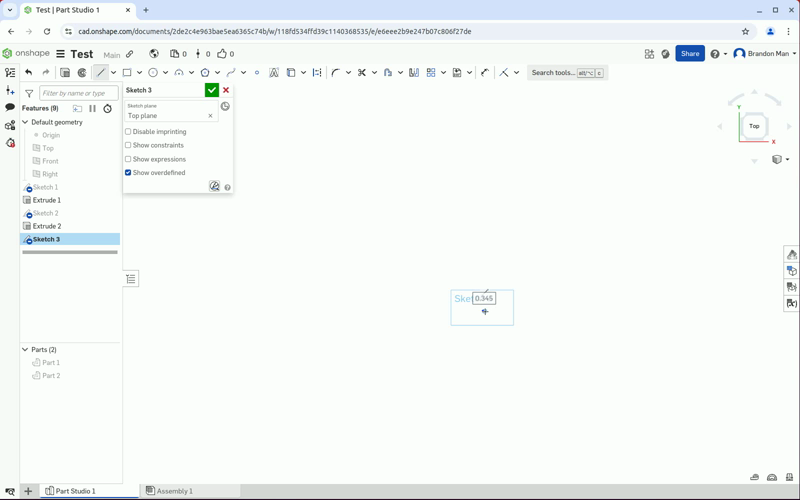
key_up(shift)
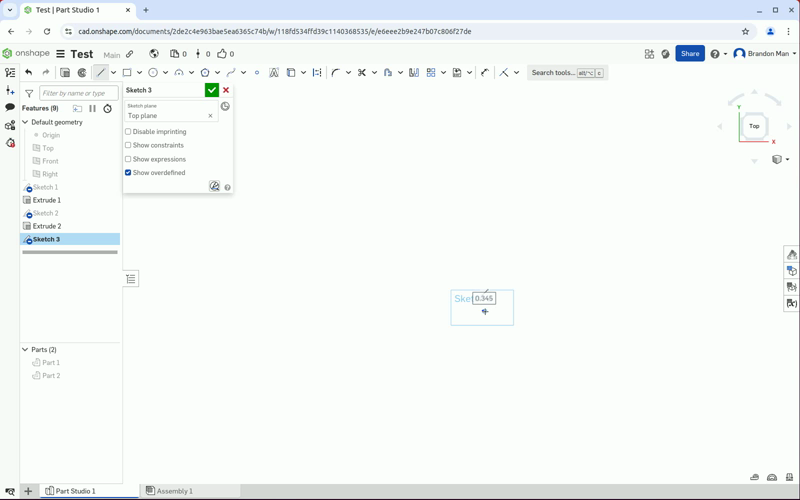
key_down(shift)
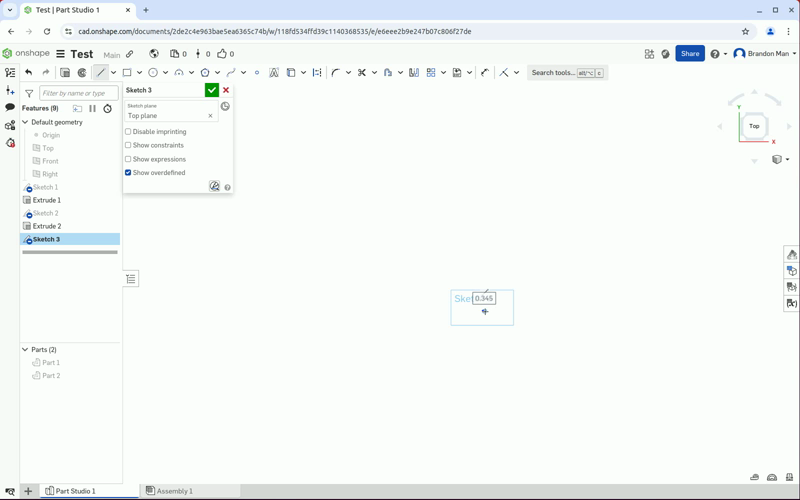
mouse_move(515, 311)
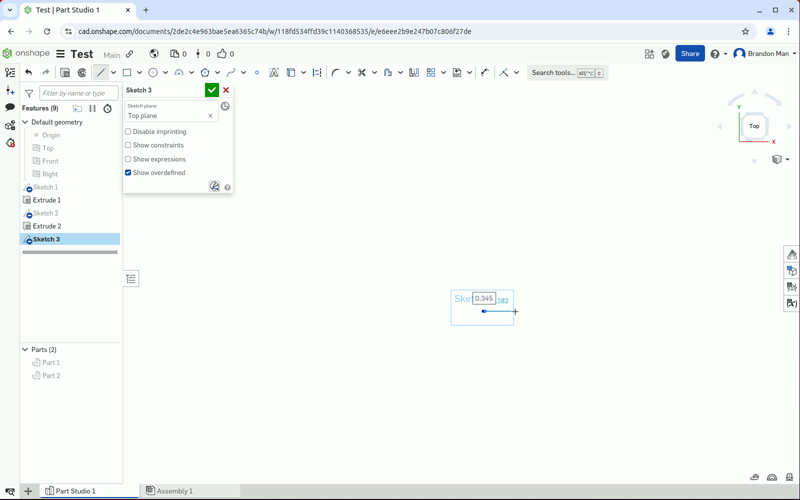
mouse_move(485, 309)
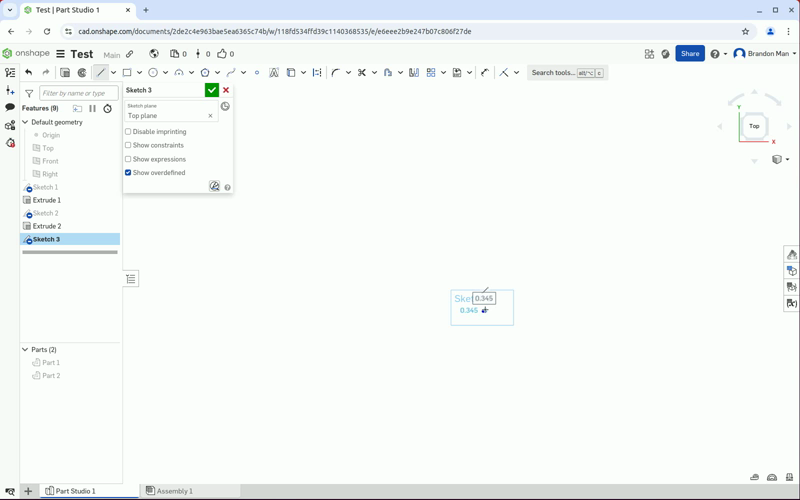
scroll(6)
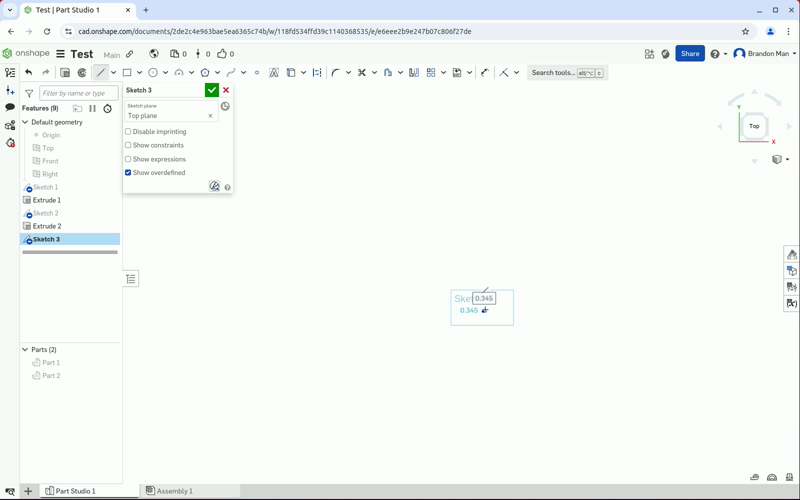
scroll(6)
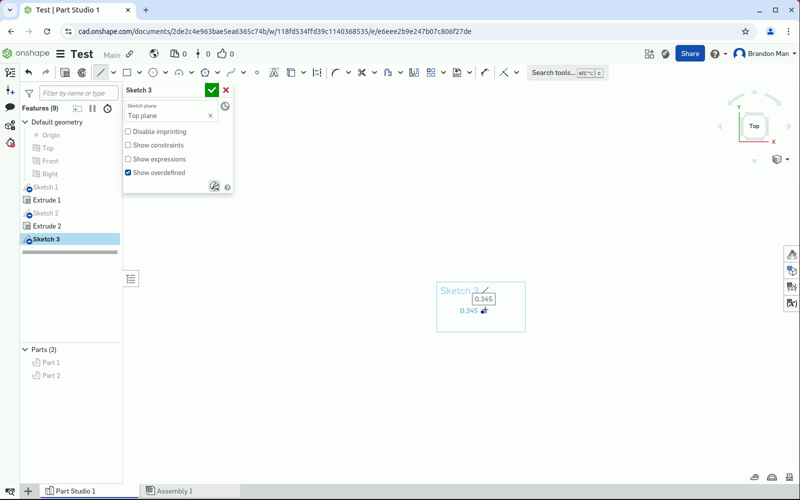
scroll(6)
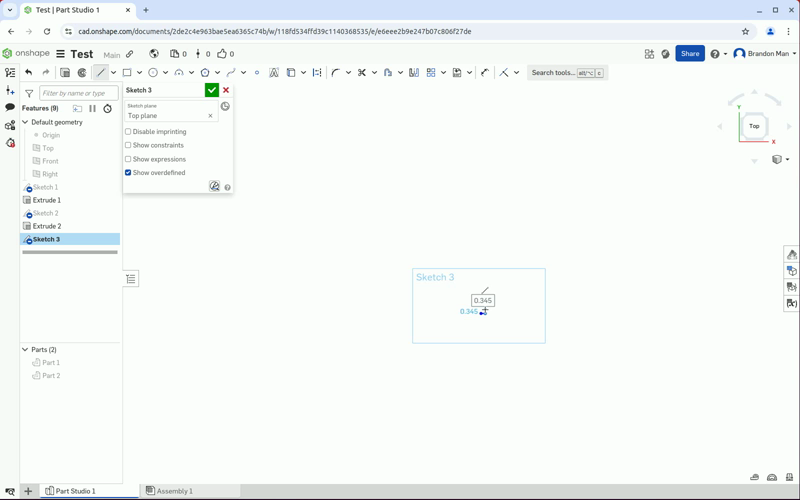
scroll(6)
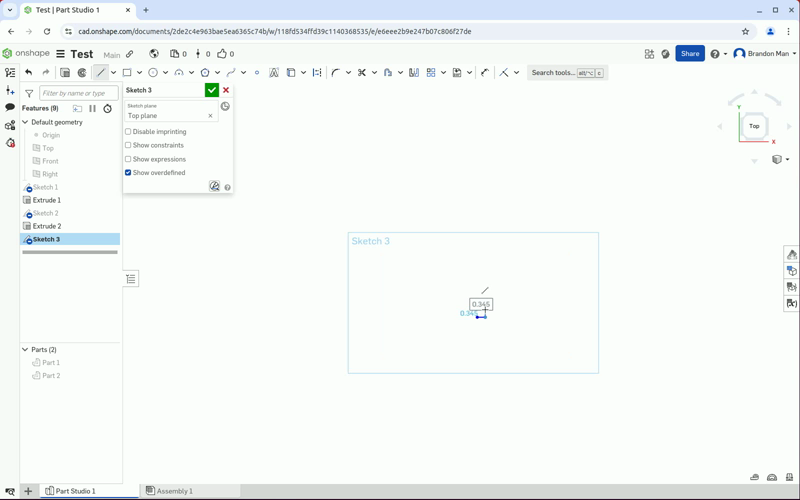
scroll(6)
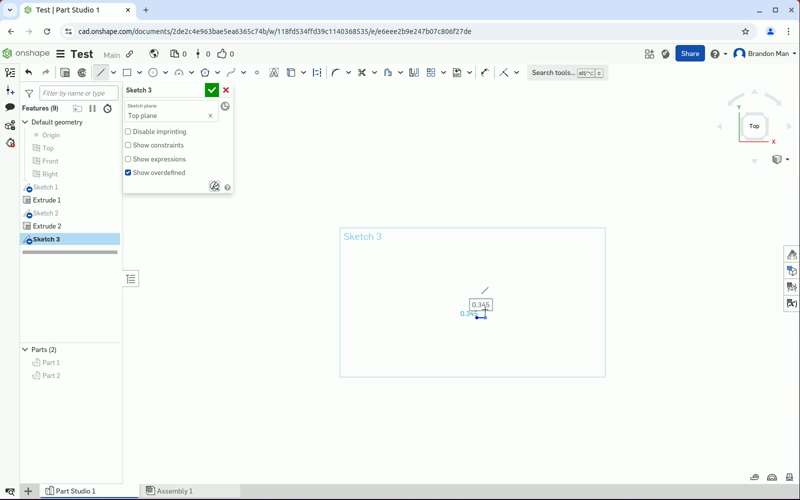
scroll(6)
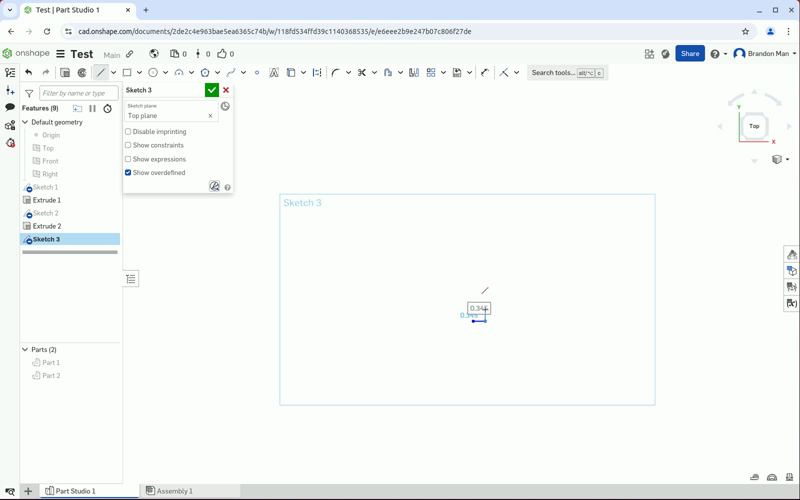
scroll(6)
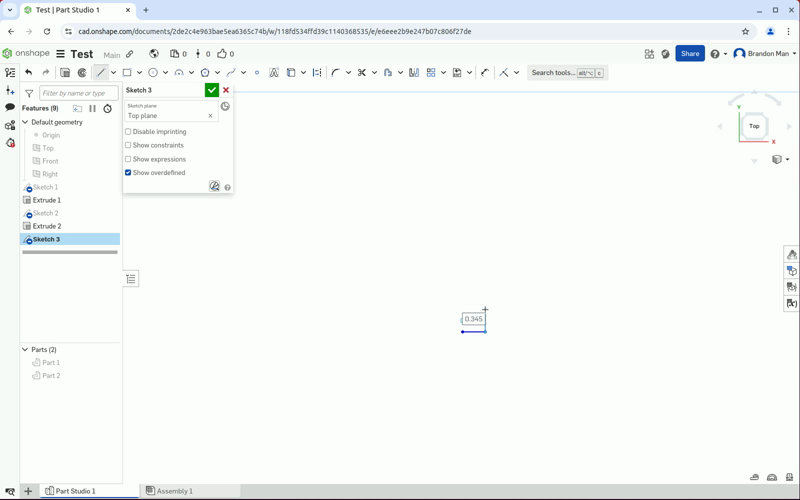
click(485, 309)
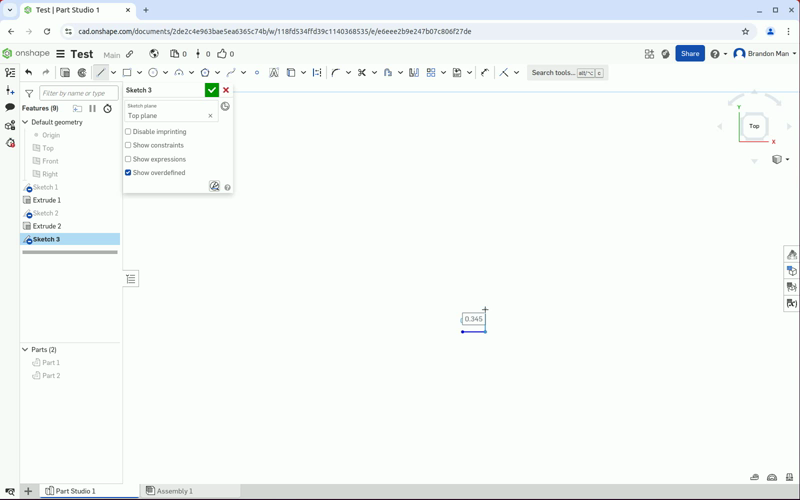
scroll(-6)
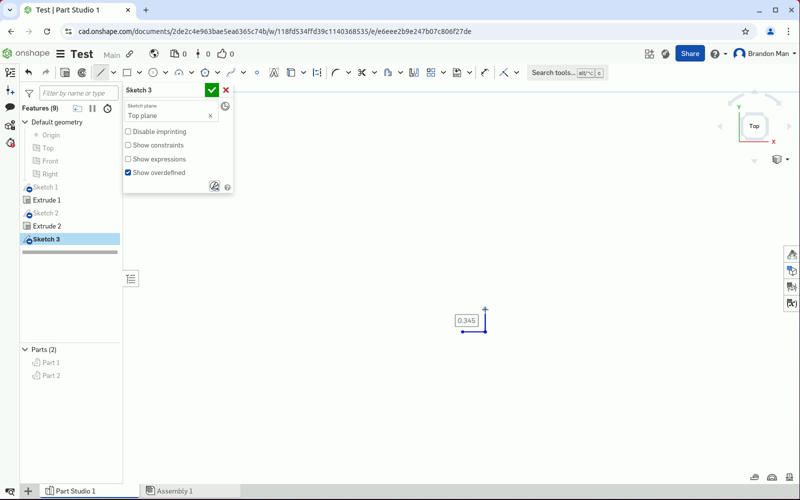
scroll(-6)
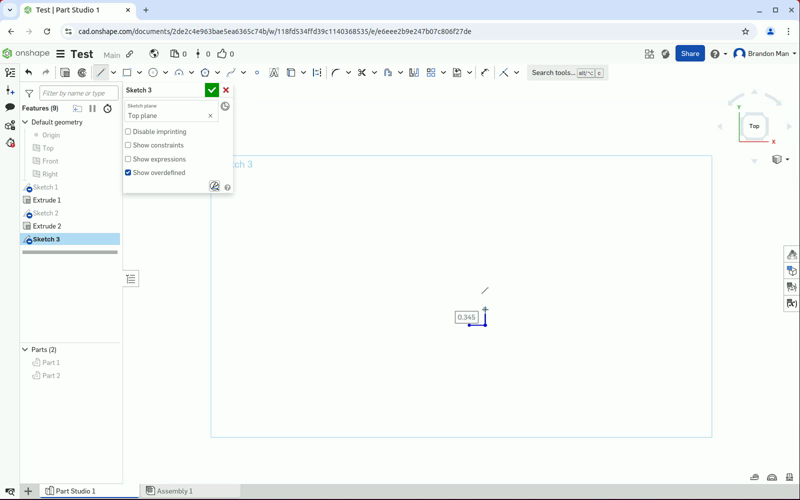
scroll(-6)
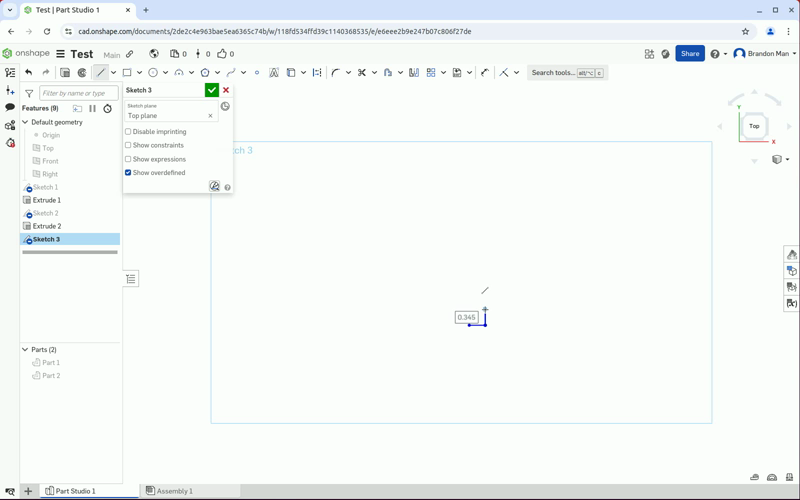
scroll(-6)
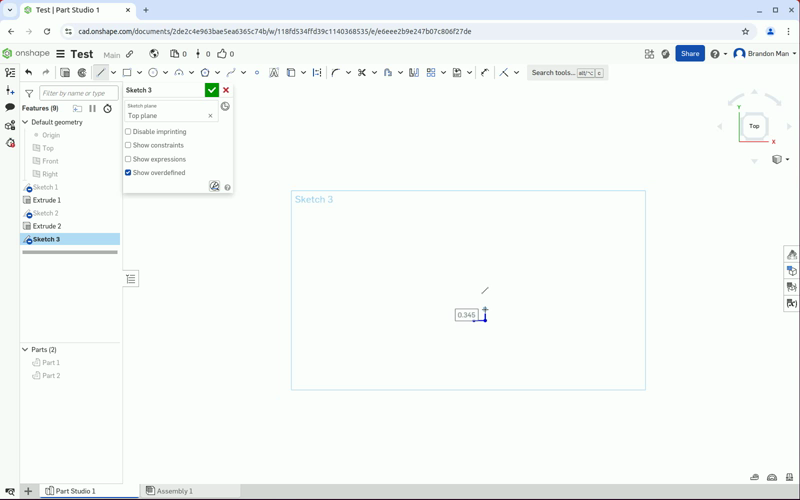
scroll(-6)
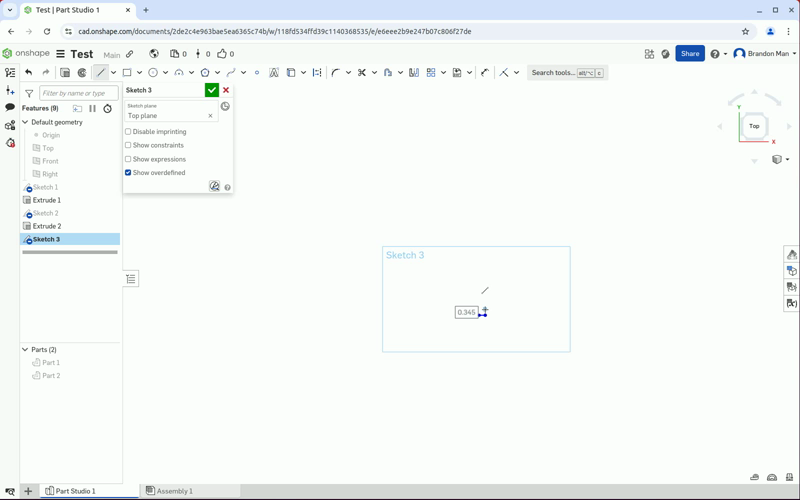
scroll(-6)
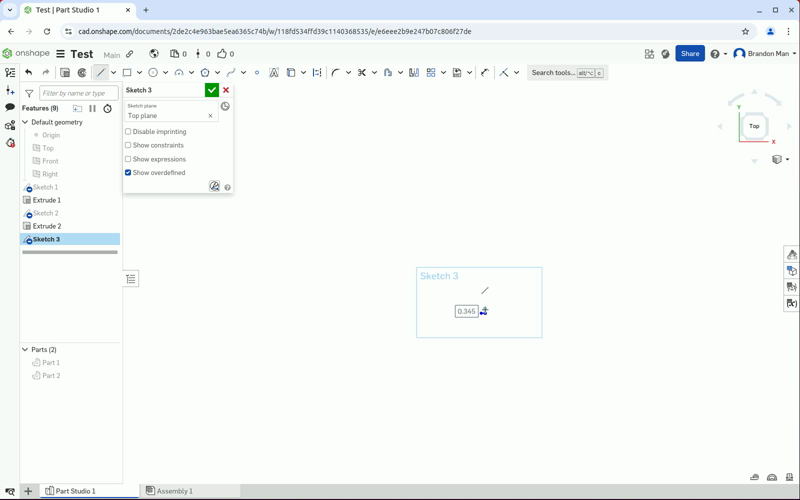
scroll(-6)
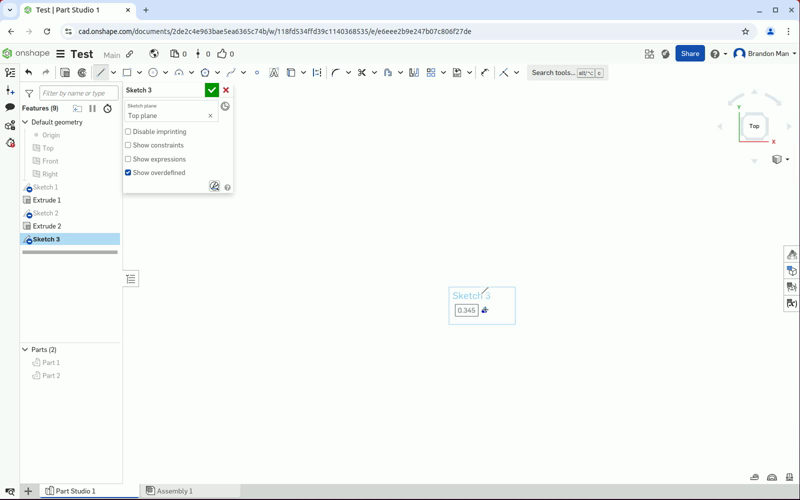
key_up(shift)
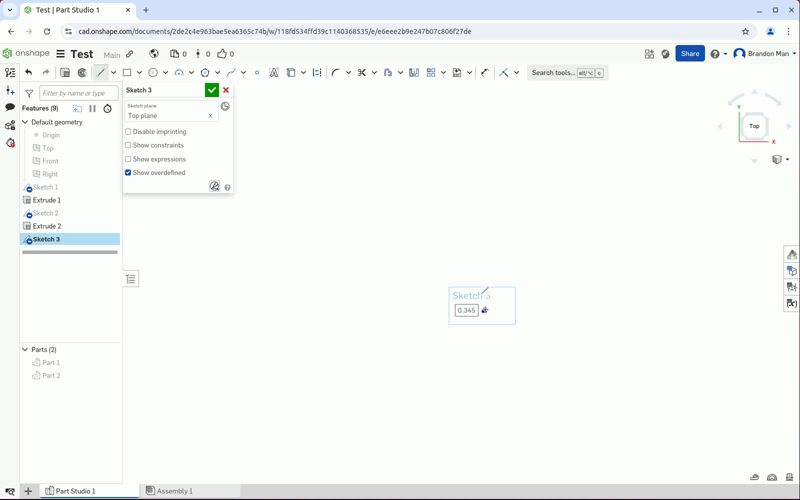
key_down(shift)
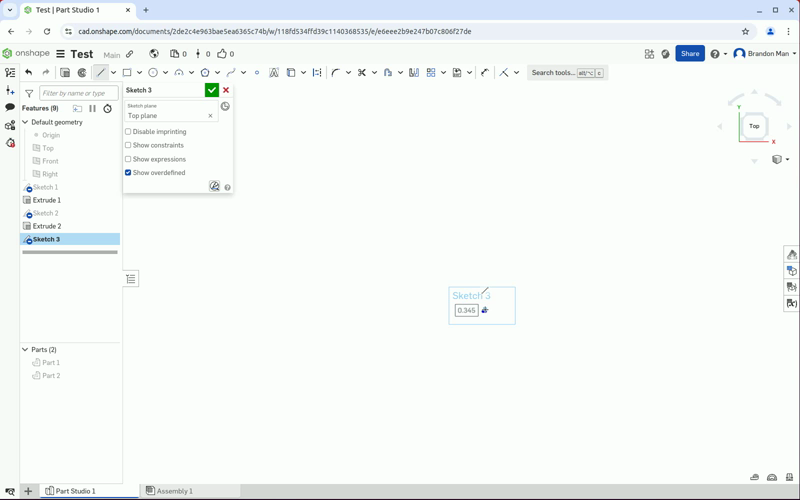
mouse_move(515, 309)
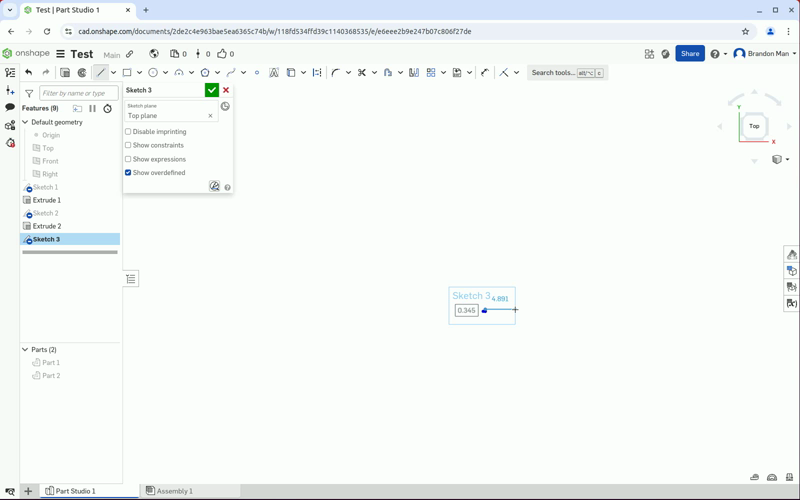
mouse_move(483, 309)
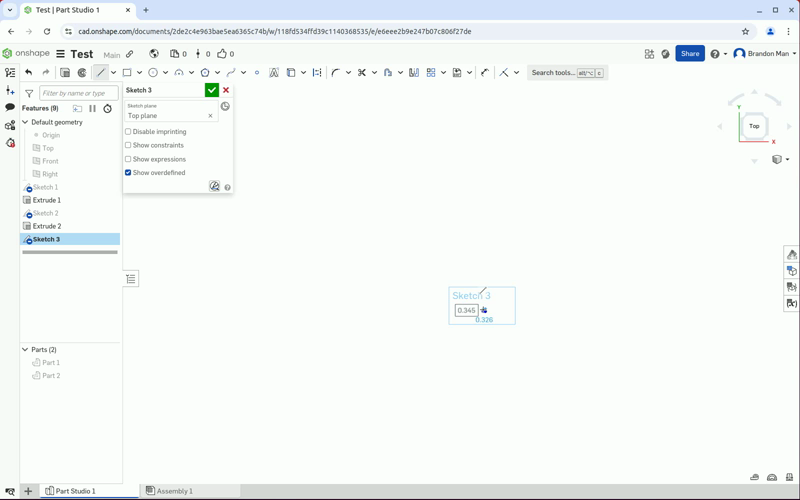
scroll(6)
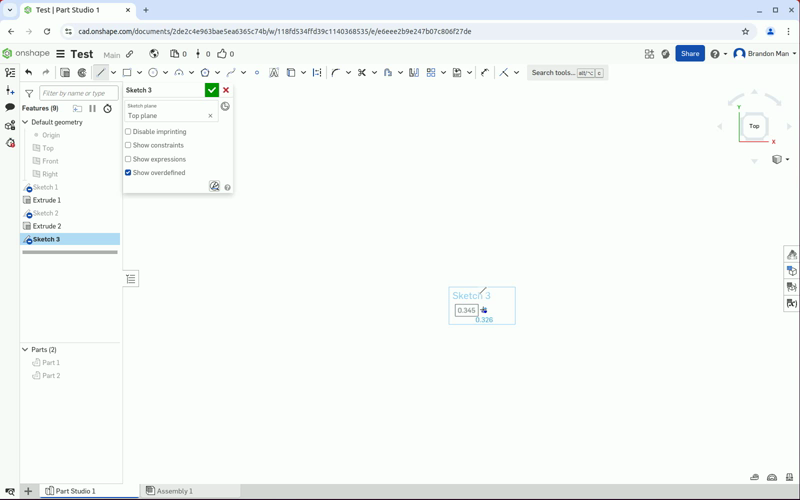
scroll(6)
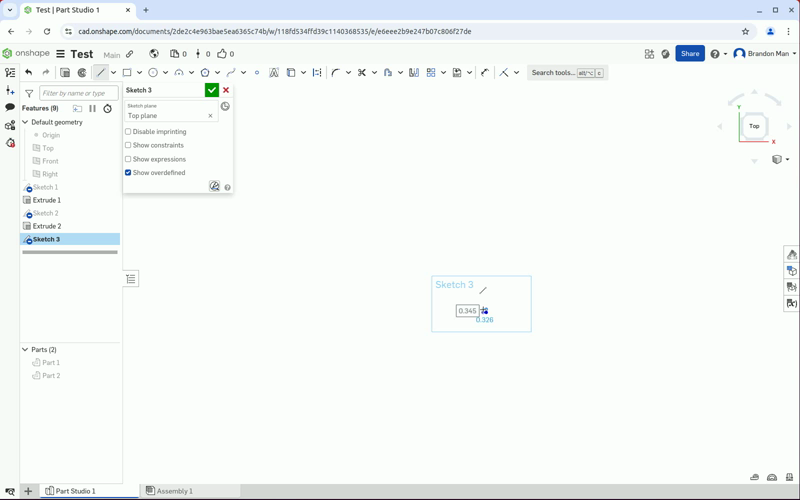
scroll(6)
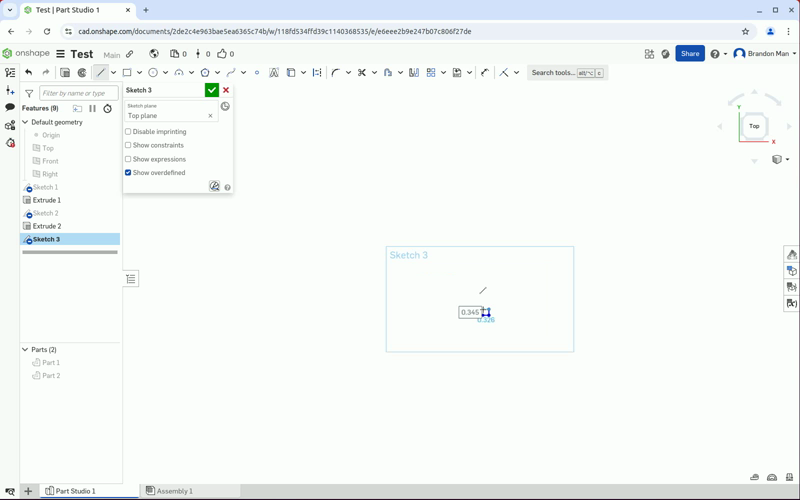
scroll(6)
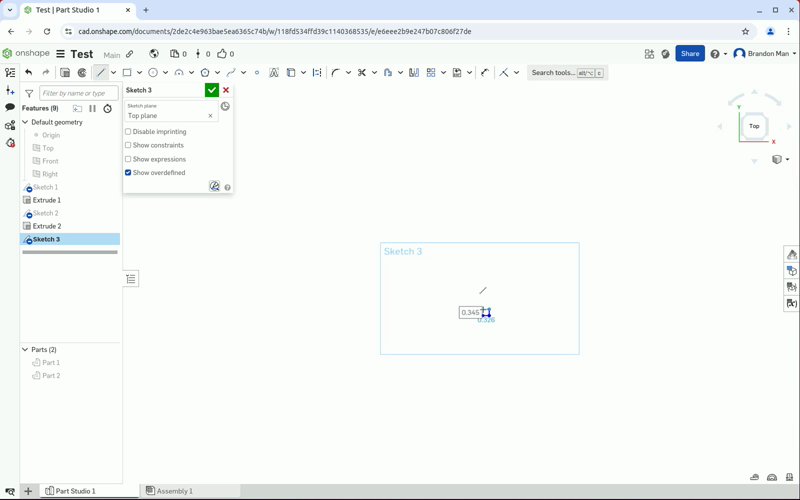
scroll(6)
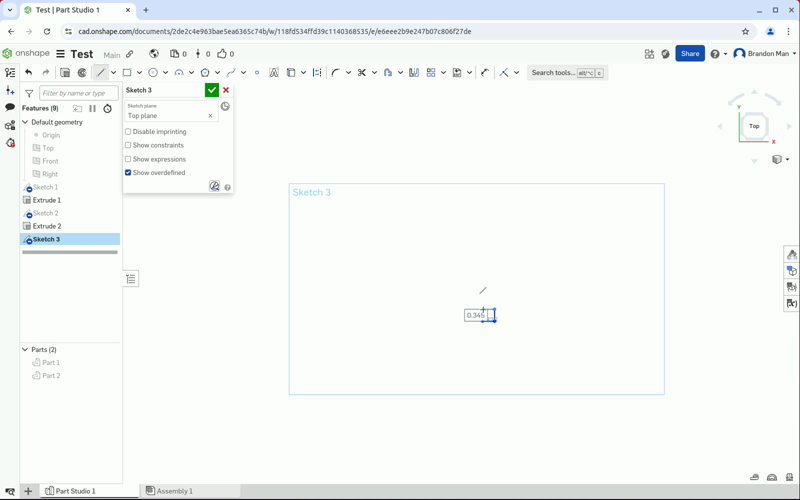
scroll(6)
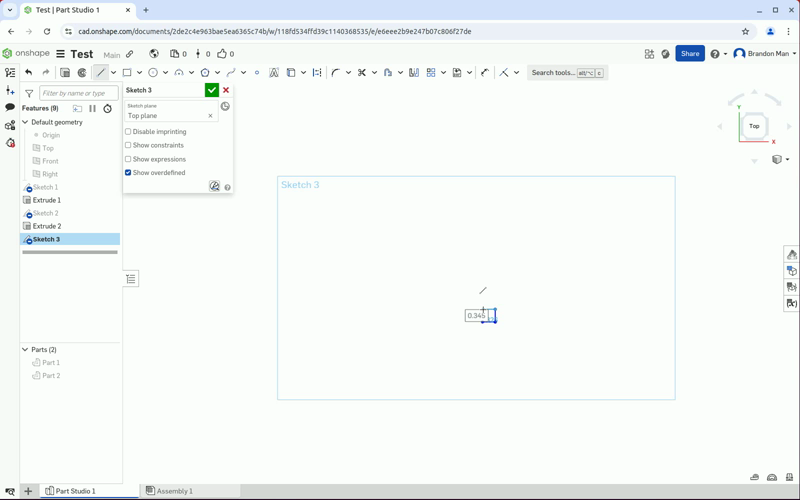
scroll(6)
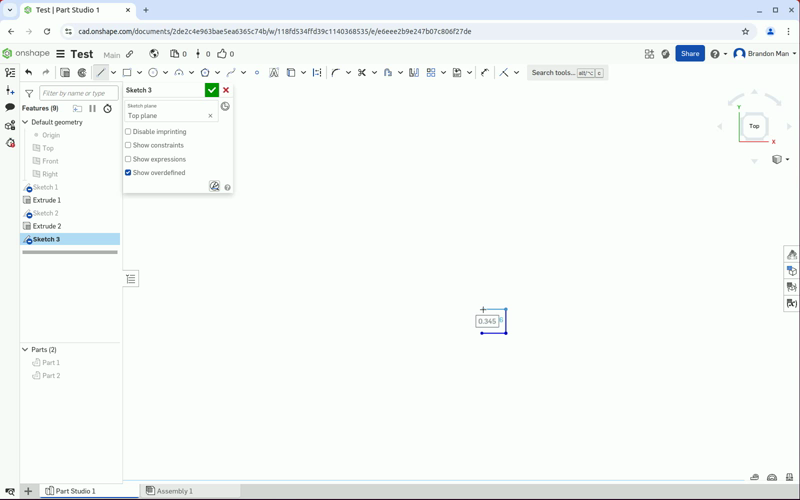
click(483, 309)
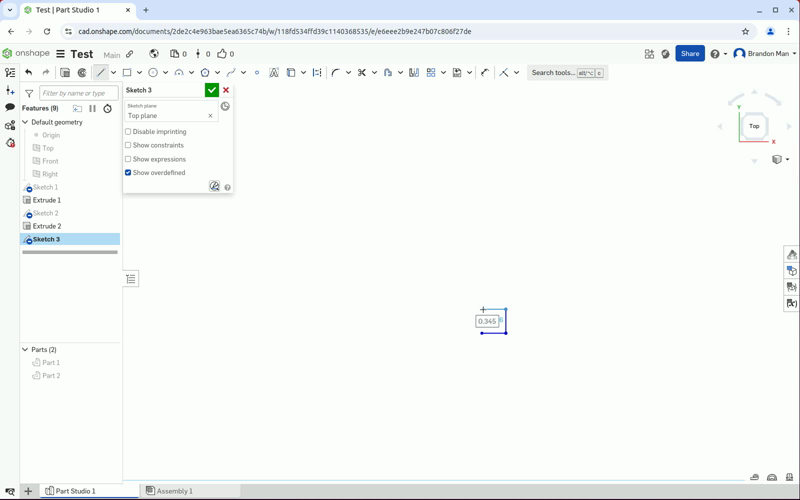
scroll(-6)
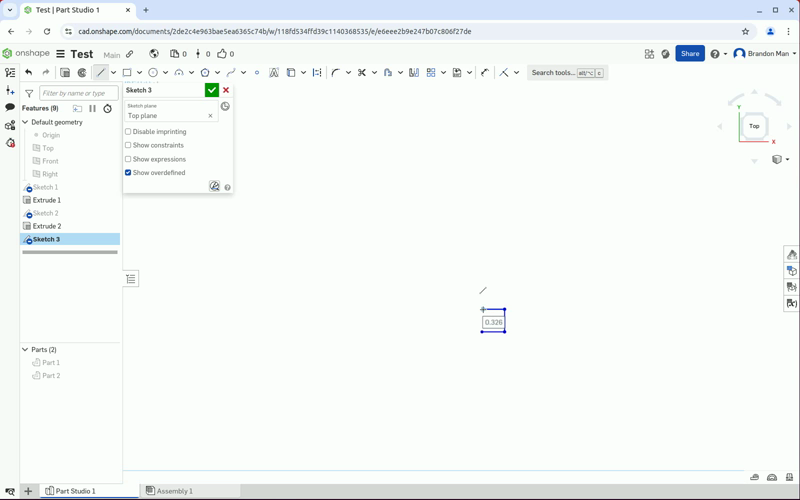
scroll(-6)
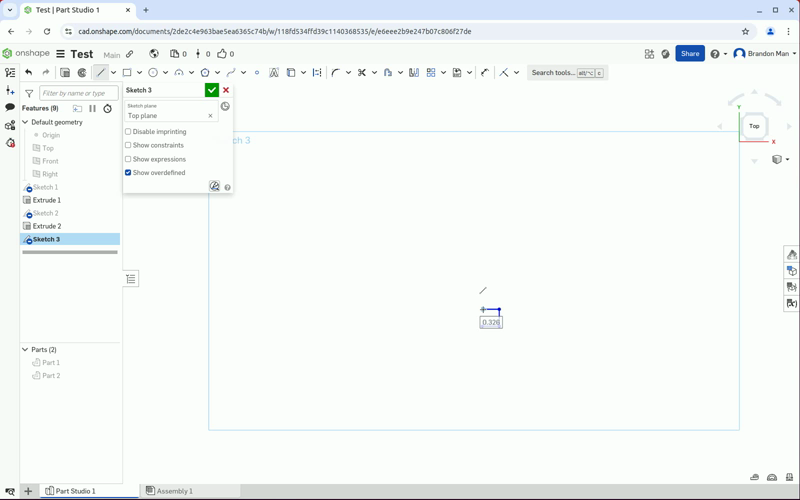
scroll(-6)
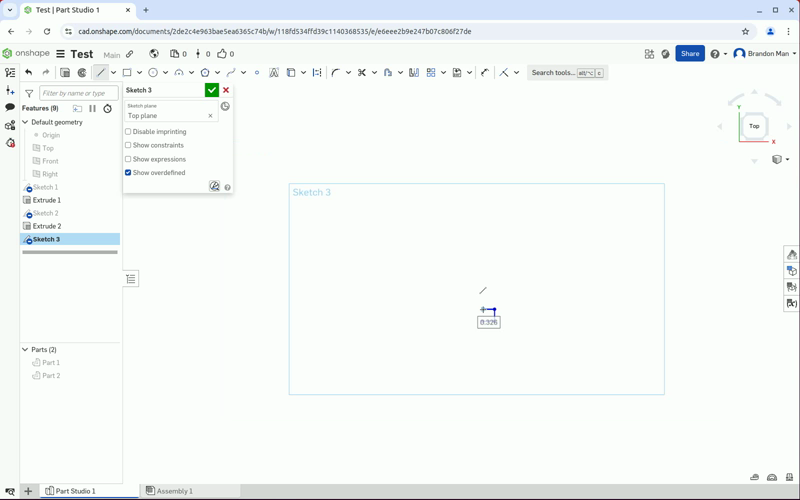
scroll(-6)
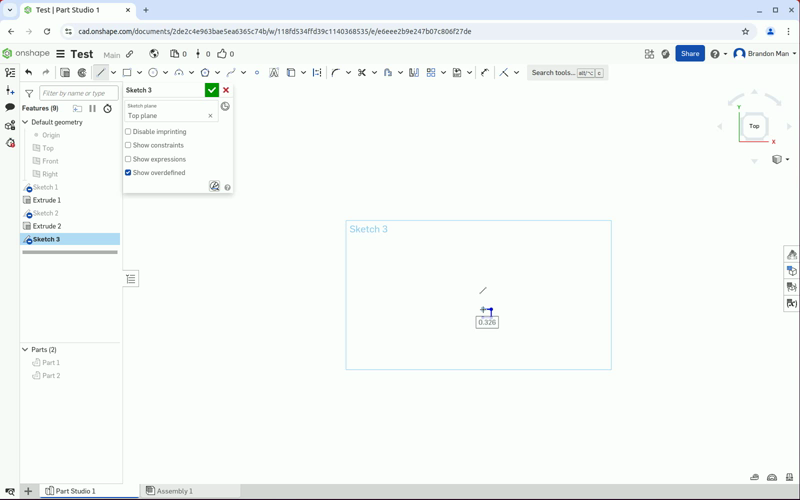
scroll(-6)
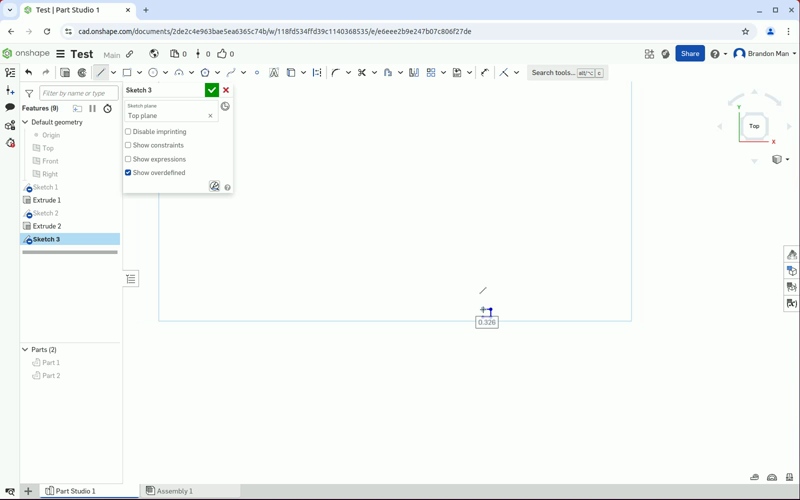
scroll(-6)
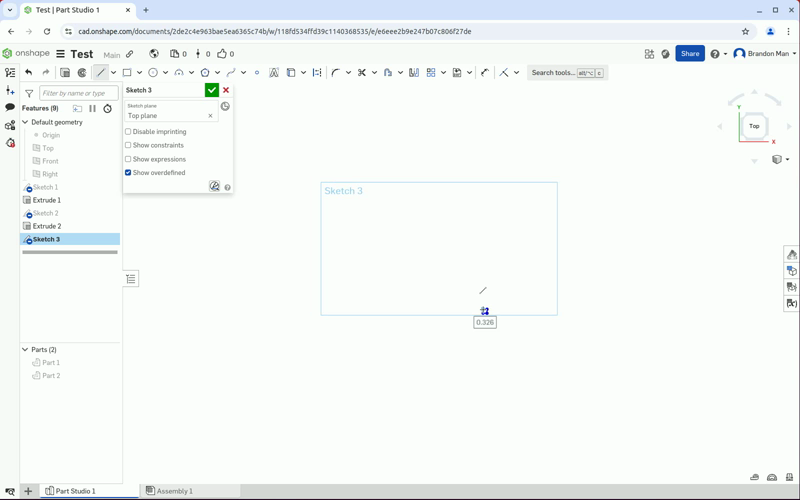
scroll(-6)
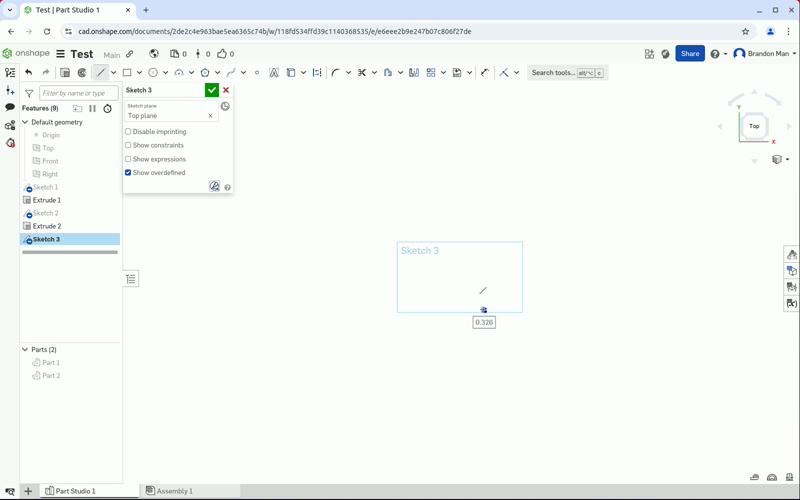
key_up(shift)
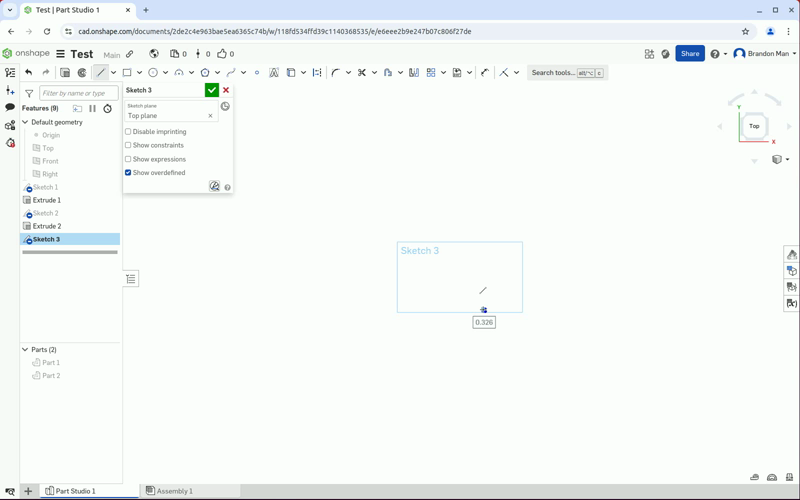
mouse_move(513, 309)
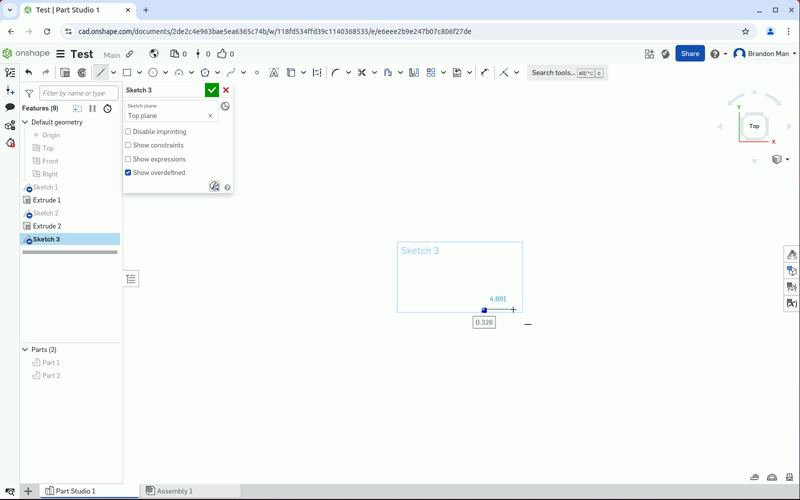
key_down(shift)
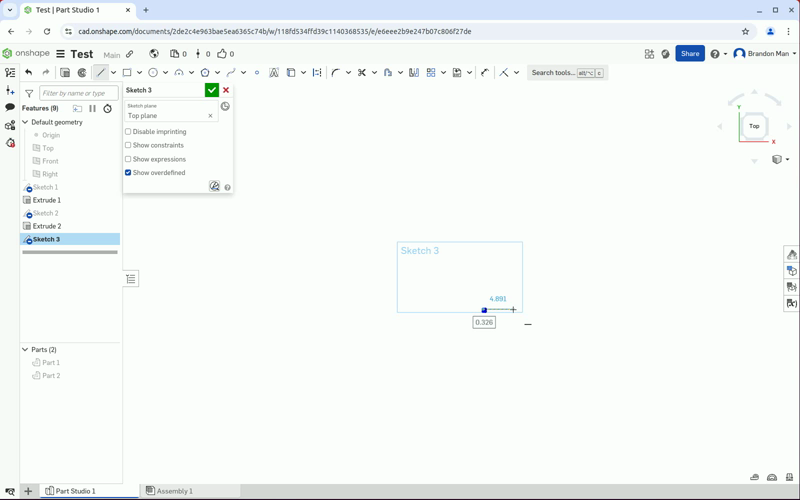
mouse_move(483, 311)
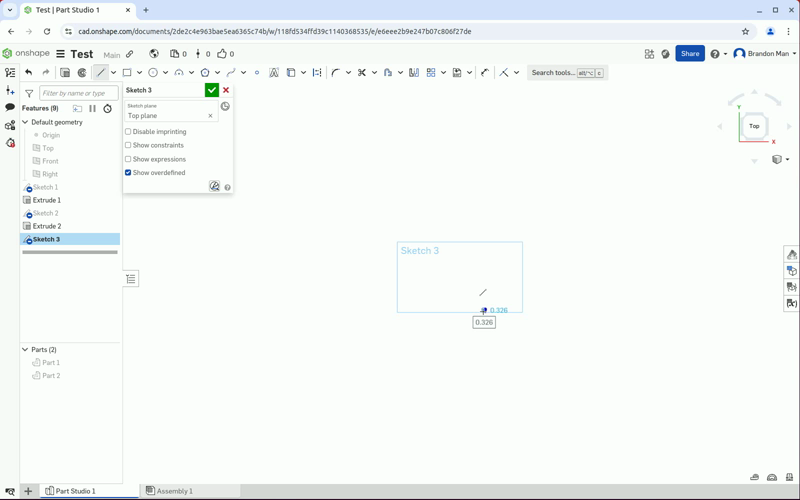
scroll(6)
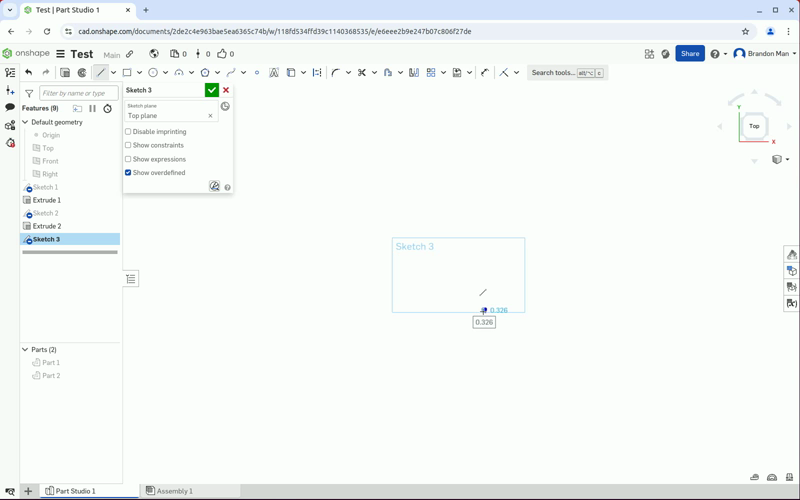
scroll(6)
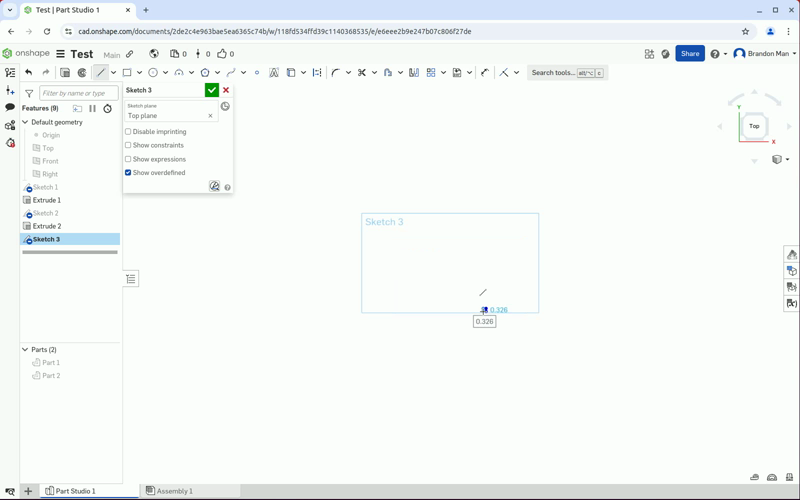
scroll(6)
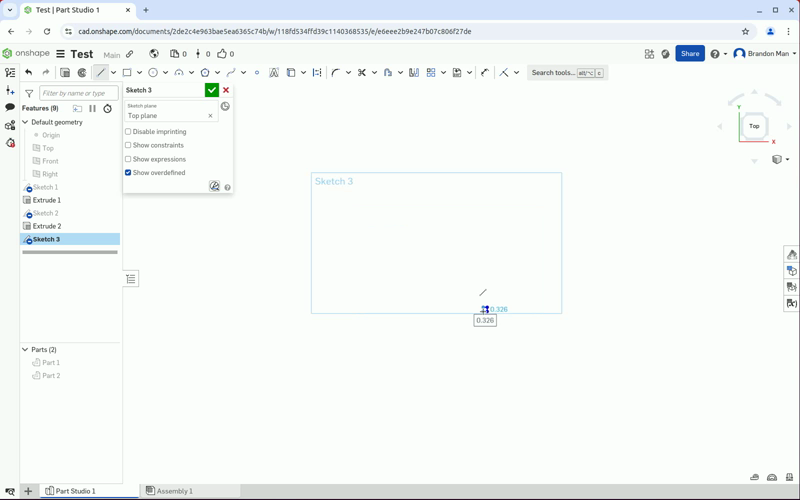
scroll(6)
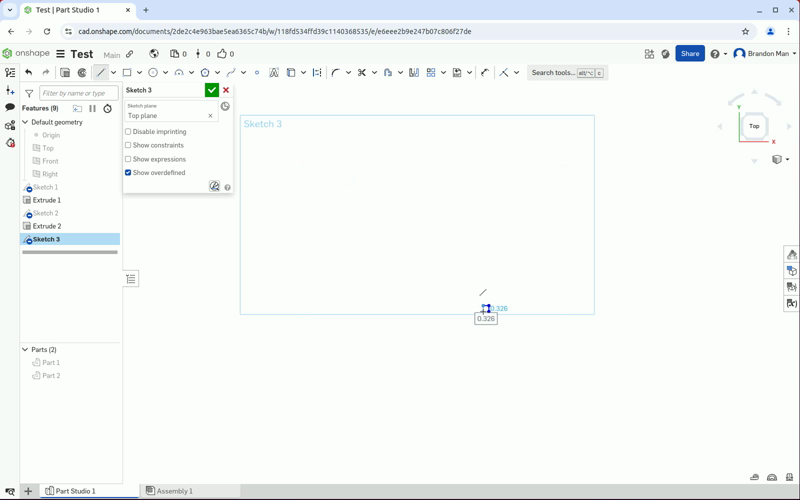
scroll(6)
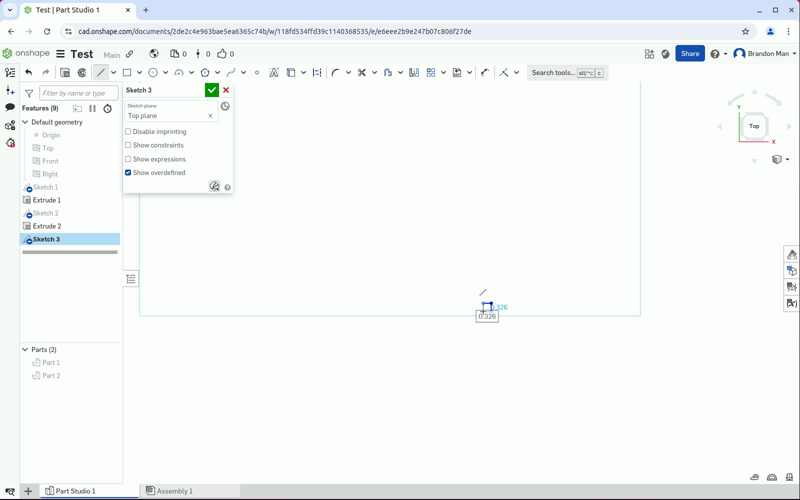
scroll(6)
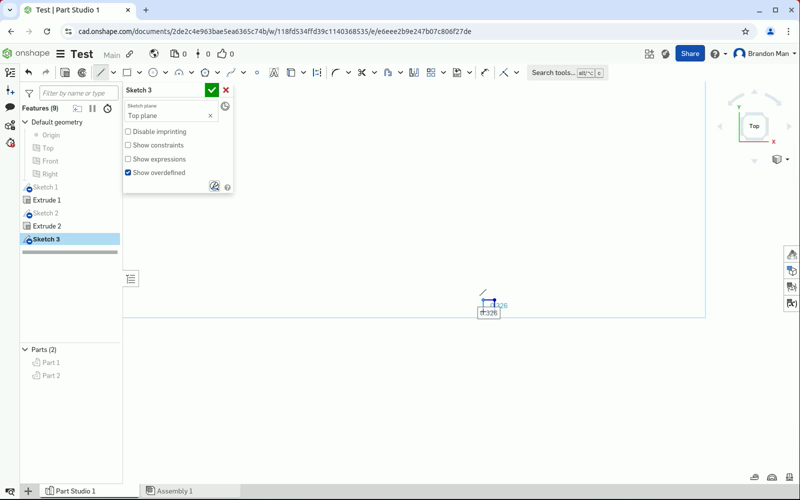
scroll(6)
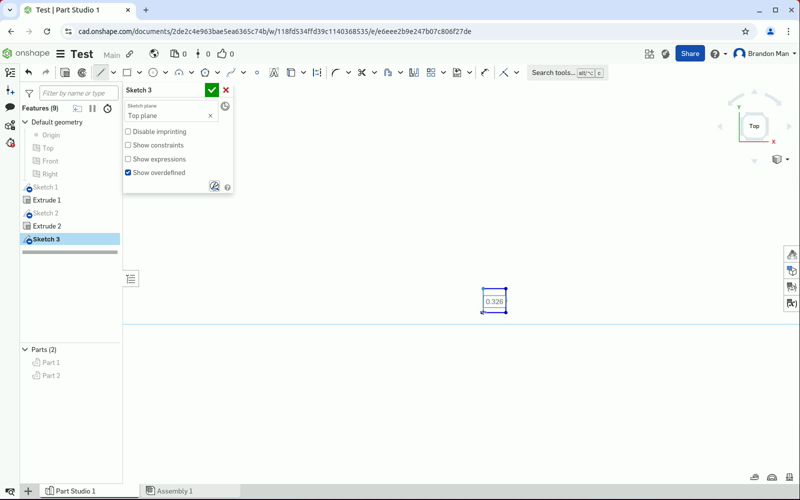
key_up(shift)
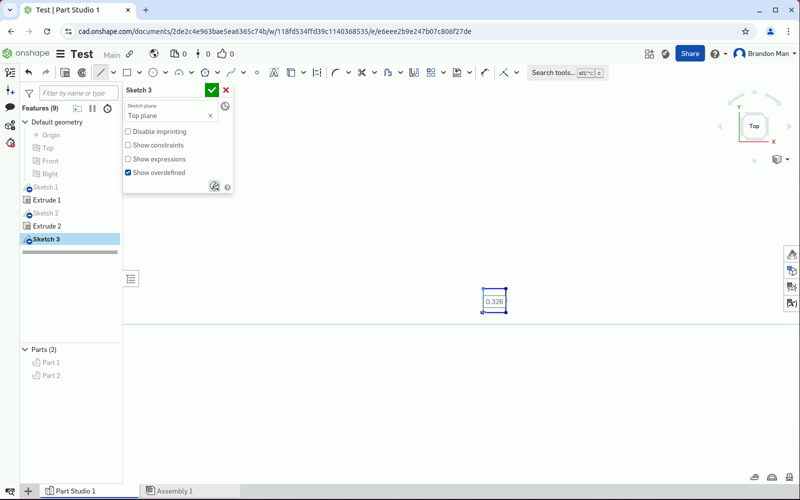
click(483, 311)
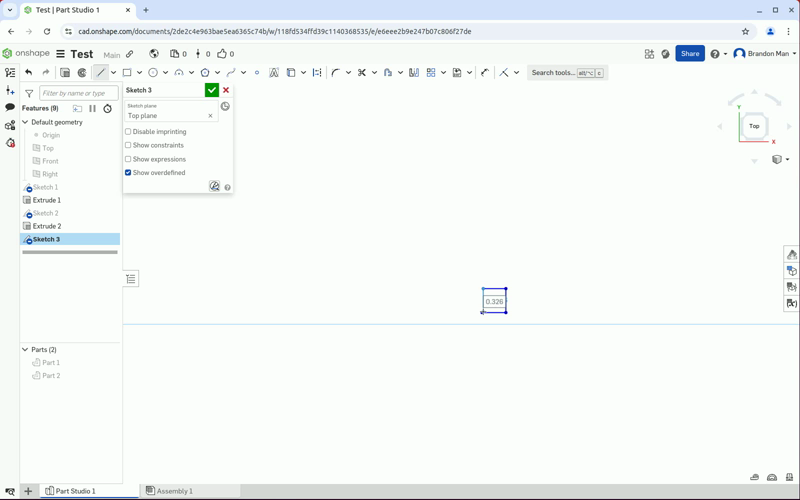
scroll(-6)
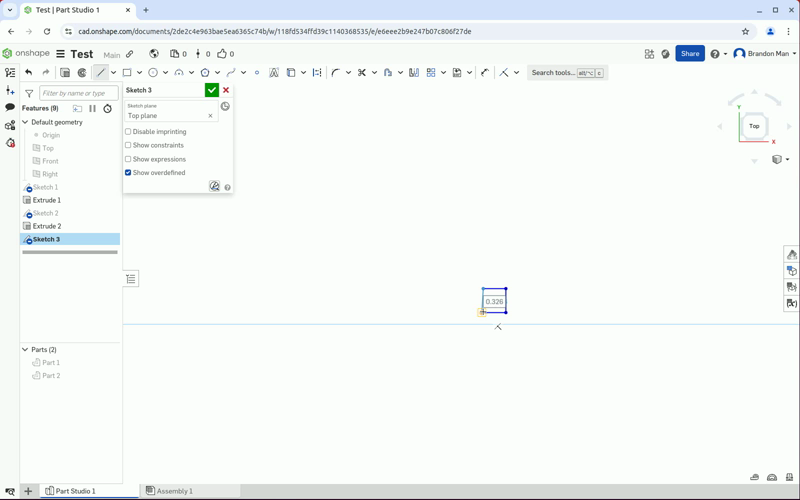
scroll(-6)
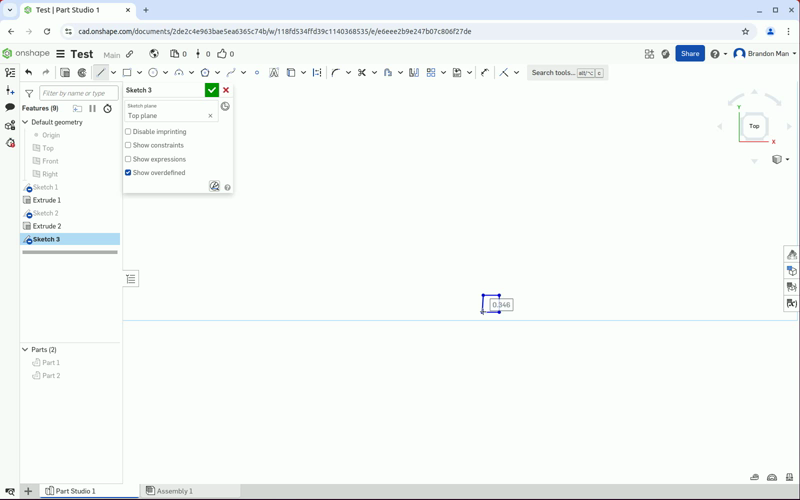
scroll(-6)
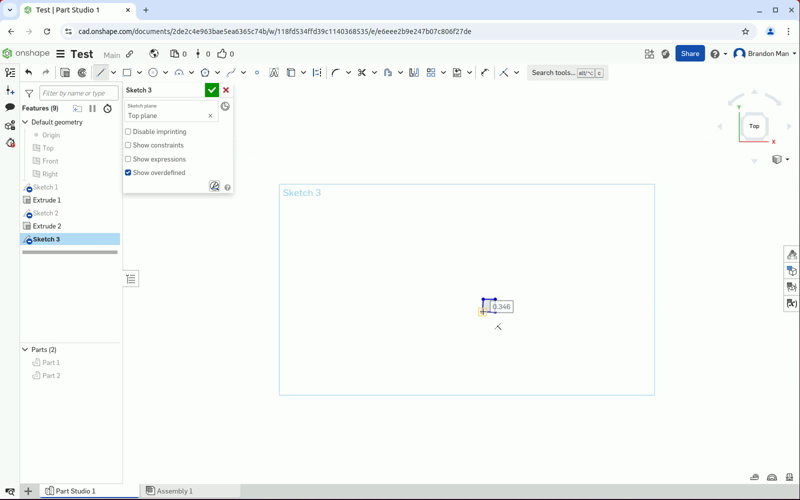
scroll(-6)
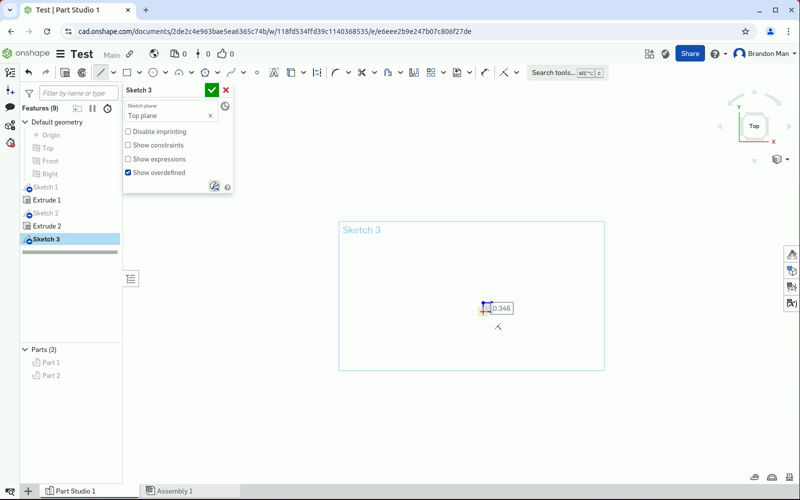
scroll(-6)
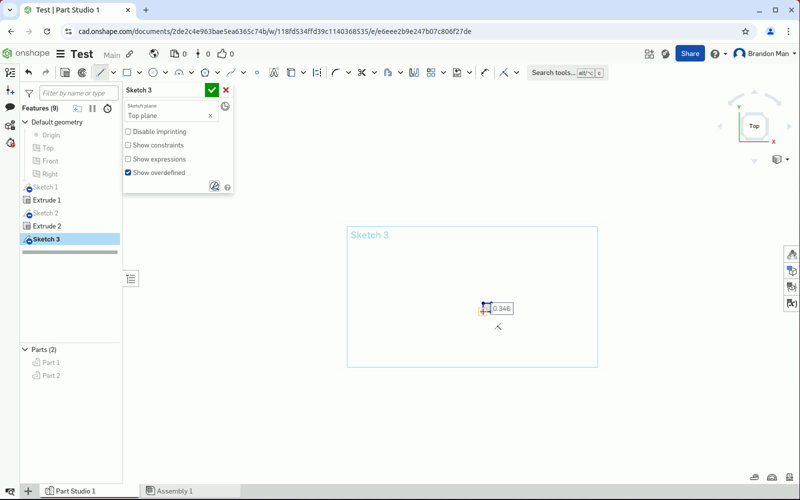
scroll(-6)
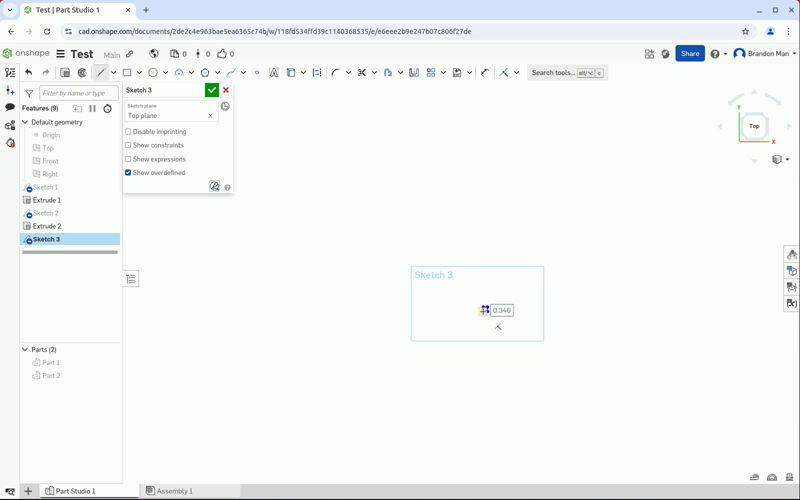
scroll(-6)
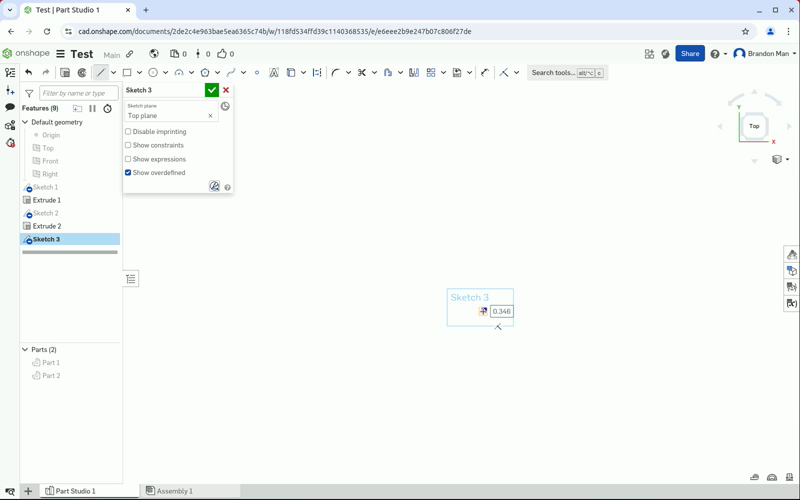
key(esc)
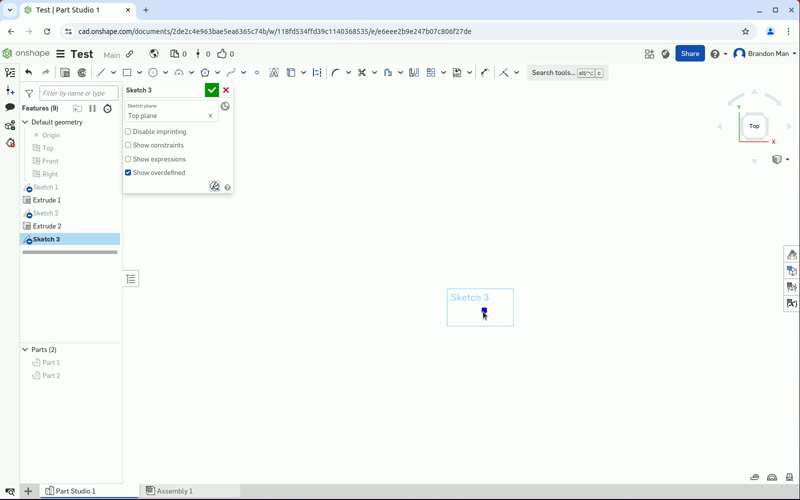
mouse_move(483, 309)
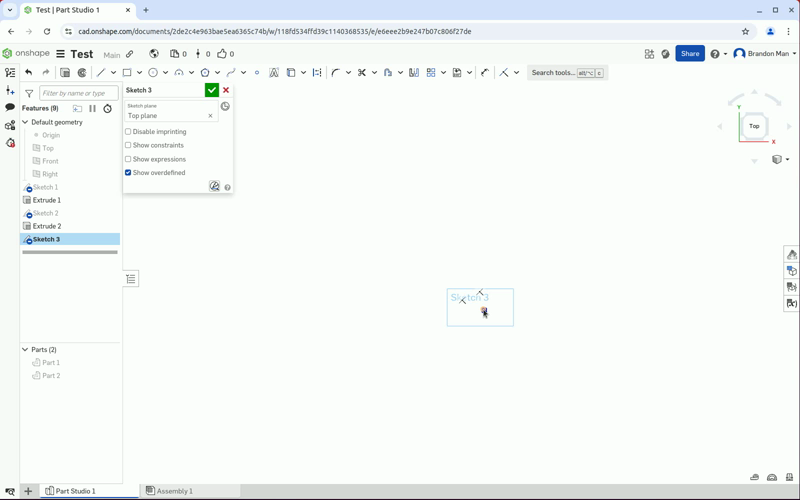
scroll(6)
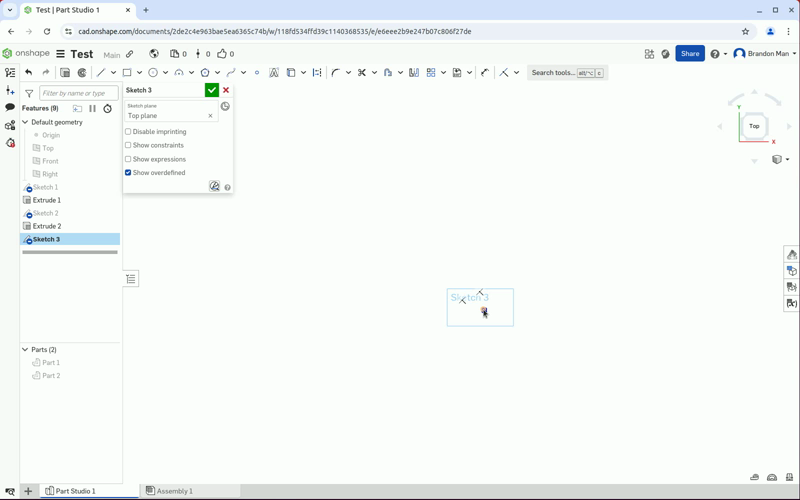
scroll(6)
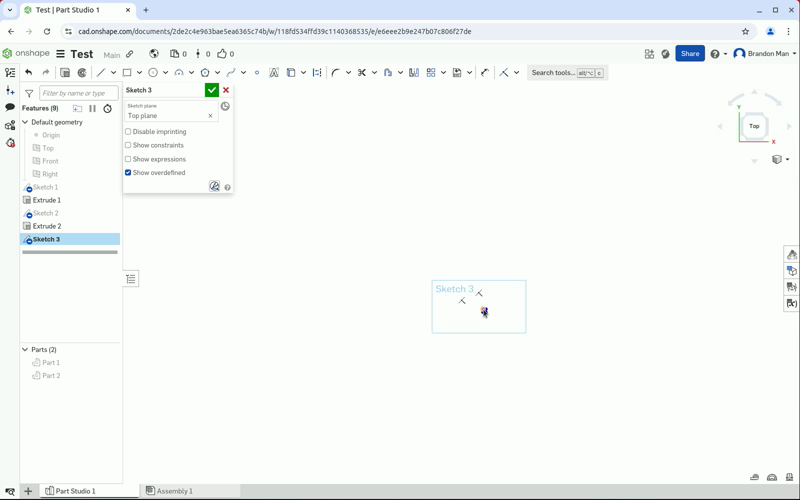
scroll(6)
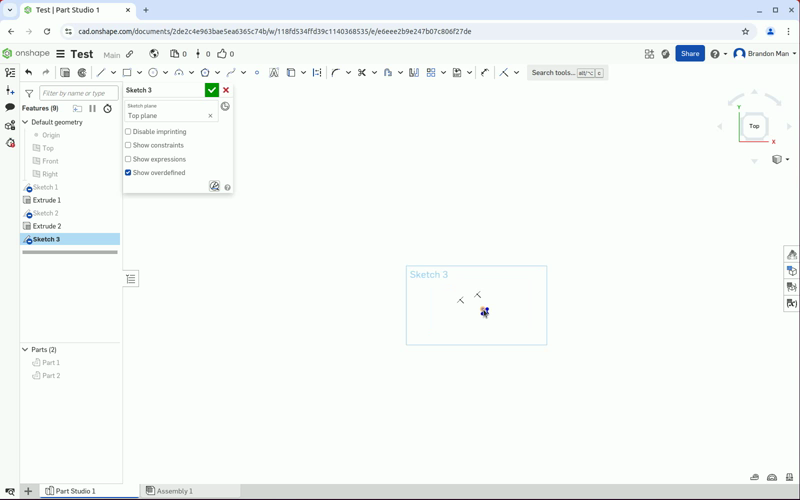
scroll(6)
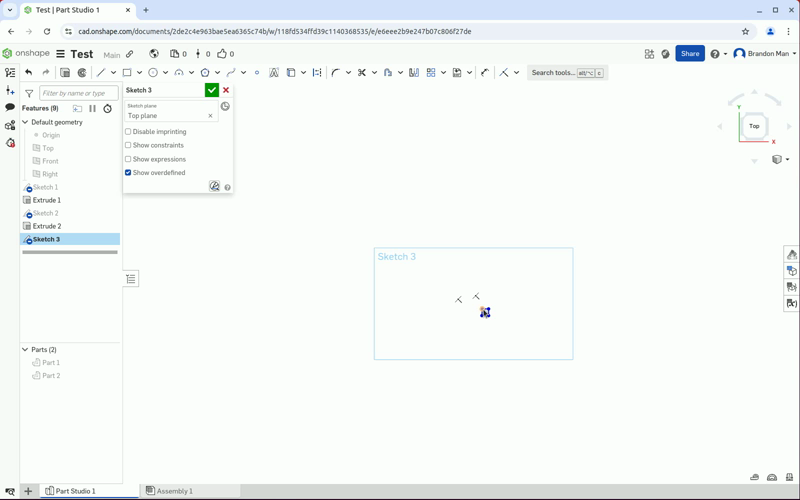
scroll(6)
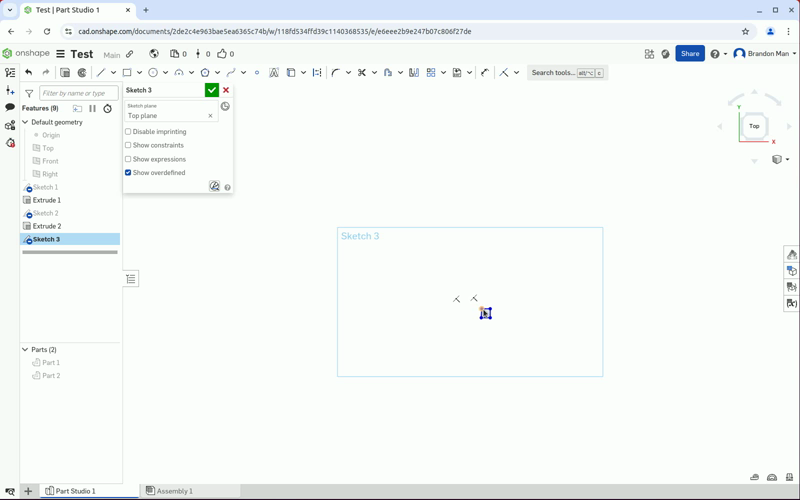
scroll(6)
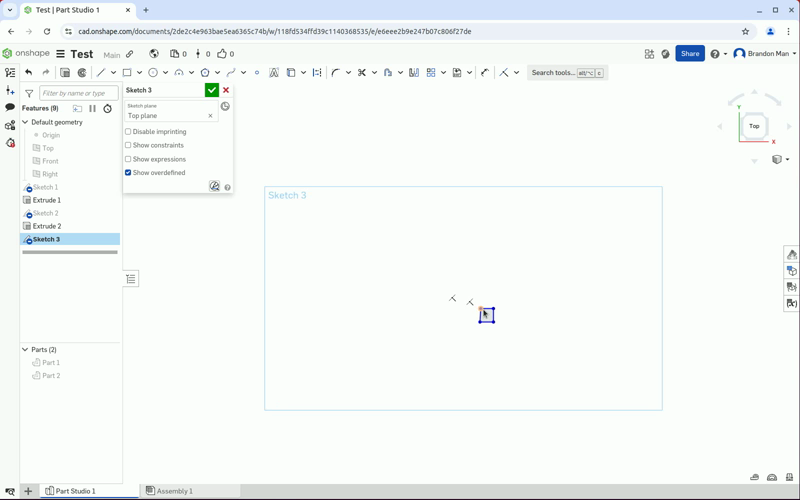
scroll(6)
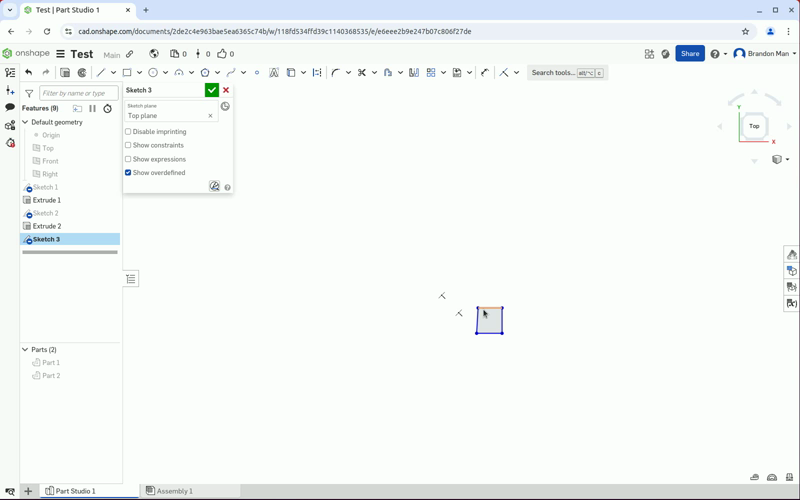
click(483, 309)
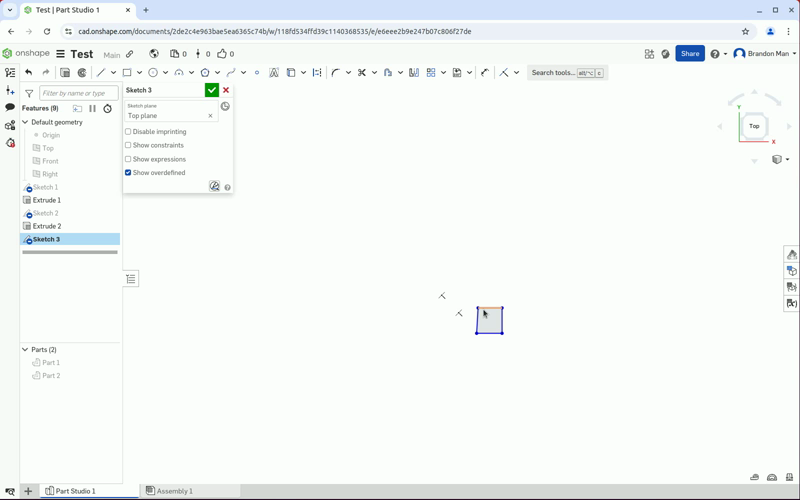
scroll(-6)
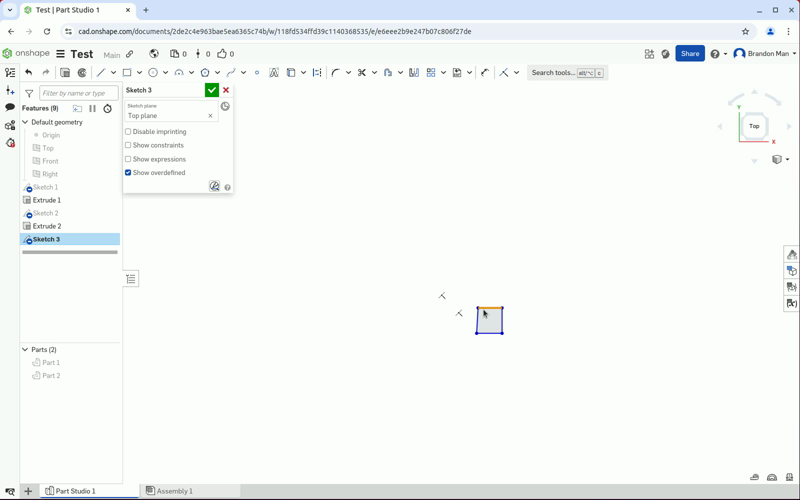
scroll(-6)
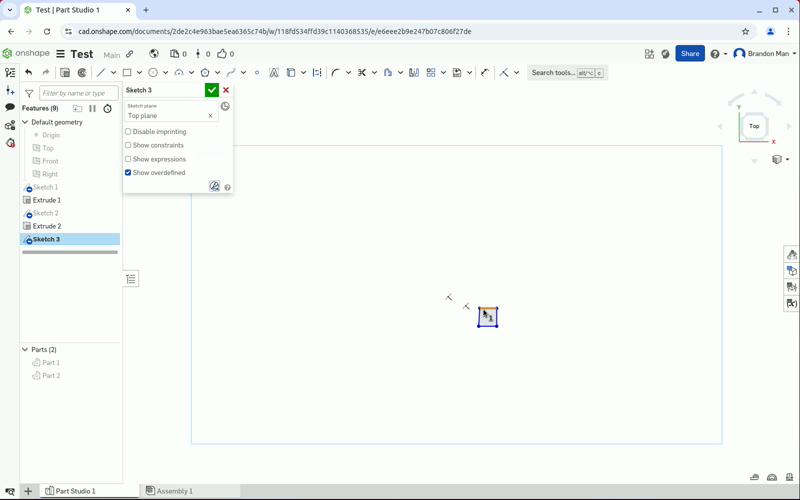
scroll(-6)
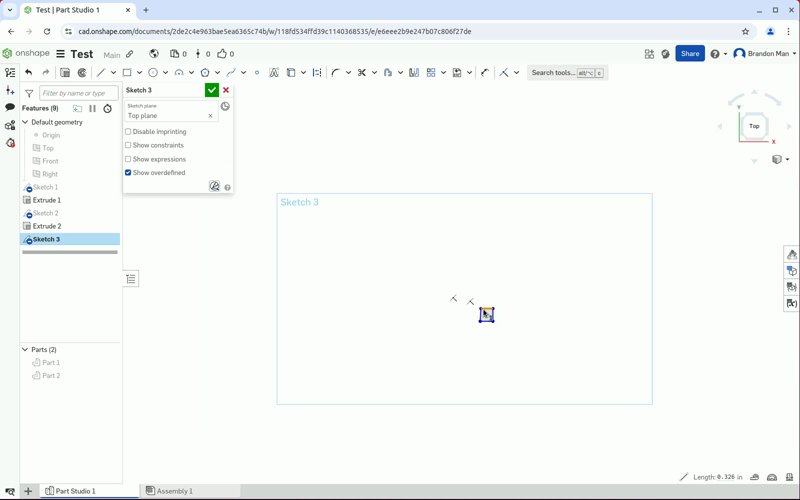
scroll(-6)
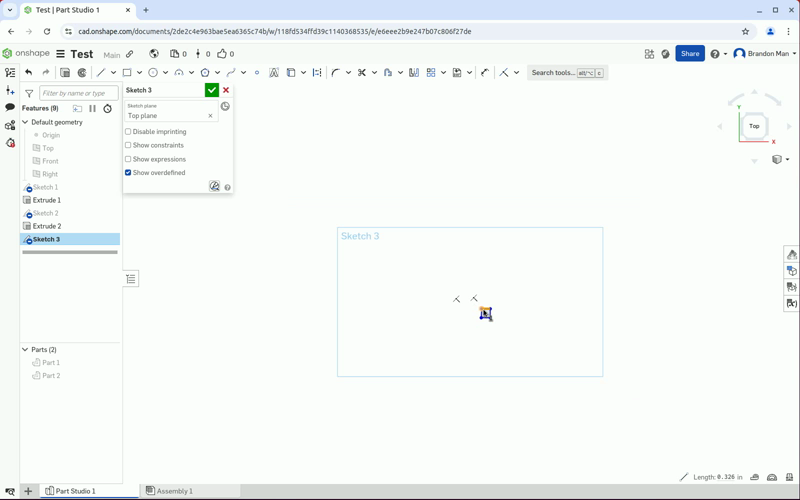
scroll(-6)
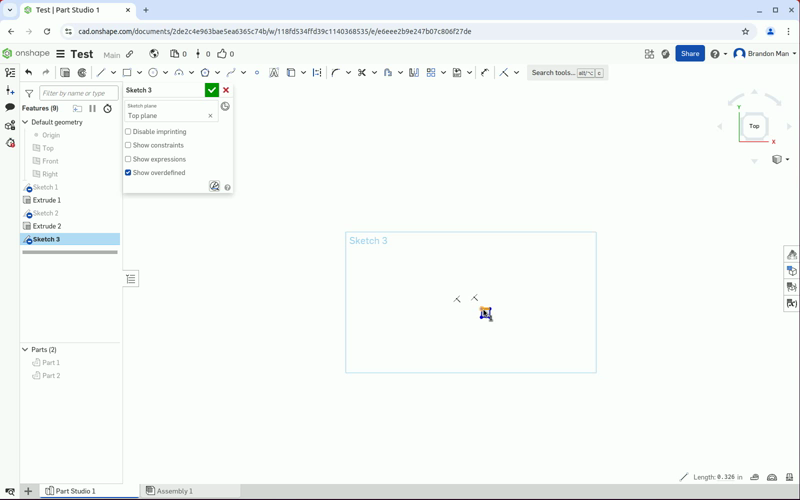
scroll(-6)
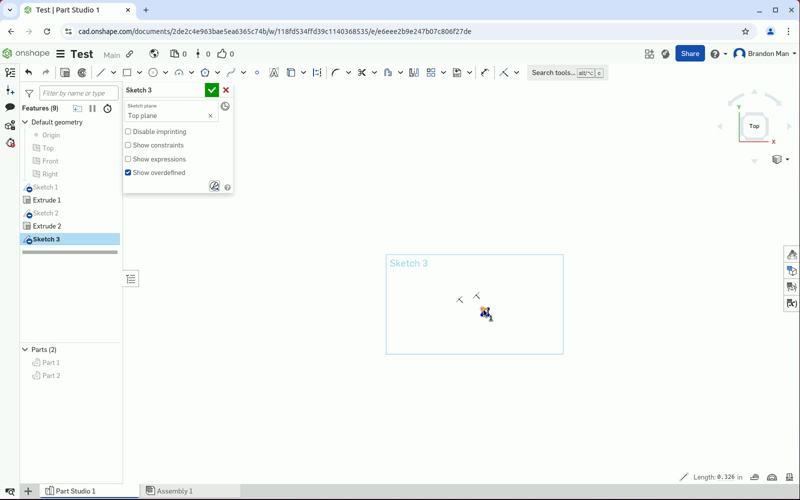
scroll(-6)
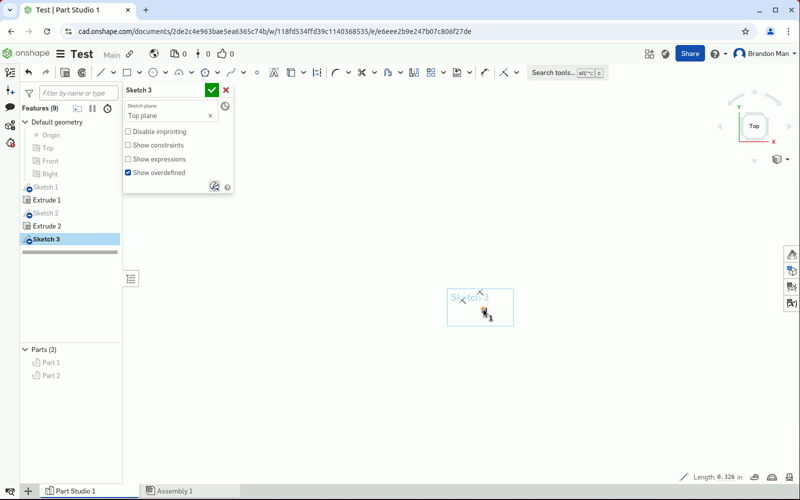
mouse_move(73, 352)
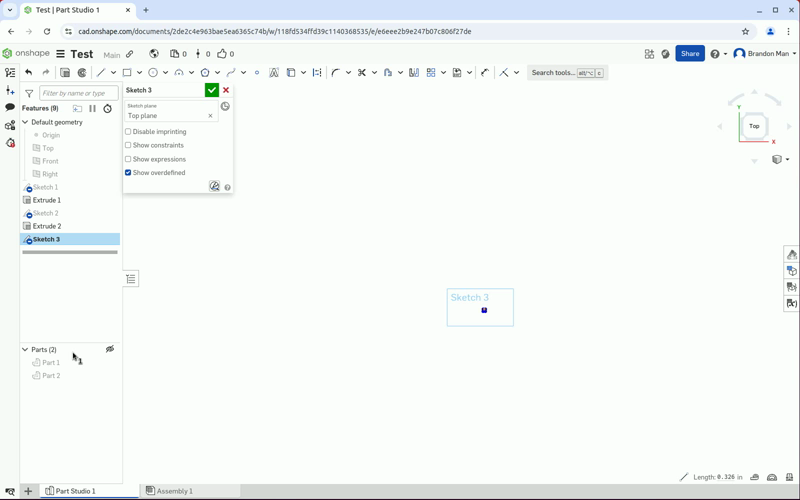
key(shift+y)
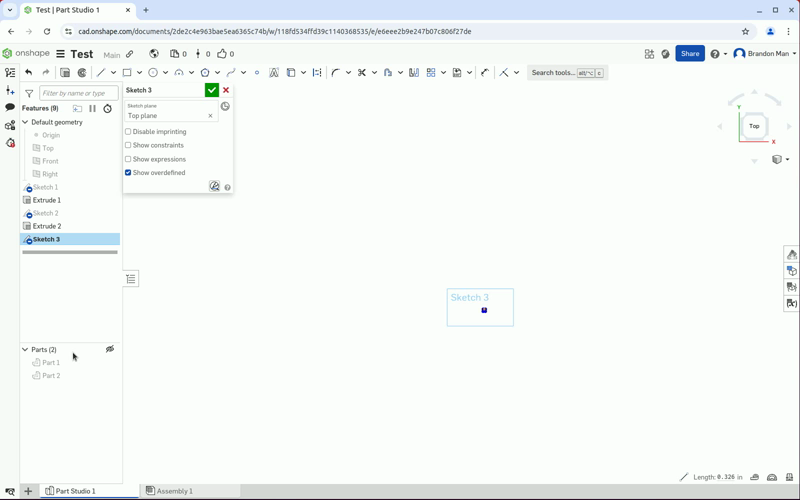
key(shift+e)
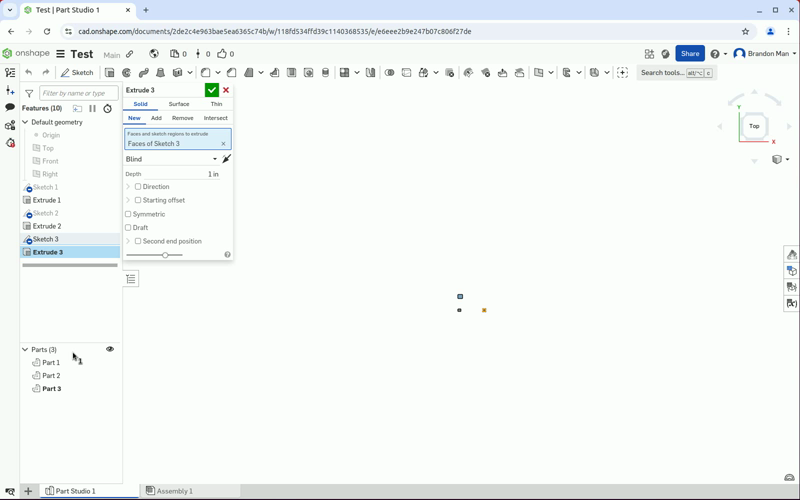
mouse_move(143, 106)
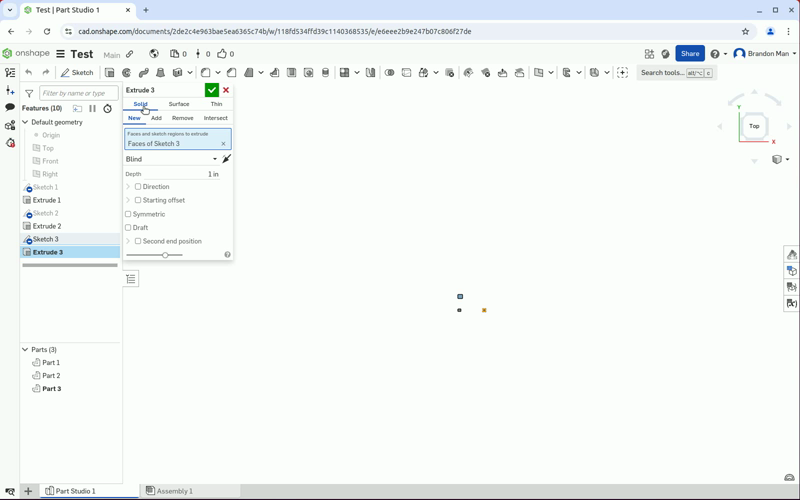
click(143, 106)
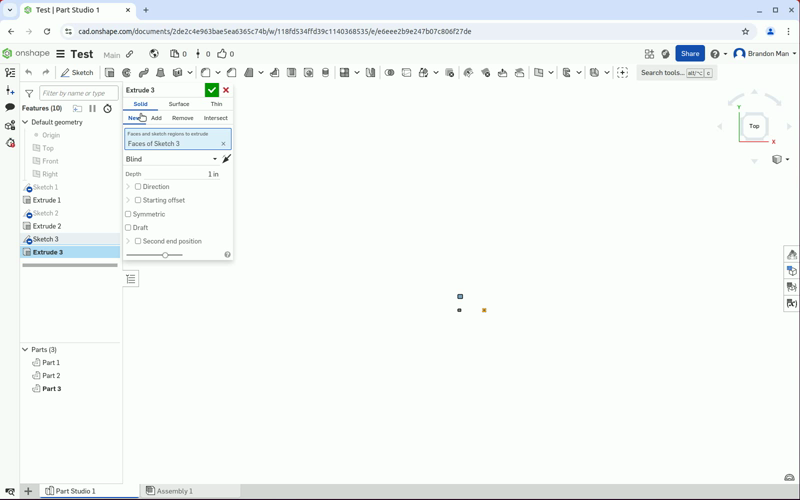
mouse_move(137, 120)
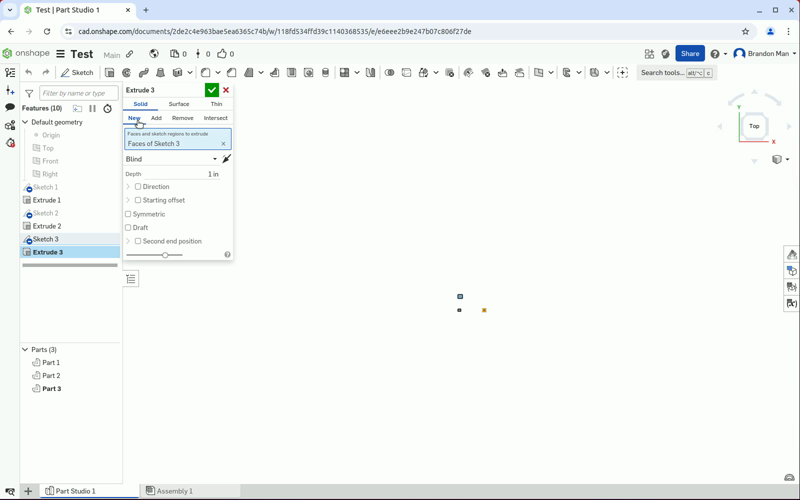
click(137, 120)
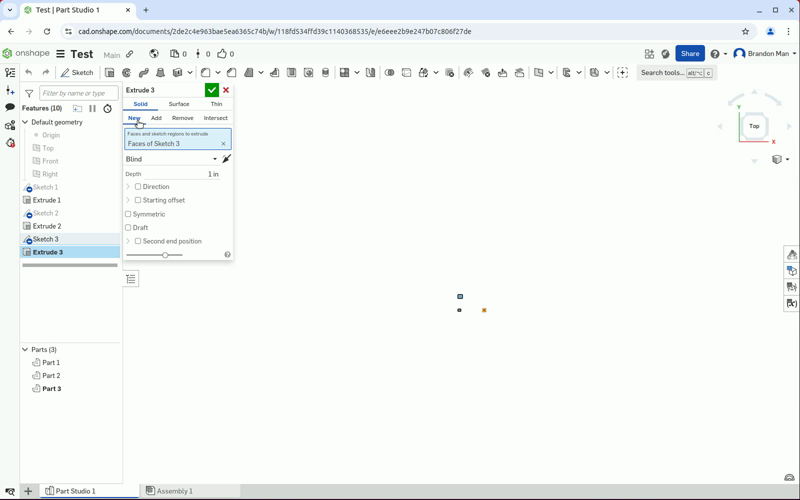
key(tab, 4)
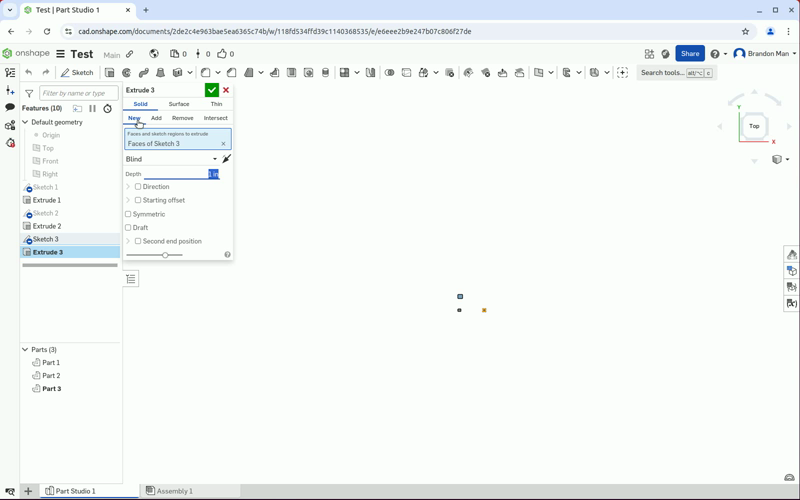
text(2.648)
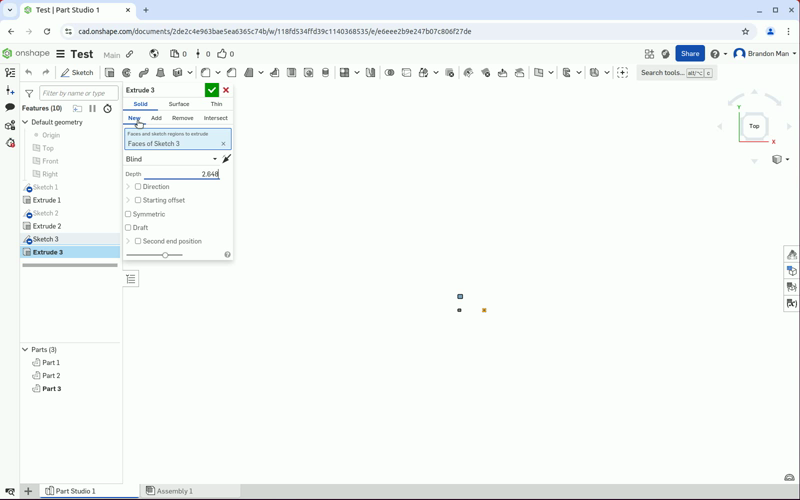
key(enter)
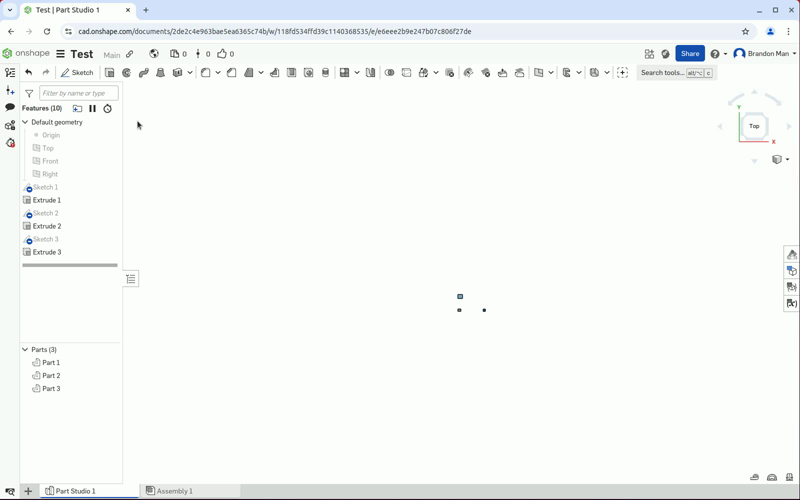
key(shift+h)
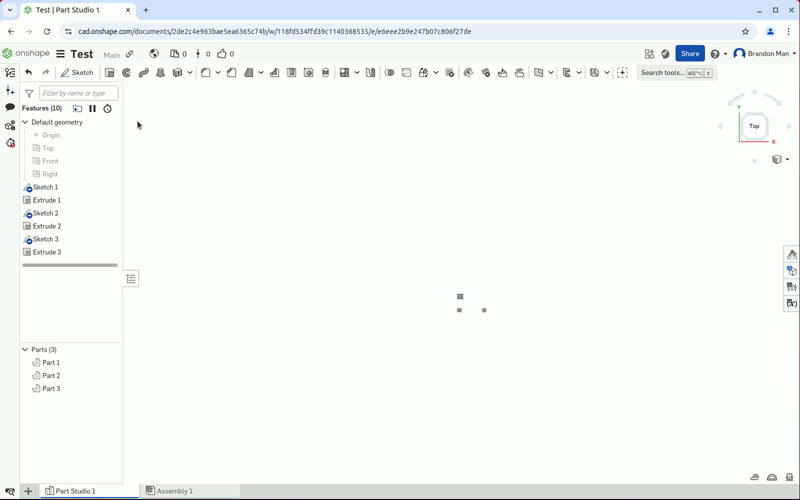
key(shift+h)
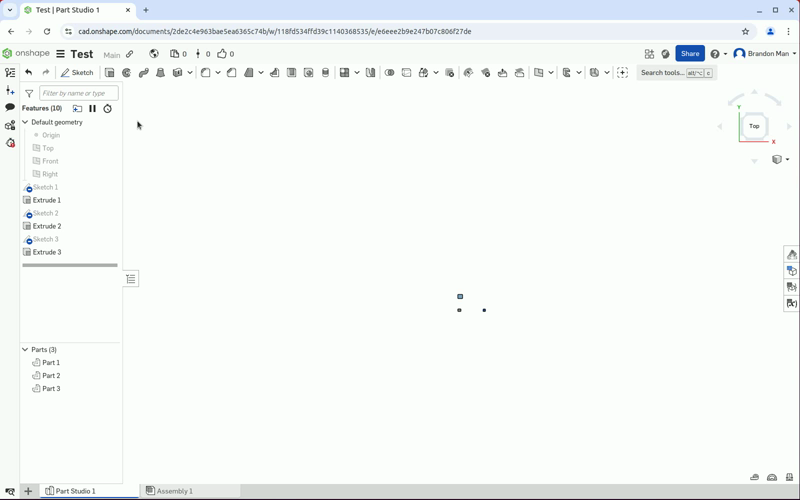
mouse_move(73, 189)
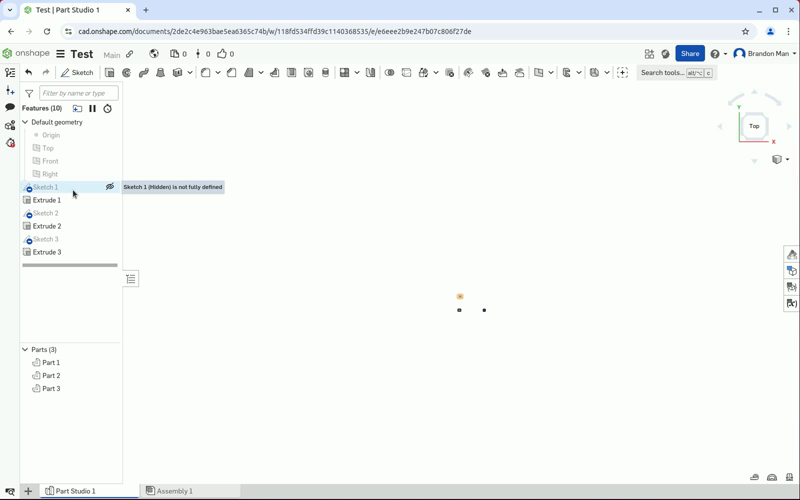
click(73, 189)
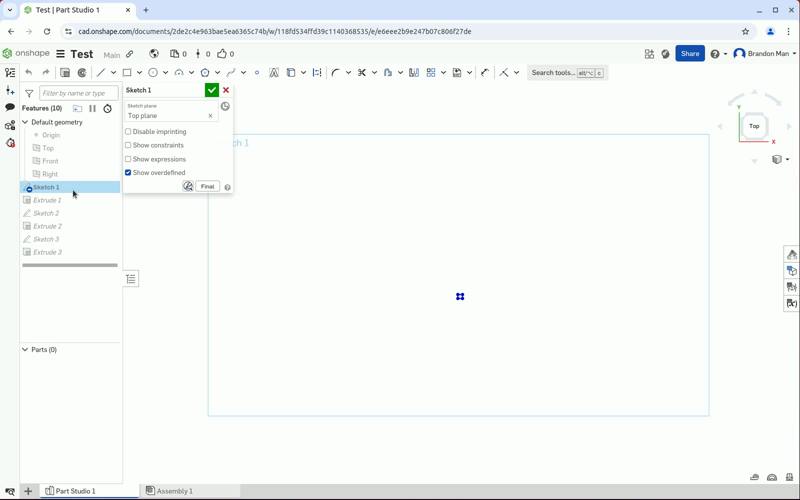
mouse_move(229, 92)
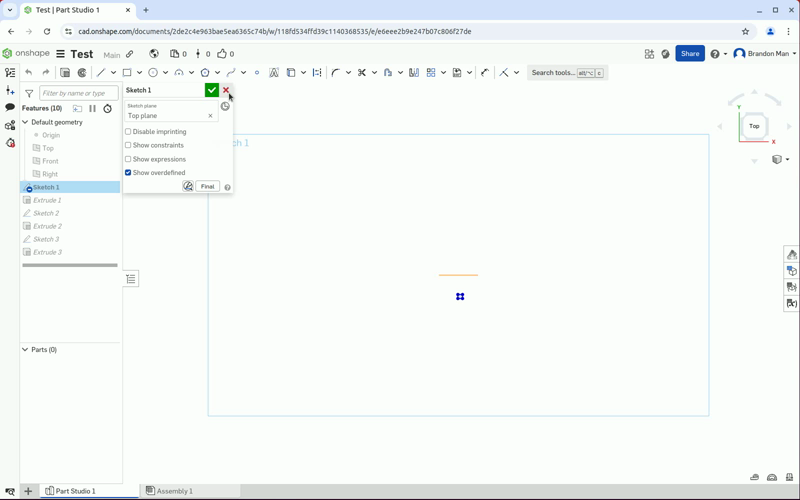
click(229, 92)
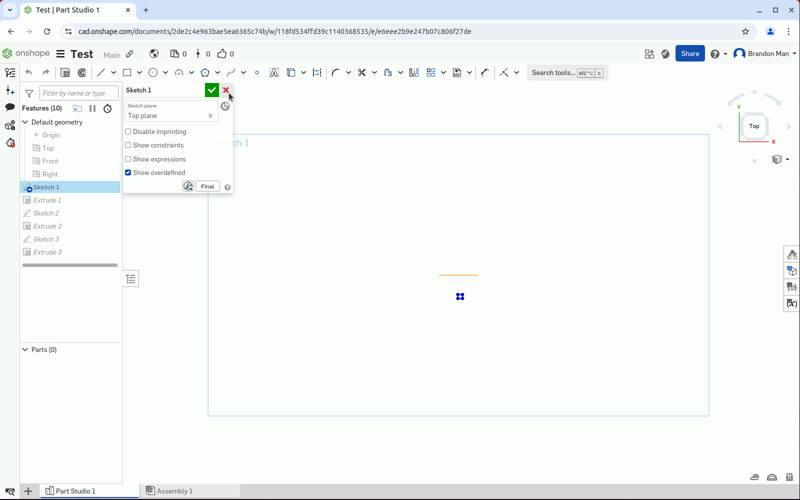
key(shift+s)
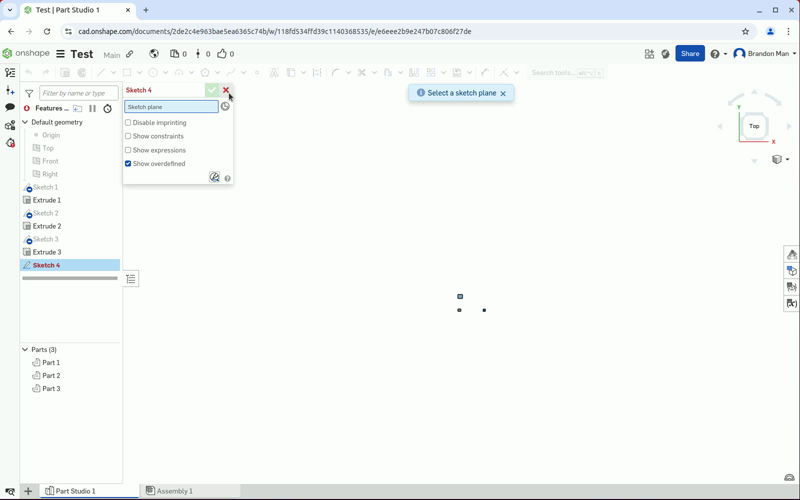
mouse_move(73, 150)
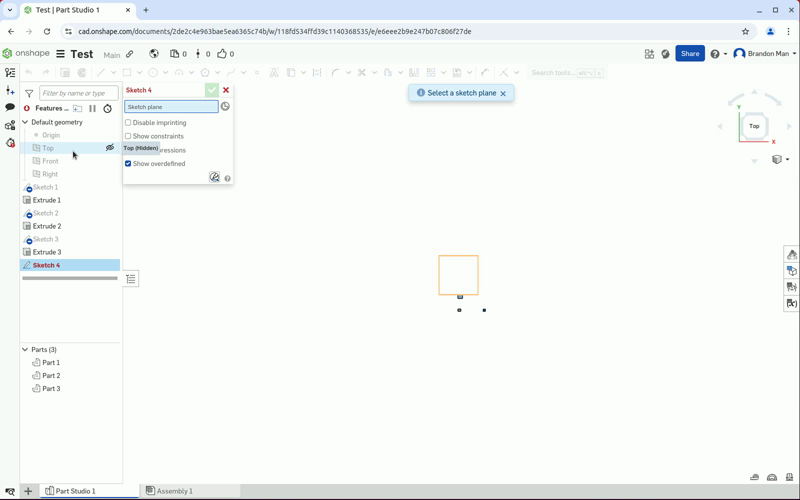
click(73, 150)
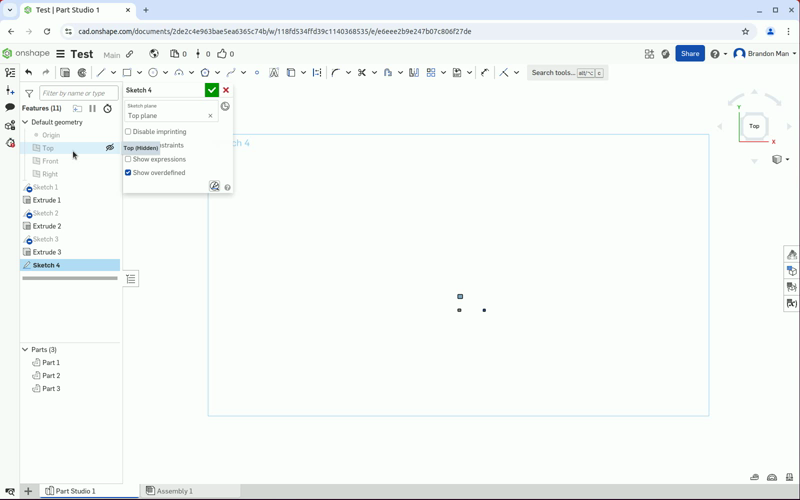
mouse_move(73, 352)
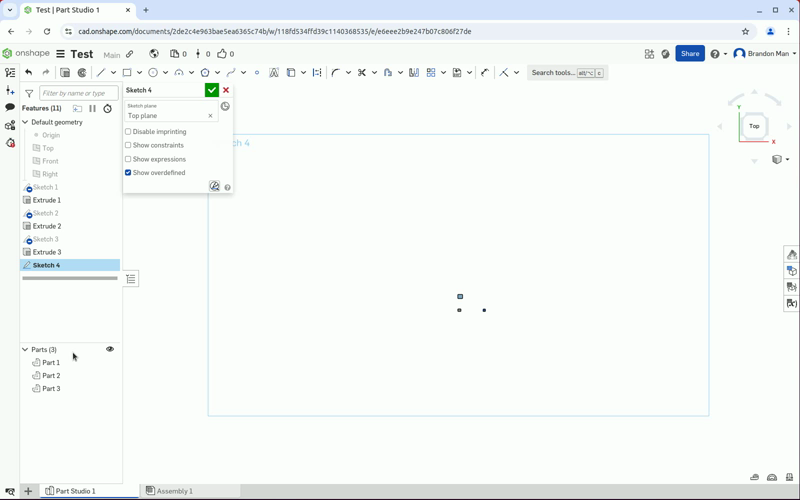
key(y)
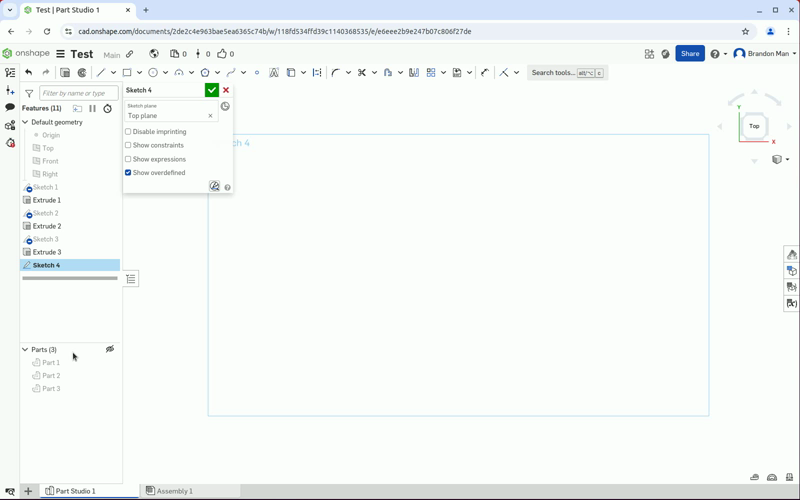
key(l)
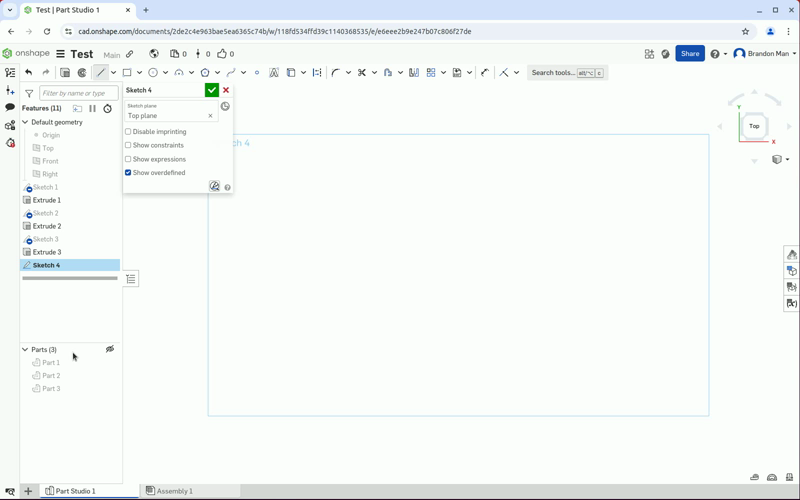
key_down(shift)
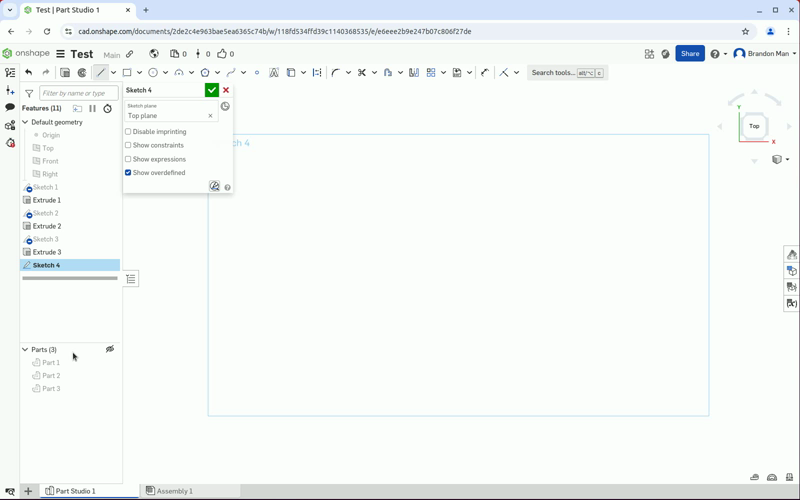
mouse_move(506, 311)
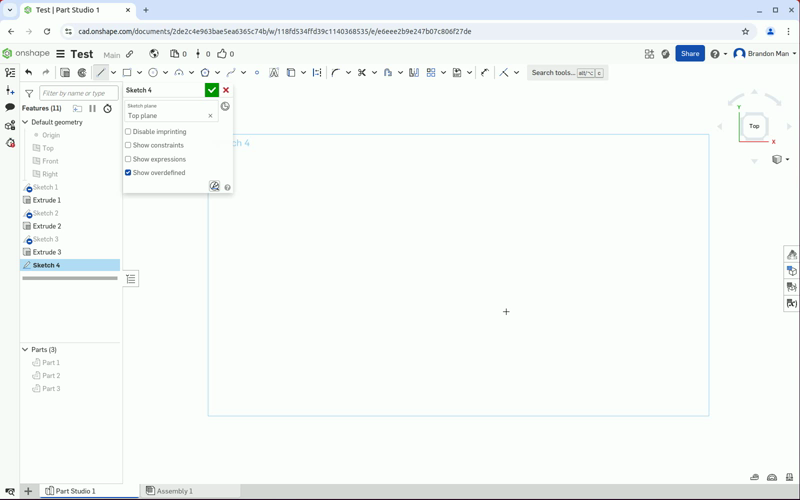
click(506, 311)
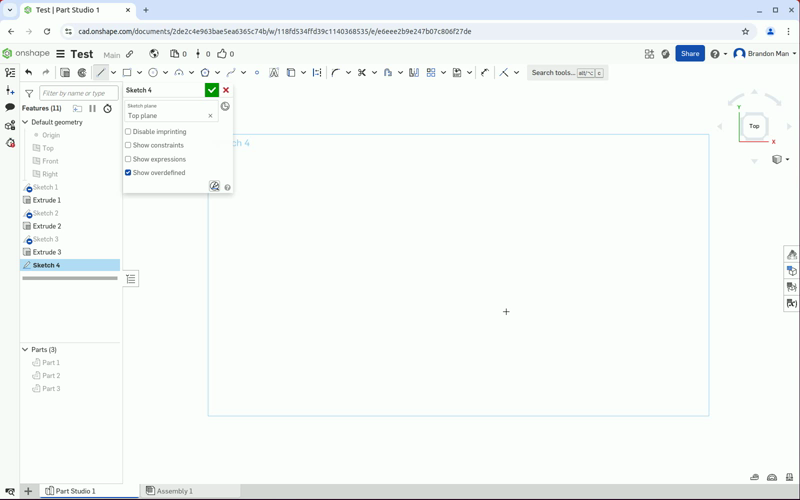
key_up(shift)
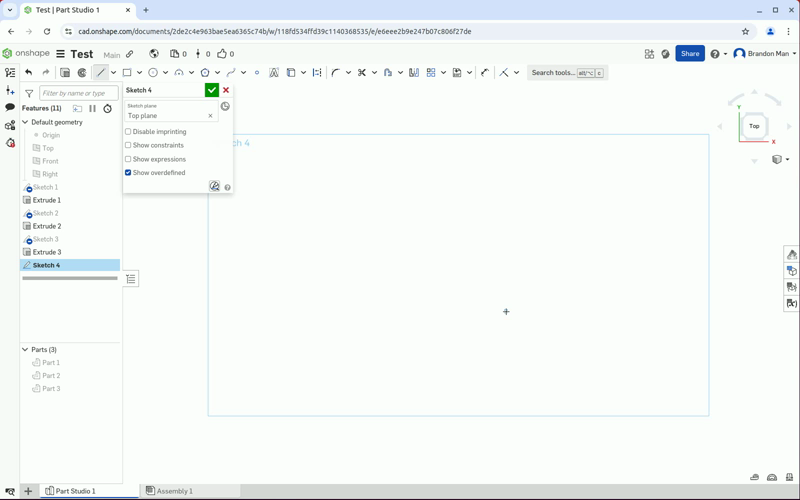
key_down(shift)
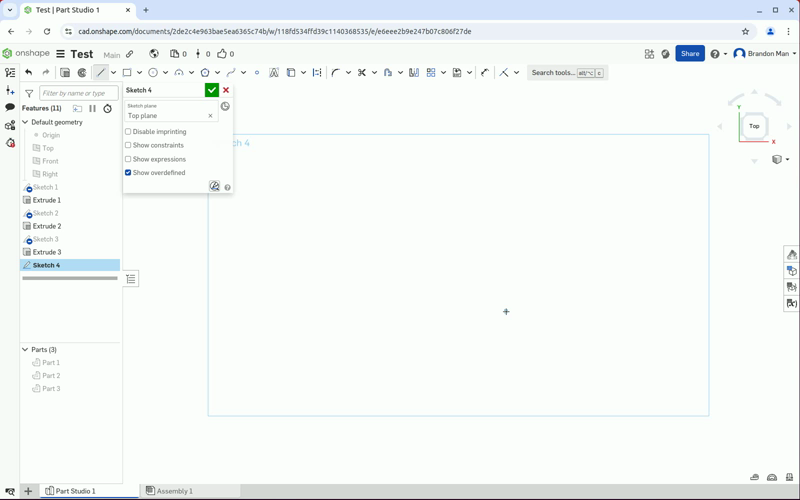
mouse_move(536, 311)
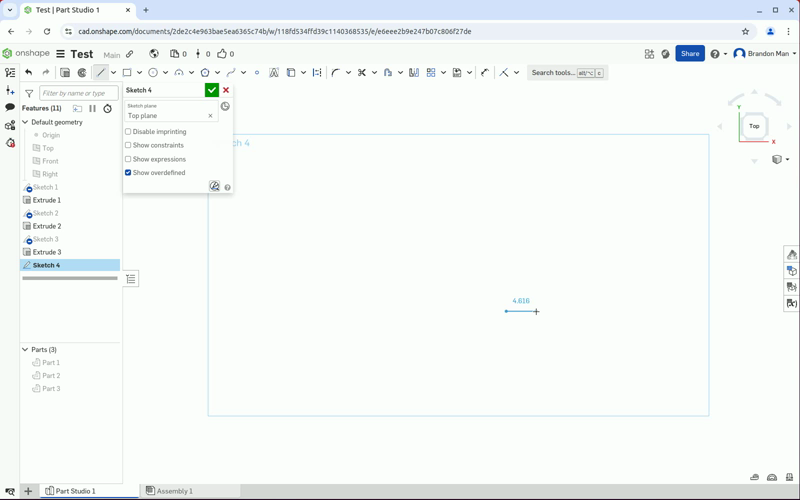
mouse_move(508, 311)
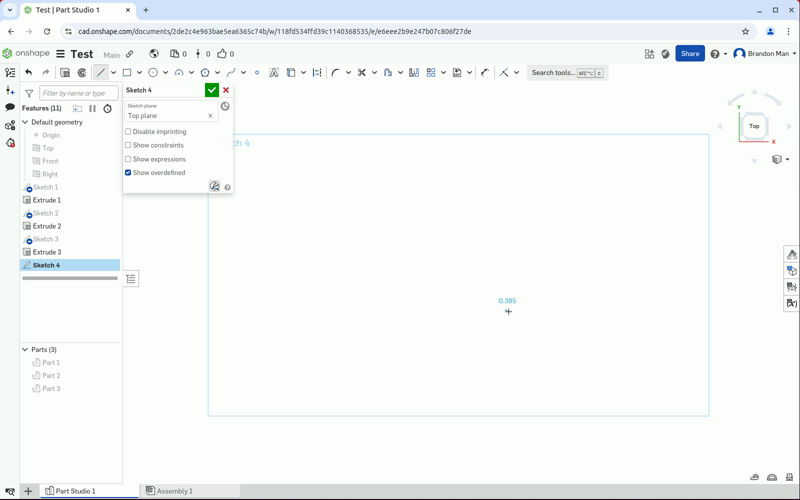
scroll(6)
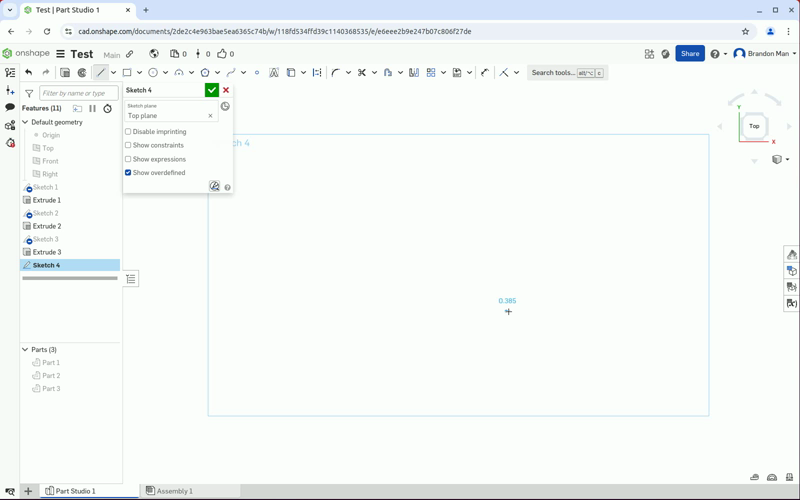
scroll(6)
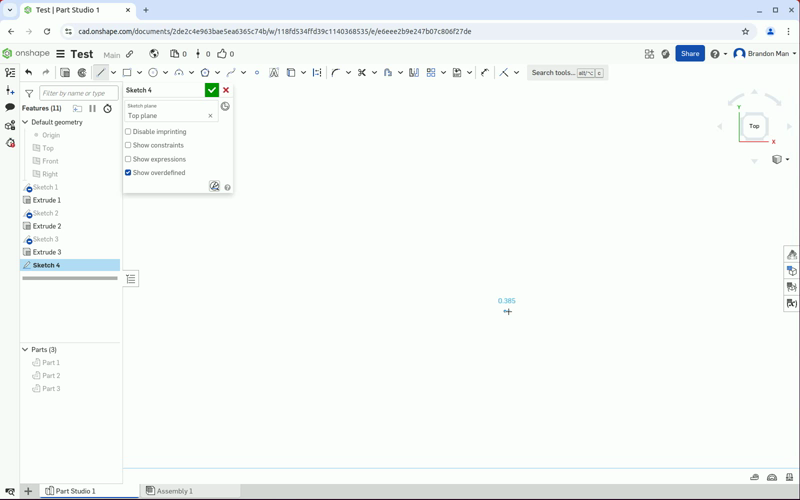
scroll(6)
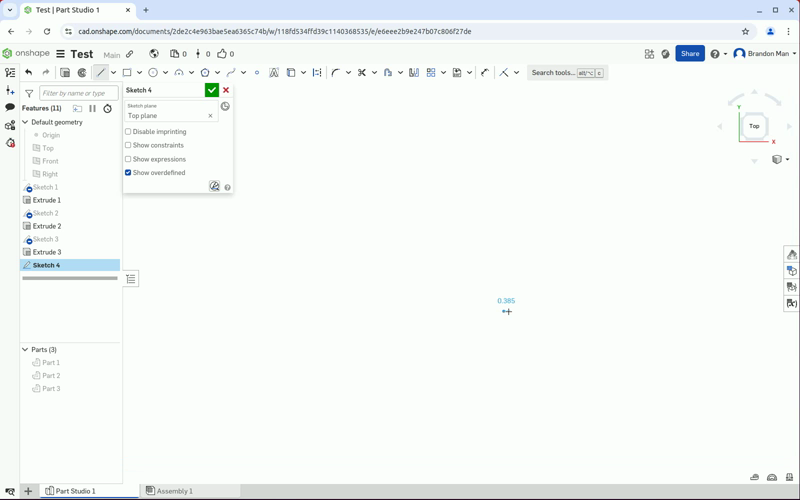
scroll(6)
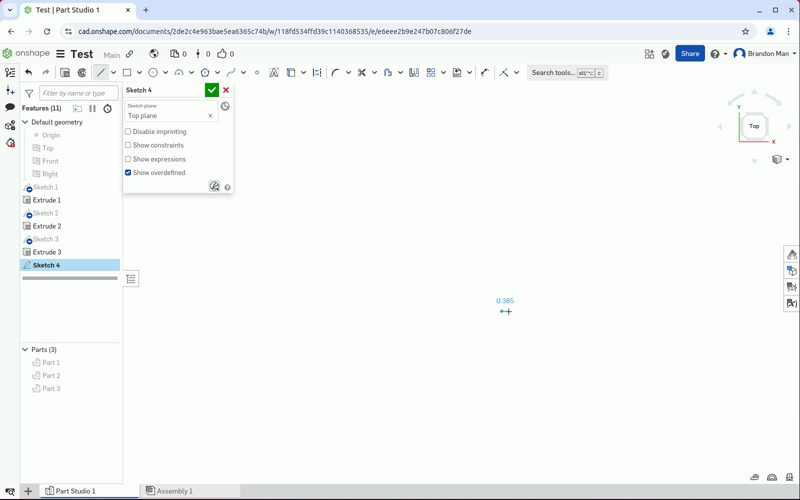
scroll(6)
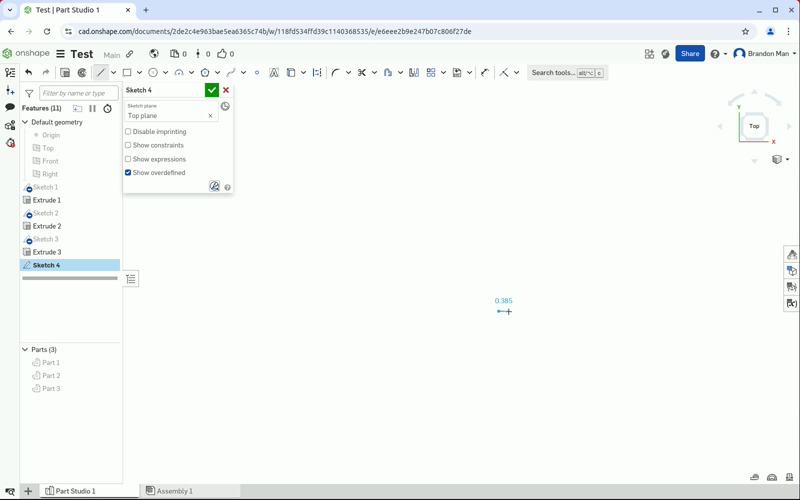
scroll(6)
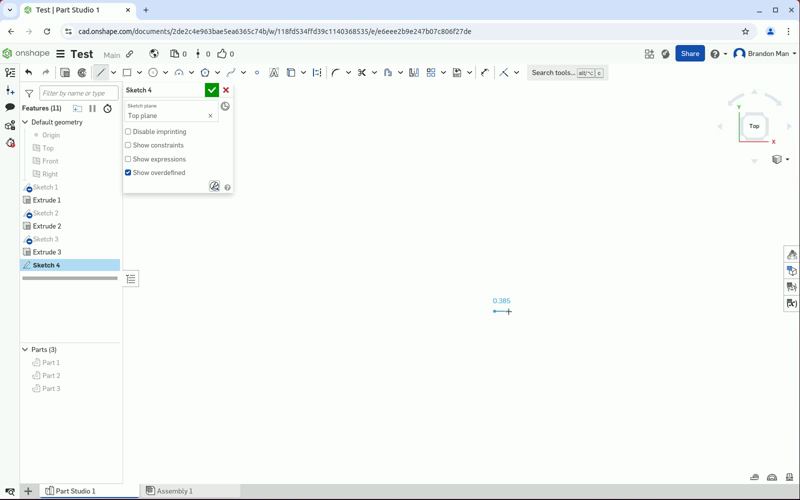
scroll(6)
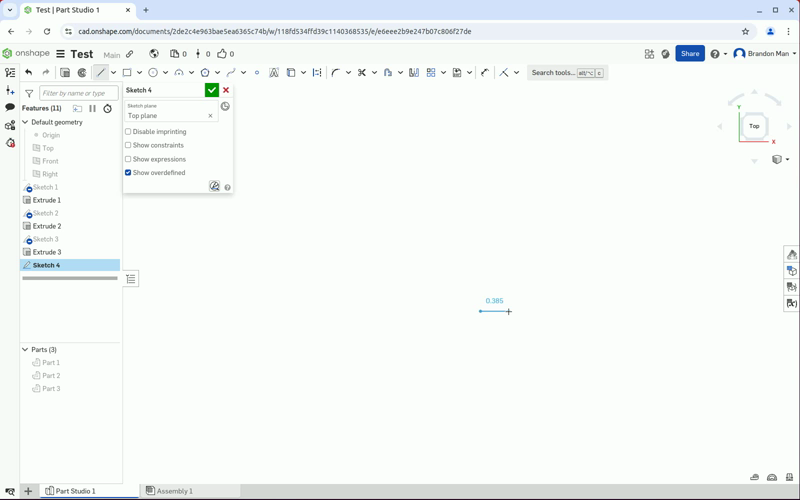
click(508, 311)
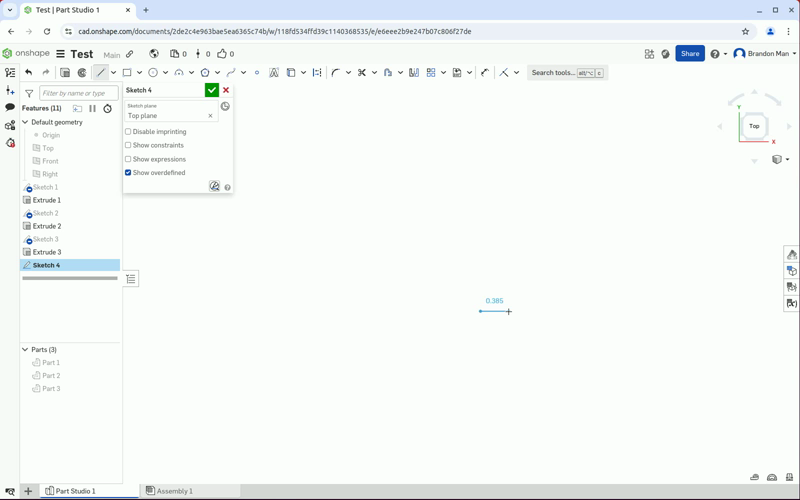
scroll(-6)
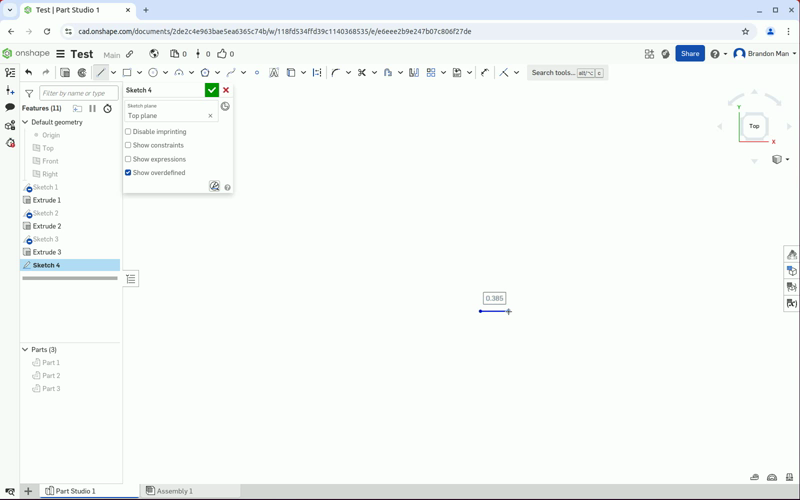
scroll(-6)
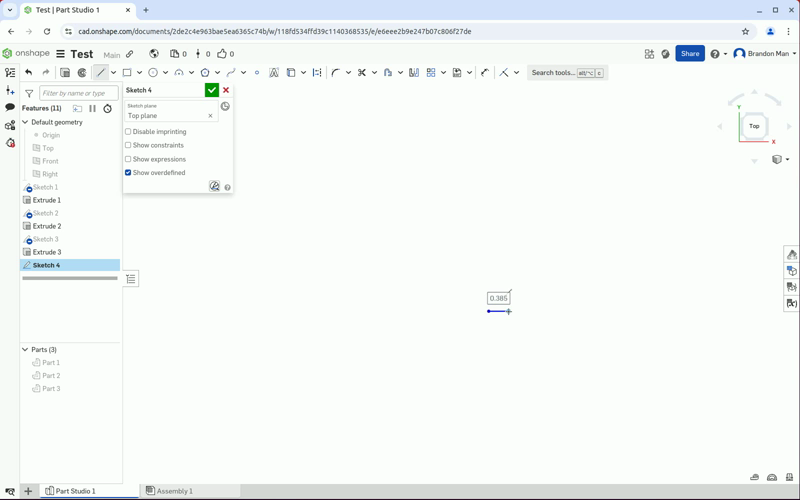
scroll(-6)
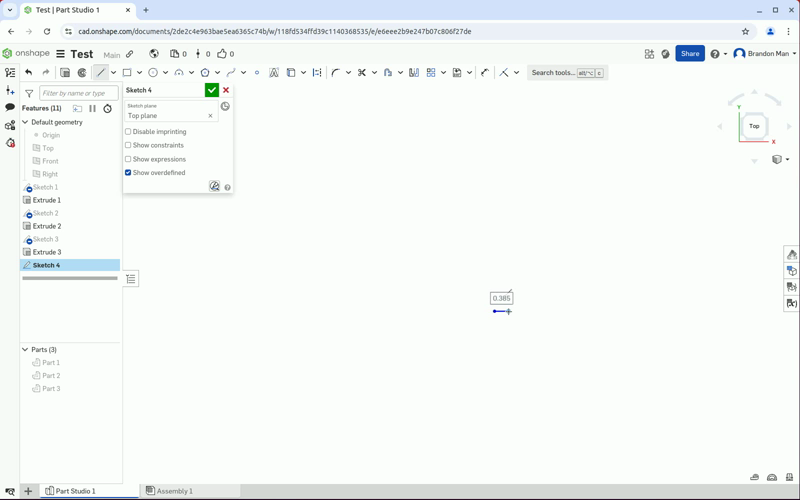
scroll(-6)
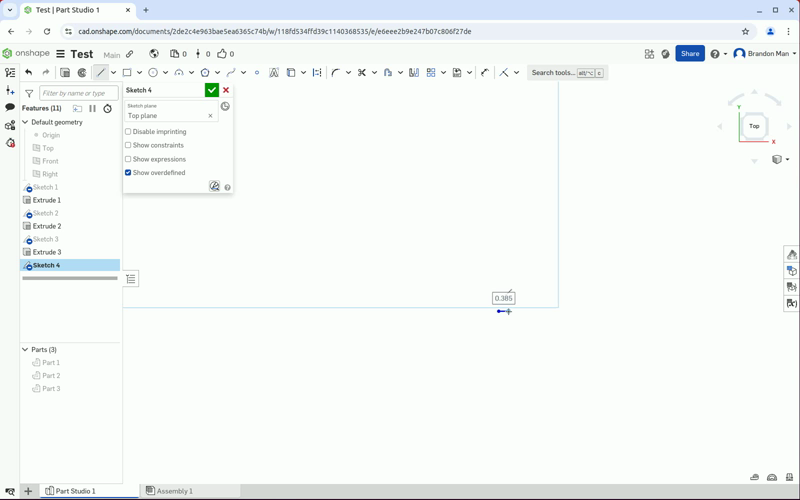
scroll(-6)
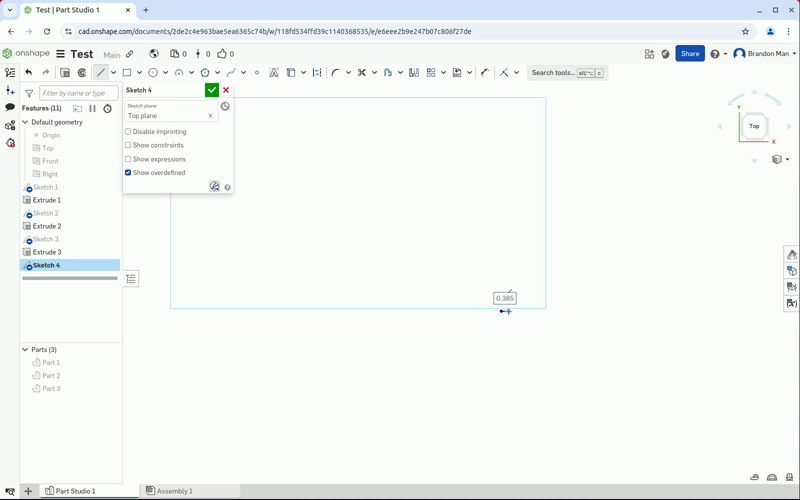
scroll(-6)
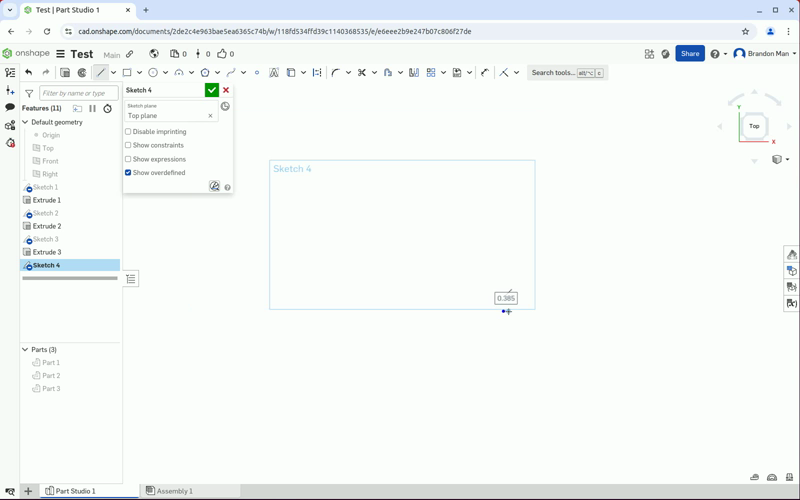
scroll(-6)
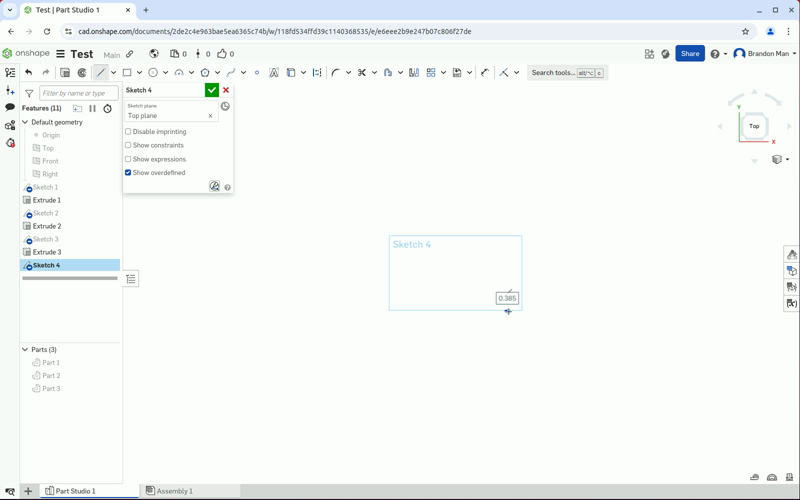
key_up(shift)
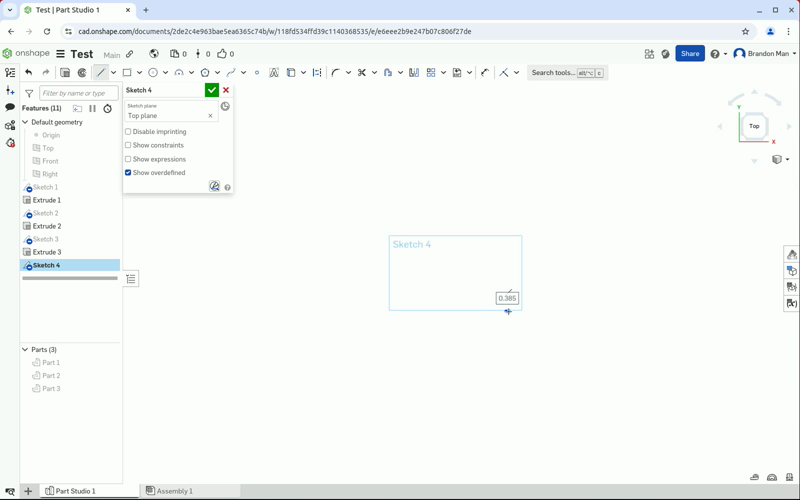
key_down(shift)
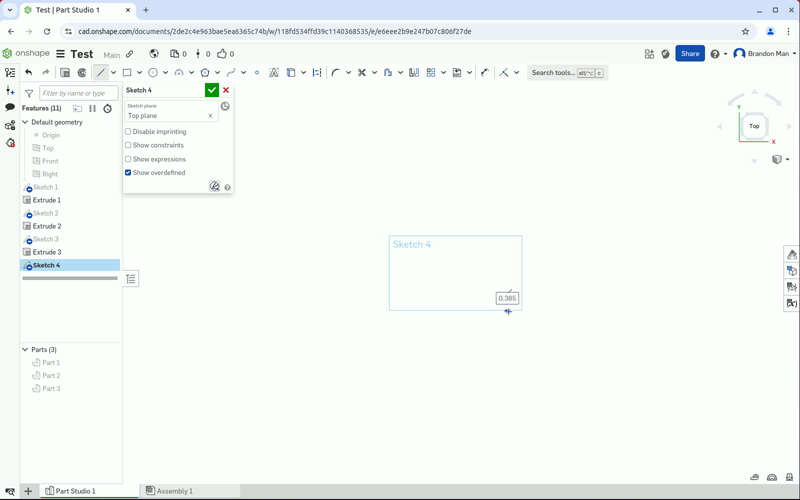
mouse_move(538, 311)
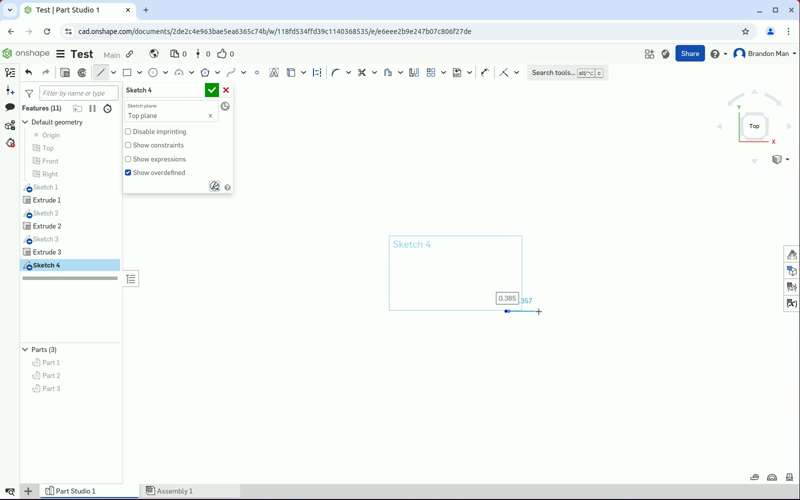
mouse_move(508, 309)
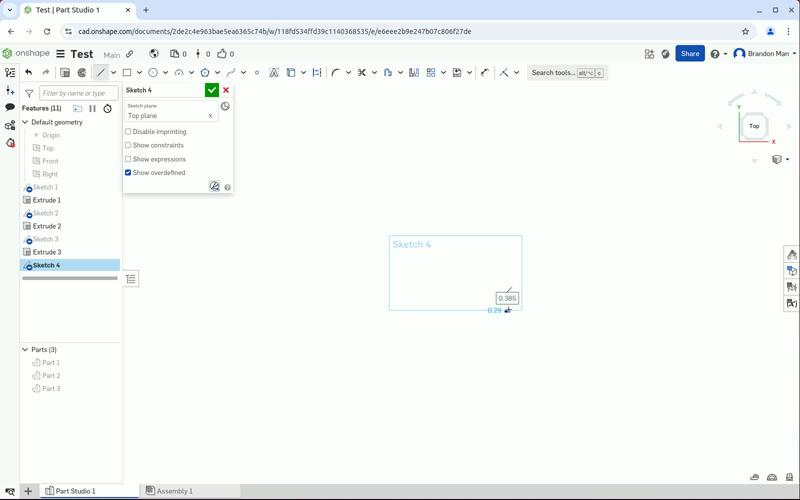
scroll(6)
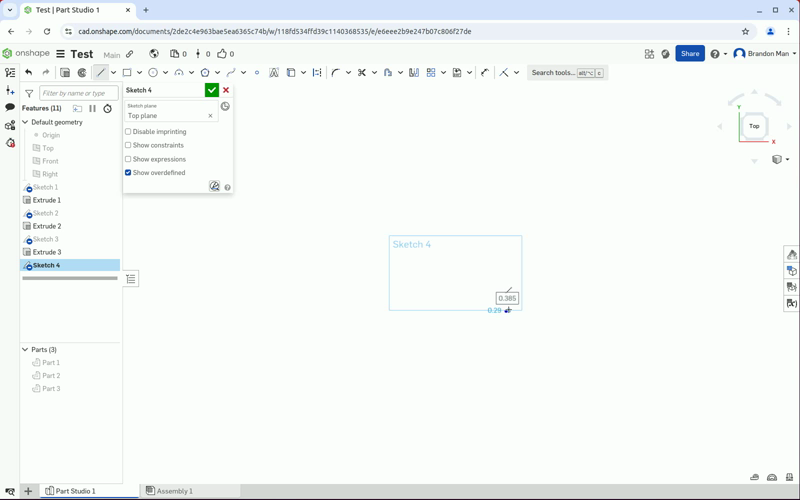
scroll(6)
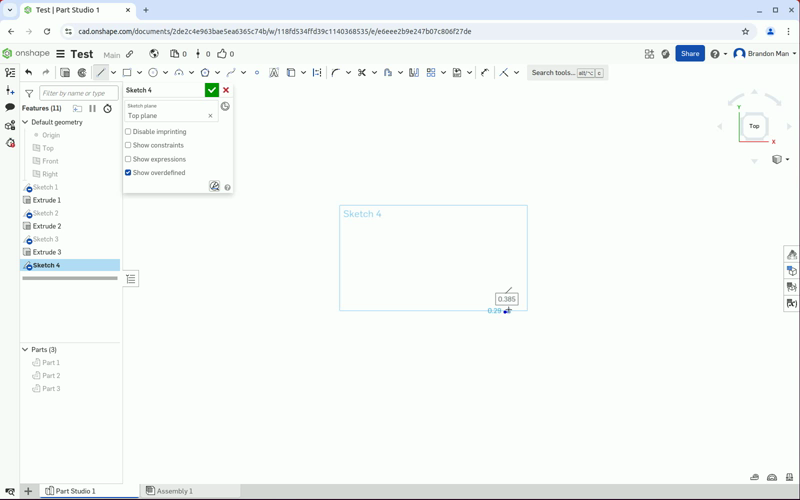
scroll(6)
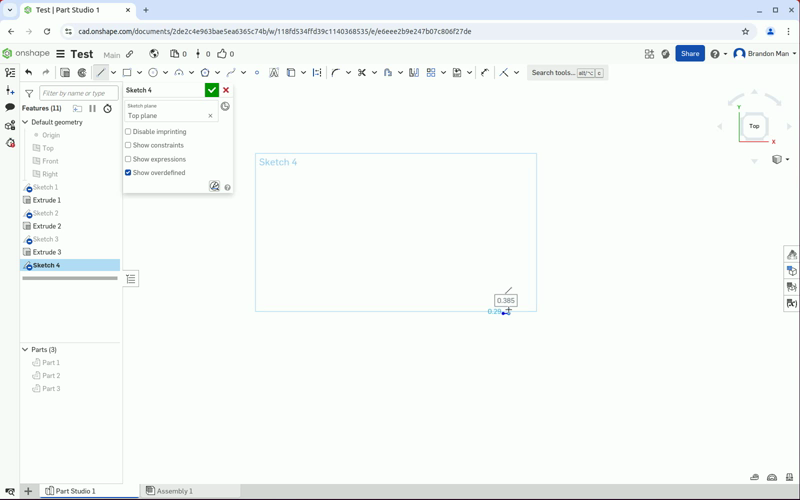
scroll(6)
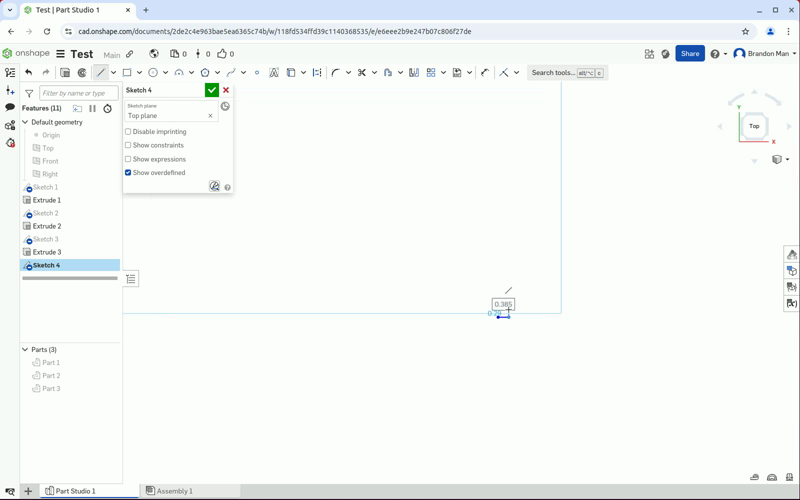
scroll(6)
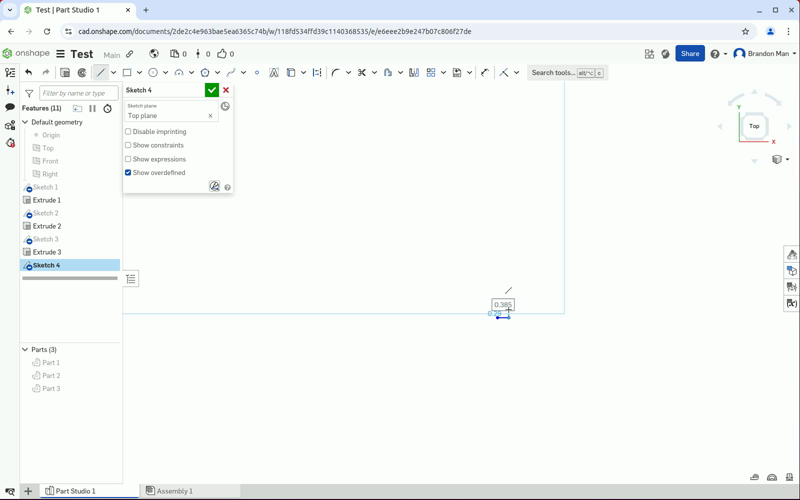
scroll(6)
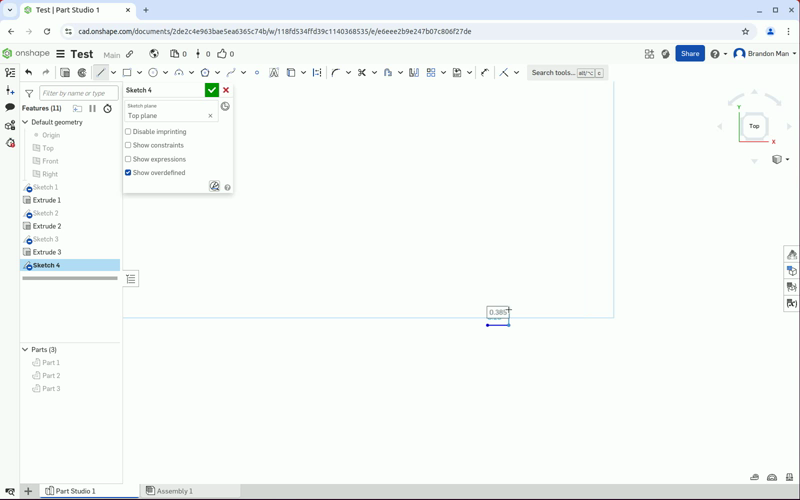
scroll(6)
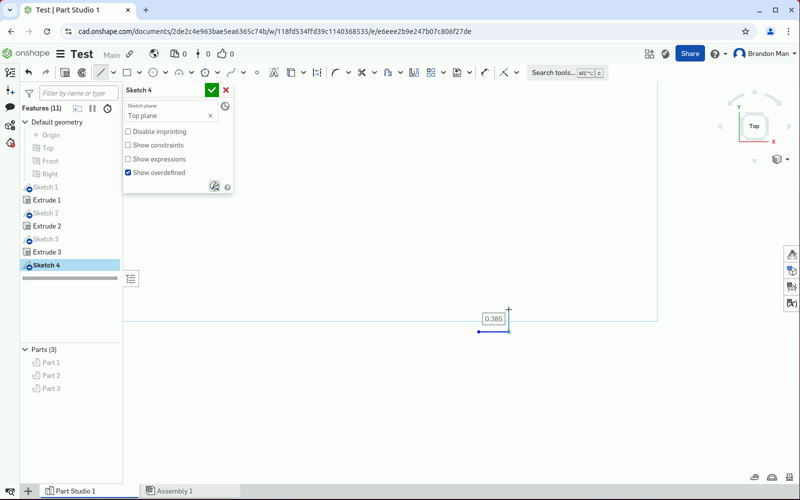
click(508, 309)
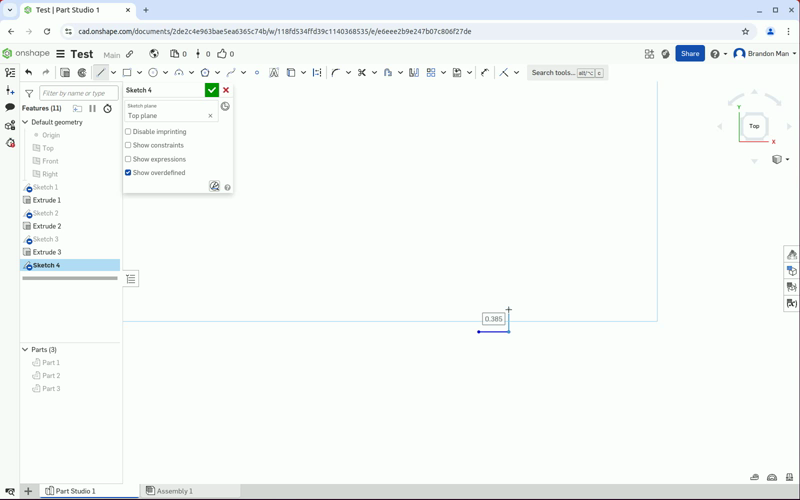
scroll(-6)
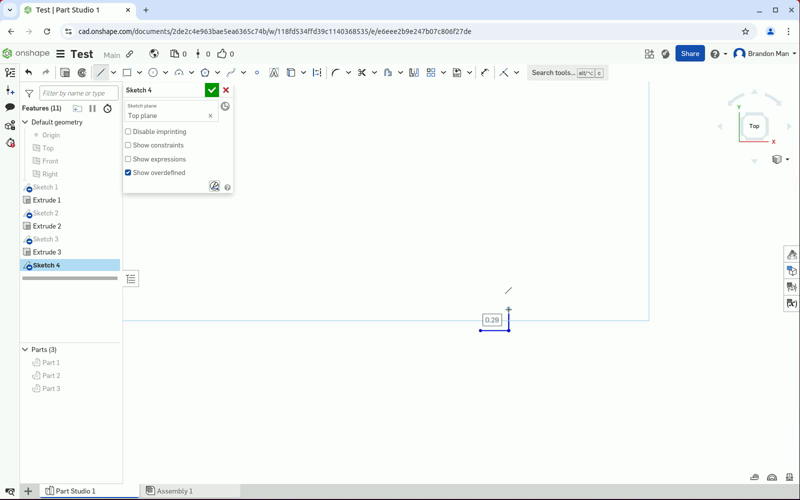
scroll(-6)
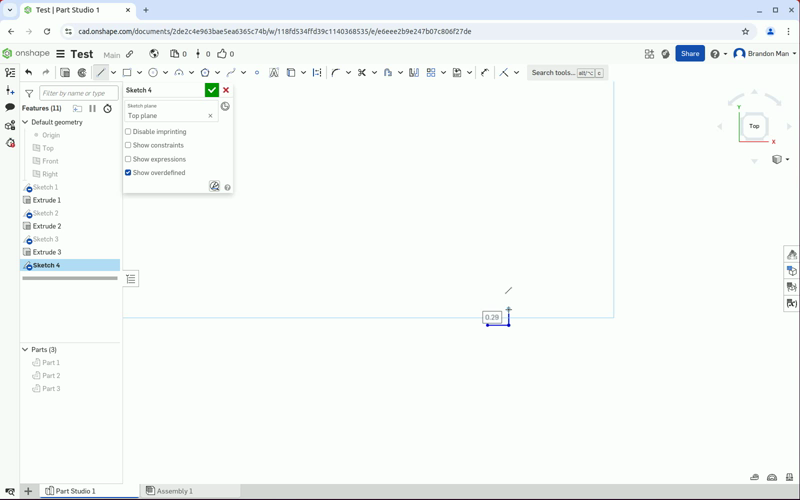
scroll(-6)
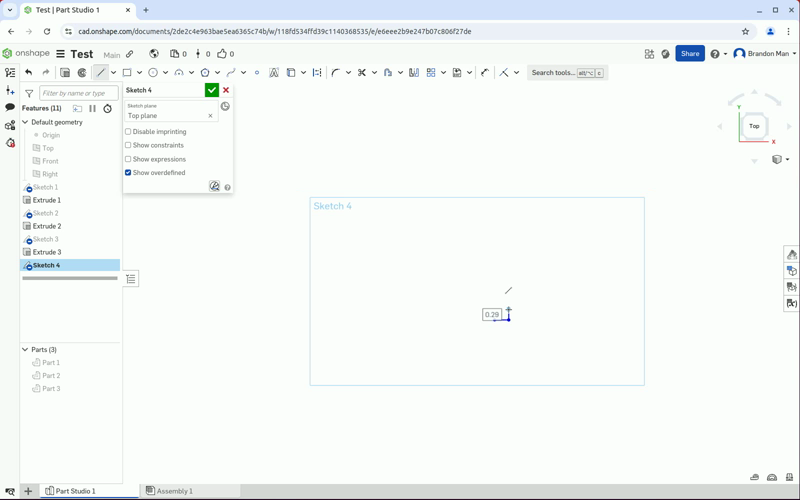
scroll(-6)
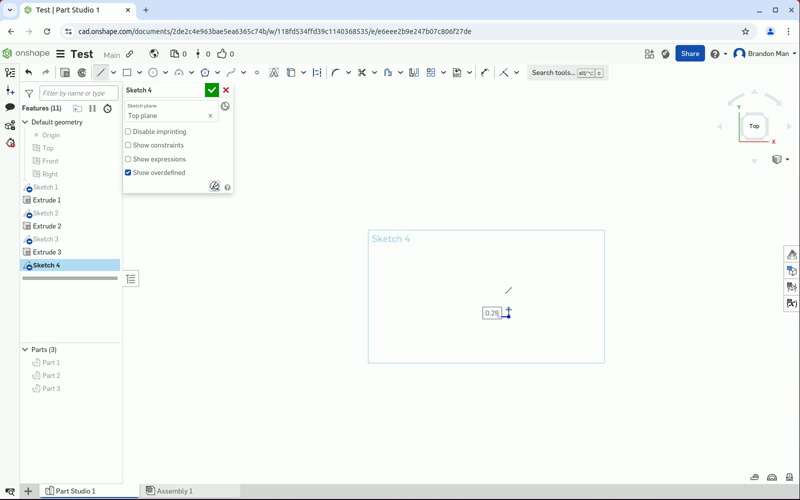
scroll(-6)
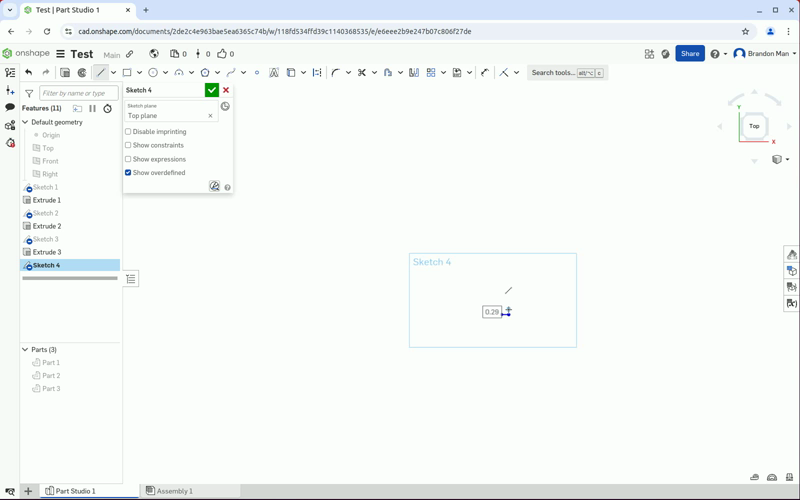
scroll(-6)
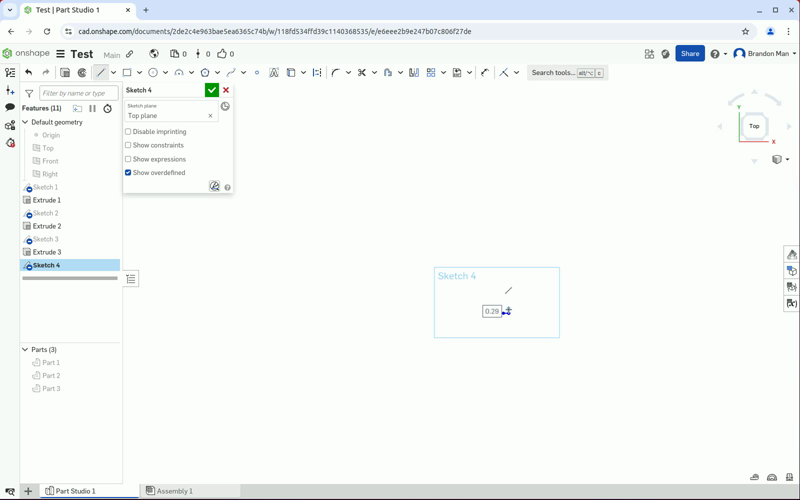
scroll(-6)
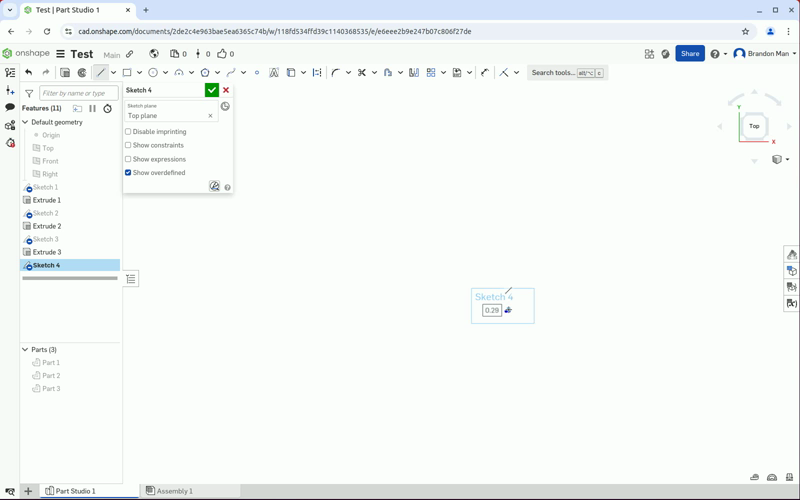
key_up(shift)
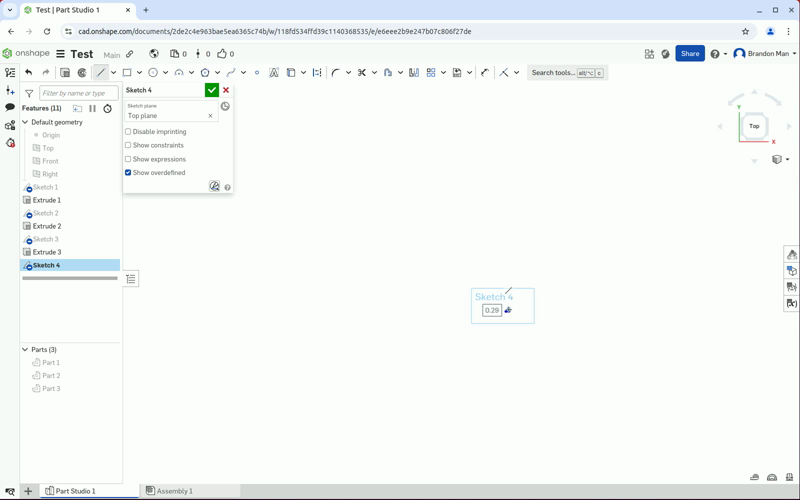
key_down(shift)
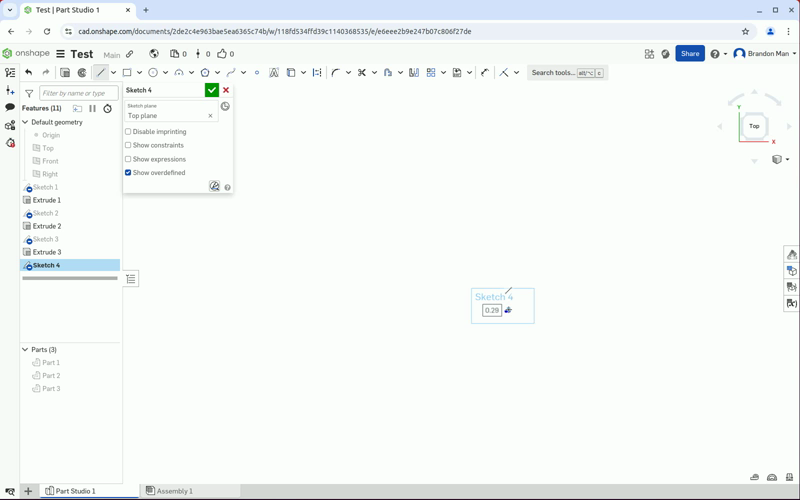
mouse_move(538, 309)
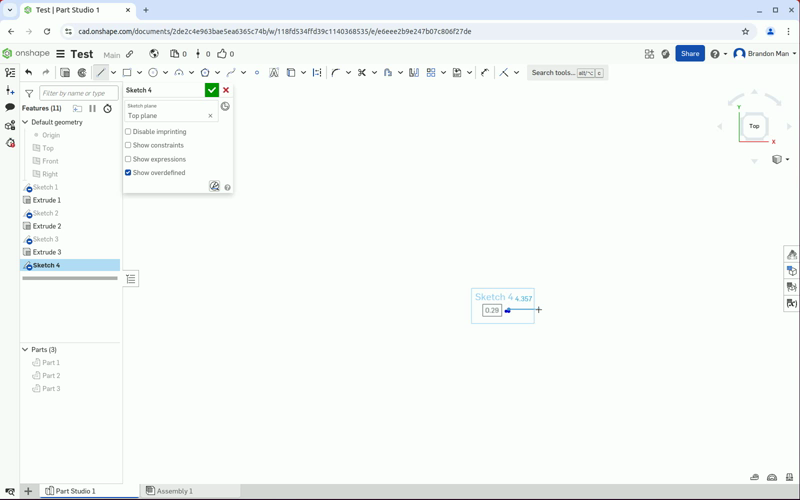
mouse_move(506, 309)
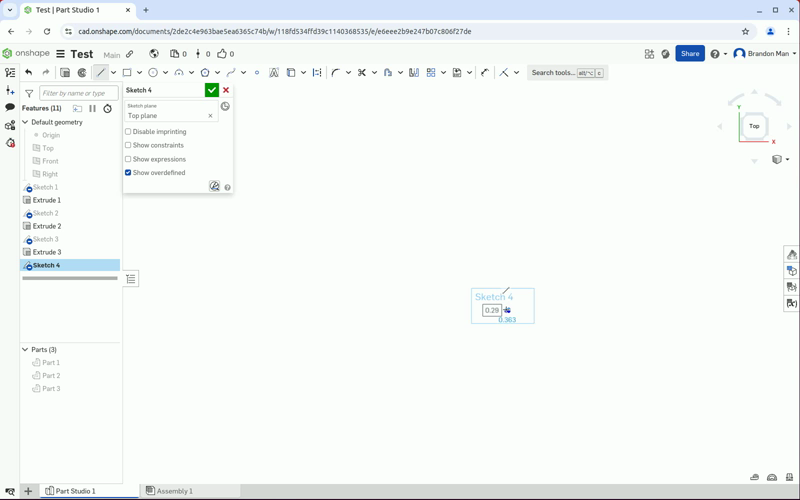
scroll(6)
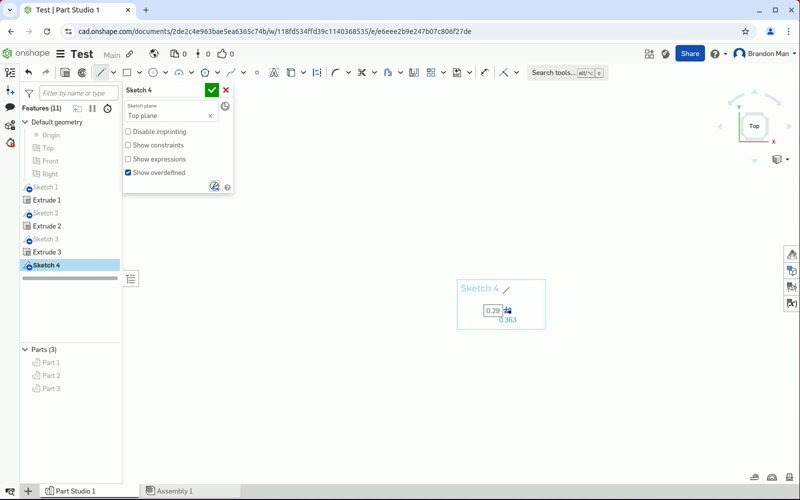
scroll(6)
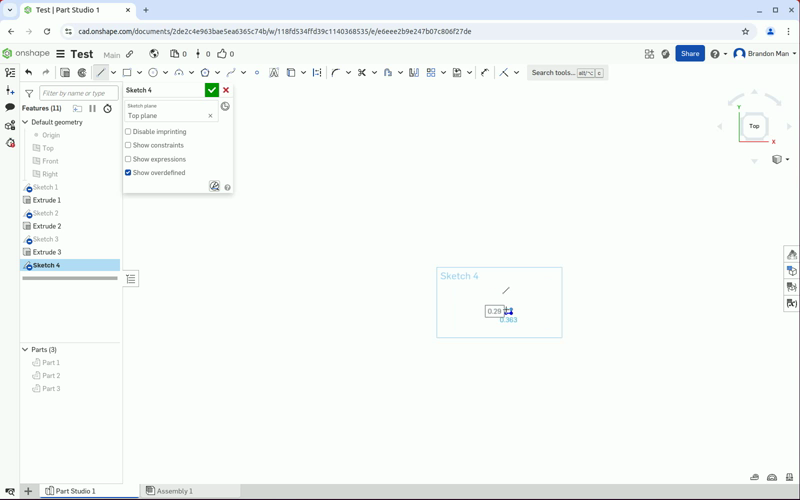
scroll(6)
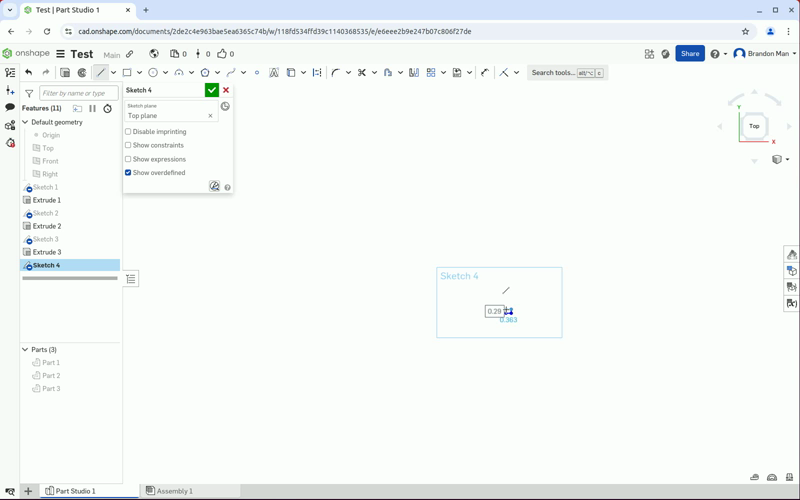
scroll(6)
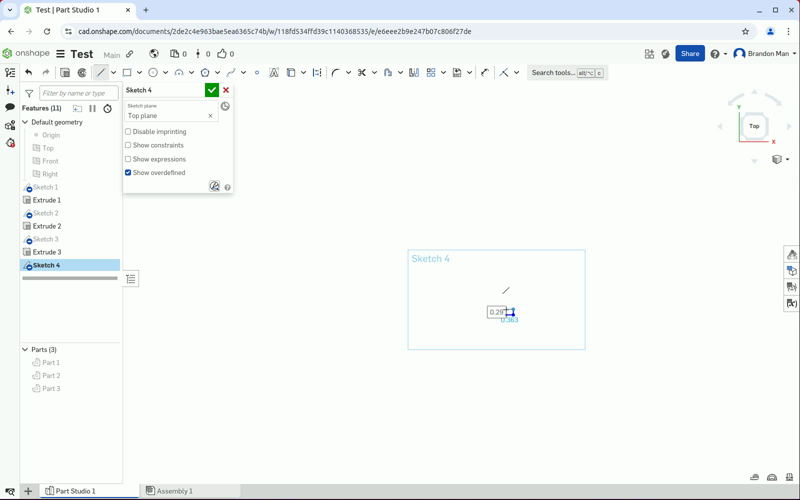
scroll(6)
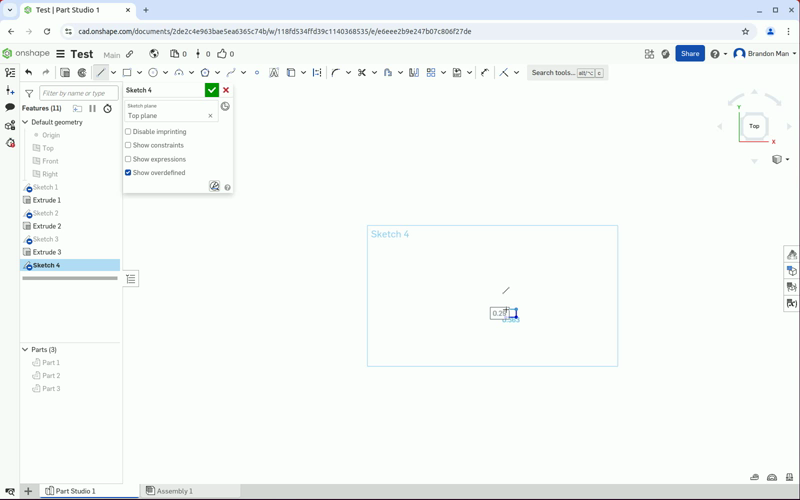
scroll(6)
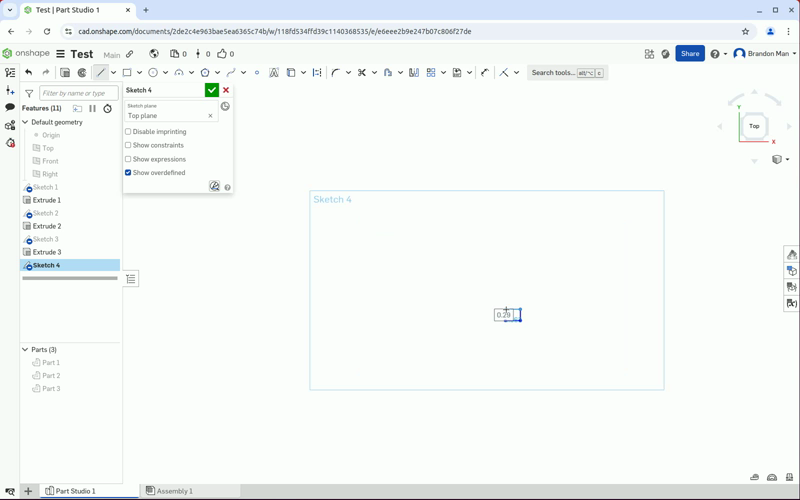
scroll(6)
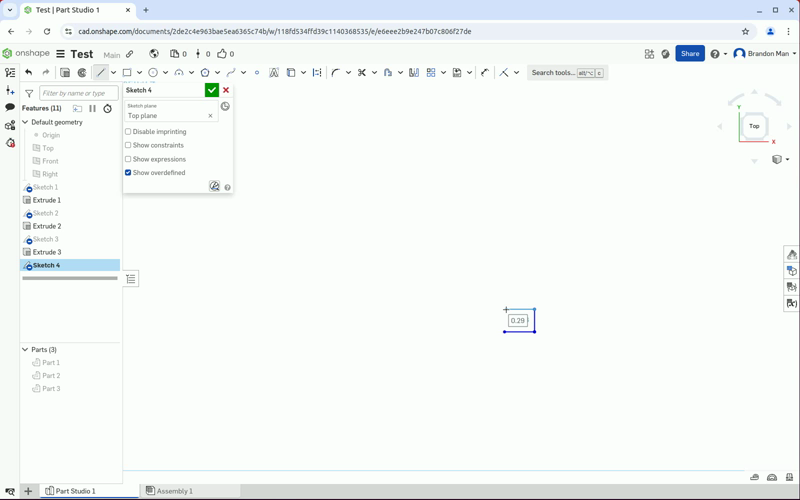
click(506, 309)
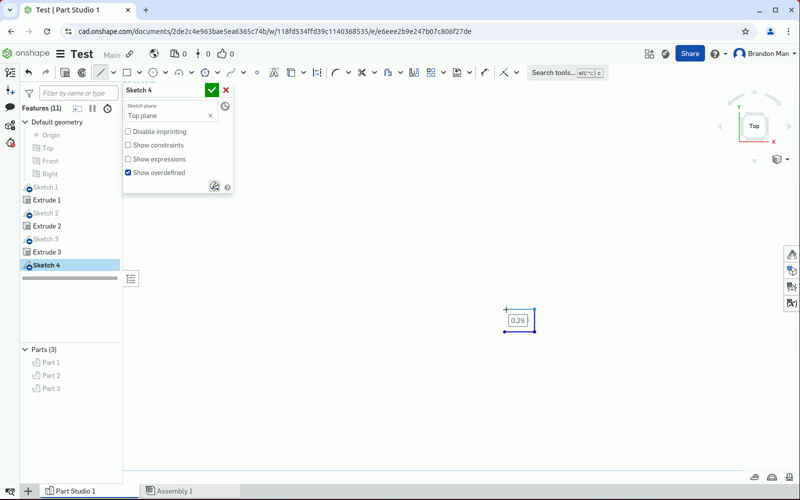
scroll(-6)
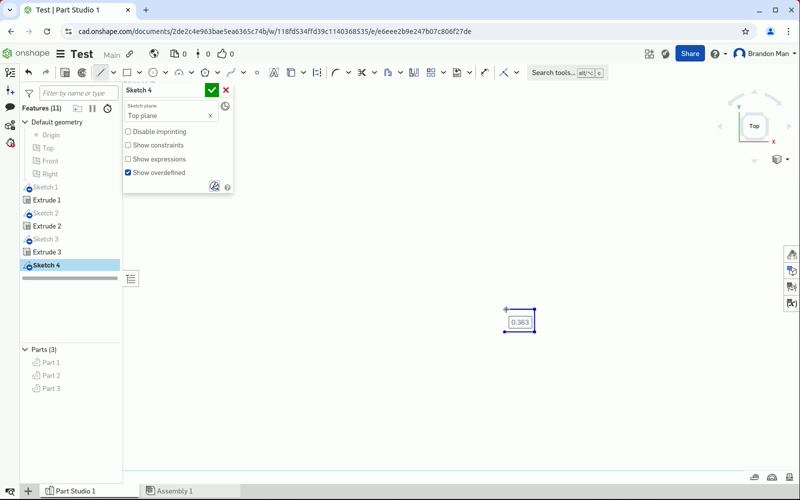
scroll(-6)
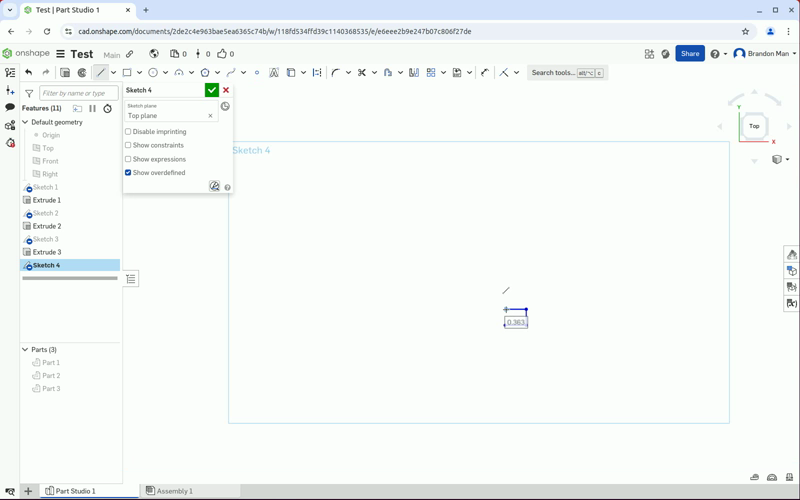
scroll(-6)
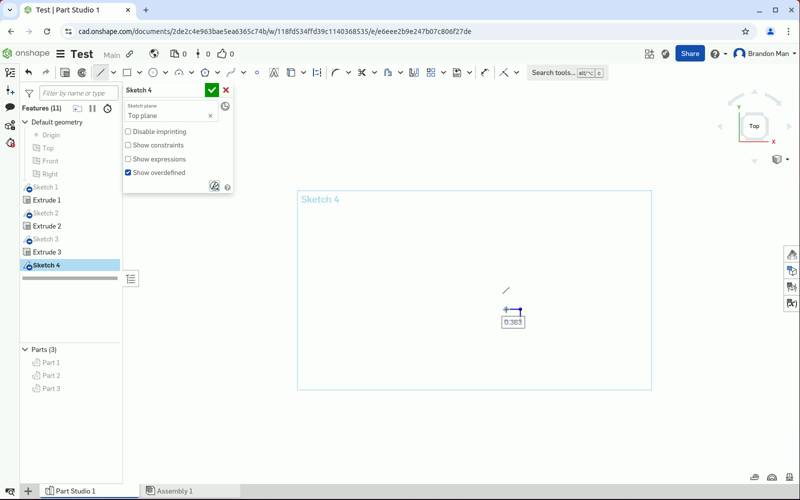
scroll(-6)
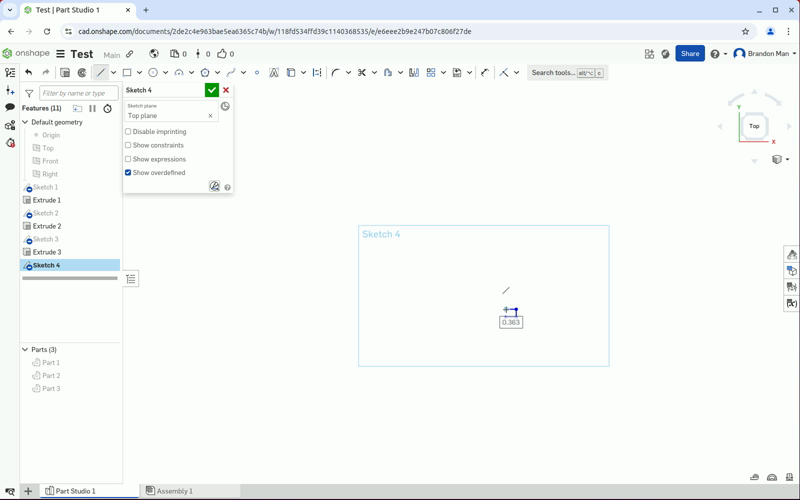
scroll(-6)
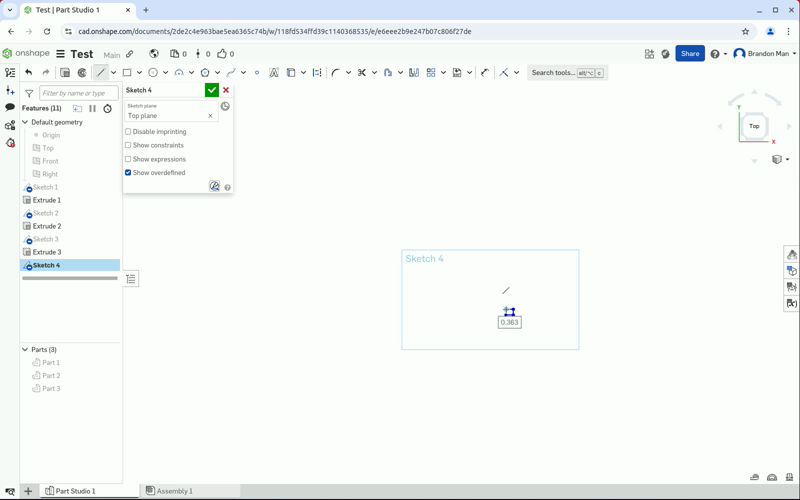
scroll(-6)
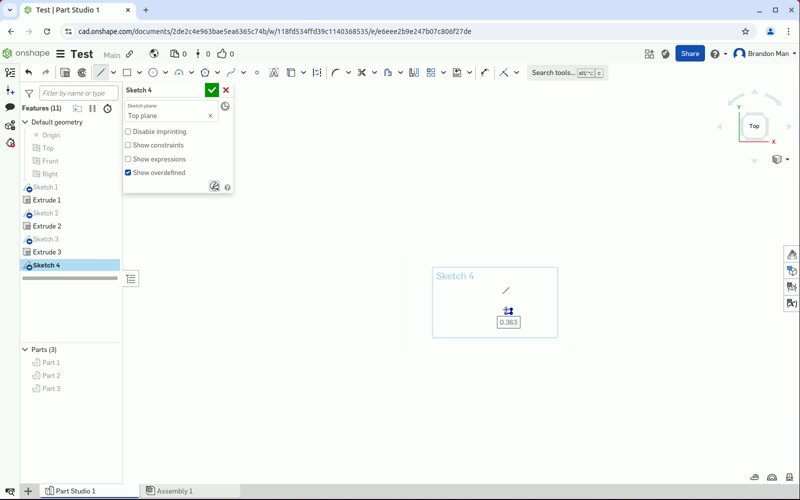
scroll(-6)
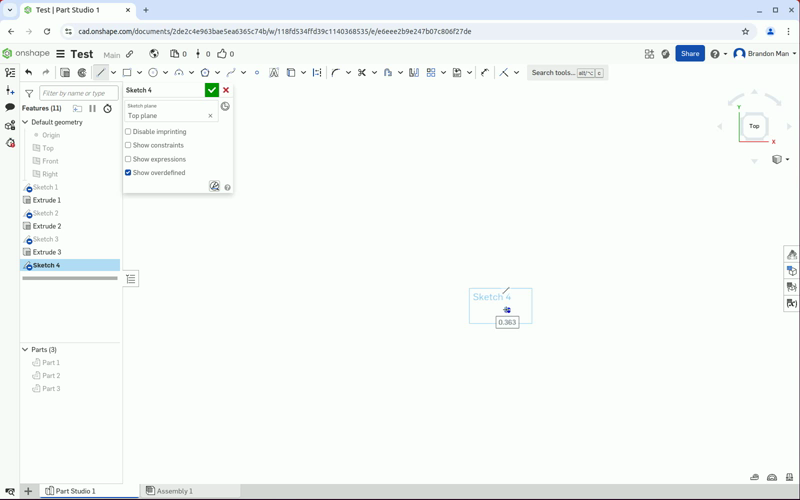
key_up(shift)
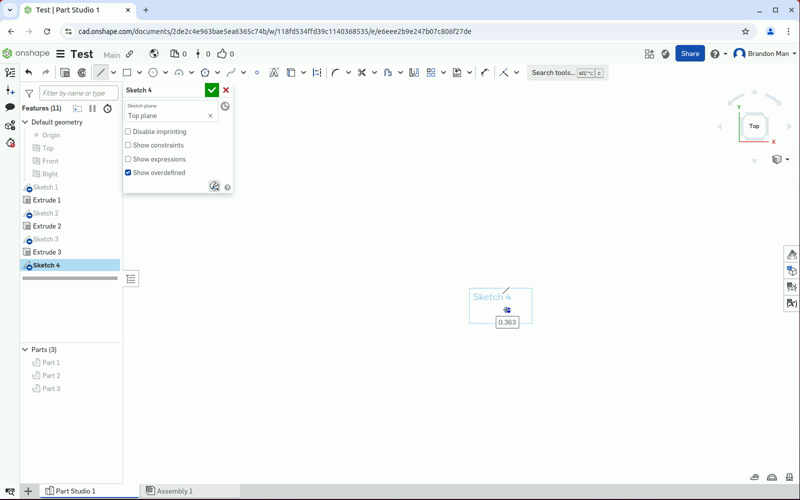
mouse_move(536, 309)
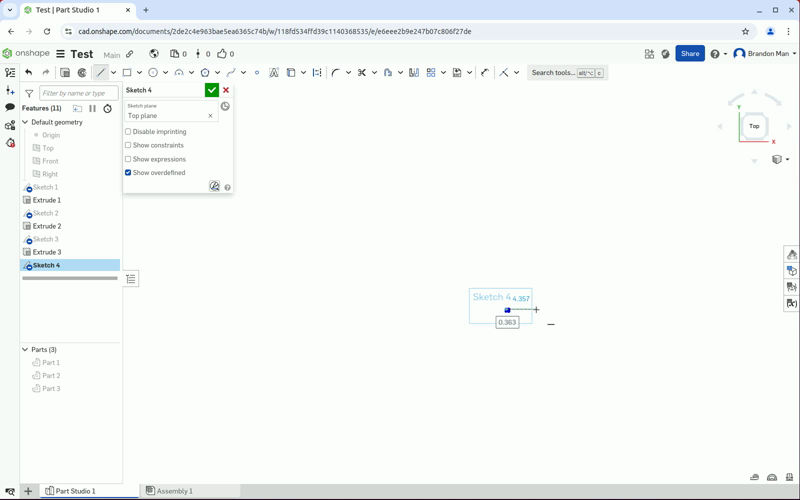
key_down(shift)
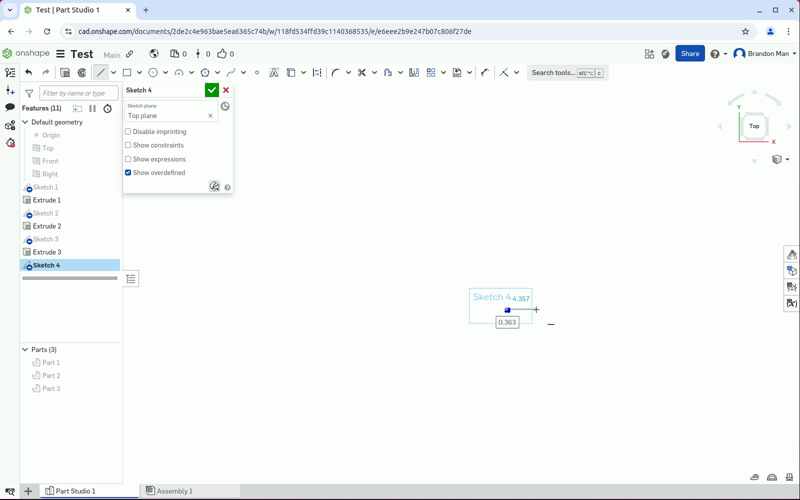
mouse_move(506, 311)
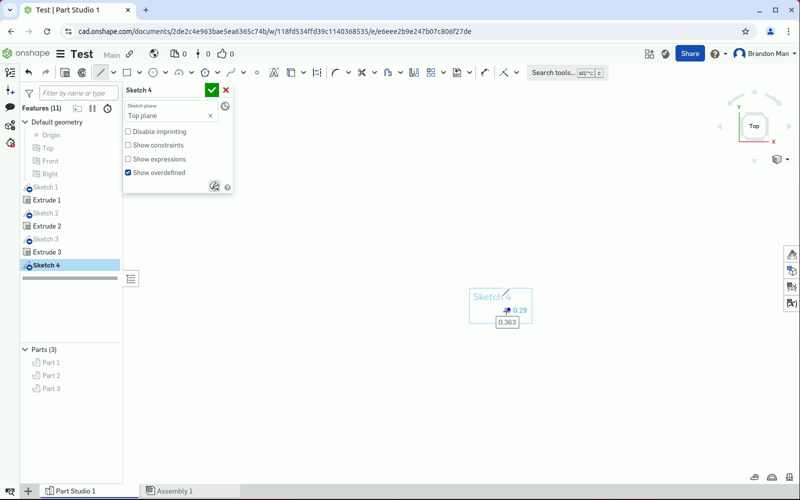
scroll(6)
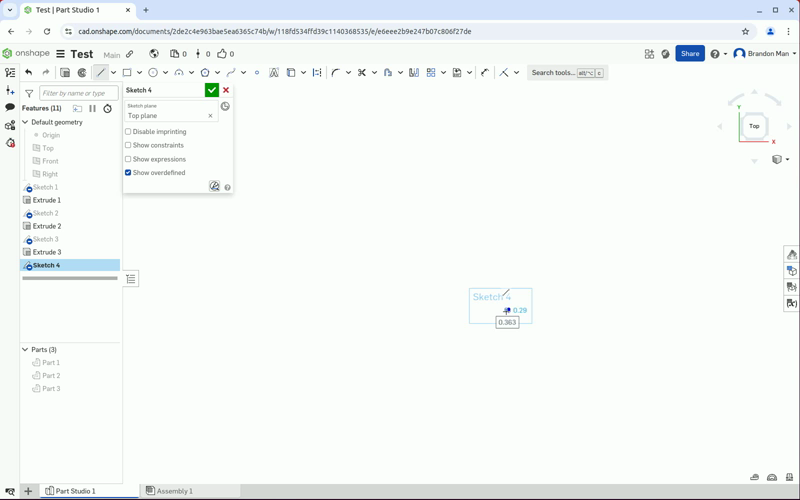
scroll(6)
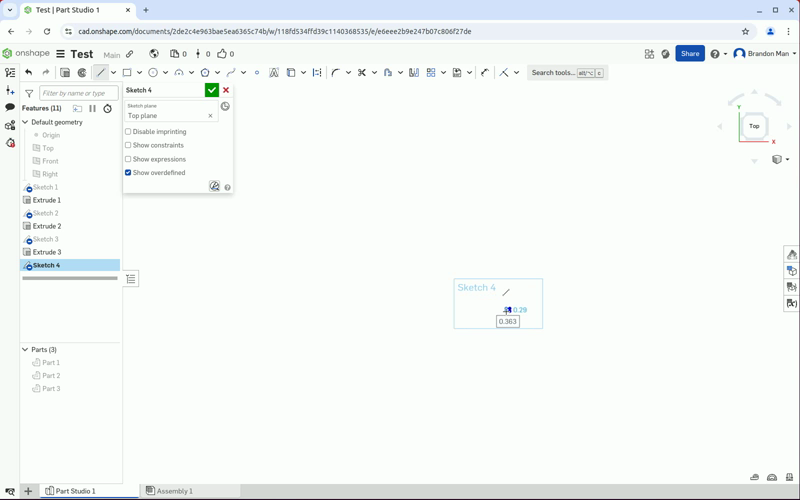
scroll(6)
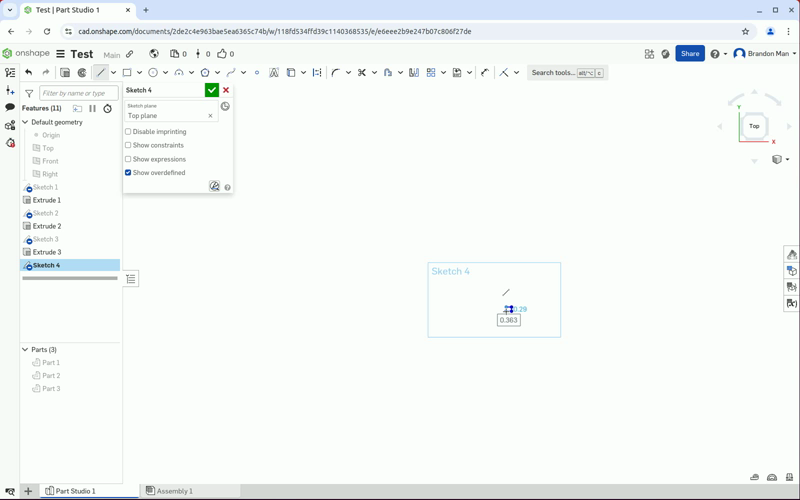
scroll(6)
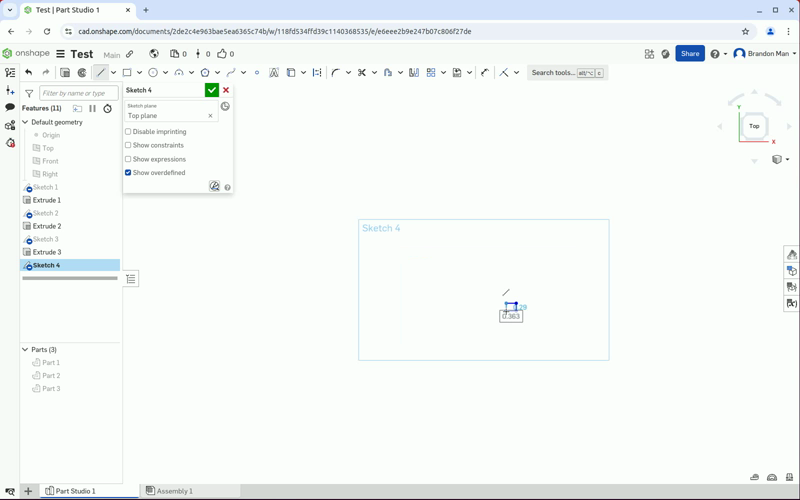
scroll(6)
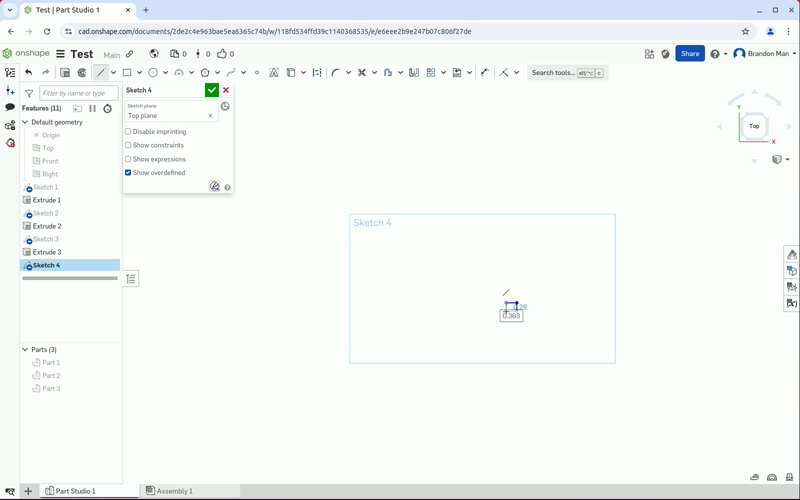
scroll(6)
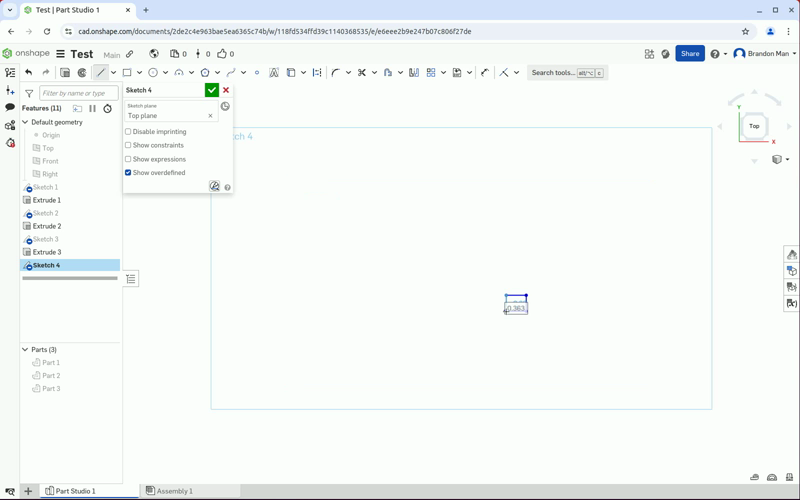
scroll(6)
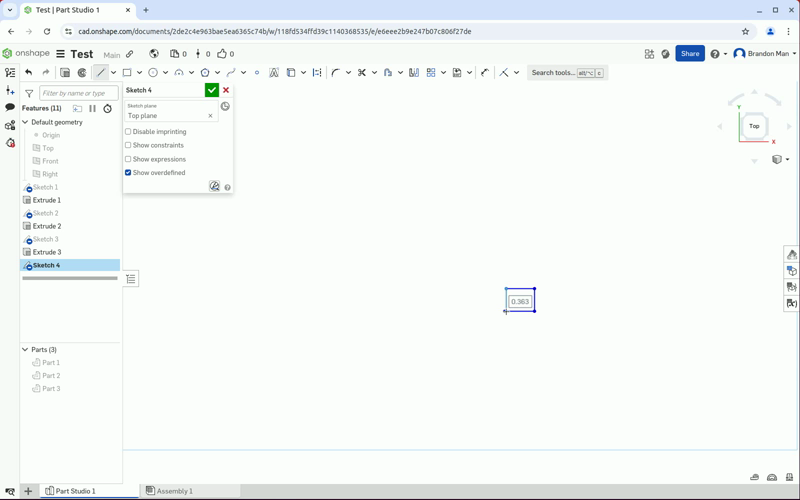
key_up(shift)
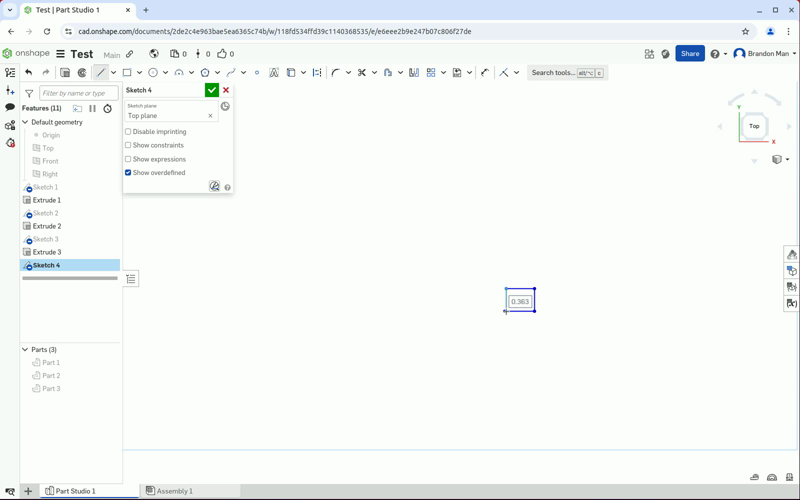
click(506, 311)
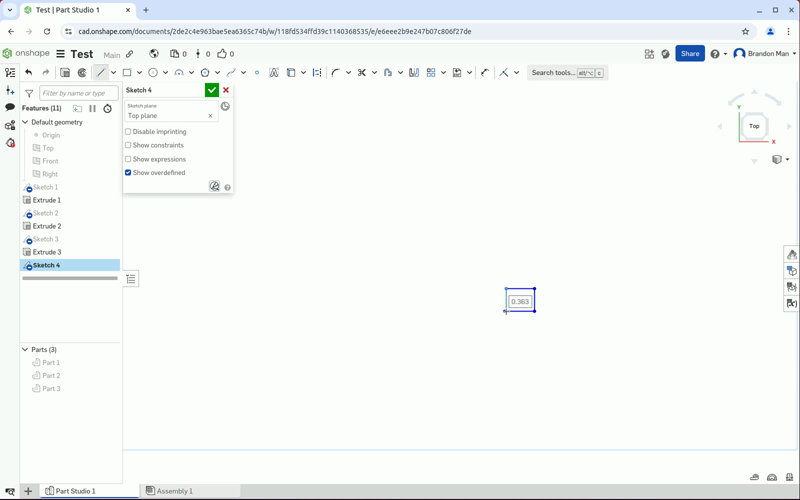
scroll(-6)
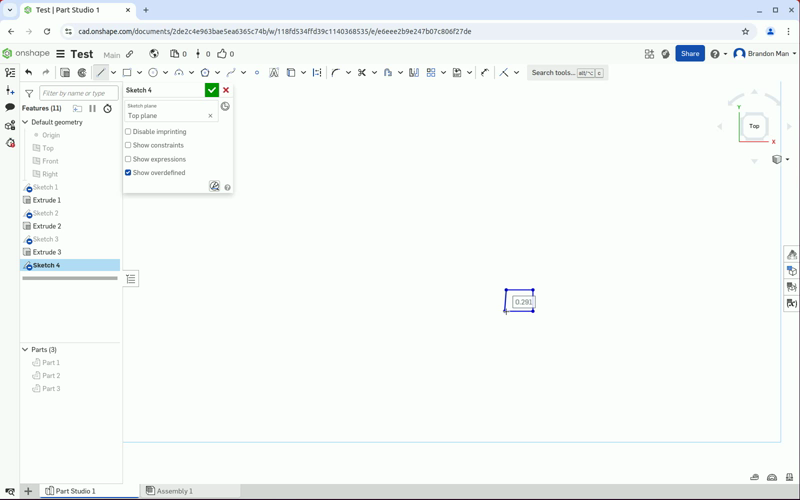
scroll(-6)
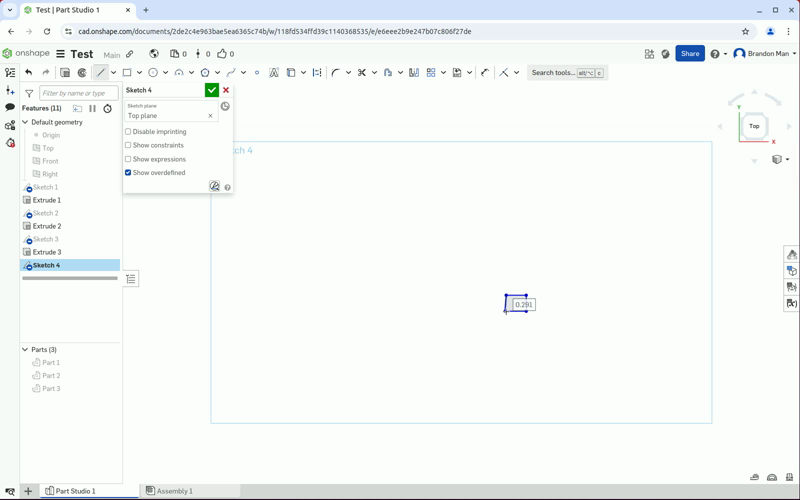
scroll(-6)
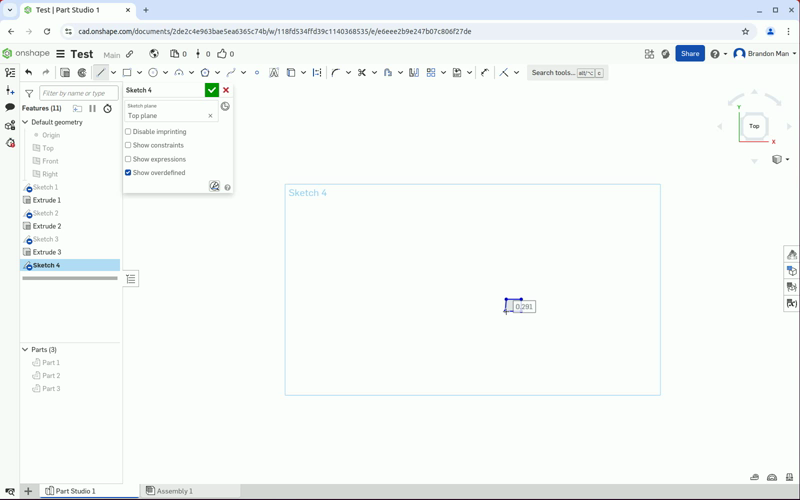
scroll(-6)
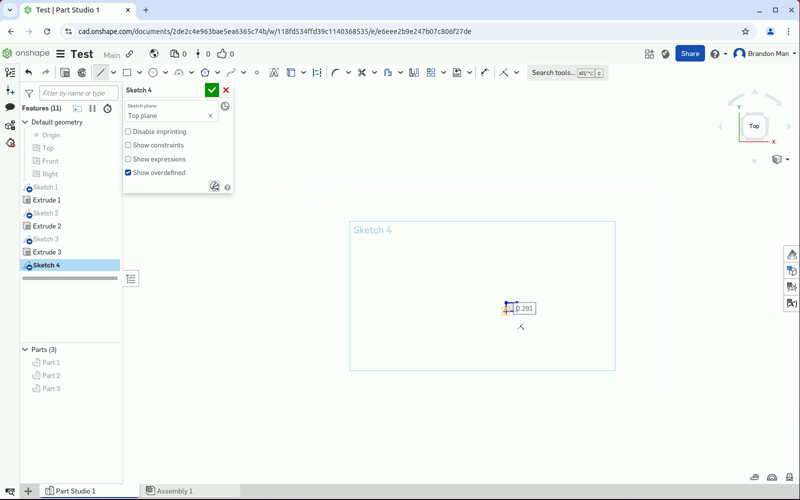
scroll(-6)
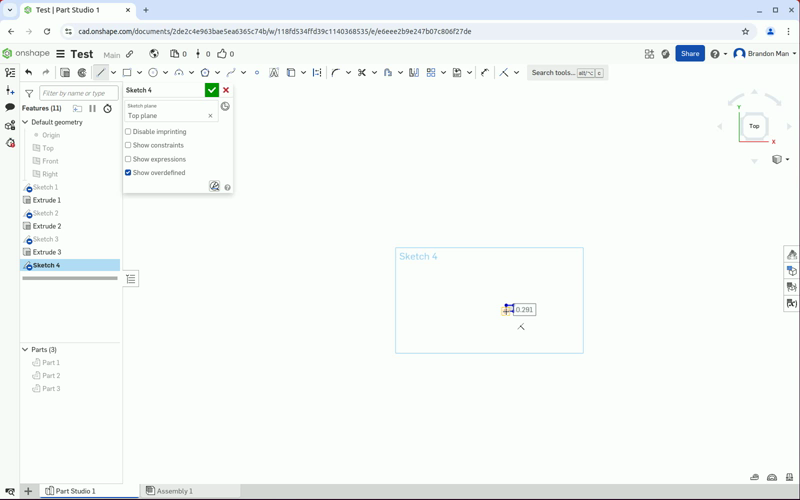
scroll(-6)
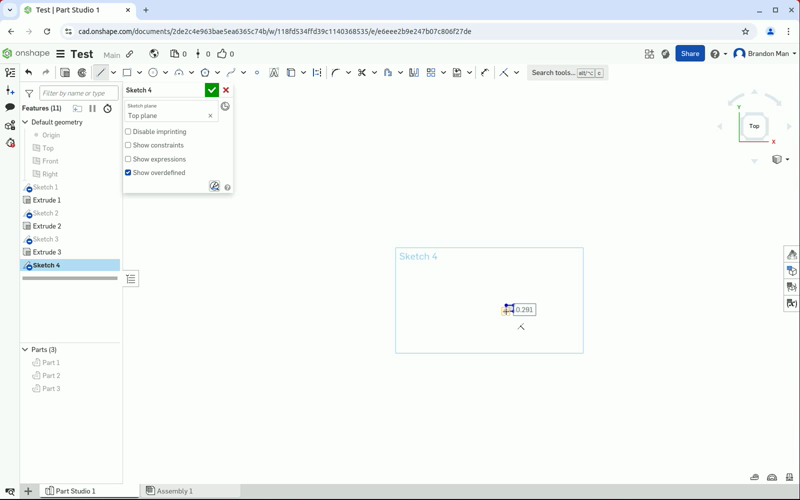
scroll(-6)
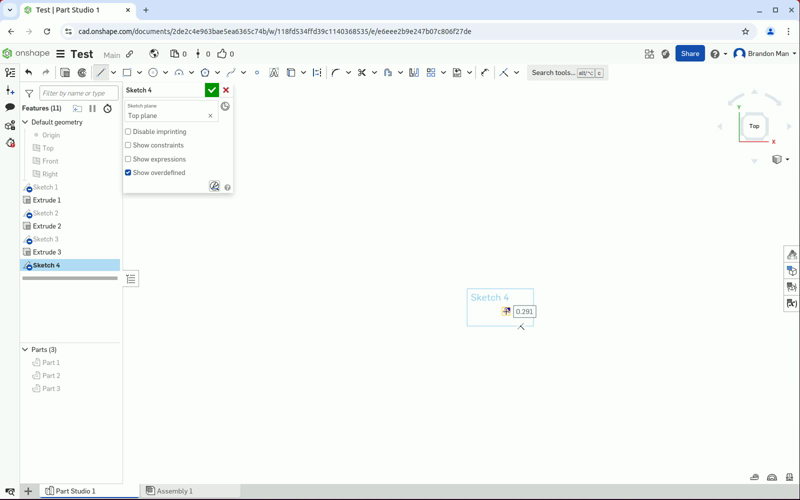
key(esc)
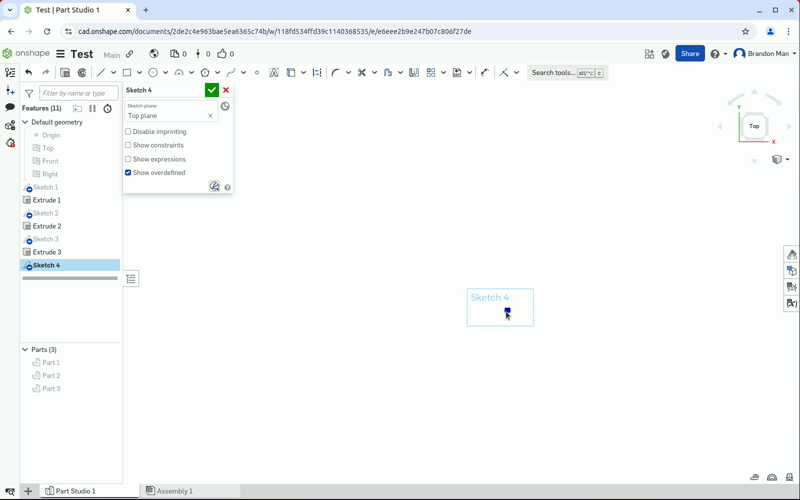
mouse_move(508, 310)
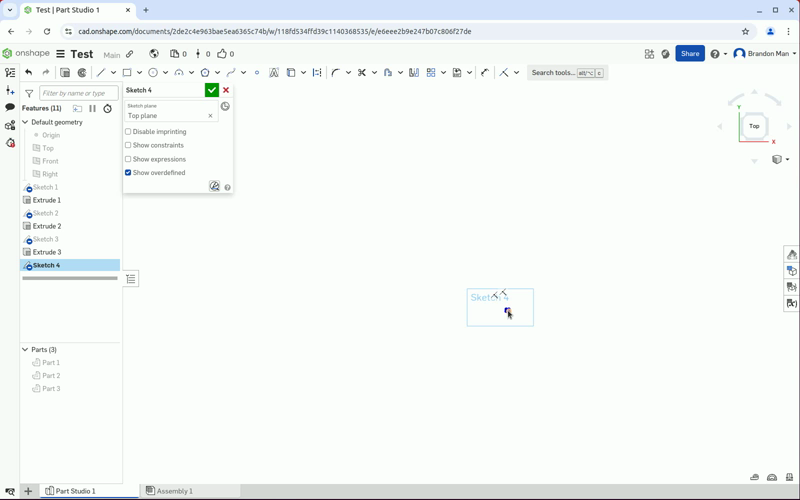
scroll(6)
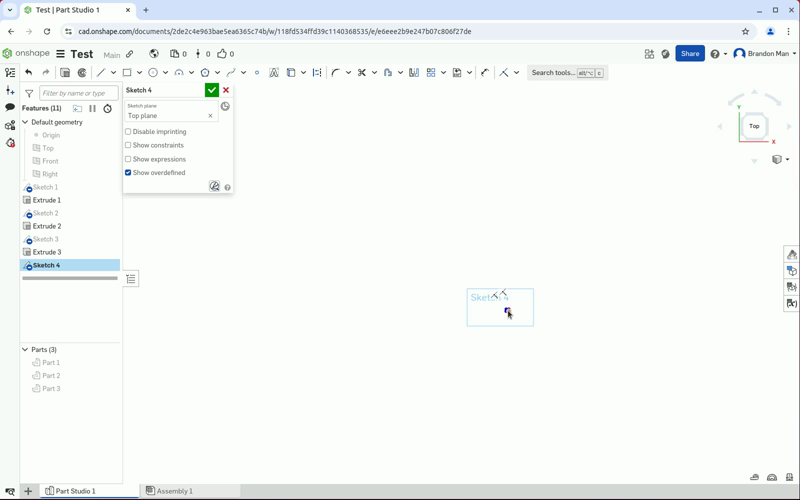
scroll(6)
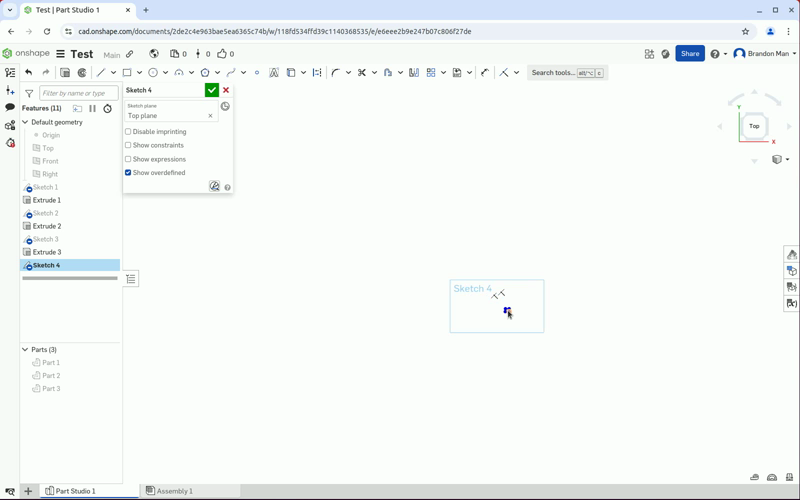
scroll(6)
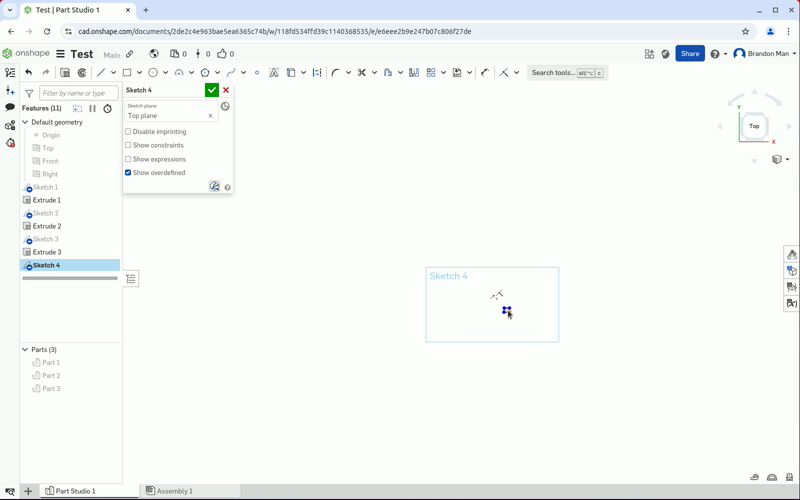
scroll(6)
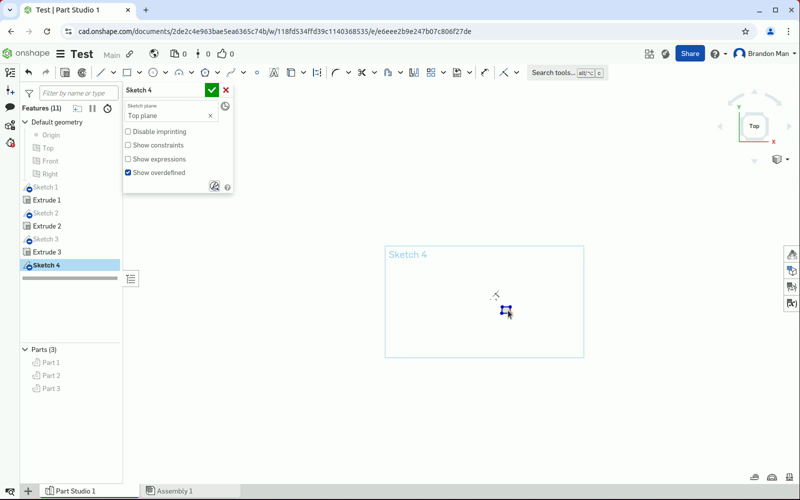
scroll(6)
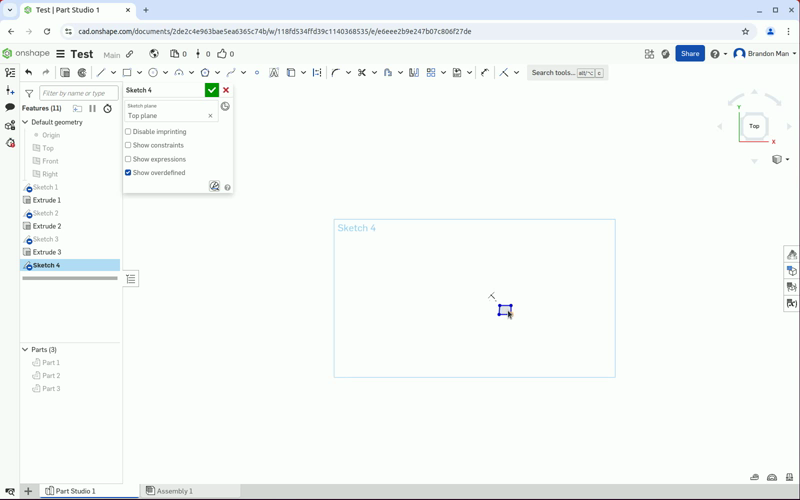
scroll(6)
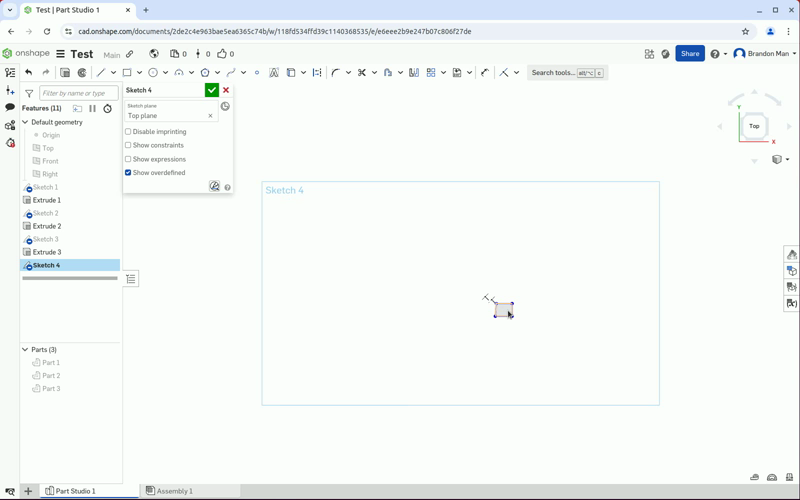
scroll(6)
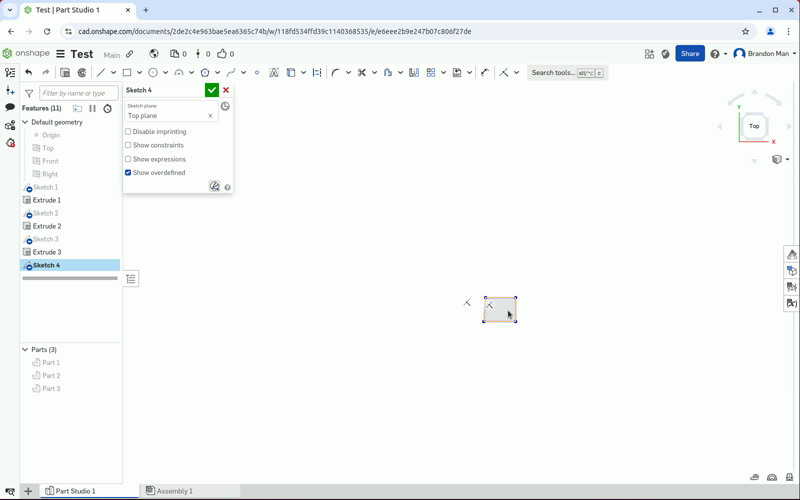
click(508, 310)
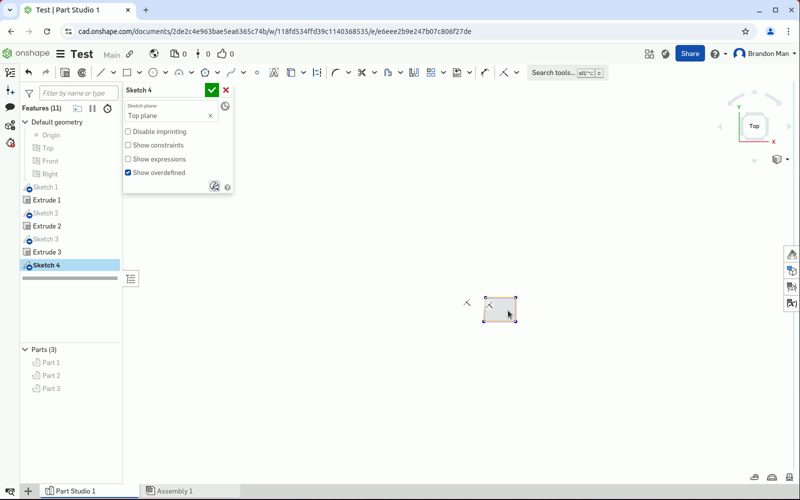
scroll(-6)
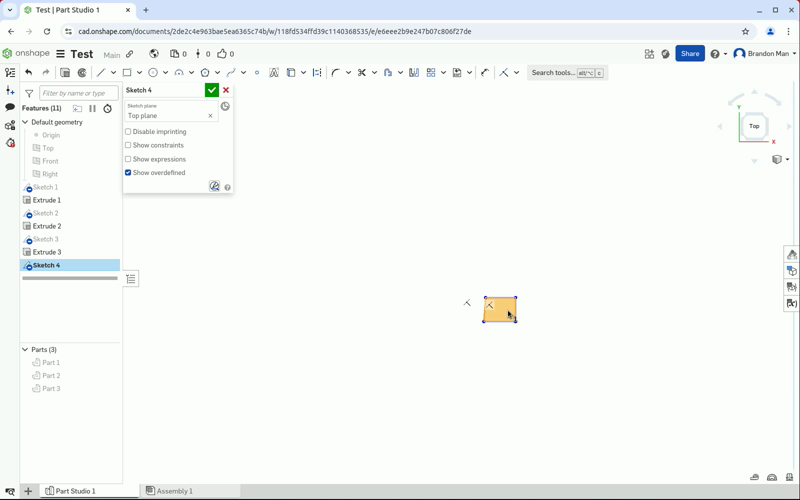
scroll(-6)
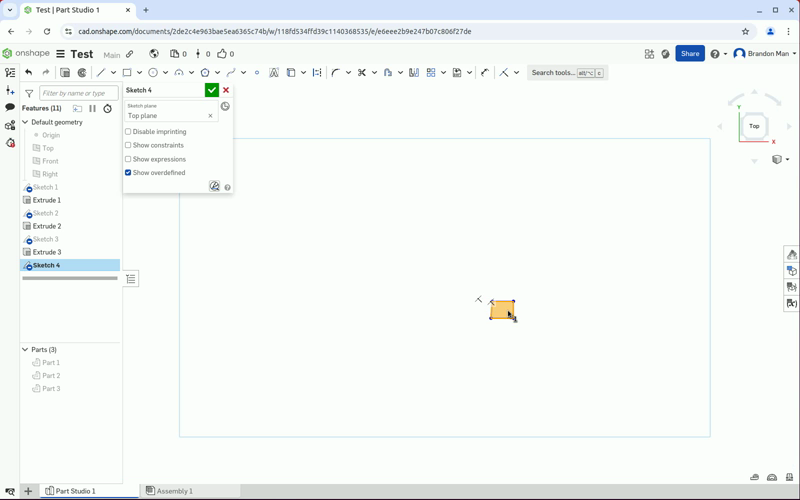
scroll(-6)
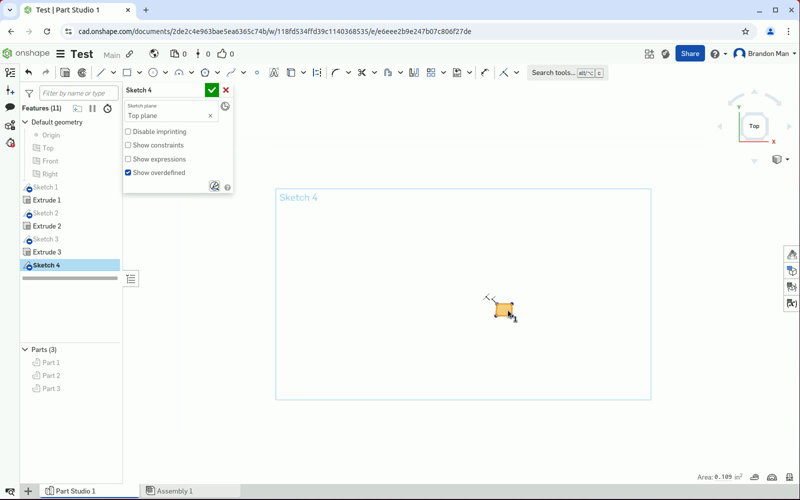
scroll(-6)
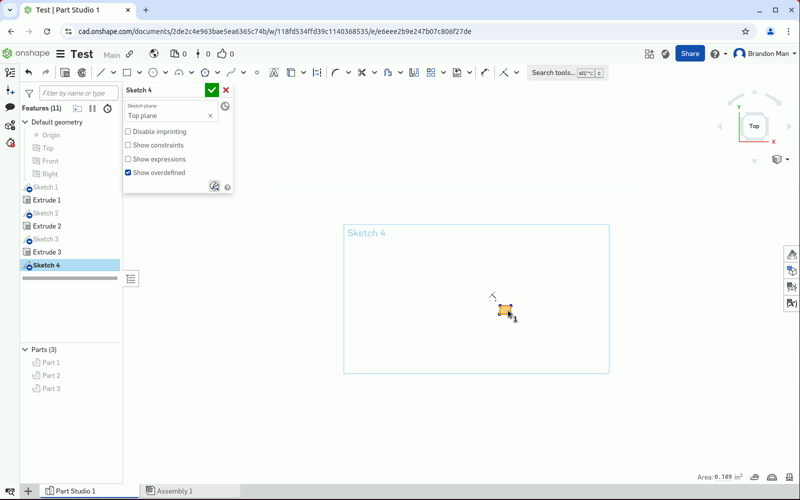
scroll(-6)
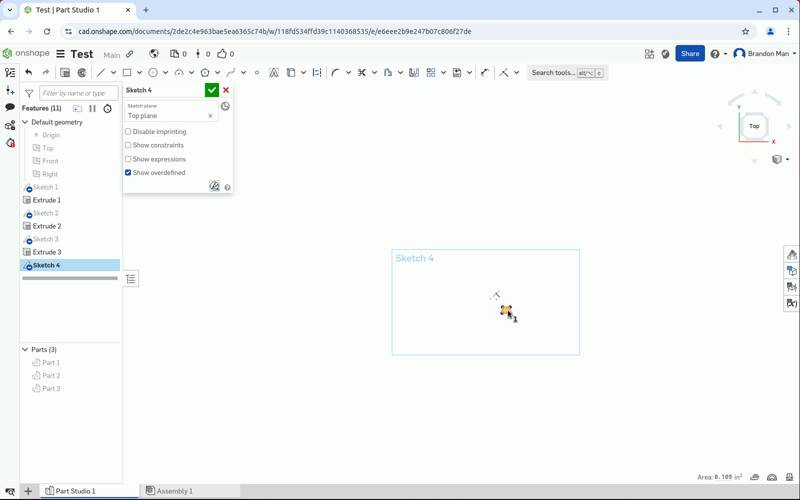
scroll(-6)
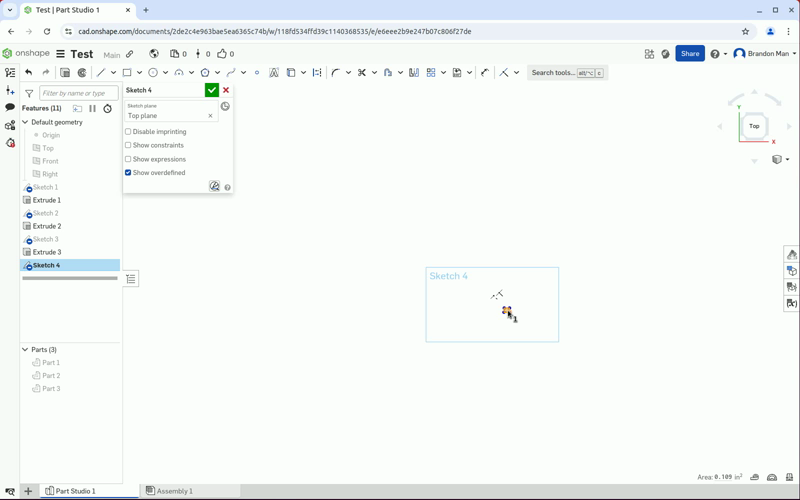
scroll(-6)
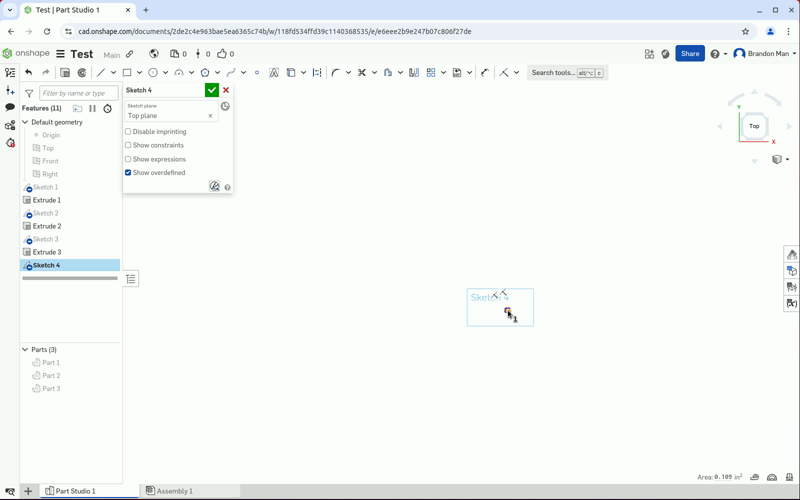
mouse_move(73, 352)
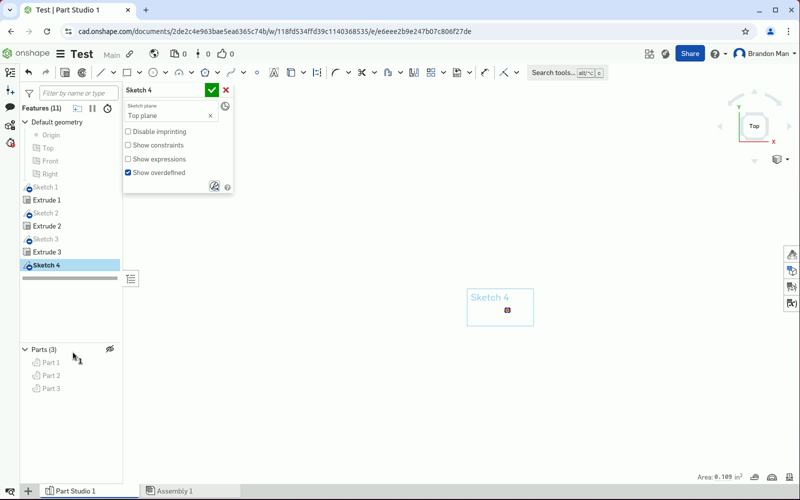
key(shift+y)
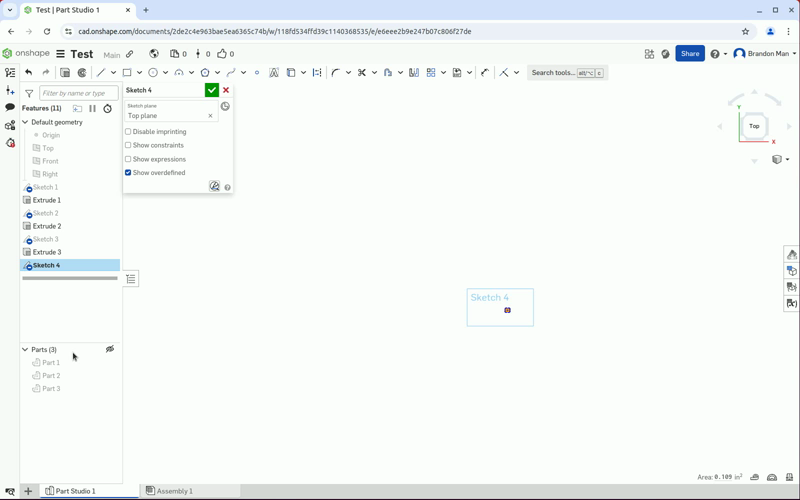
key(shift+e)
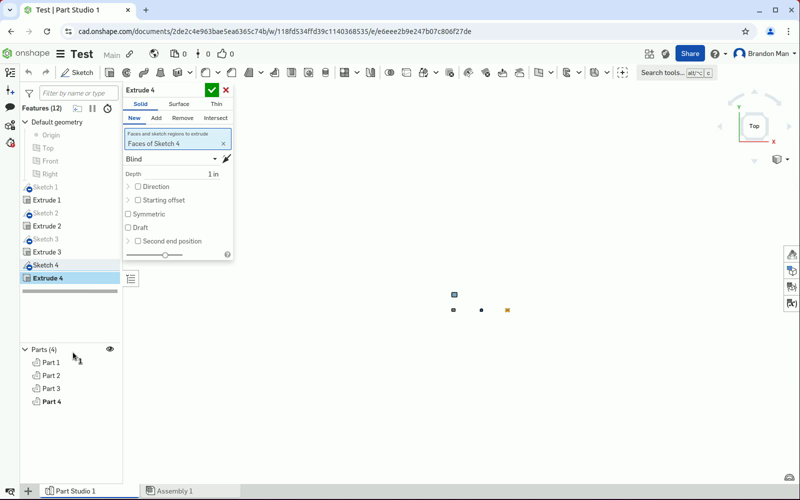
mouse_move(143, 106)
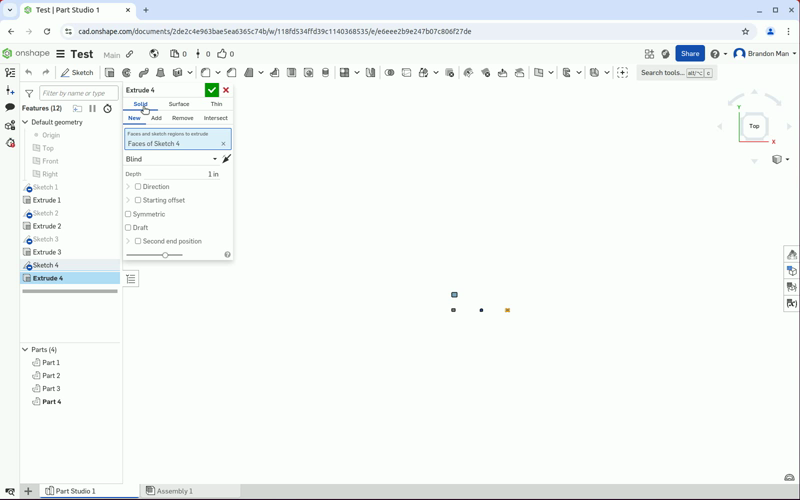
click(143, 106)
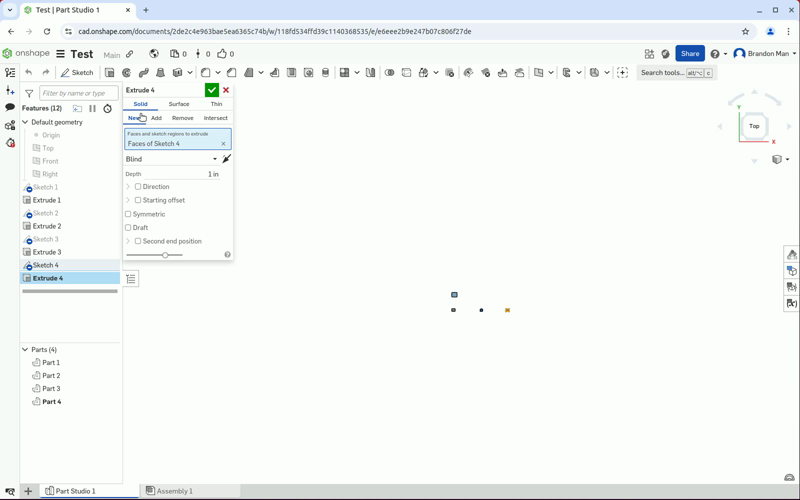
mouse_move(137, 120)
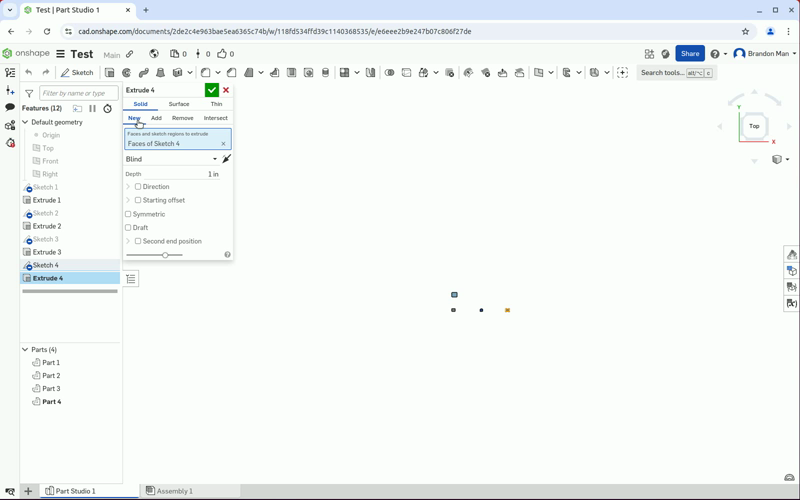
click(137, 120)
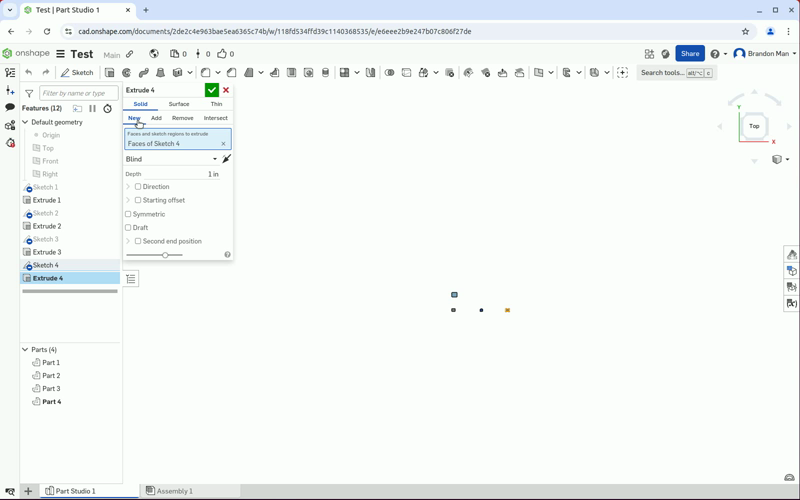
key(tab, 4)
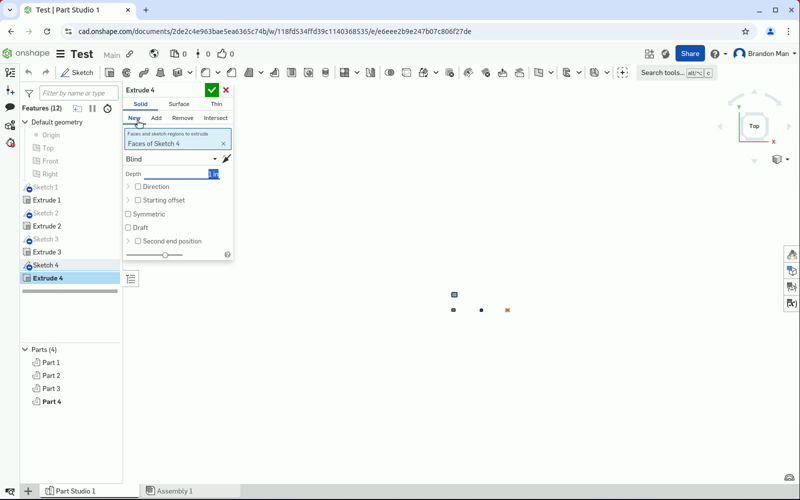
text(2.648)
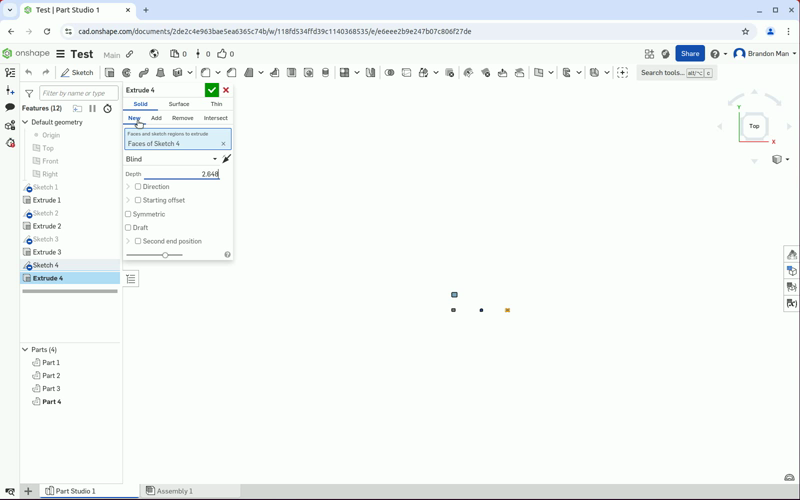
key(enter)
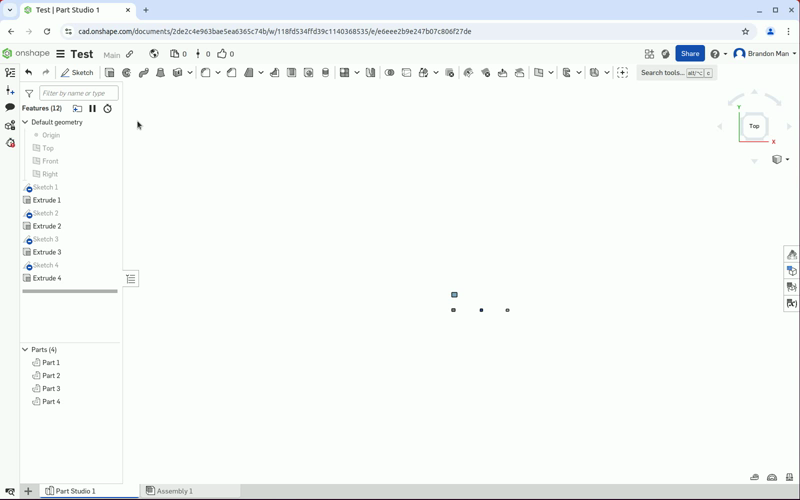
key(shift+h)
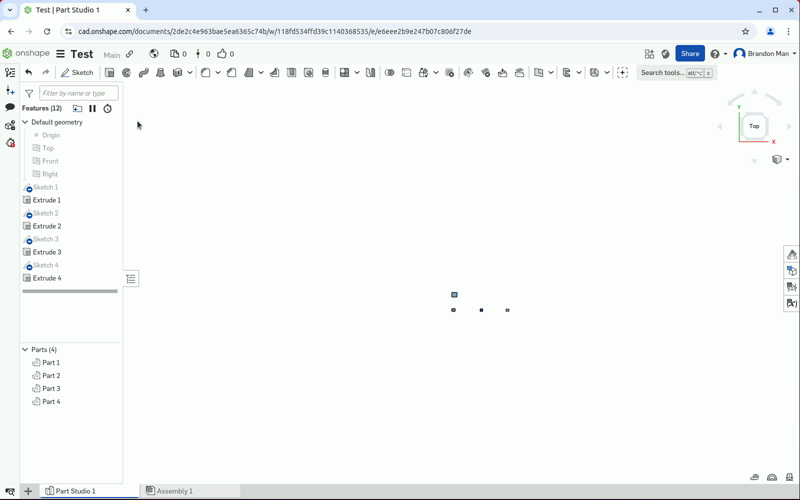
key(shift+h)
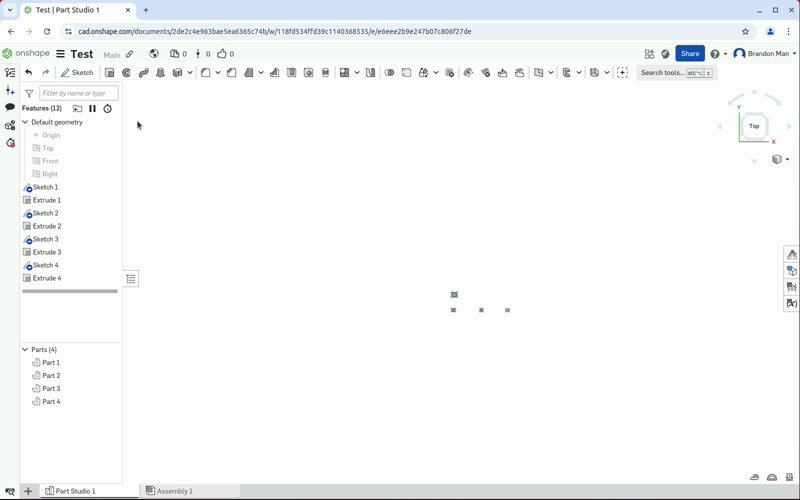
key(shift+7)
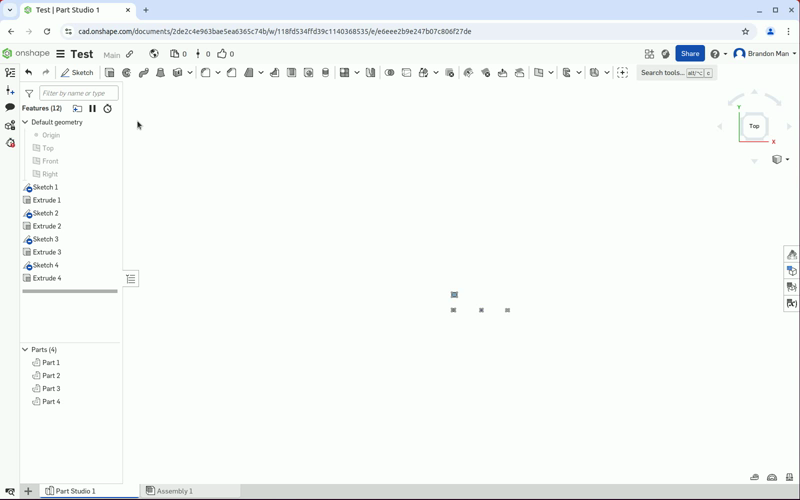
key(up, 3)
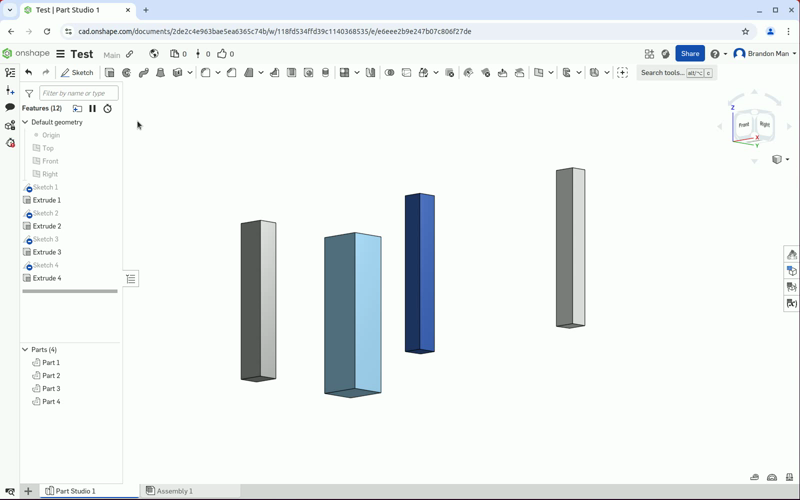
key(left, 3)
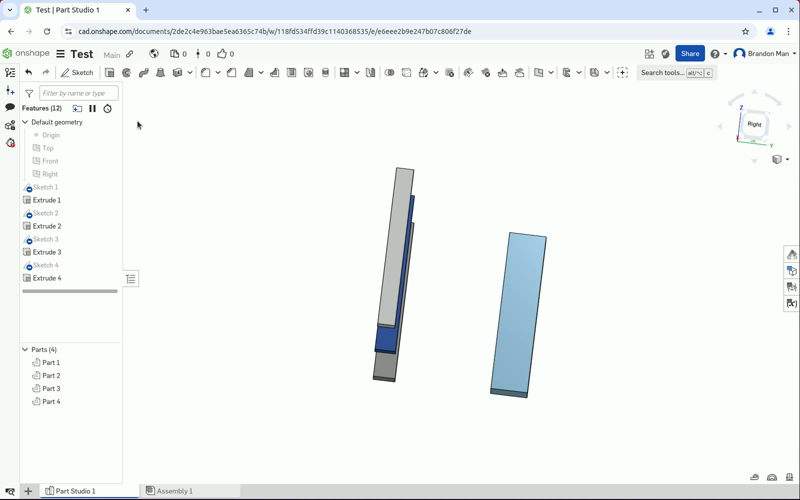
key(right, 3)
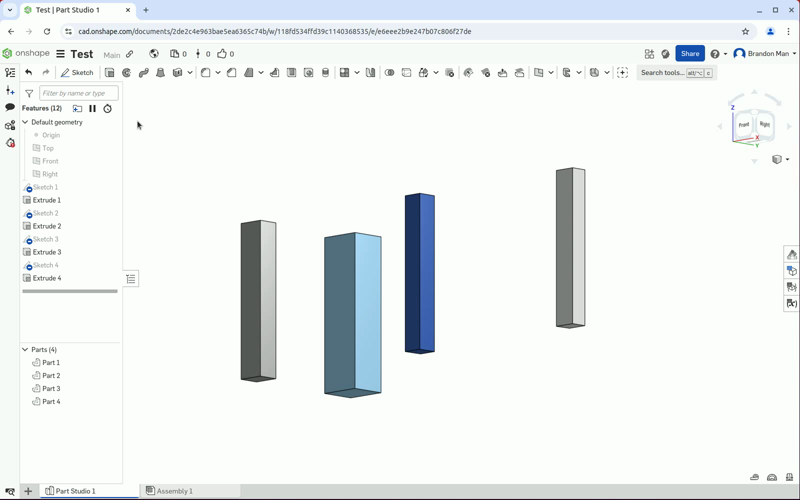
key(down, 3)
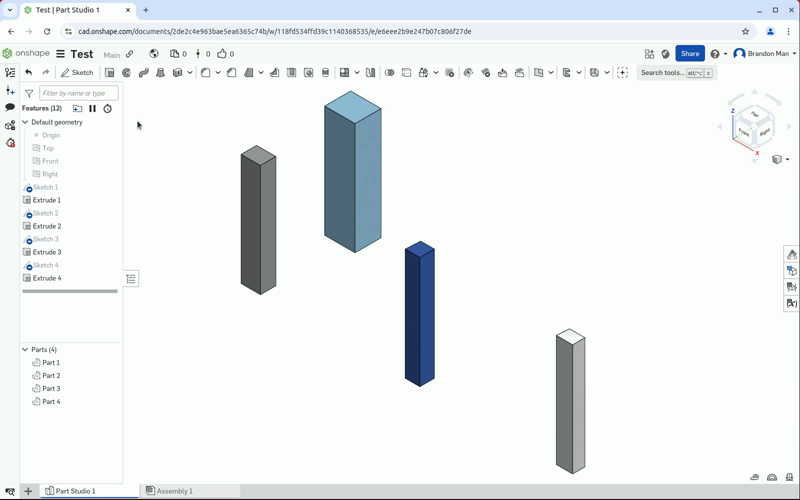
mouse_move(73, 189)
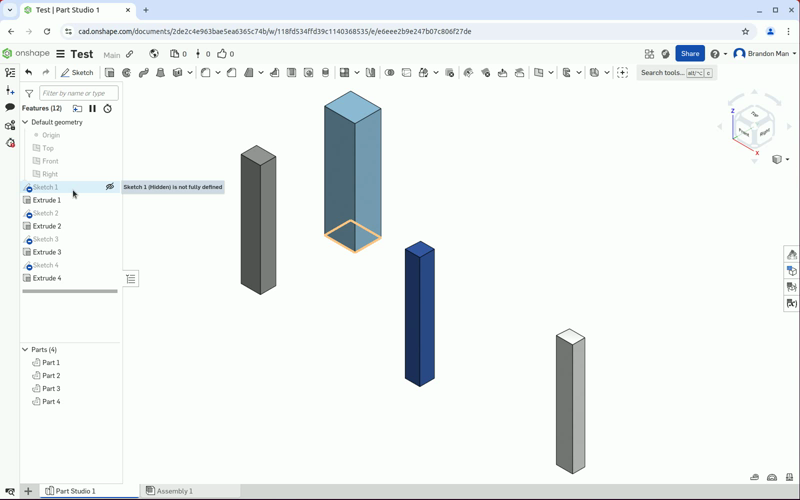
click(73, 189)